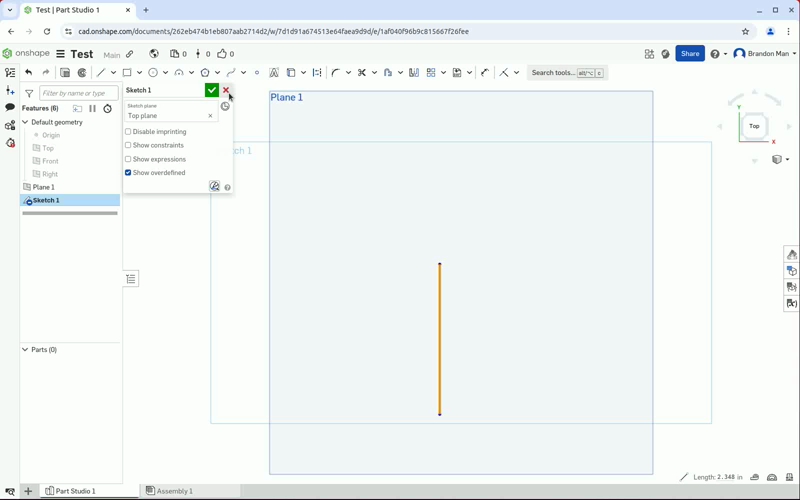
key(shift+h)
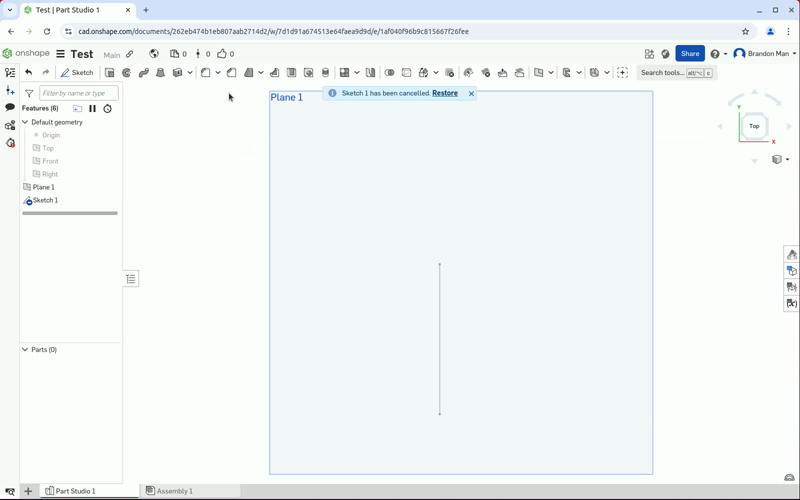
key(shift+s)
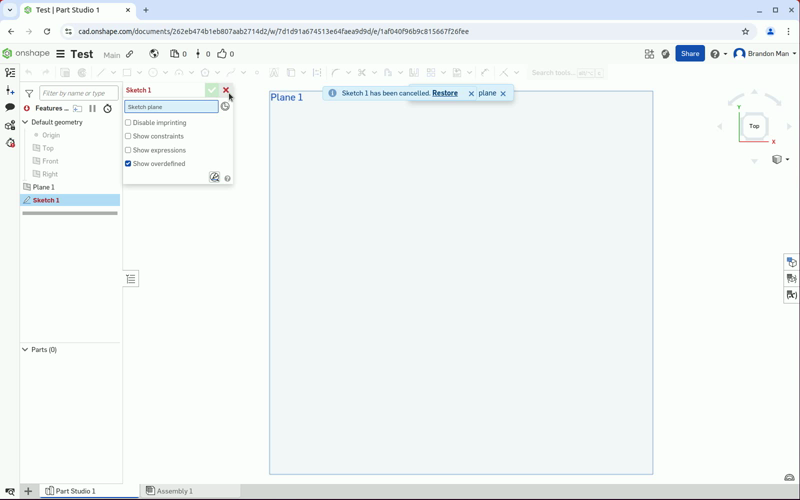
mouse_move(73, 150)
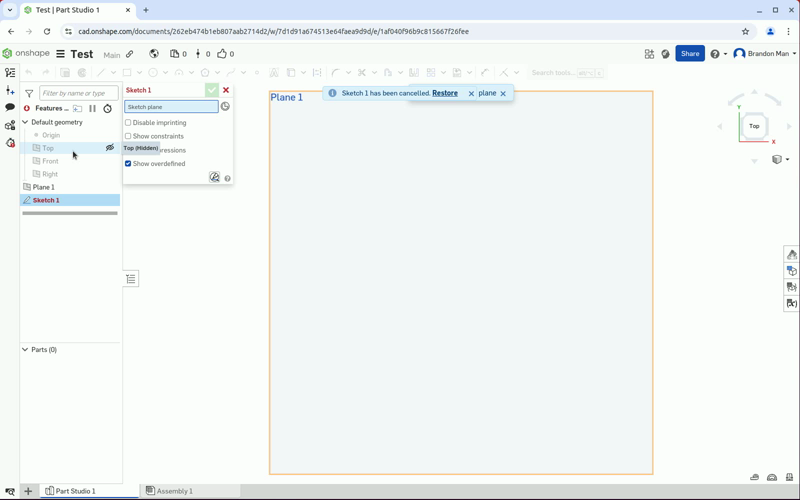
click(73, 150)
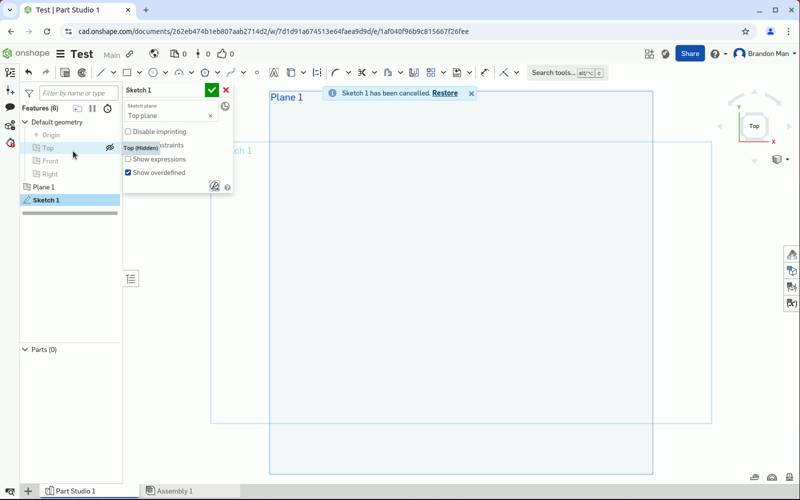
mouse_move(73, 352)
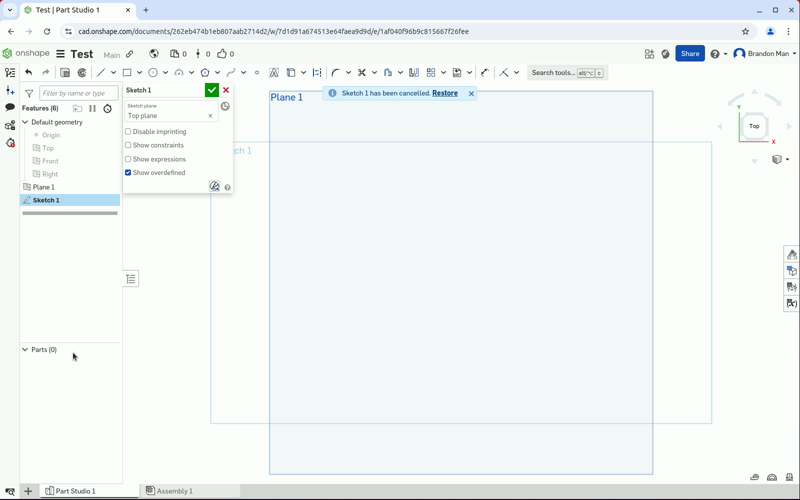
key(y)
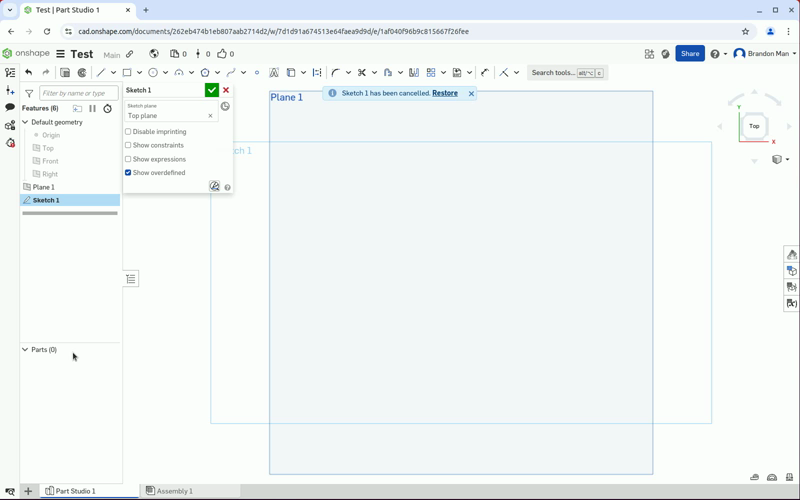
key(c)
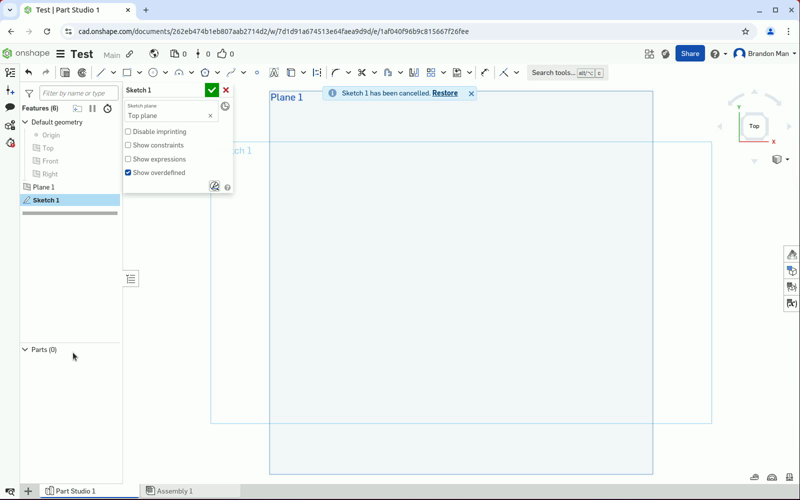
key_down(shift)
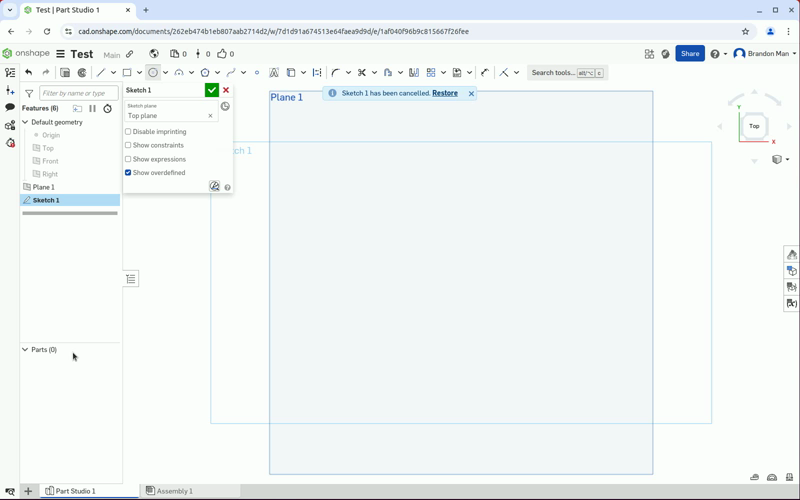
mouse_move(537, 328)
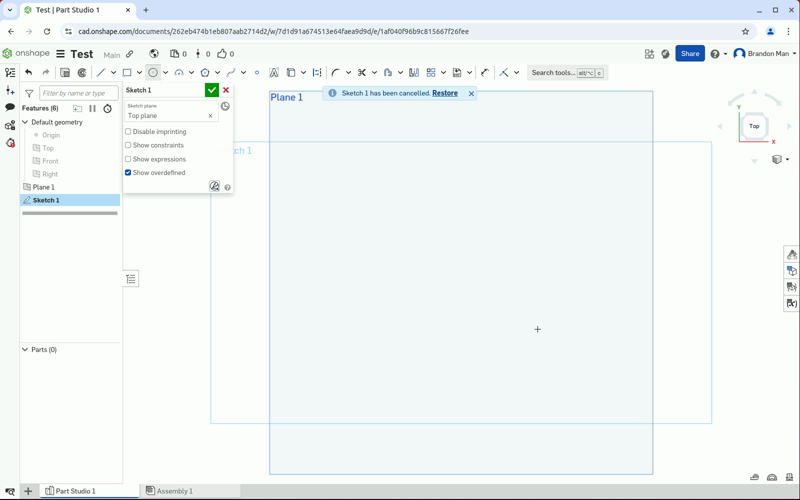
click(537, 328)
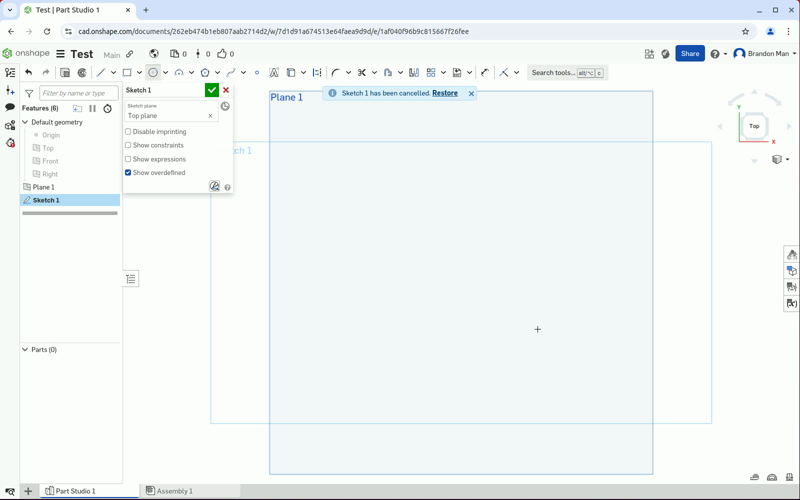
key_up(shift)
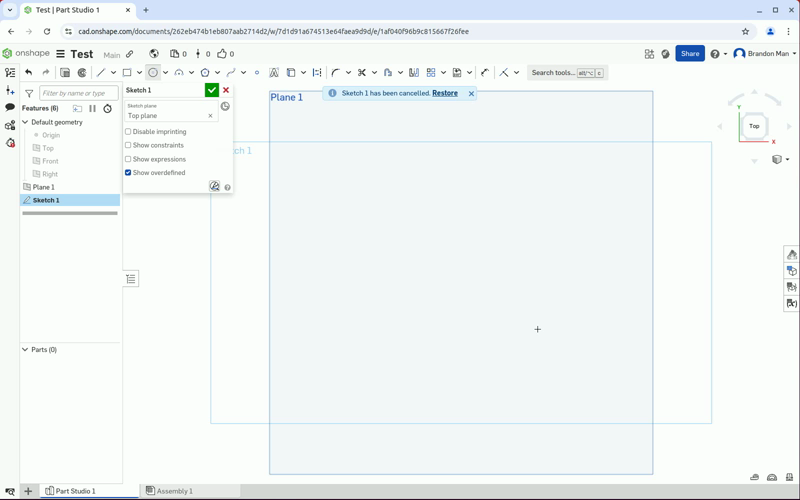
mouse_move(548, 328)
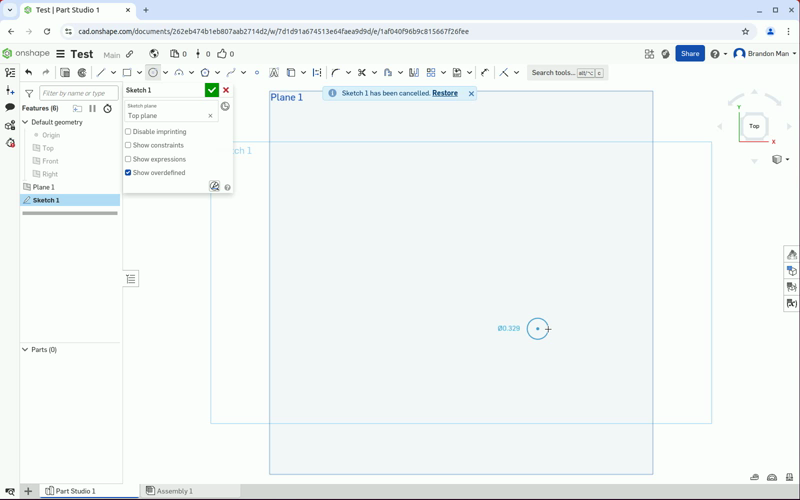
click(548, 328)
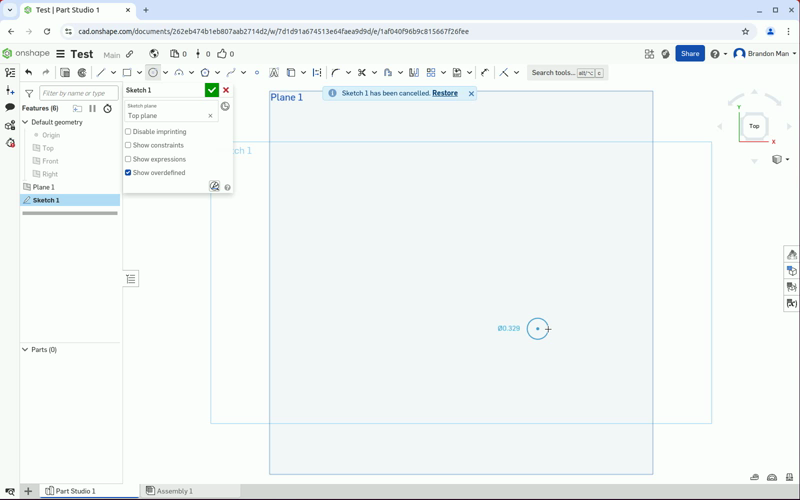
key(esc)
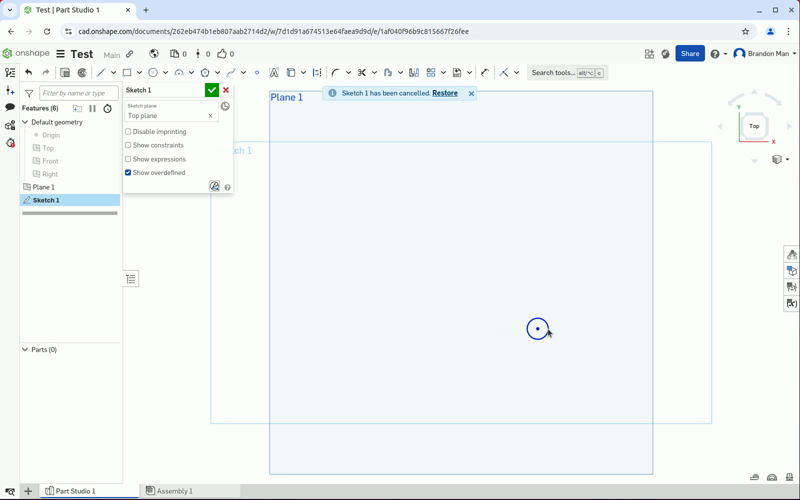
key(c)
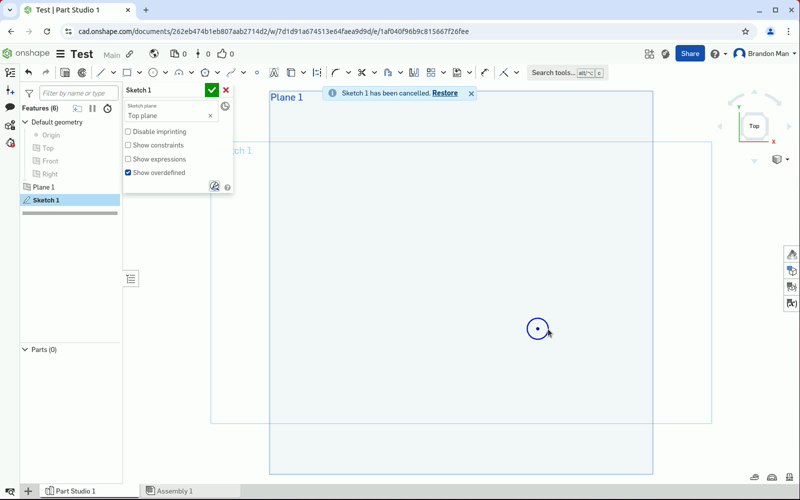
key_down(shift)
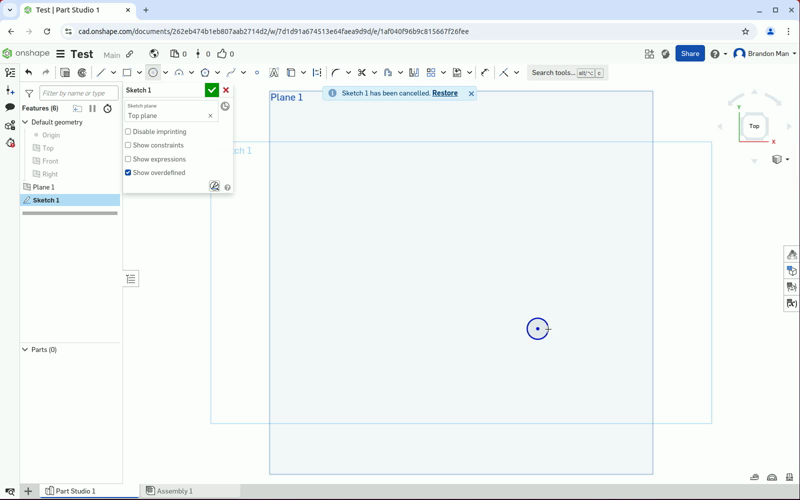
mouse_move(537, 328)
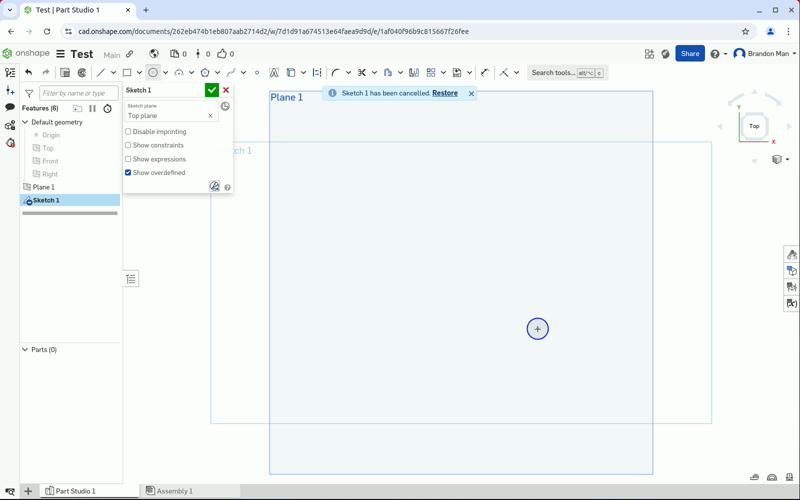
click(537, 328)
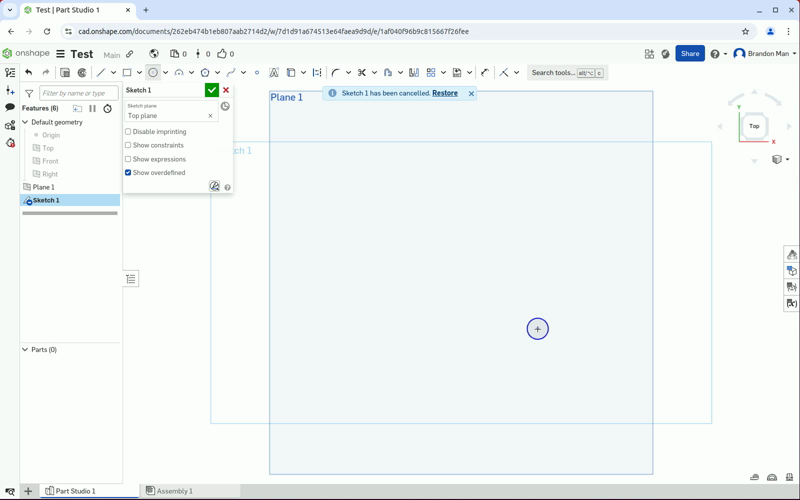
key_up(shift)
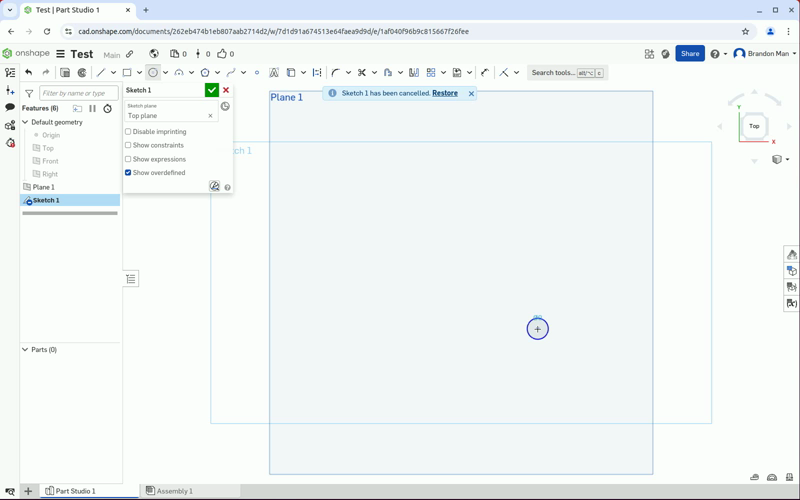
mouse_move(538, 328)
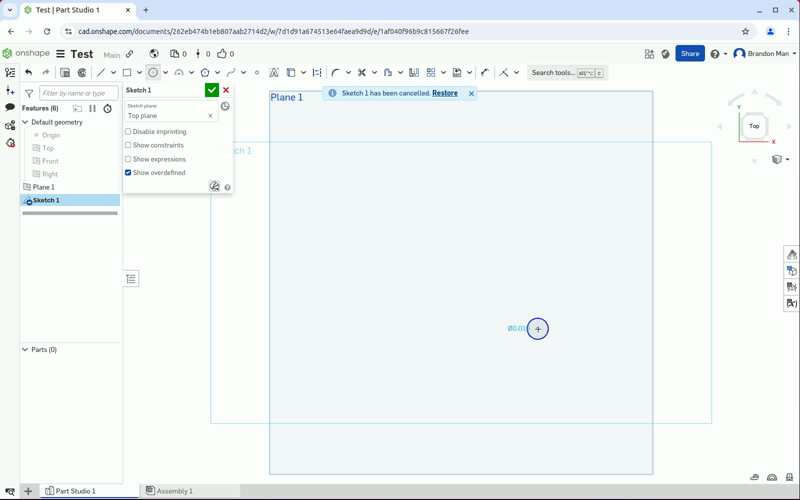
scroll(6)
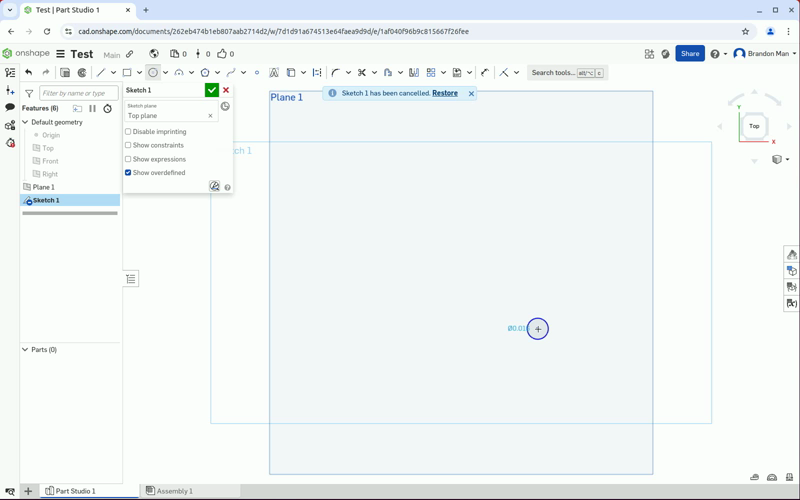
scroll(6)
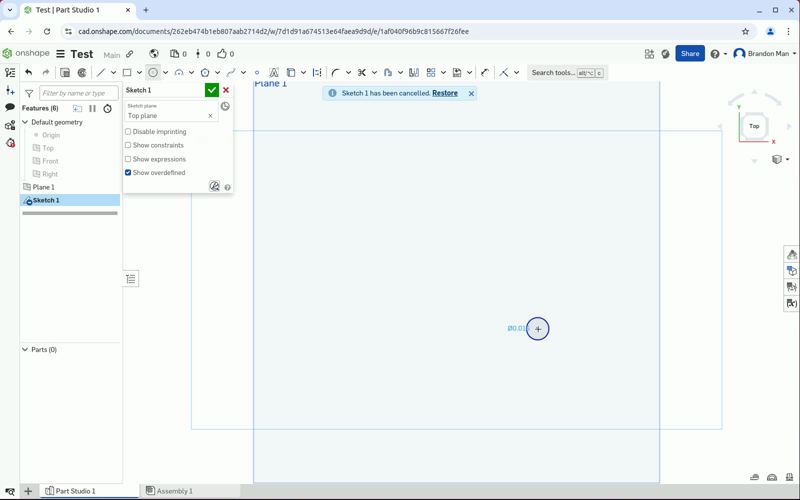
scroll(6)
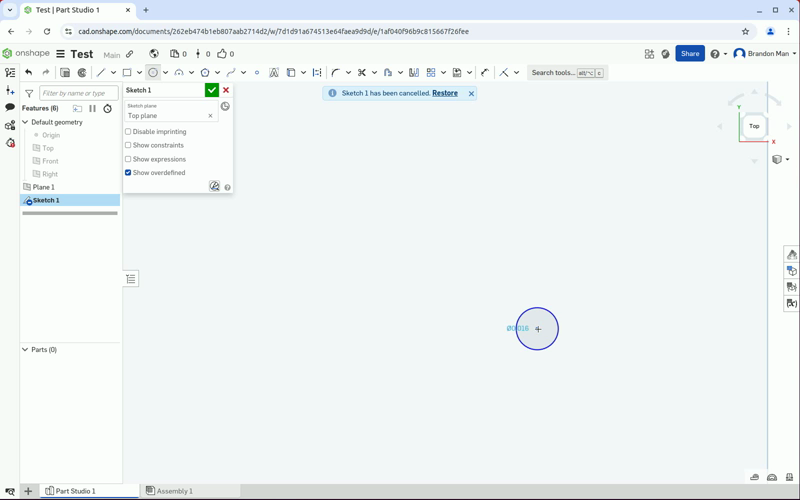
scroll(6)
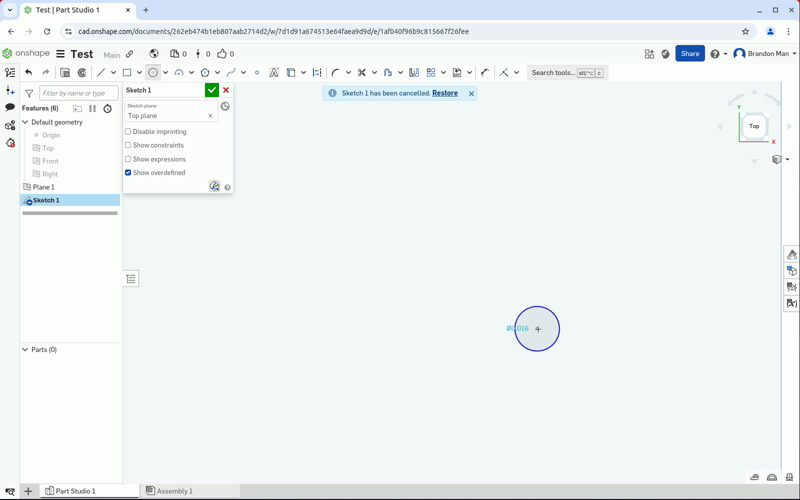
scroll(6)
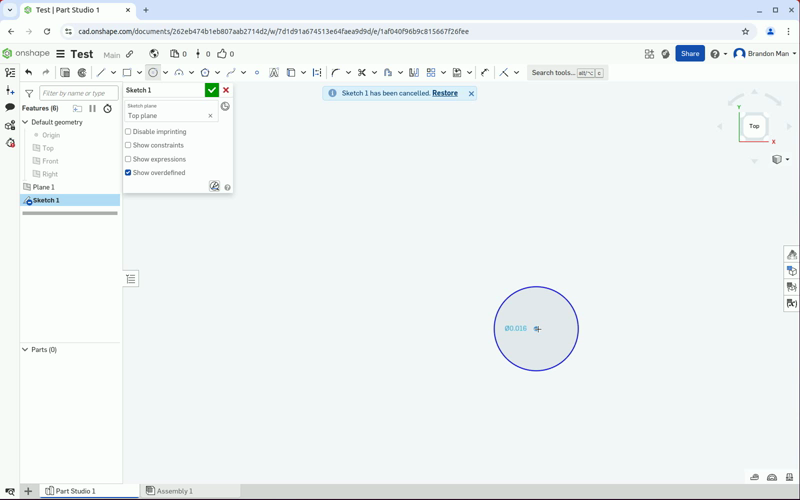
scroll(6)
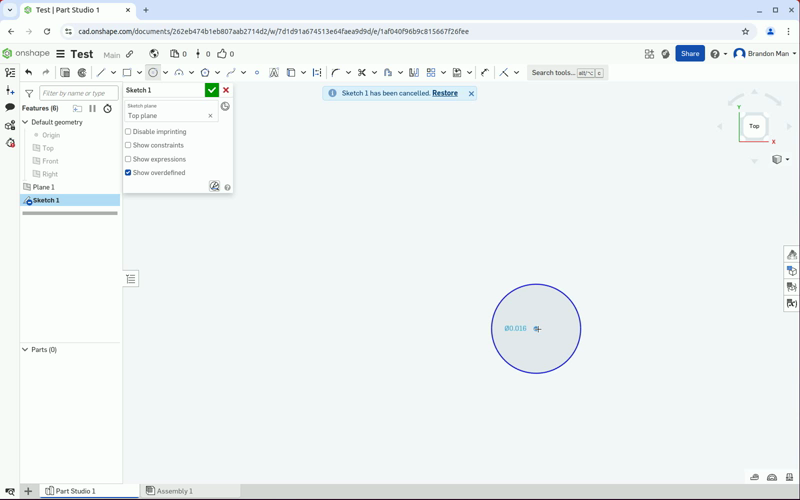
scroll(6)
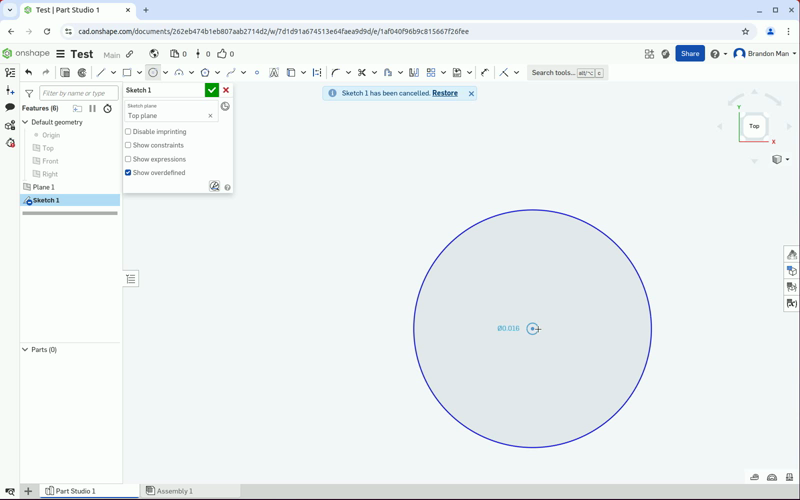
click(538, 328)
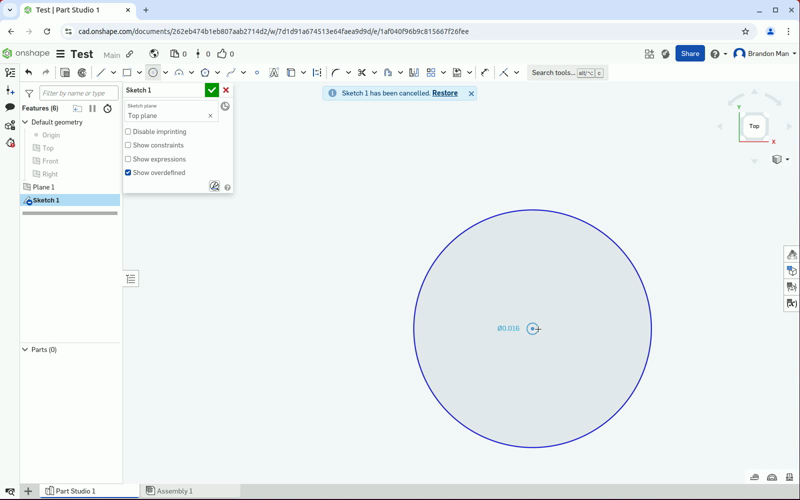
scroll(-6)
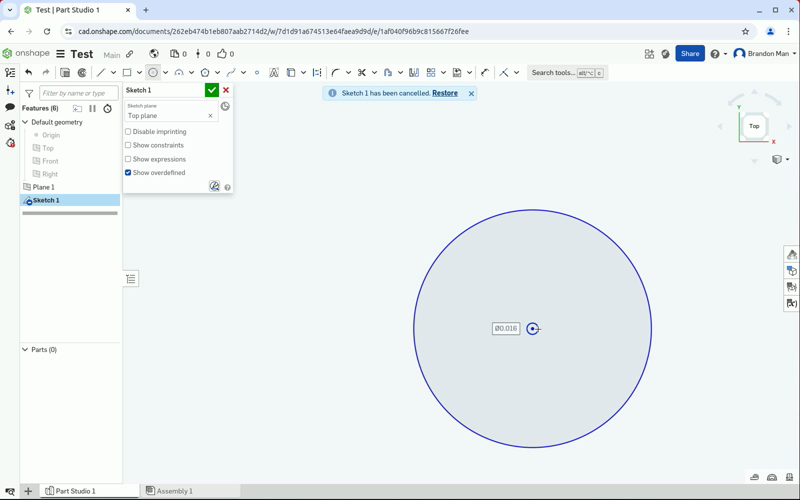
scroll(-6)
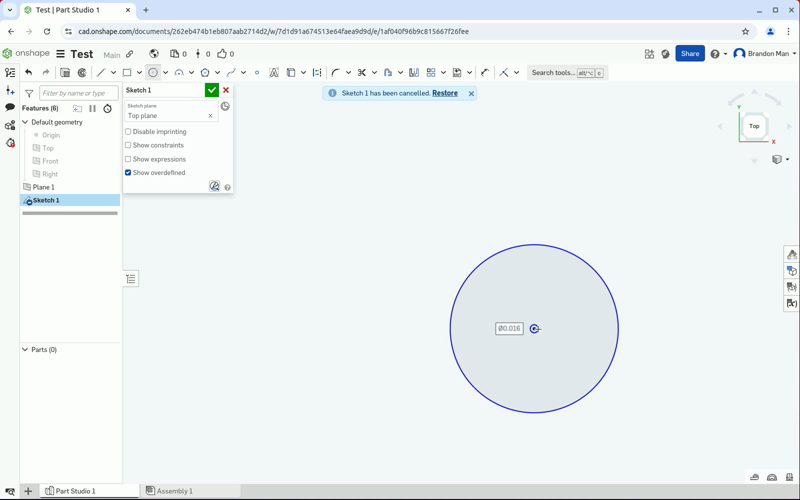
scroll(-6)
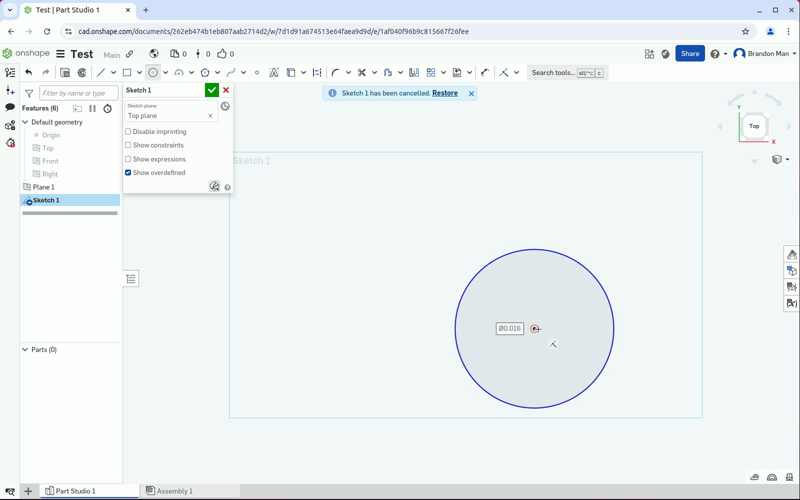
scroll(-6)
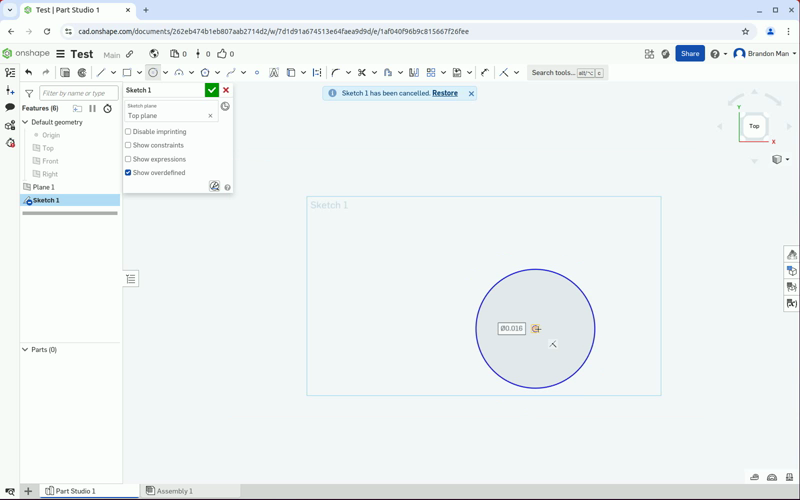
scroll(-6)
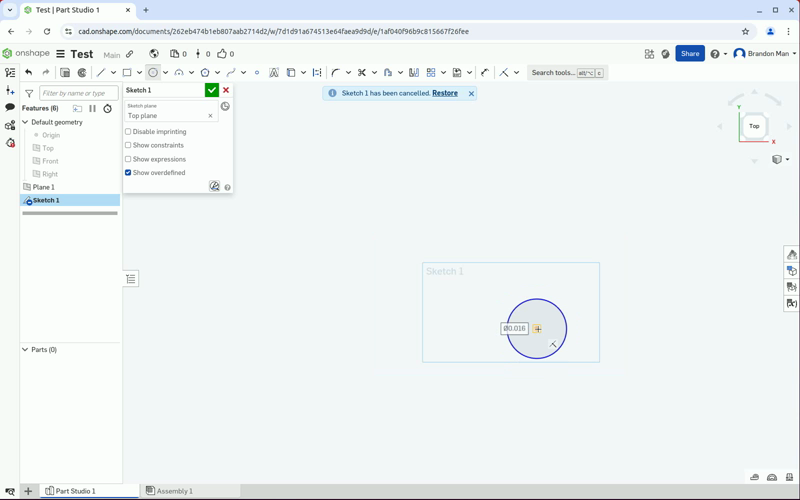
scroll(-6)
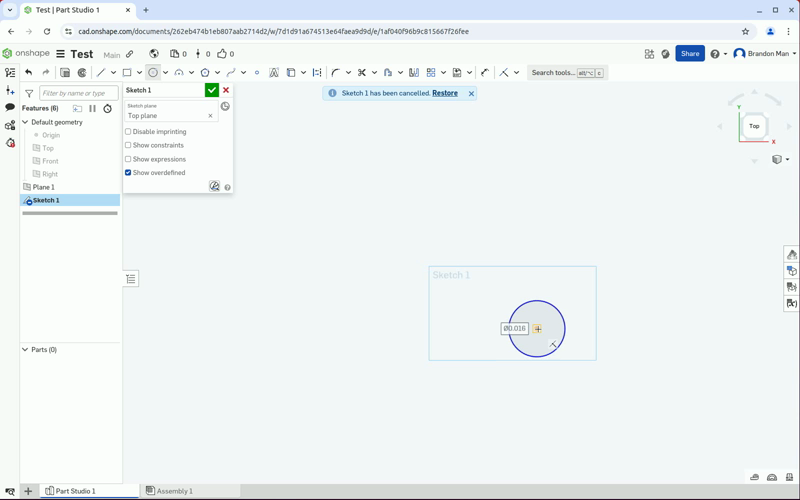
scroll(-6)
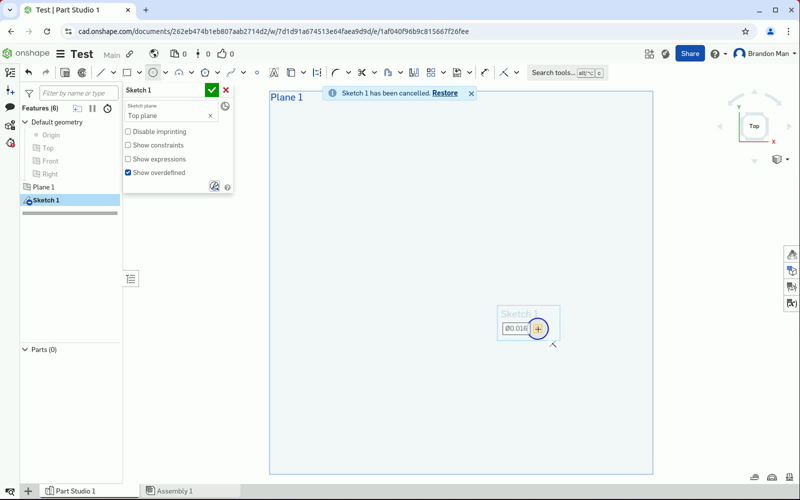
key(esc)
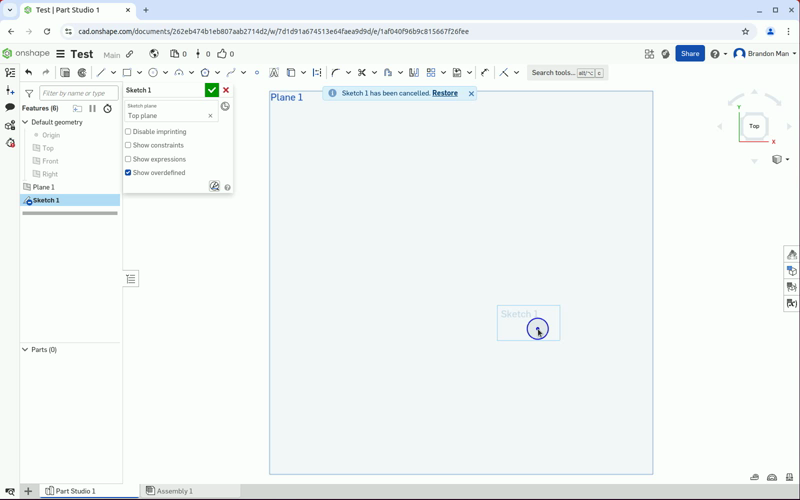
mouse_move(532, 335)
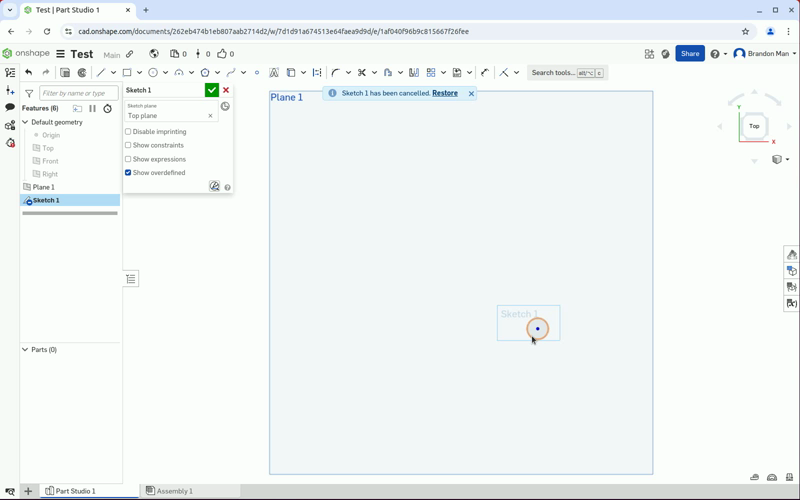
scroll(6)
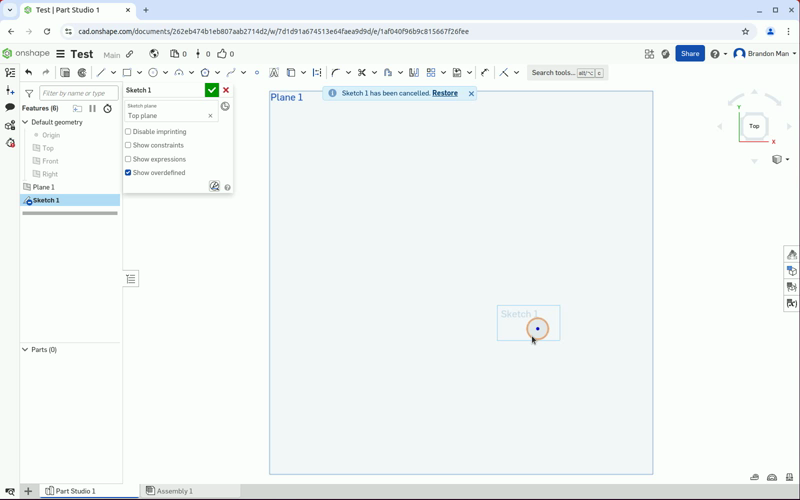
scroll(6)
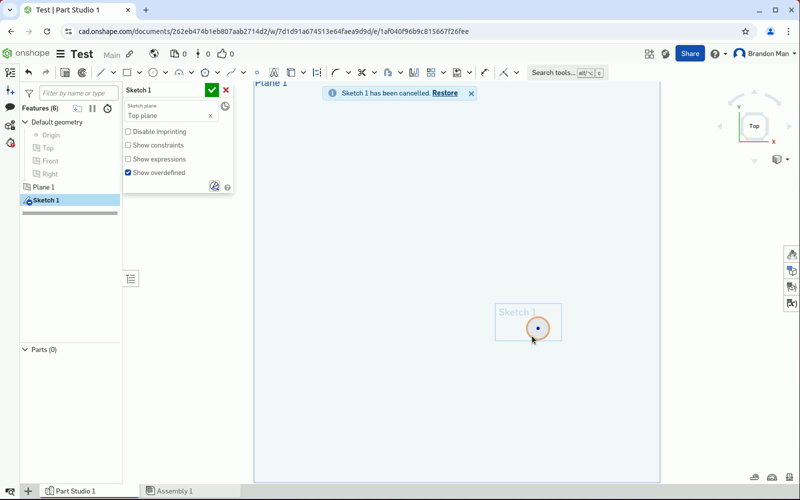
scroll(6)
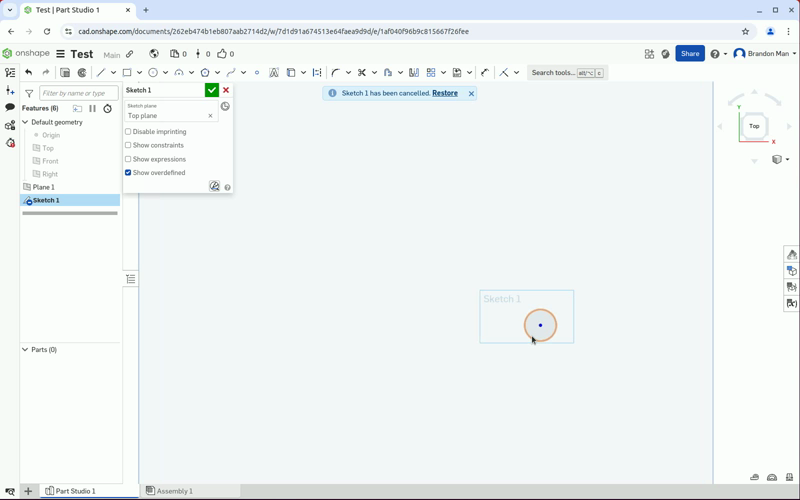
scroll(6)
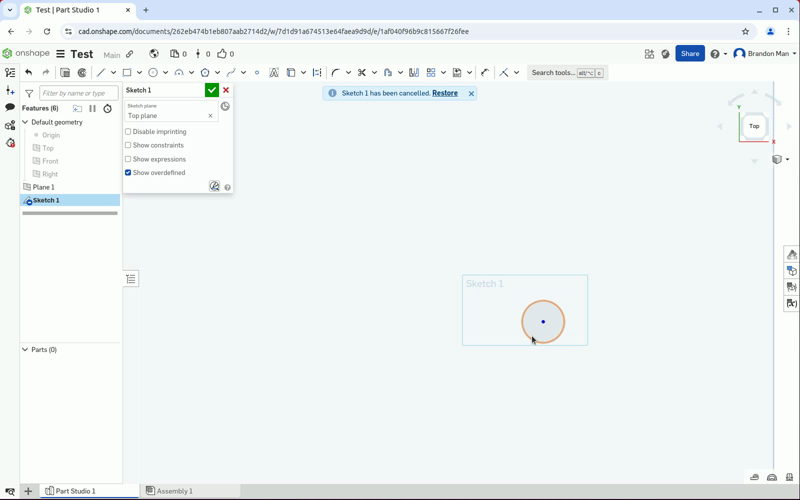
scroll(6)
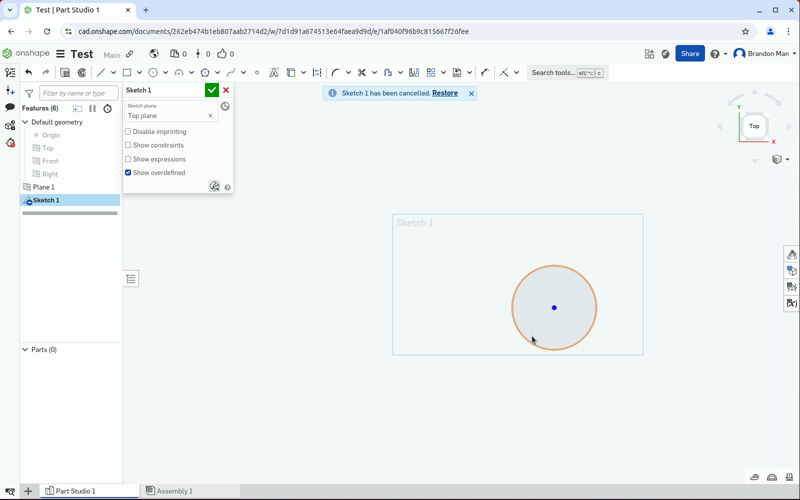
scroll(6)
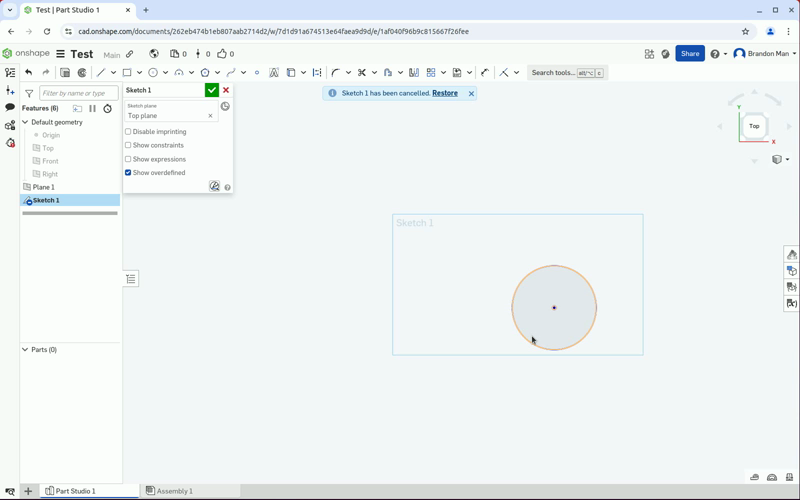
scroll(6)
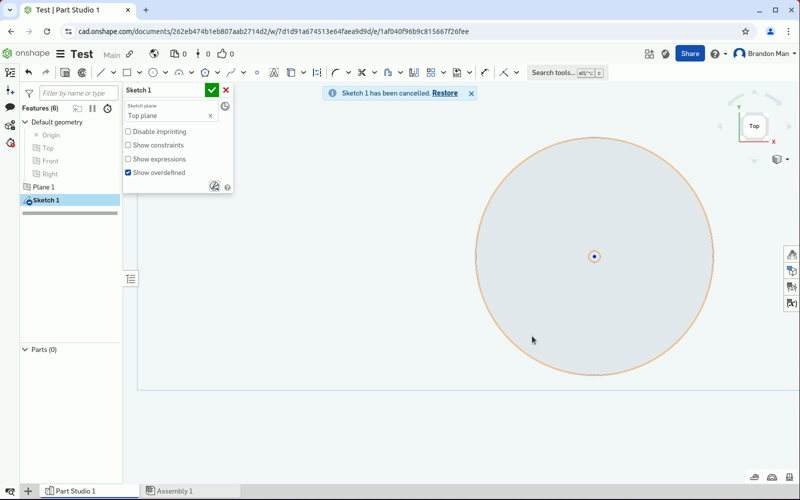
click(532, 335)
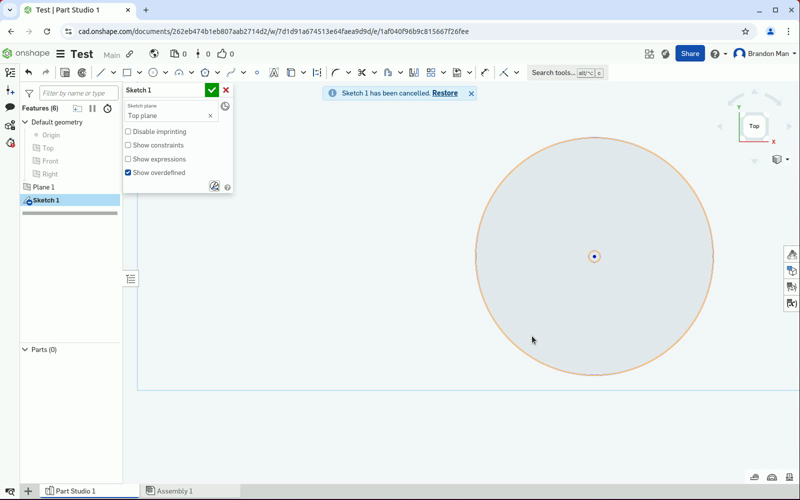
scroll(-6)
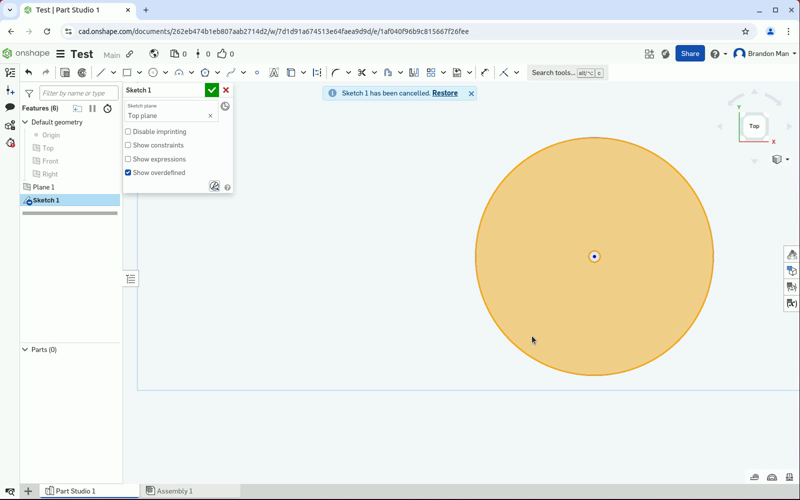
scroll(-6)
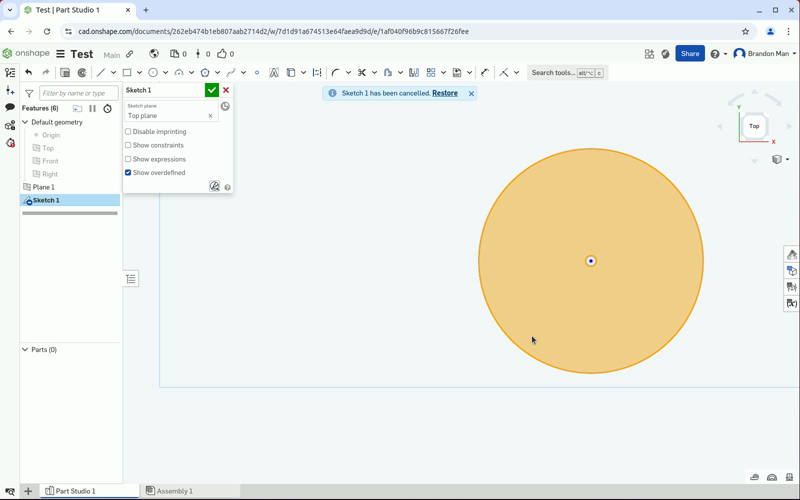
scroll(-6)
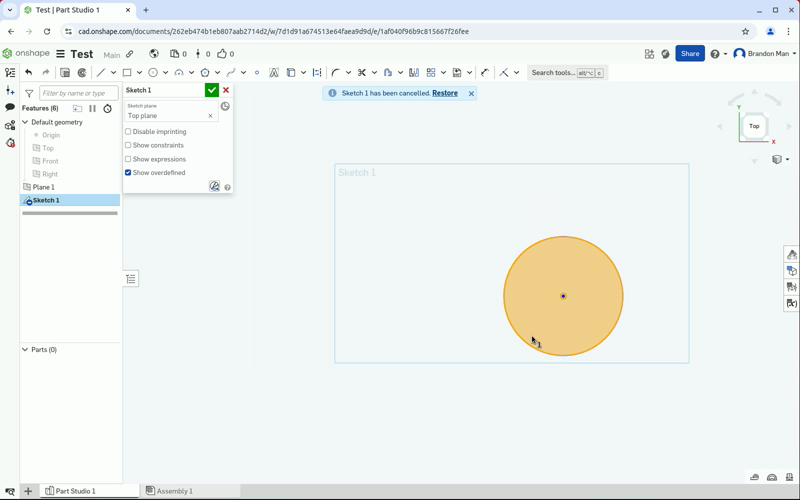
scroll(-6)
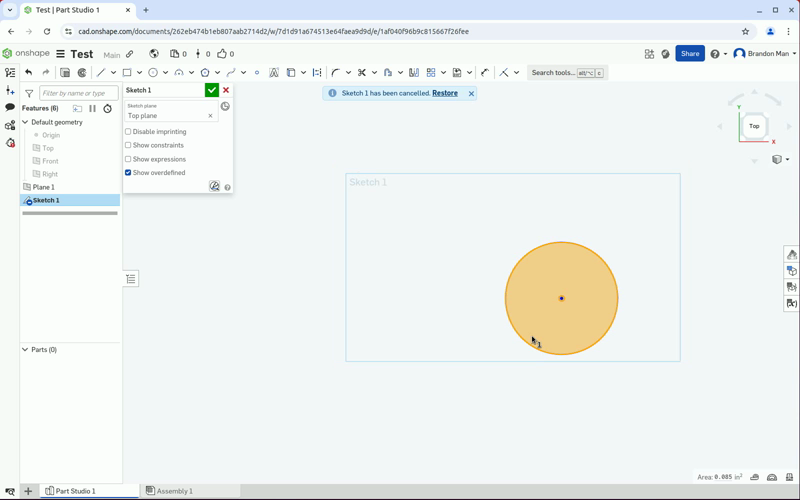
scroll(-6)
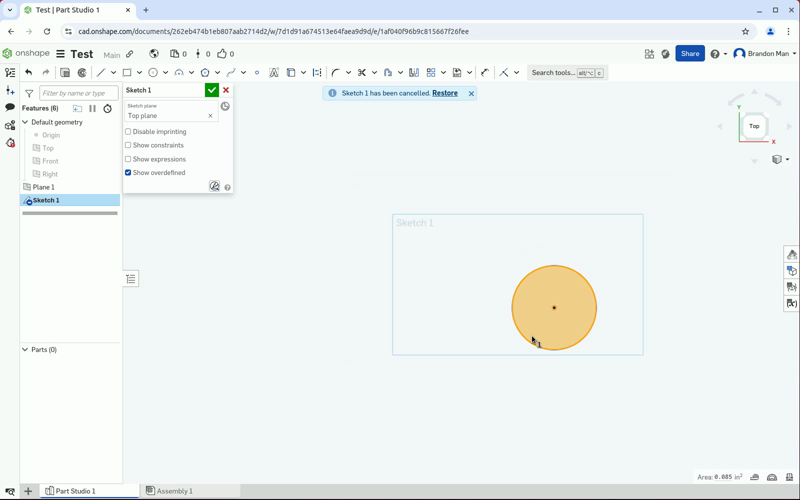
scroll(-6)
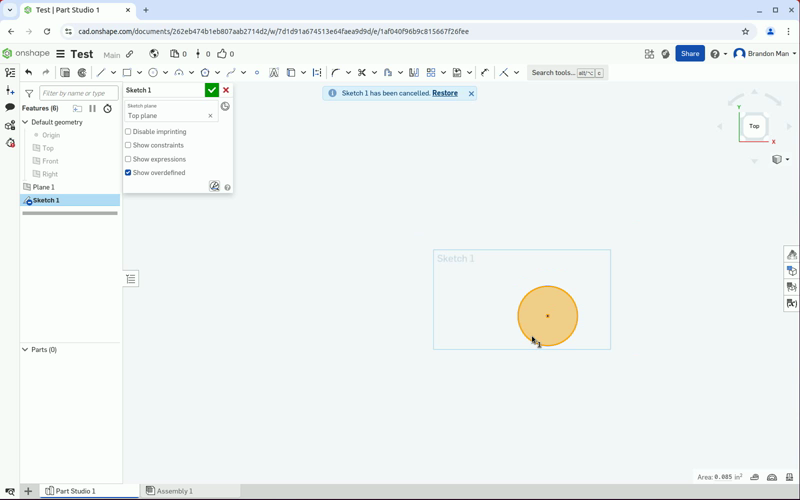
scroll(-6)
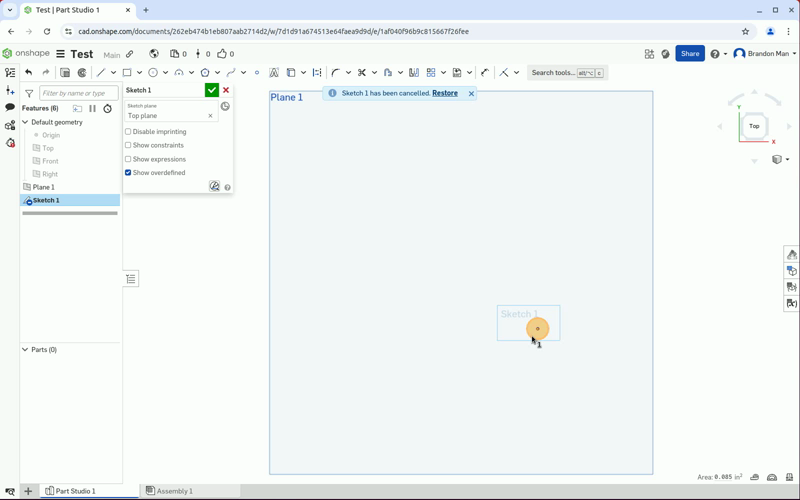
mouse_move(73, 352)
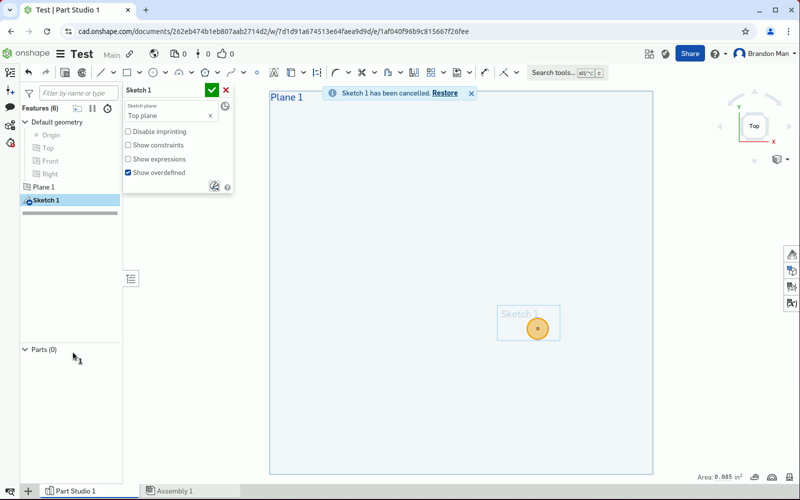
key(shift+y)
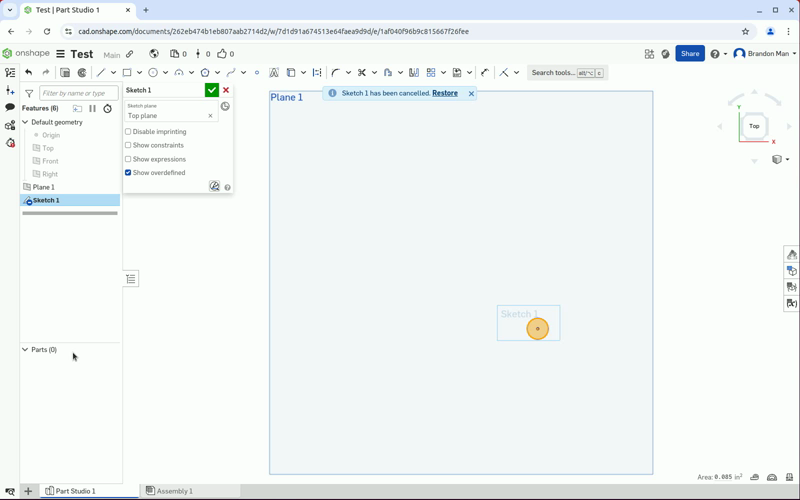
key(shift+e)
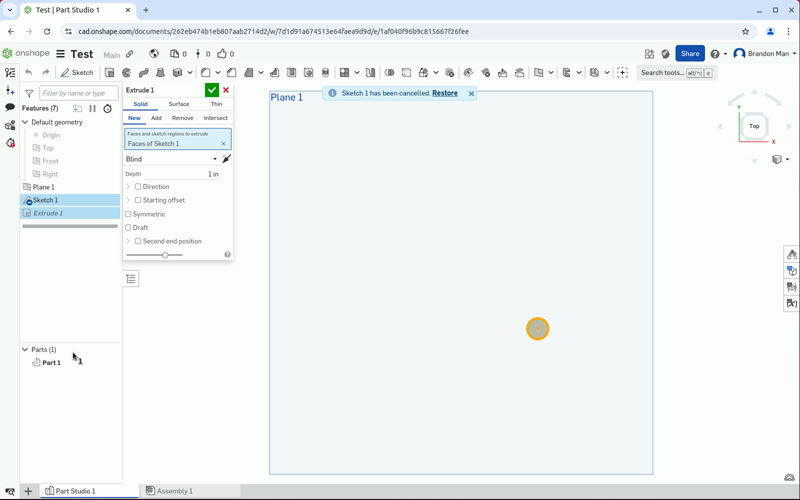
mouse_move(143, 106)
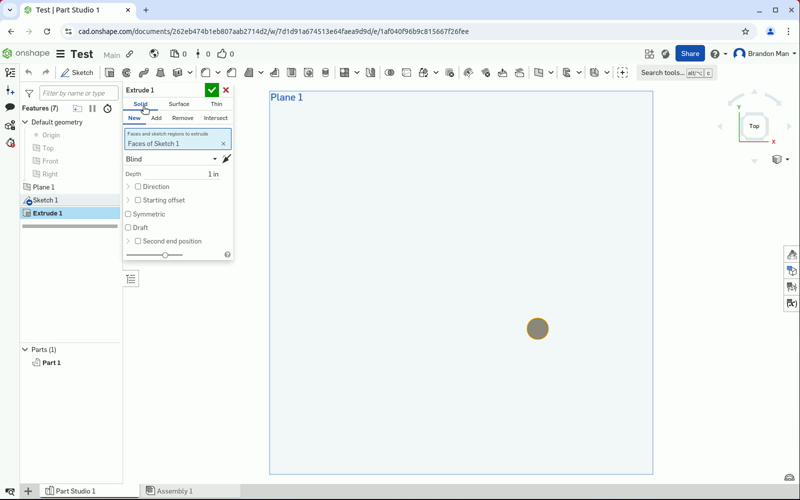
click(143, 106)
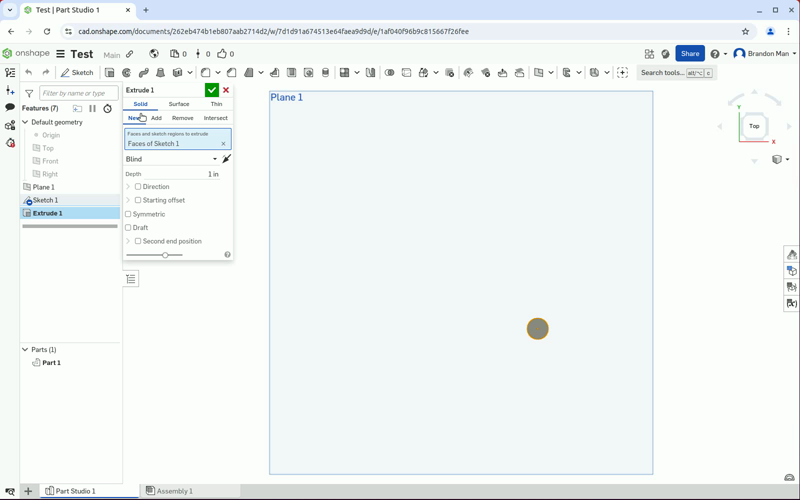
mouse_move(137, 120)
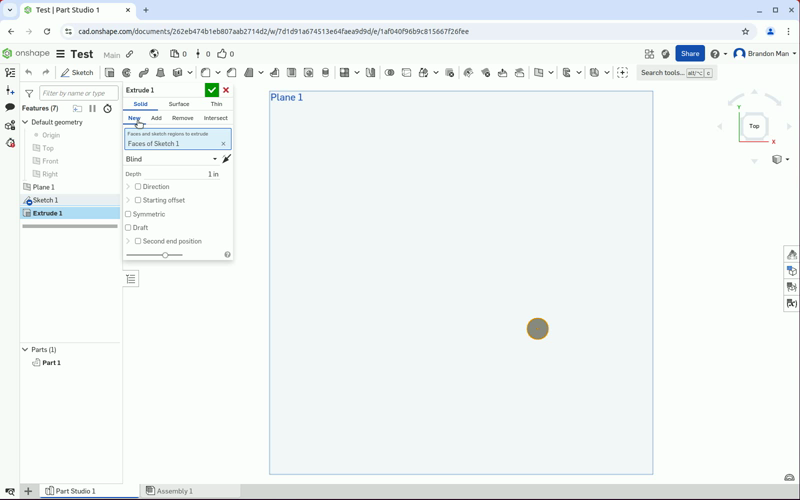
click(137, 120)
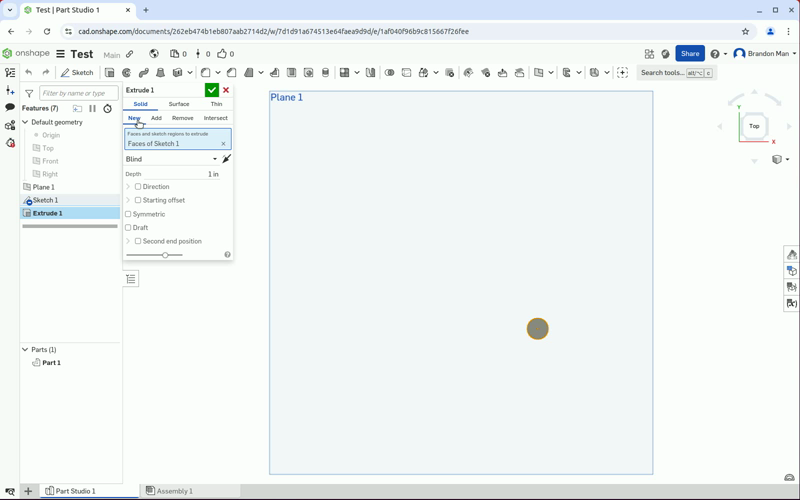
key(tab, 4)
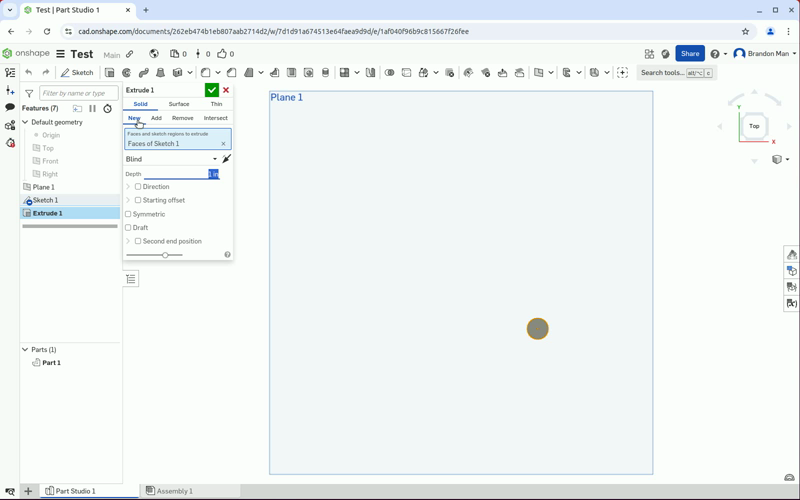
text(-0.018)
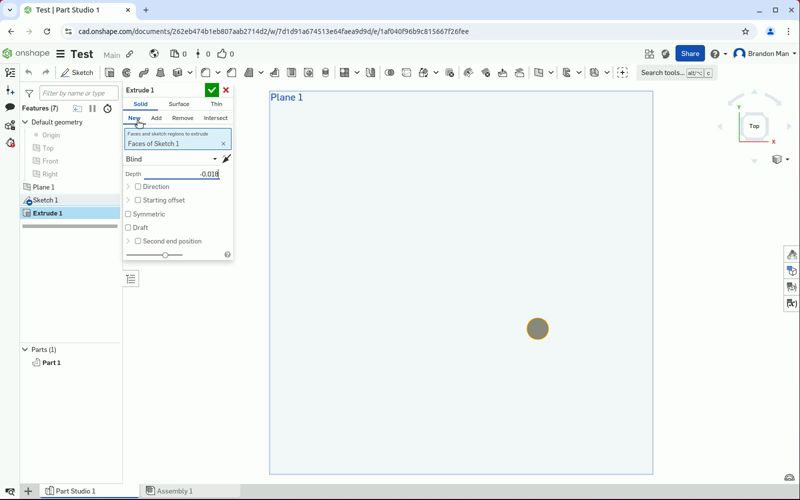
key(enter)
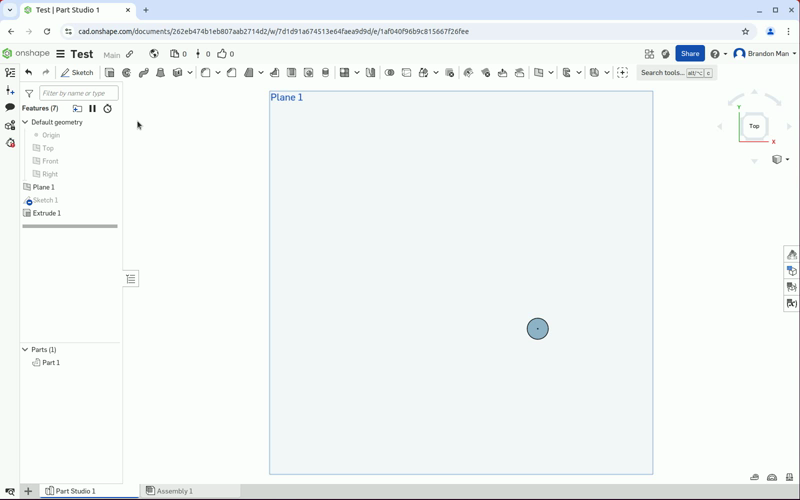
key(shift+h)
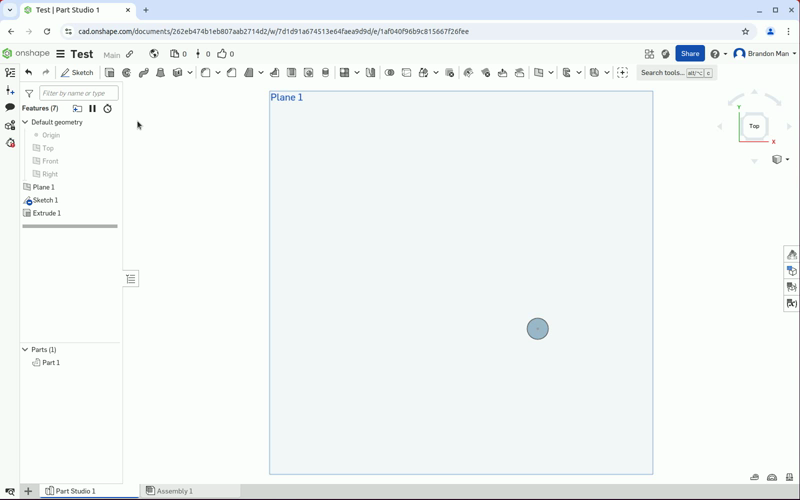
key(shift+h)
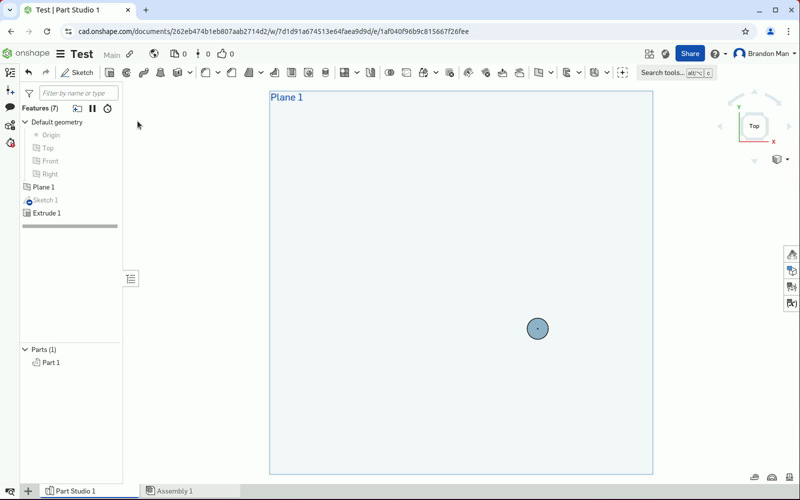
mouse_move(73, 189)
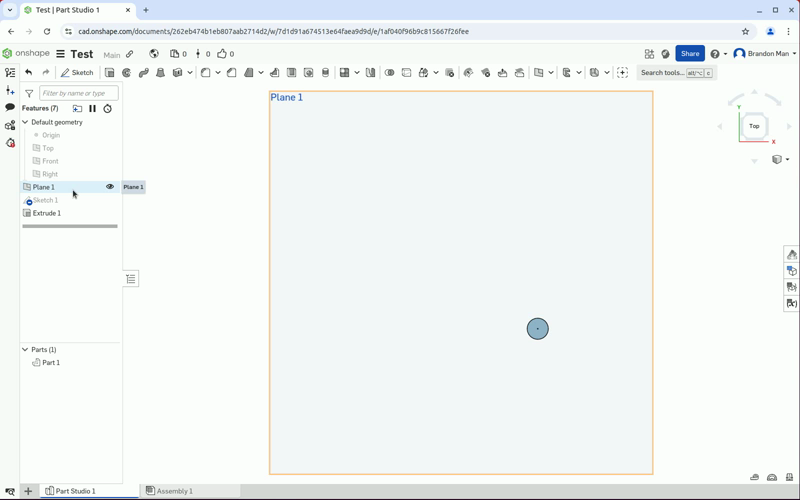
click(73, 189)
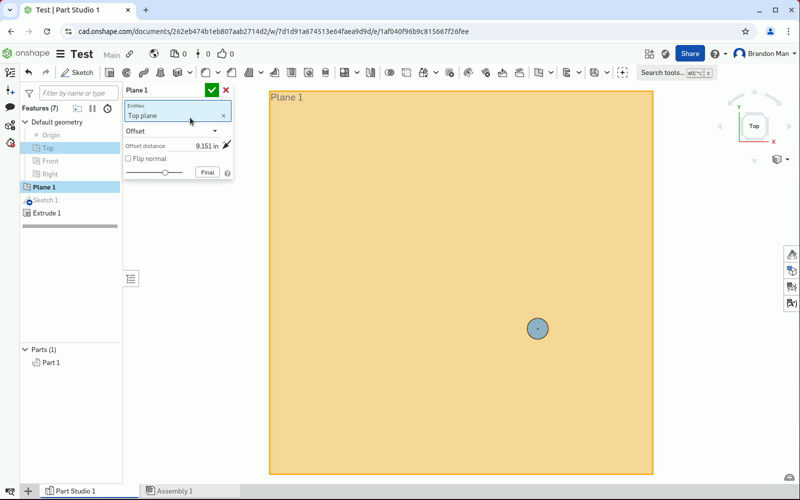
mouse_move(229, 92)
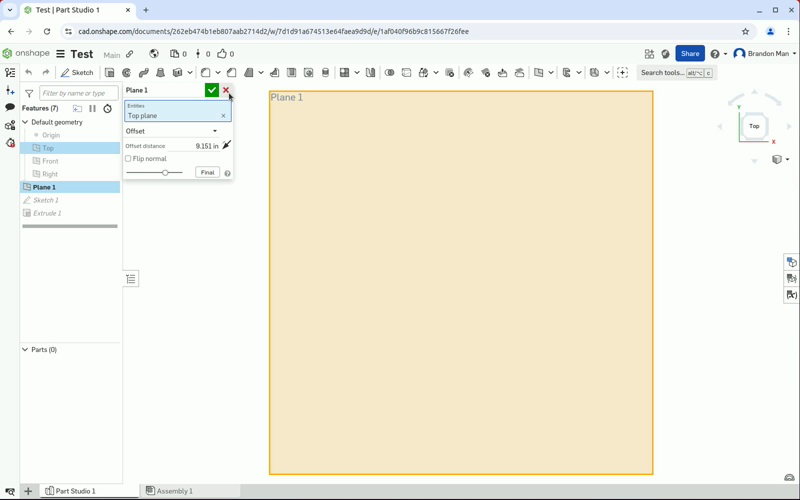
click(229, 92)
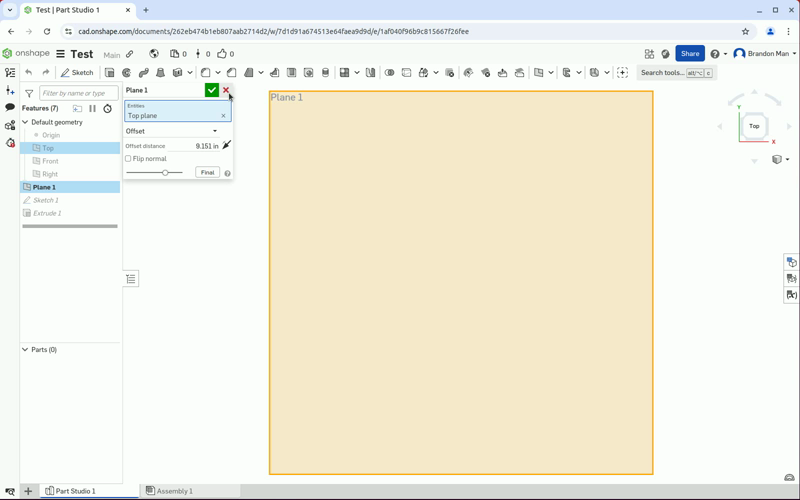
key(shift+s)
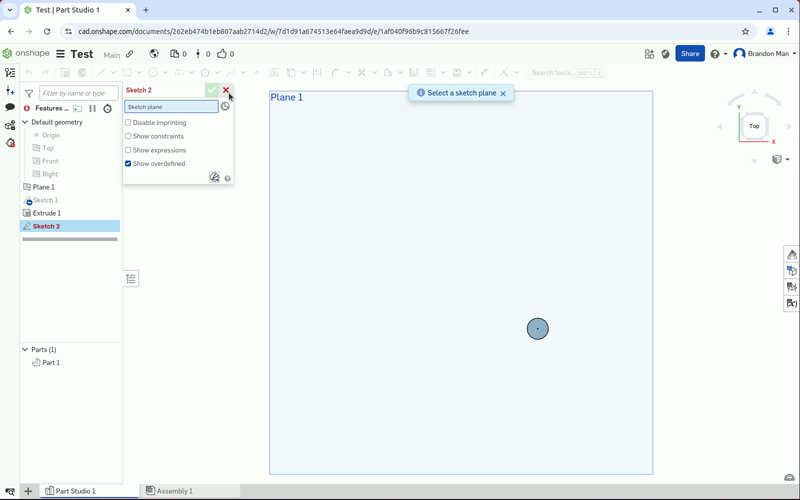
mouse_move(73, 150)
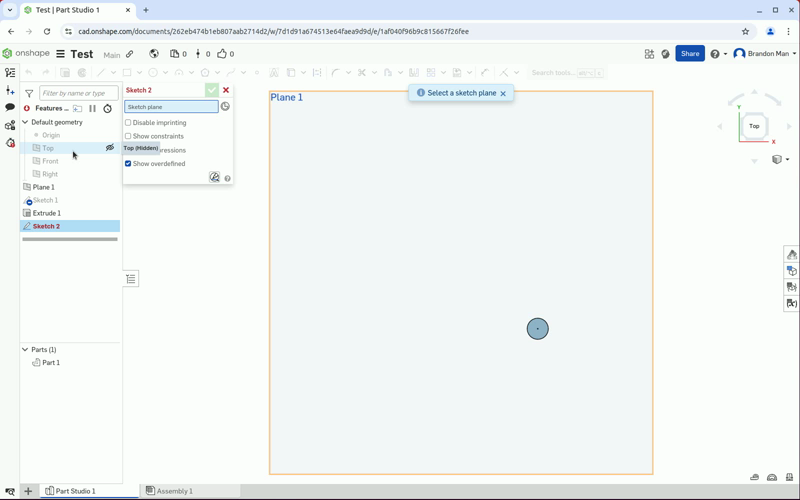
click(73, 150)
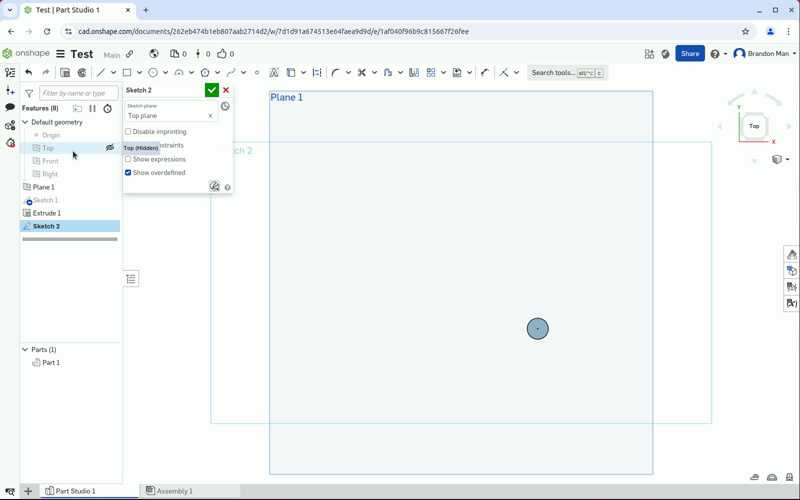
mouse_move(73, 352)
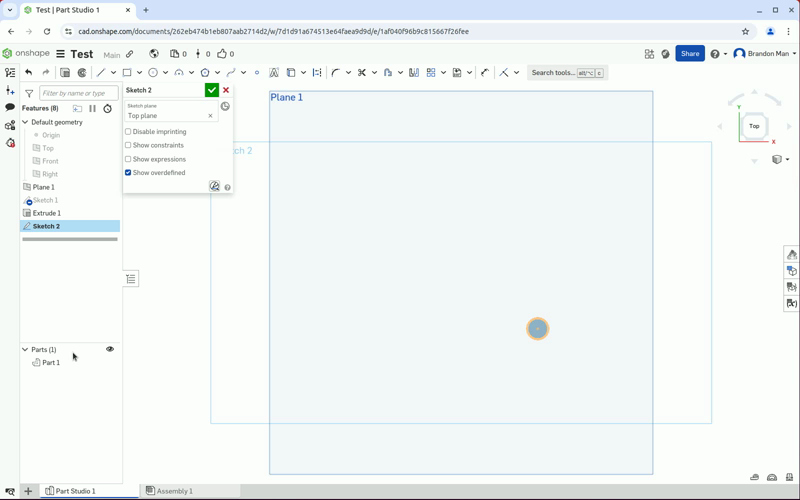
key(y)
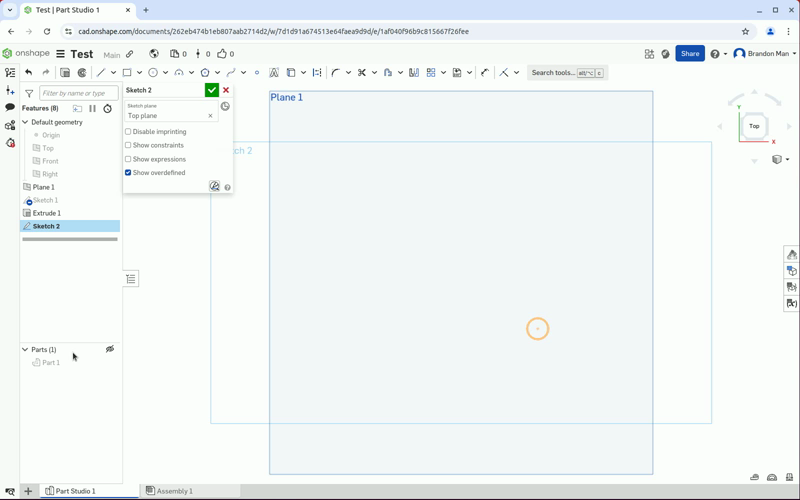
key(c)
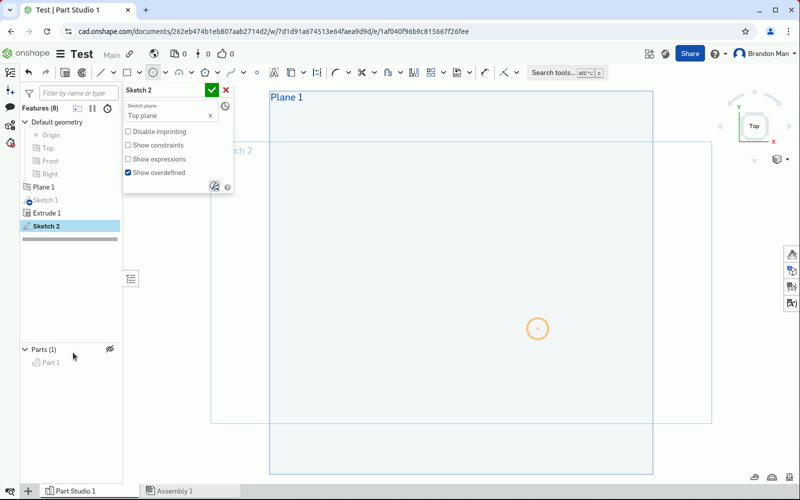
key_down(shift)
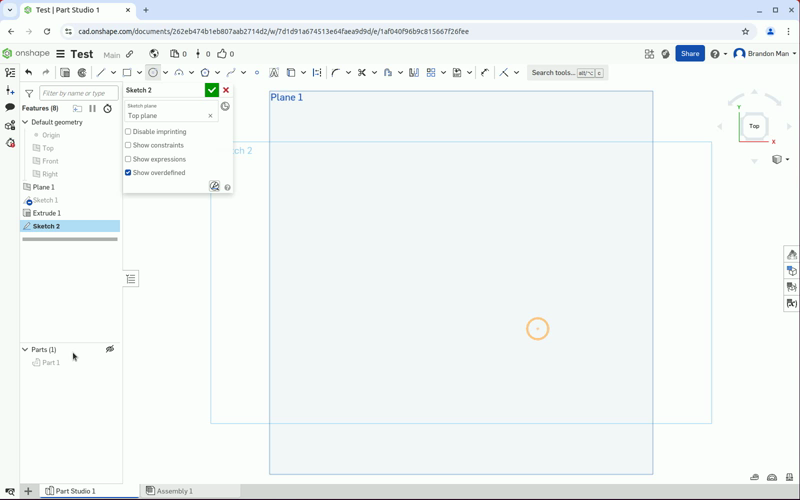
mouse_move(563, 328)
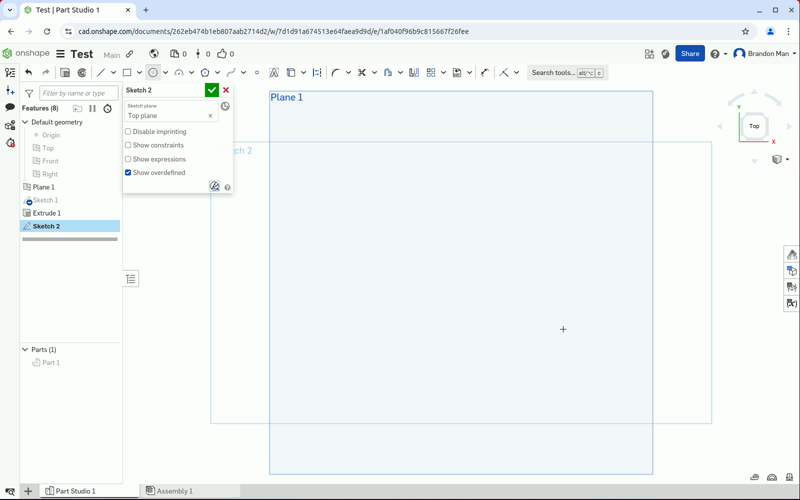
click(563, 328)
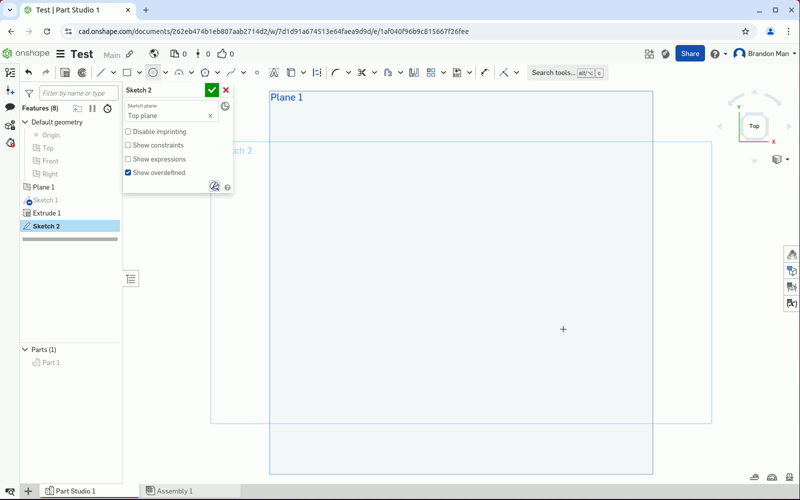
key_up(shift)
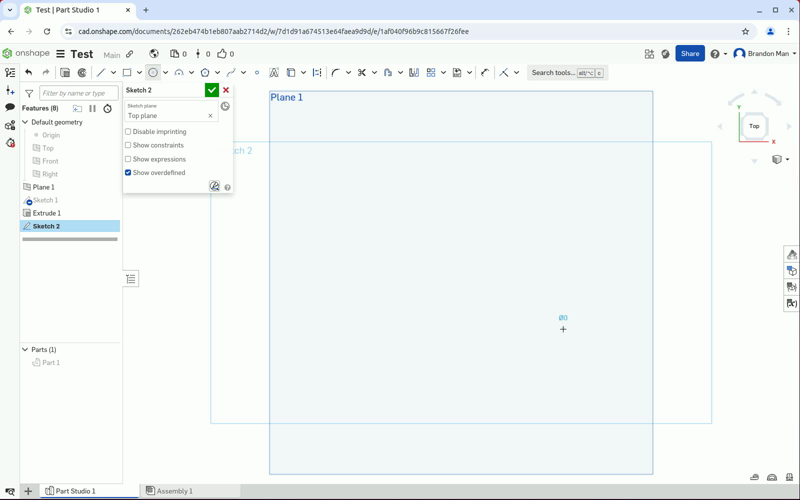
mouse_move(574, 328)
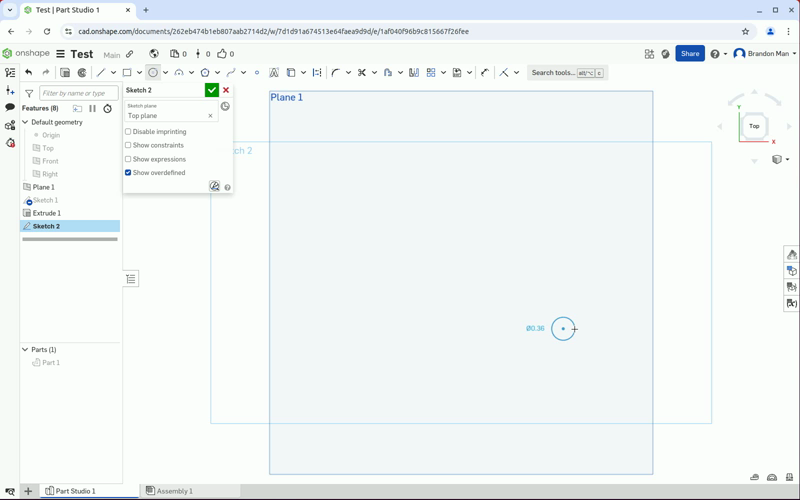
click(574, 328)
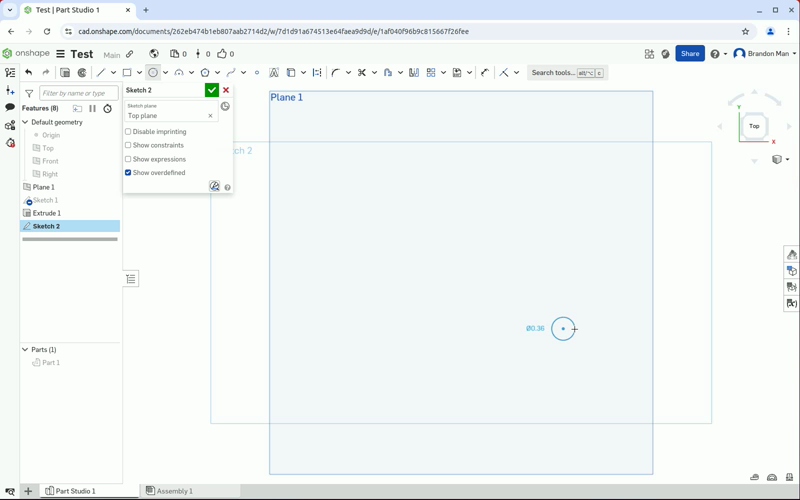
key(esc)
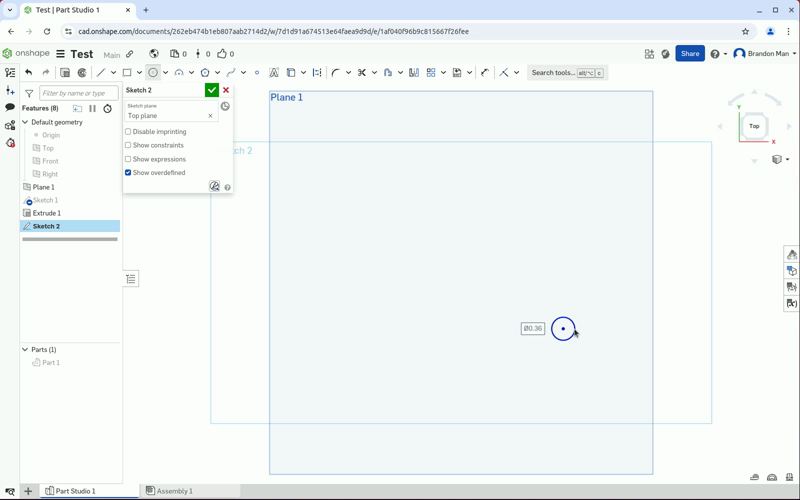
key(c)
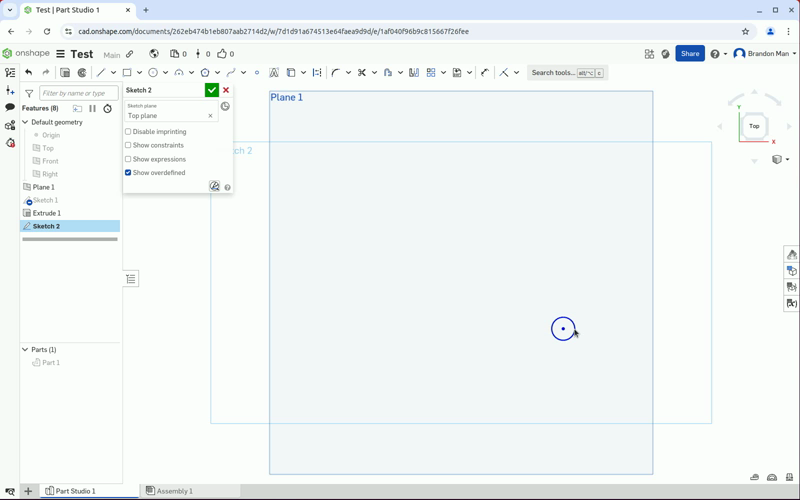
key_down(shift)
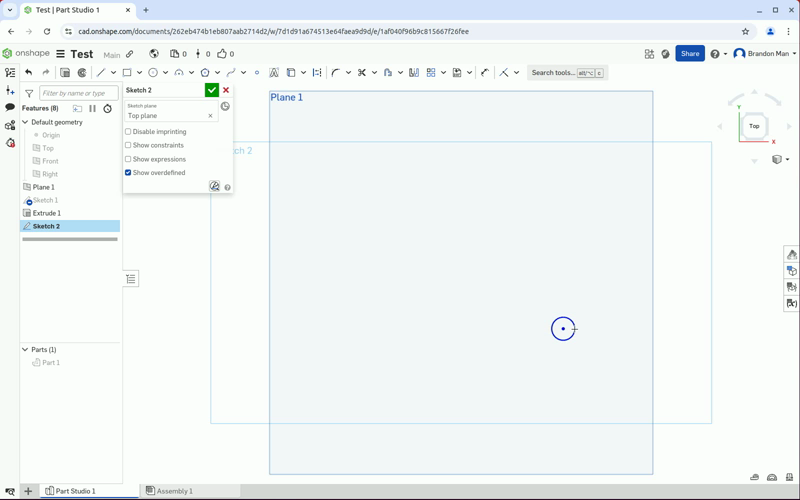
mouse_move(563, 328)
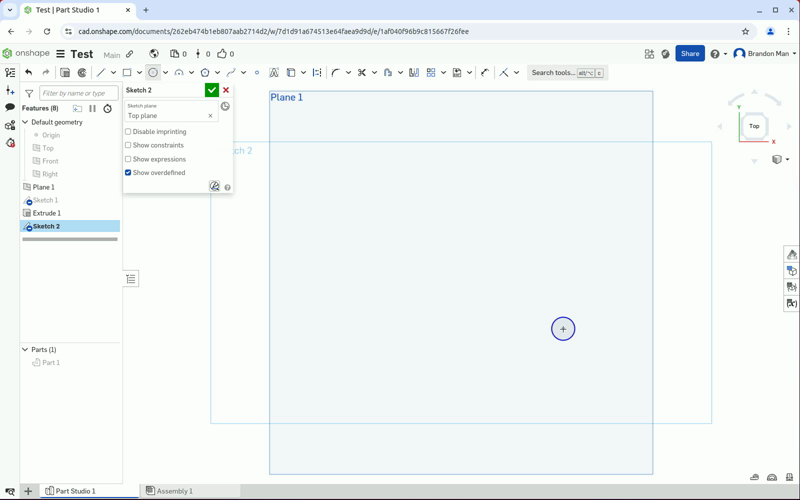
click(563, 328)
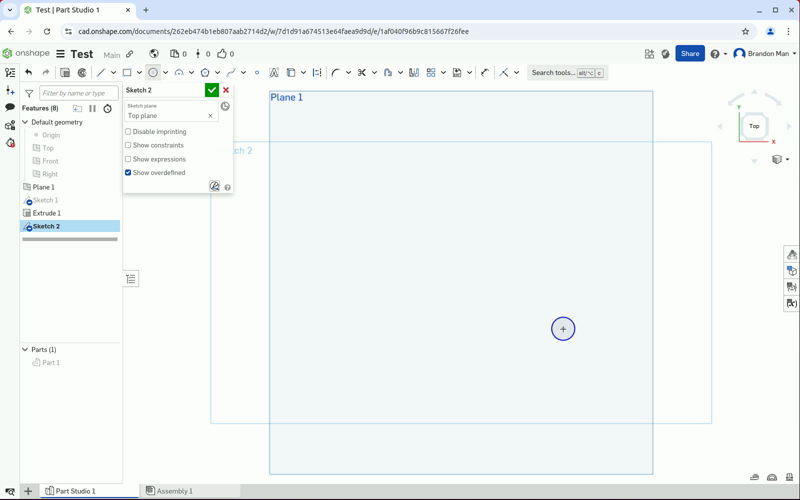
key_up(shift)
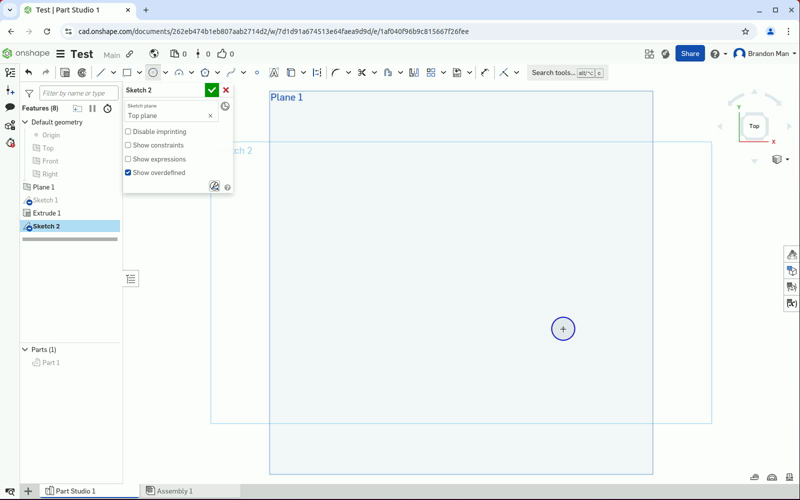
mouse_move(564, 328)
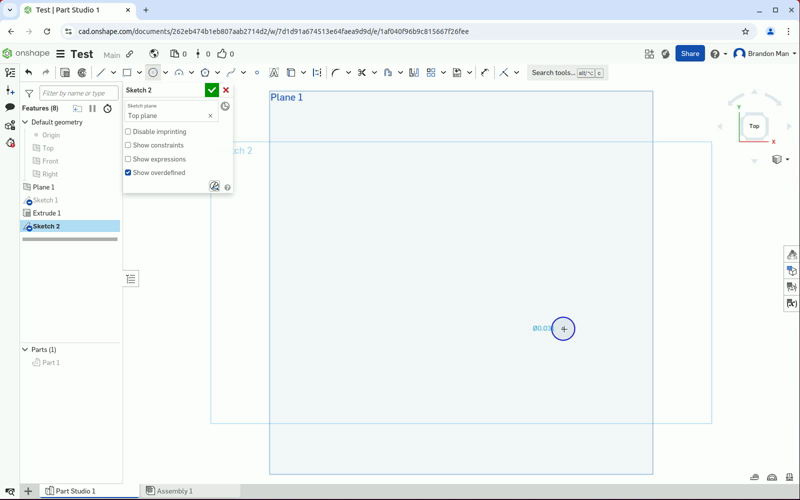
scroll(6)
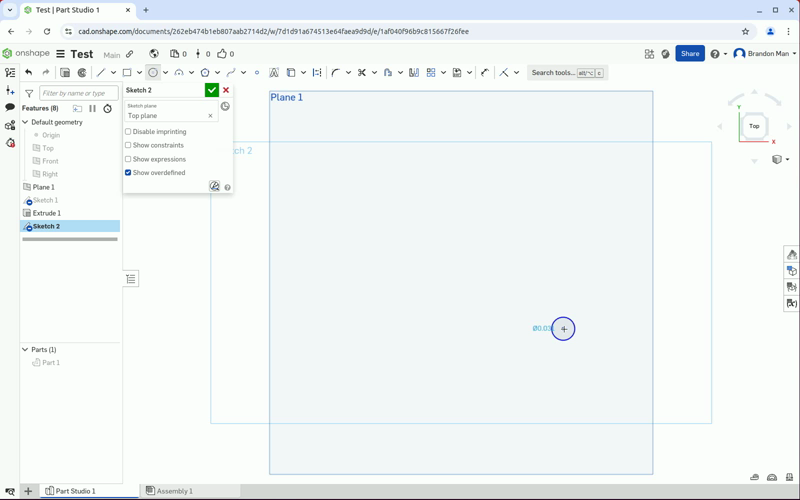
scroll(6)
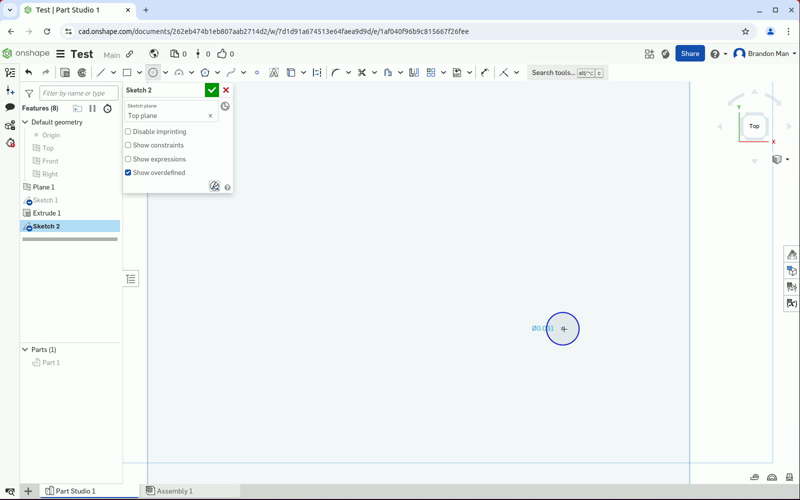
scroll(6)
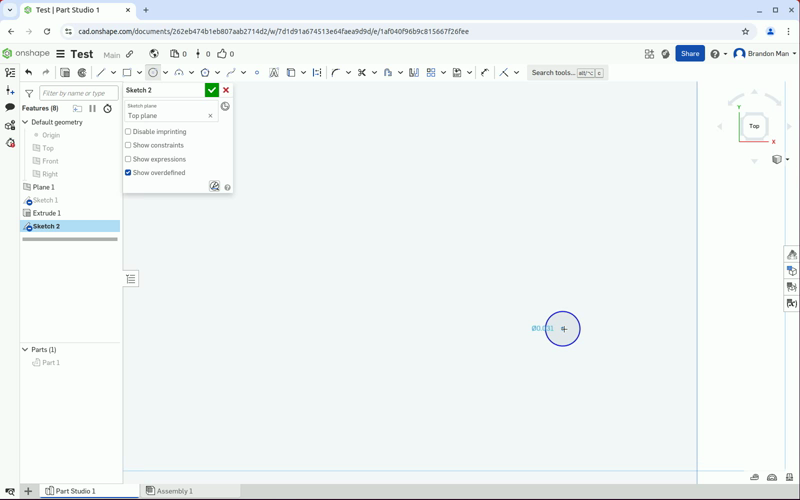
scroll(6)
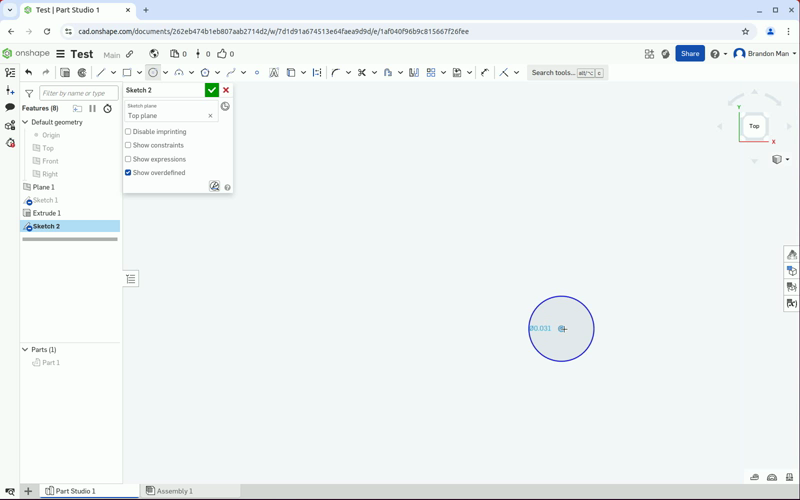
scroll(6)
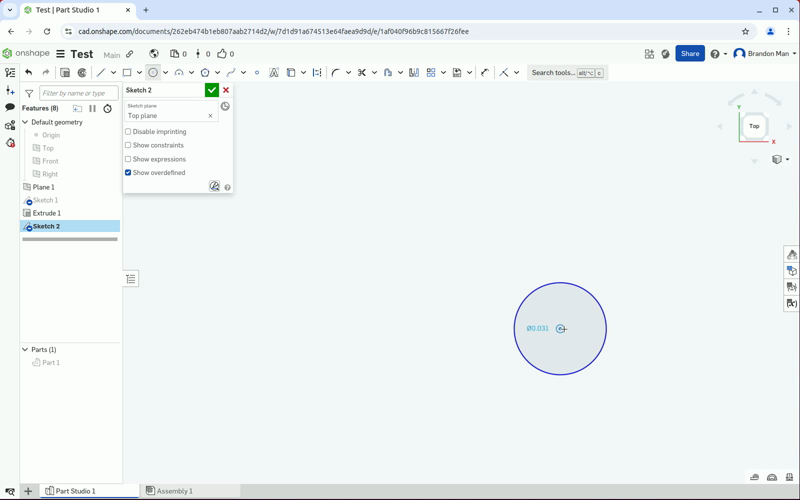
scroll(6)
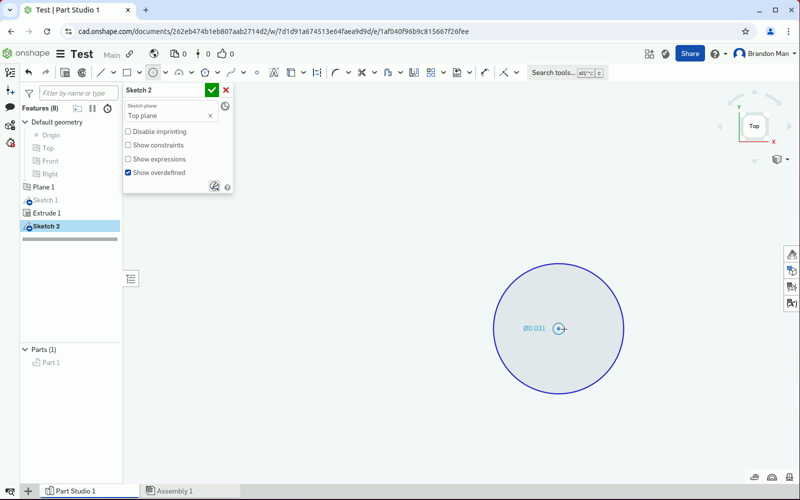
scroll(6)
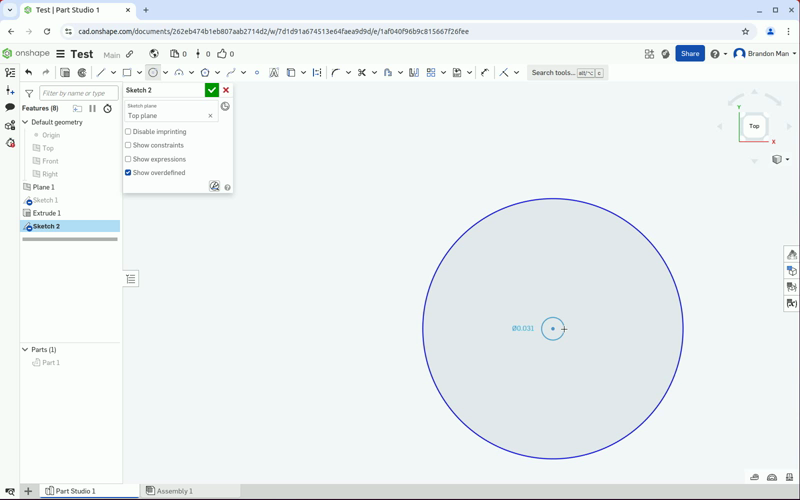
click(564, 328)
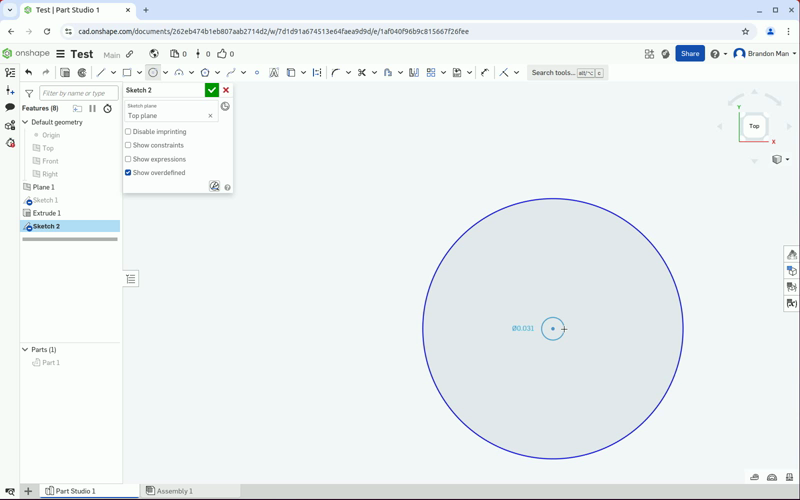
scroll(-6)
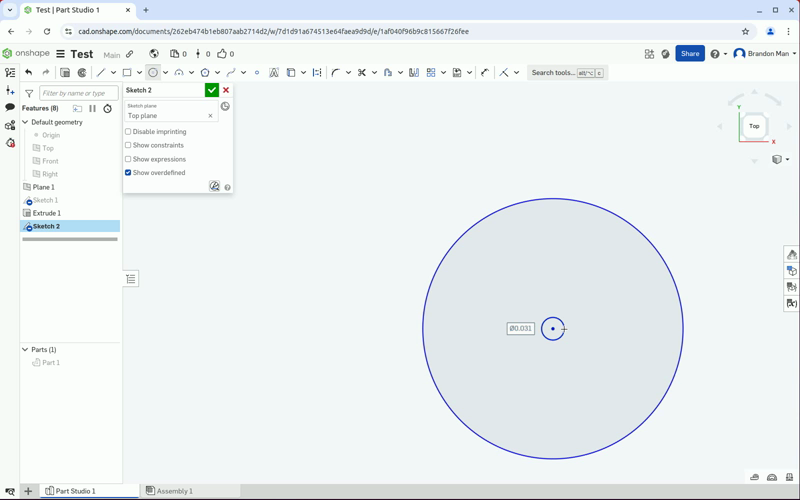
scroll(-6)
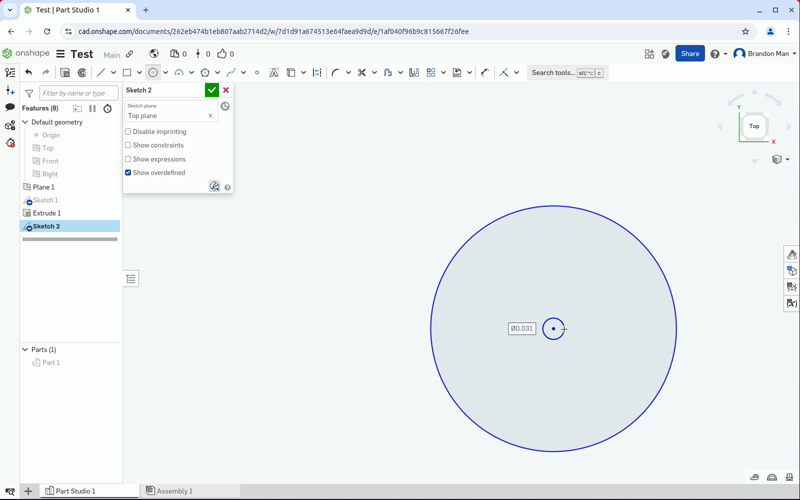
scroll(-6)
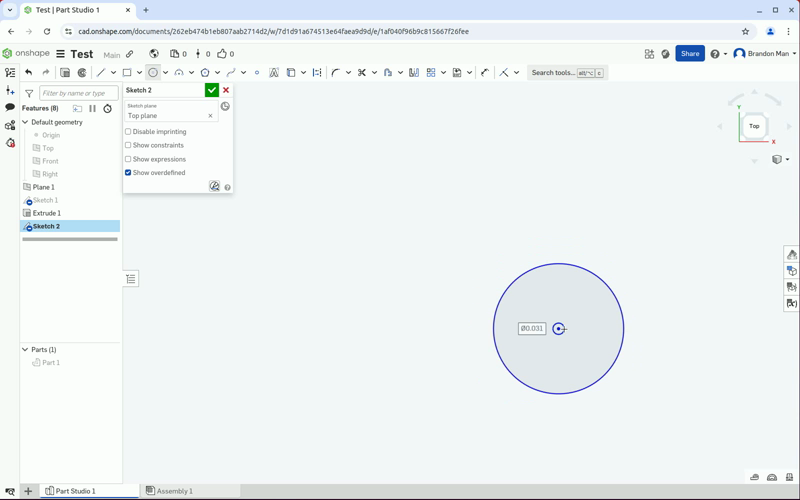
scroll(-6)
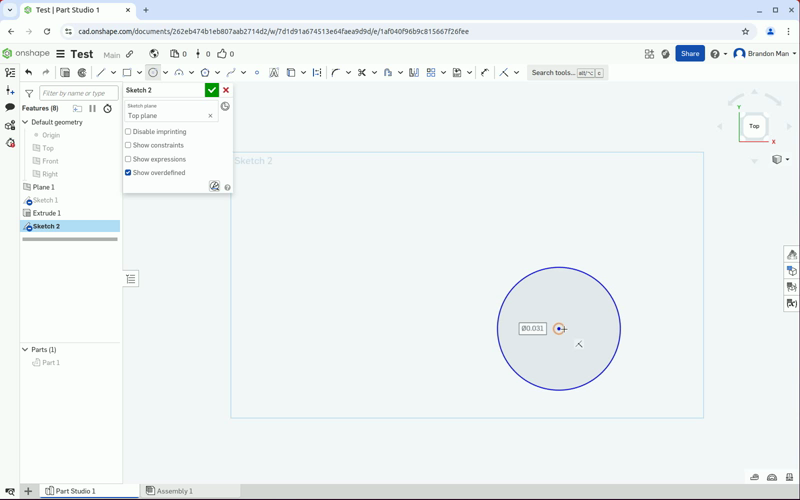
scroll(-6)
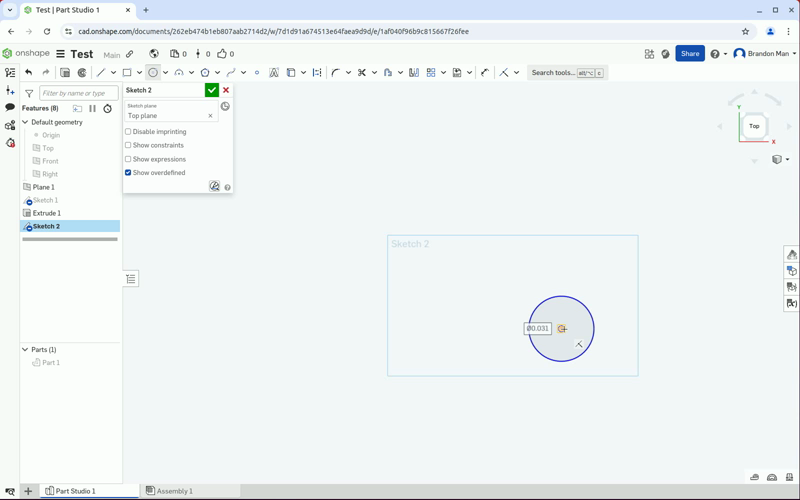
scroll(-6)
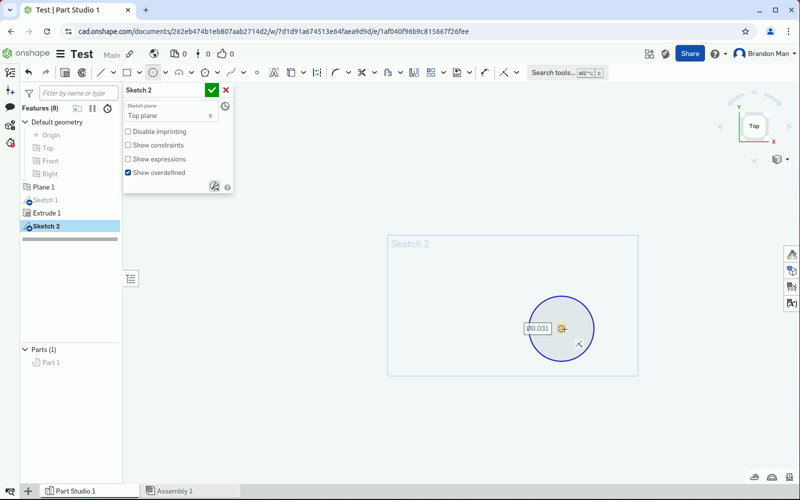
scroll(-6)
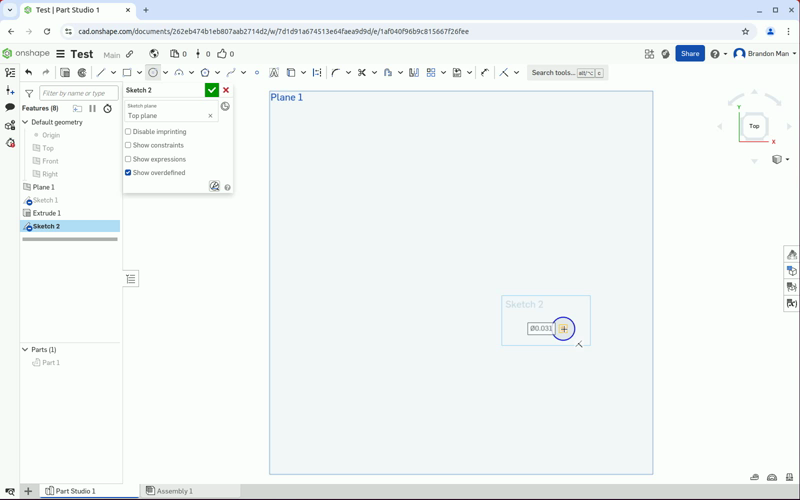
key(esc)
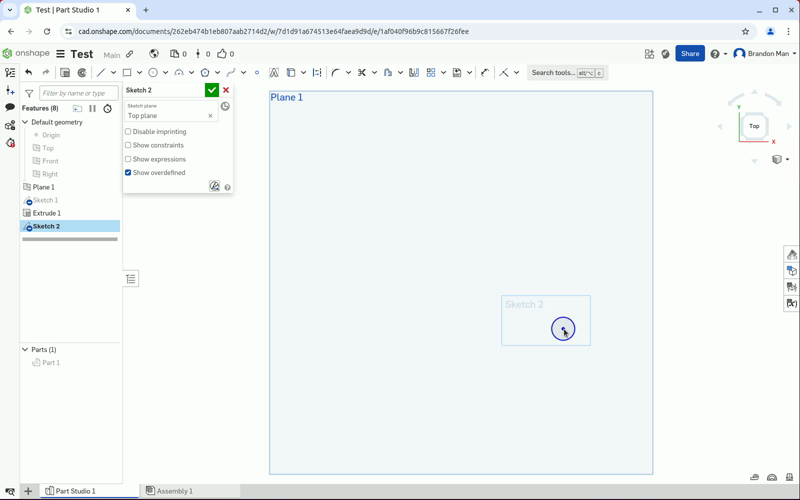
mouse_move(554, 330)
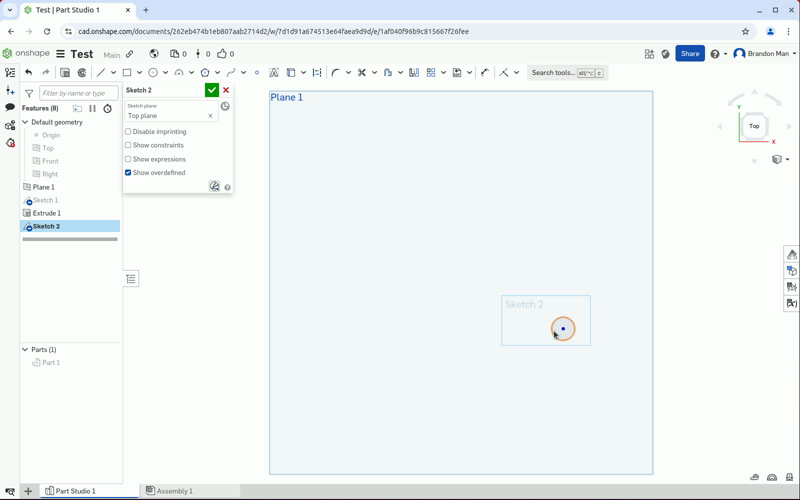
scroll(6)
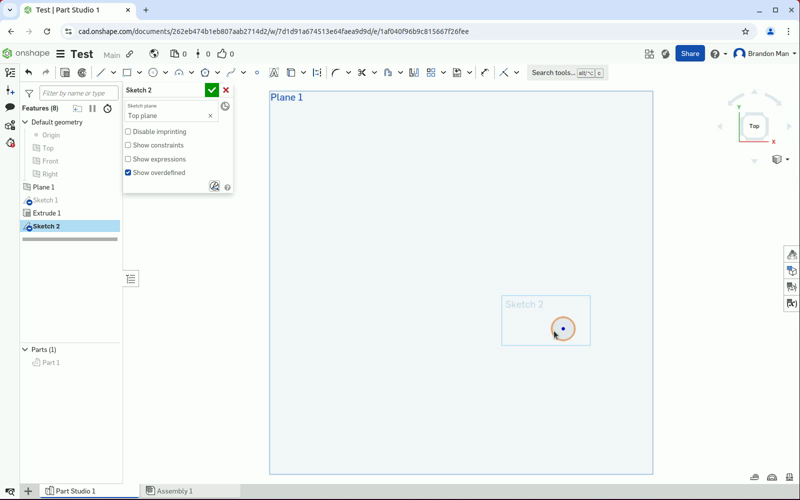
scroll(6)
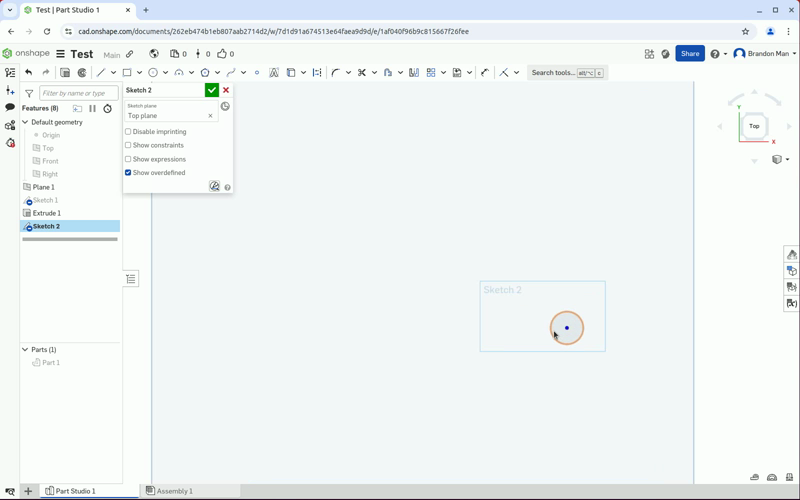
scroll(6)
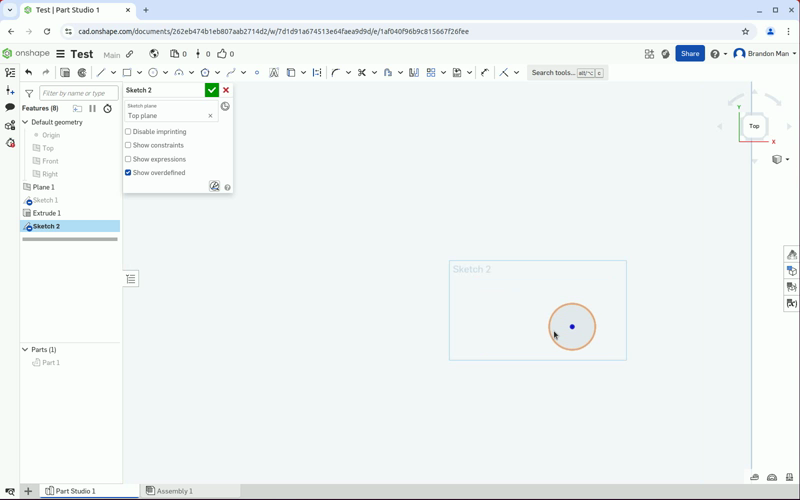
scroll(6)
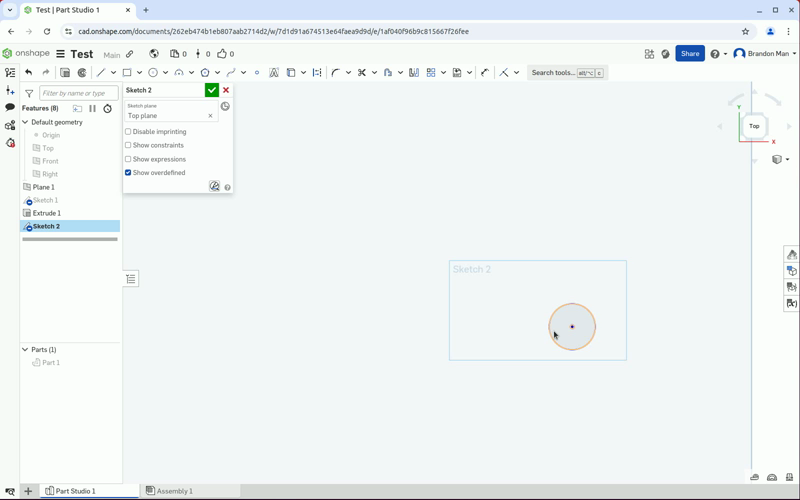
scroll(6)
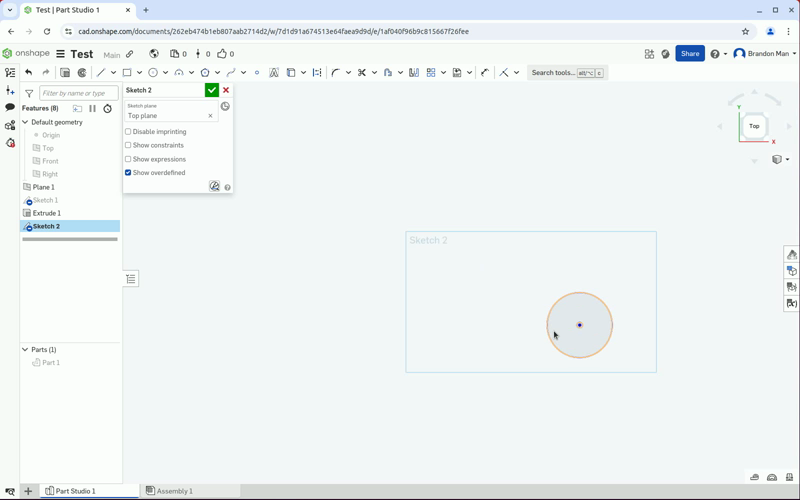
scroll(6)
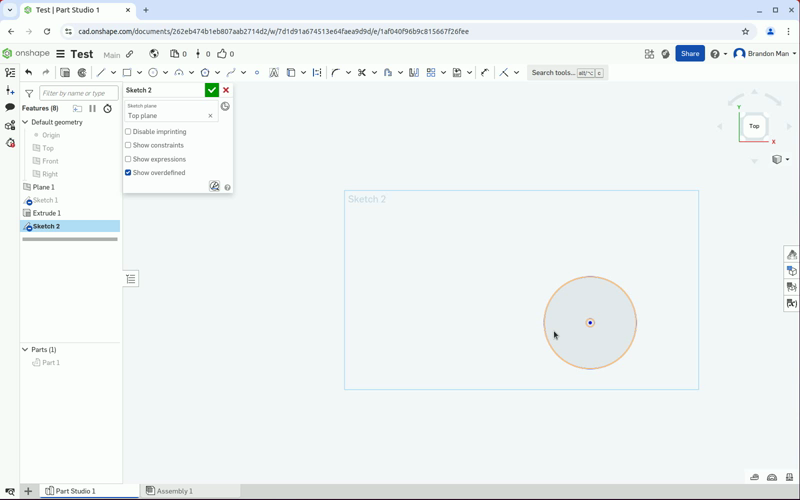
scroll(6)
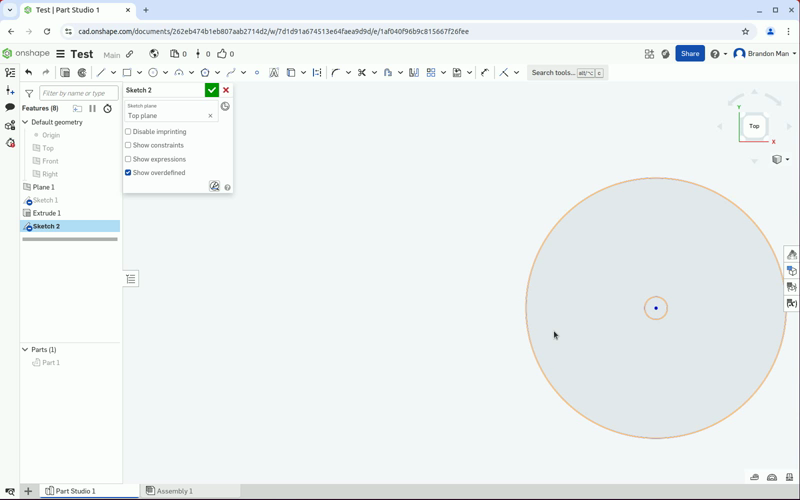
click(554, 330)
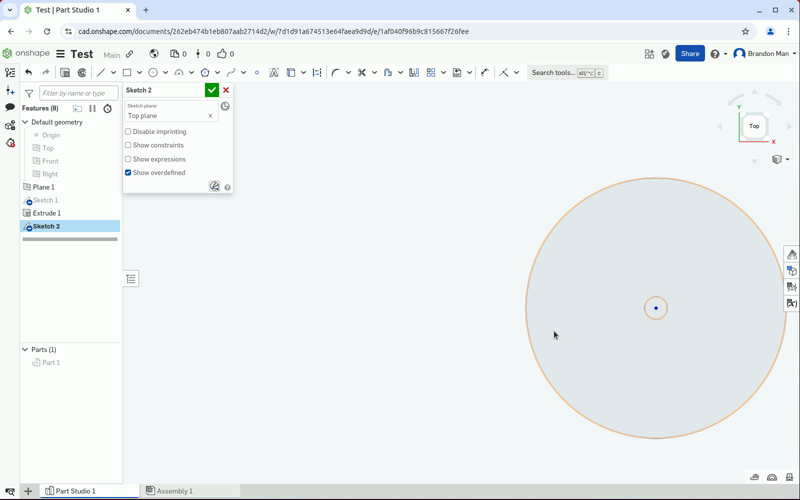
scroll(-6)
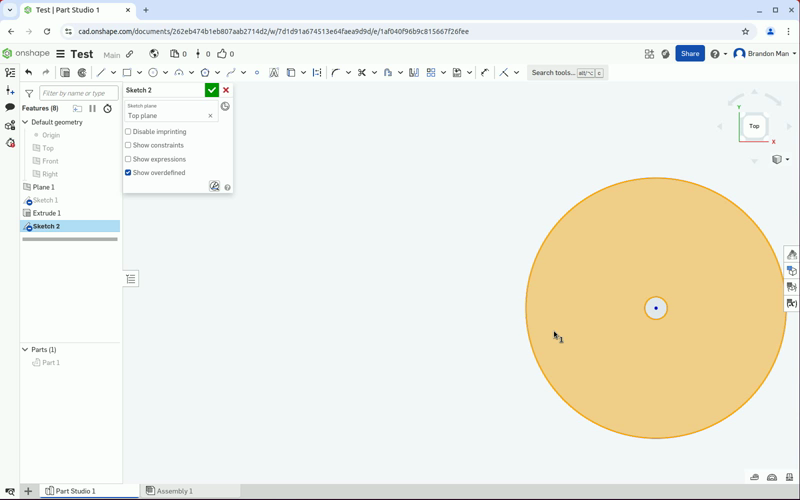
scroll(-6)
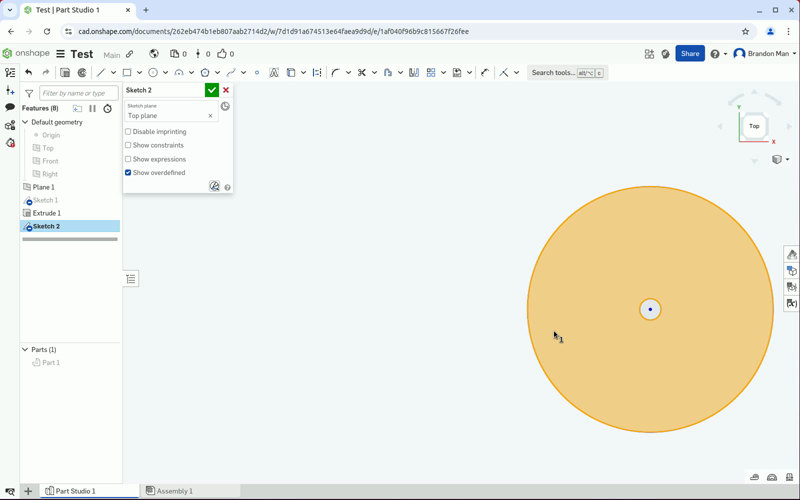
scroll(-6)
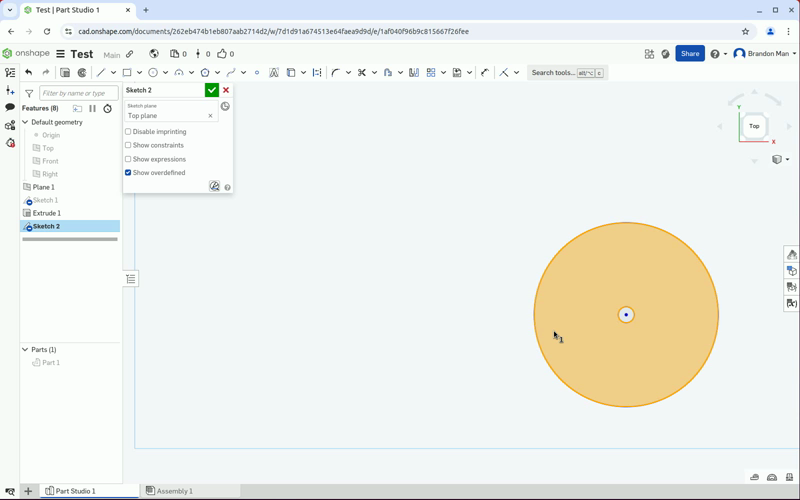
scroll(-6)
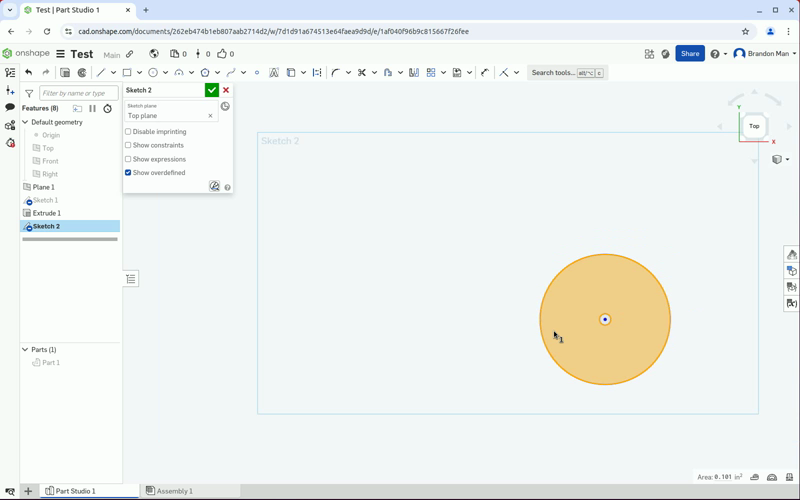
scroll(-6)
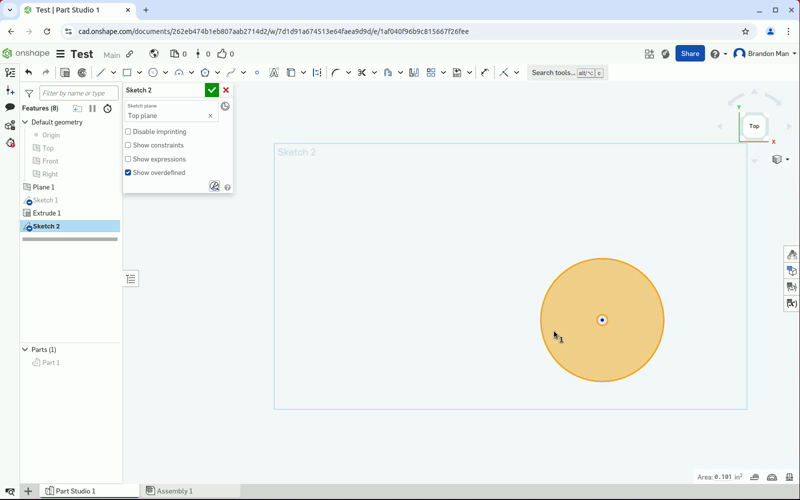
scroll(-6)
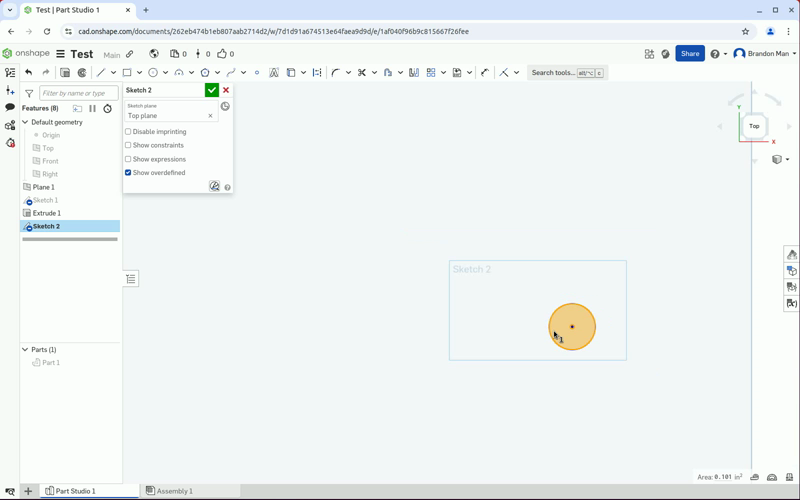
scroll(-6)
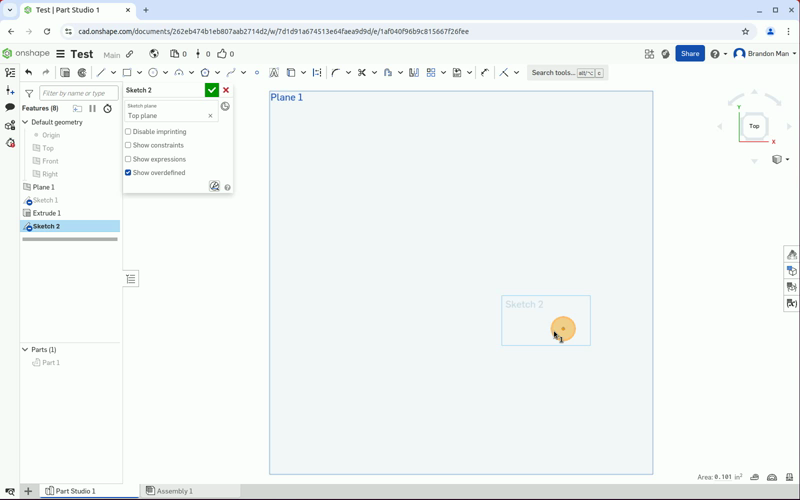
mouse_move(73, 352)
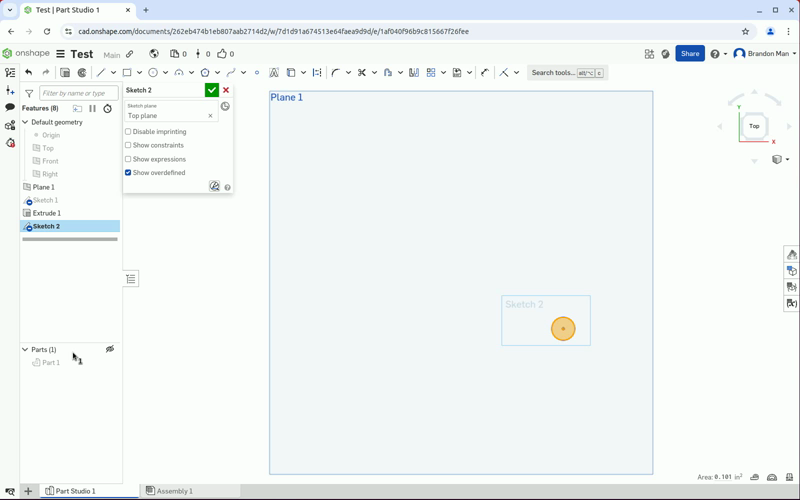
key(shift+y)
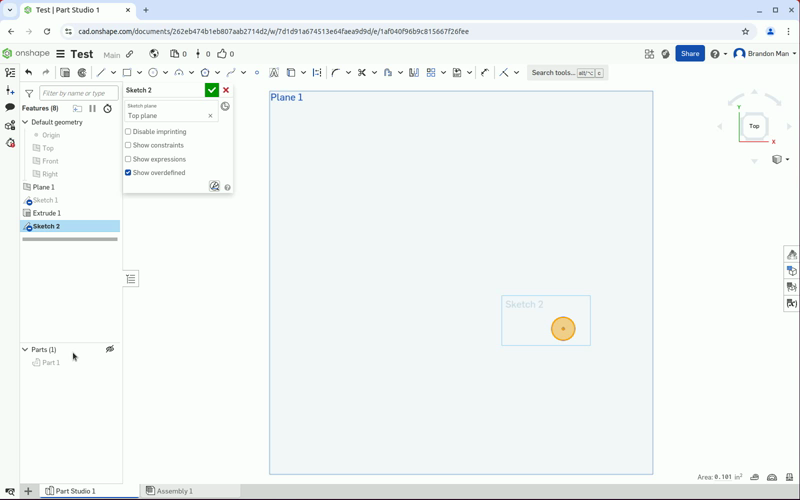
key(shift+e)
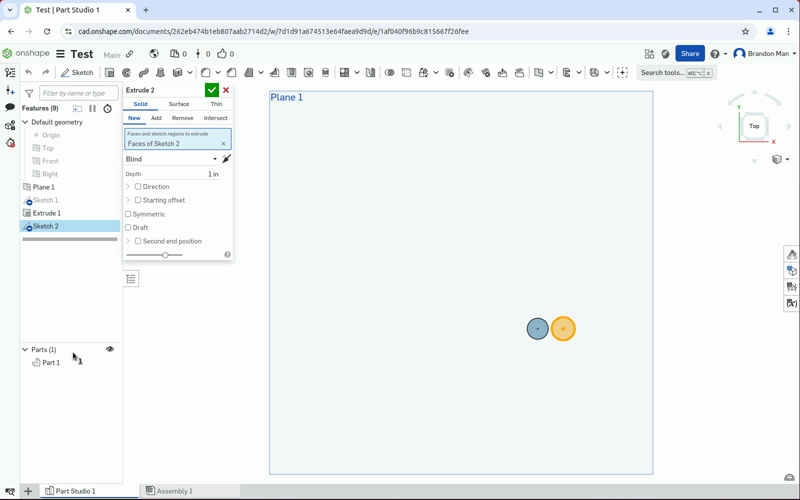
mouse_move(143, 106)
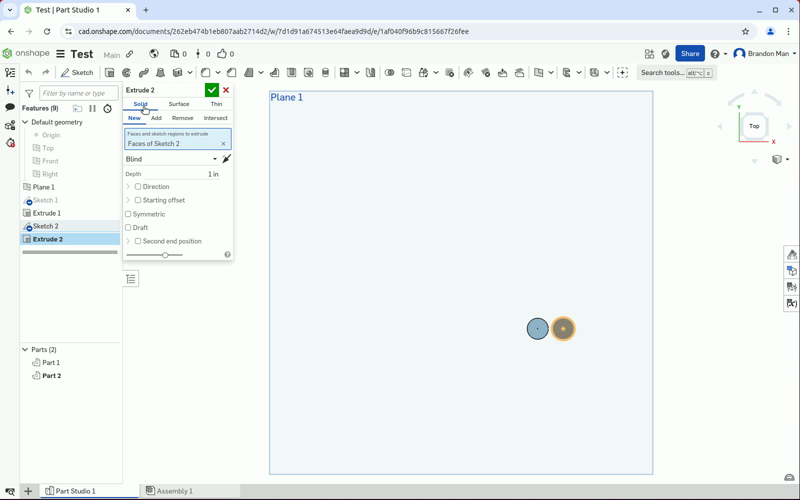
click(143, 106)
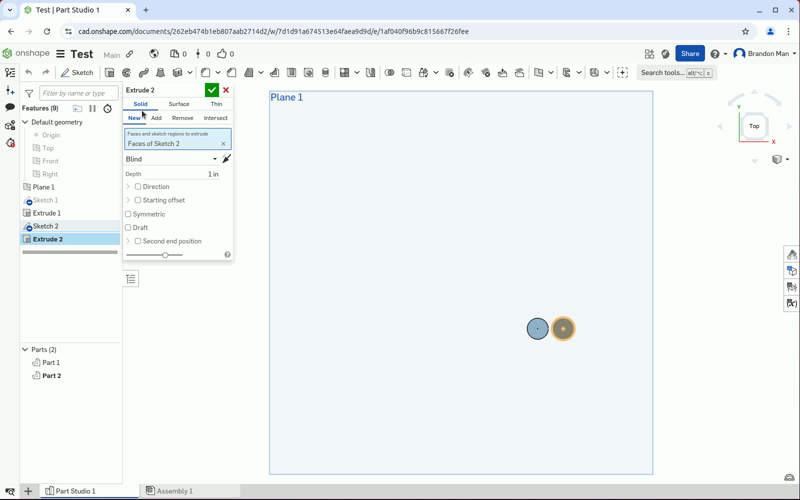
mouse_move(137, 120)
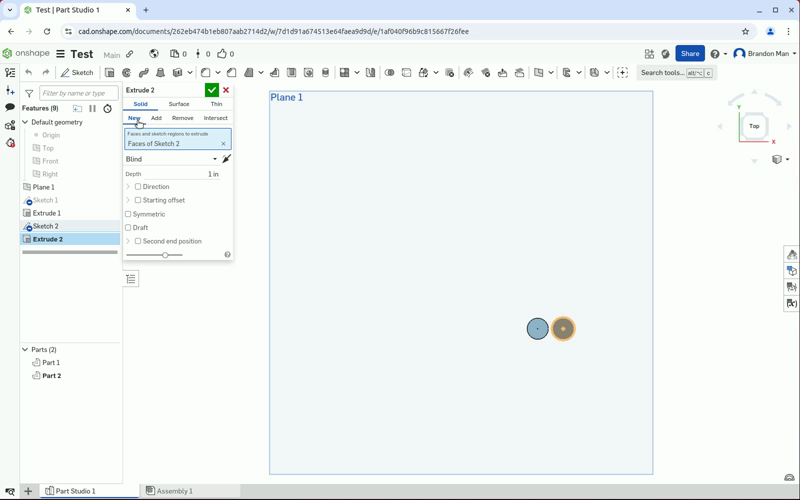
click(137, 120)
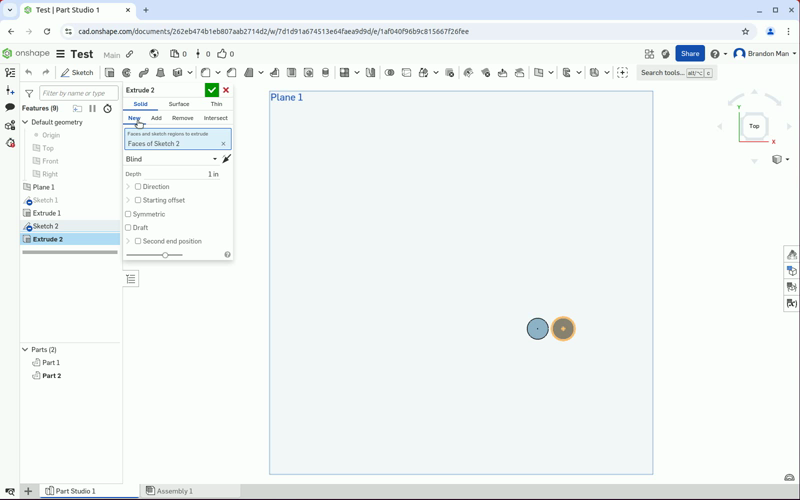
key(tab, 4)
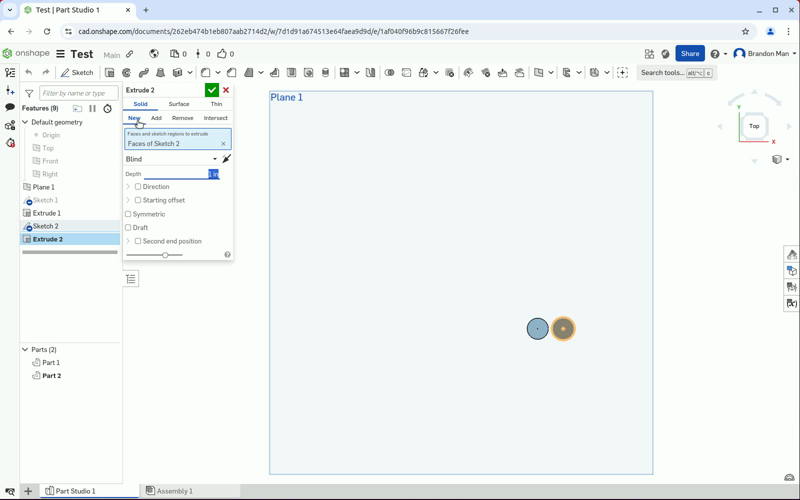
text(-0.018)
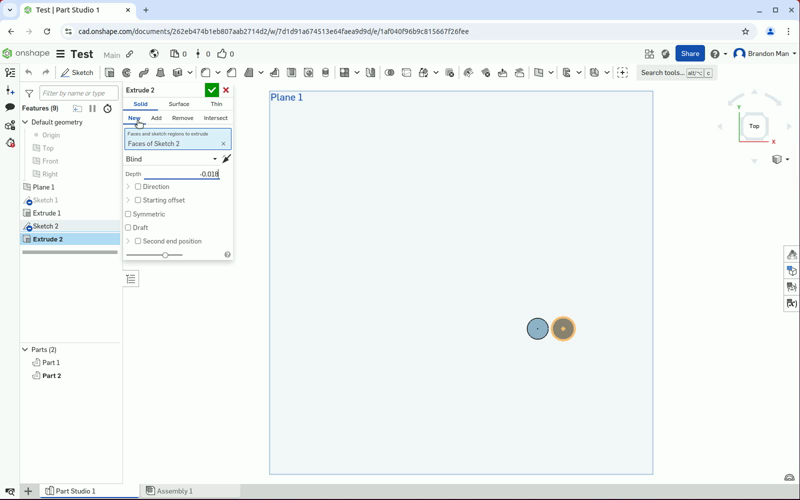
key(enter)
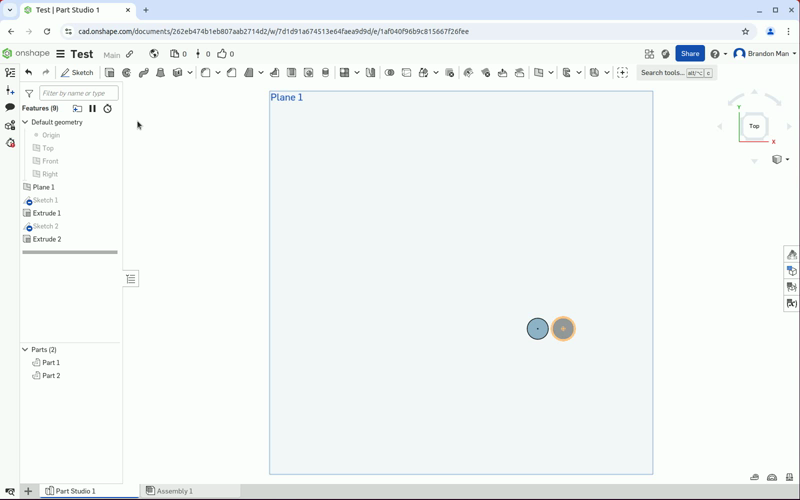
key(shift+h)
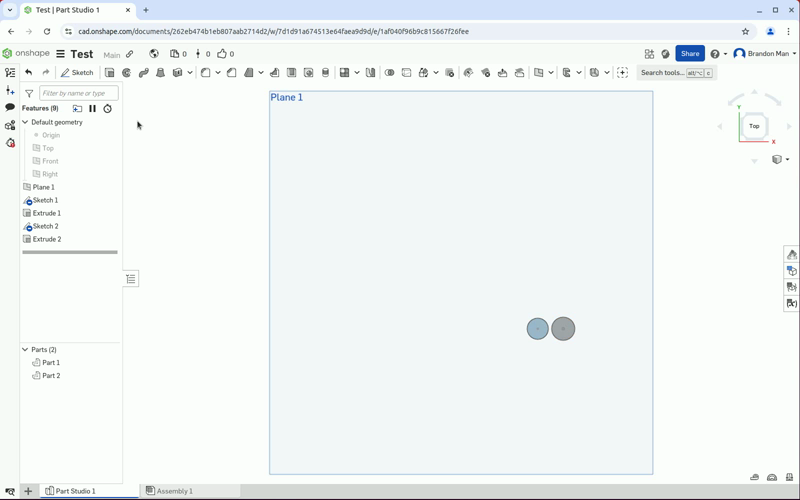
key(shift+h)
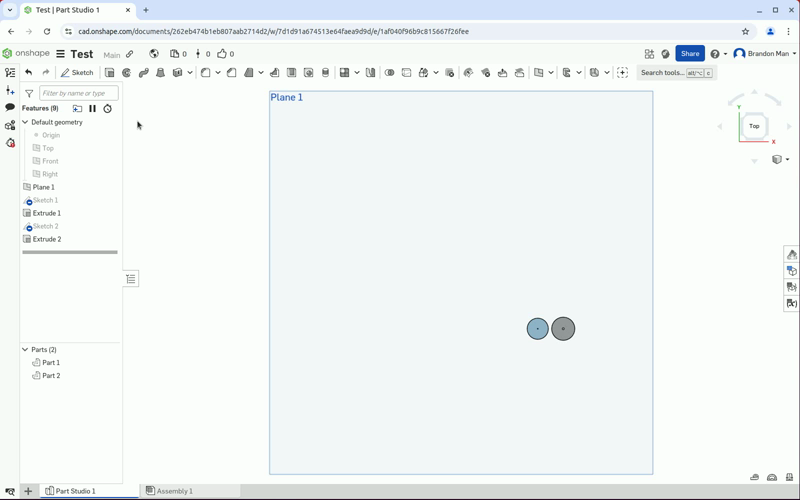
mouse_move(73, 189)
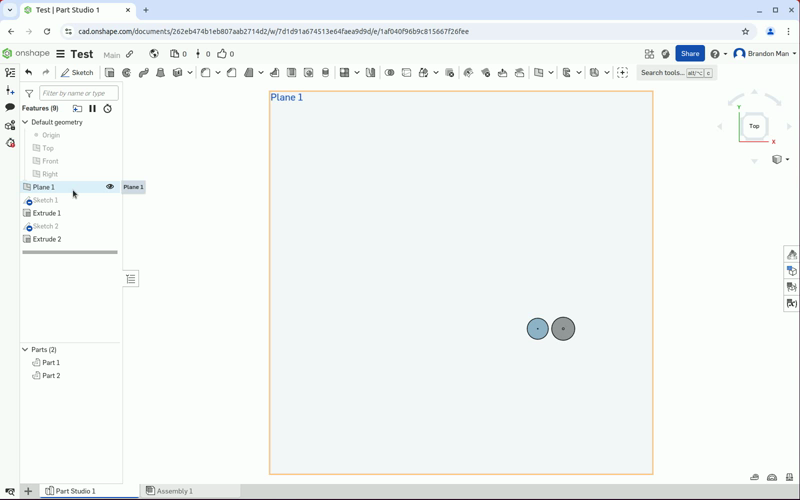
click(73, 189)
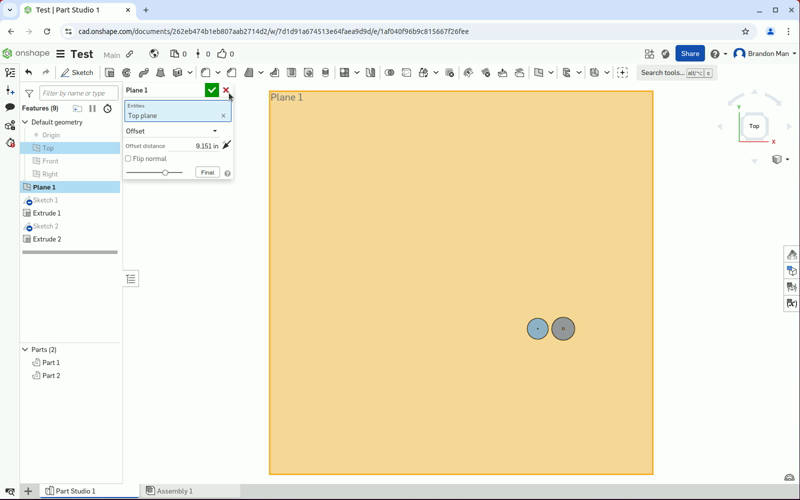
mouse_move(229, 92)
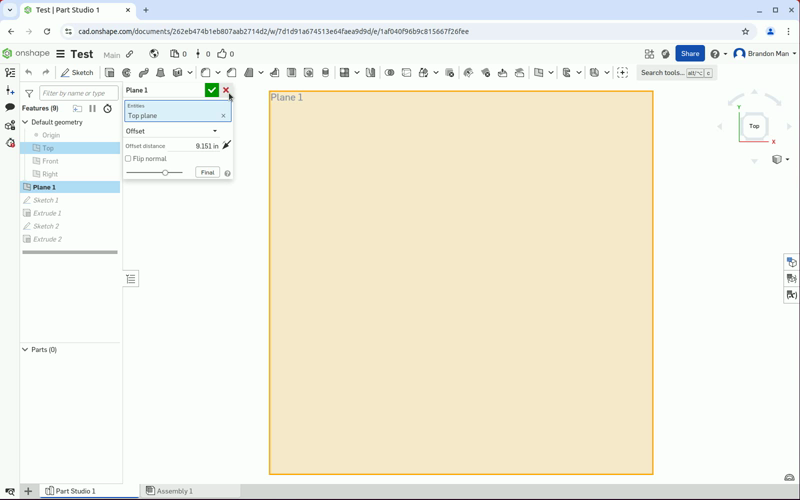
click(229, 92)
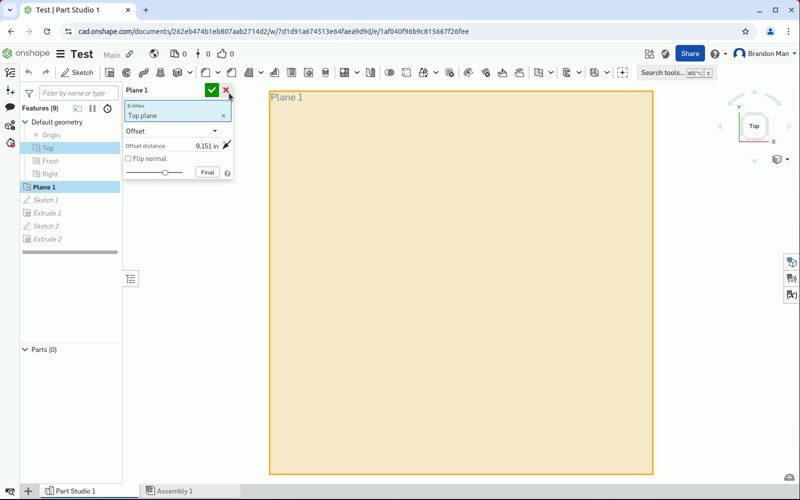
key(shift+s)
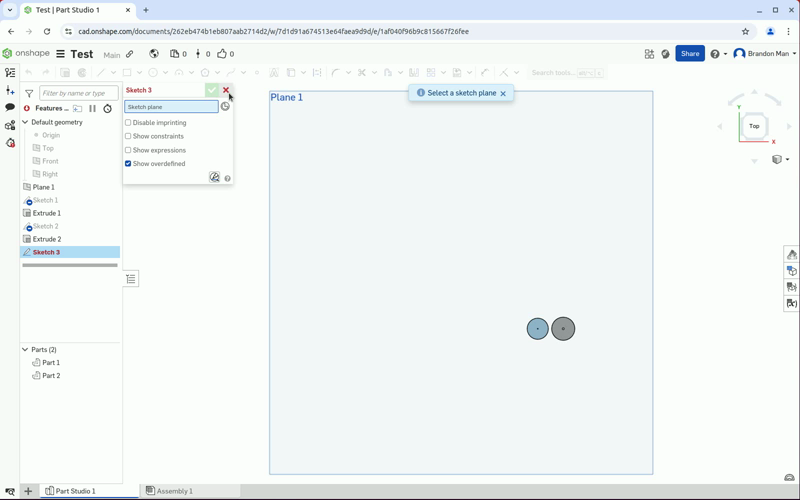
mouse_move(73, 150)
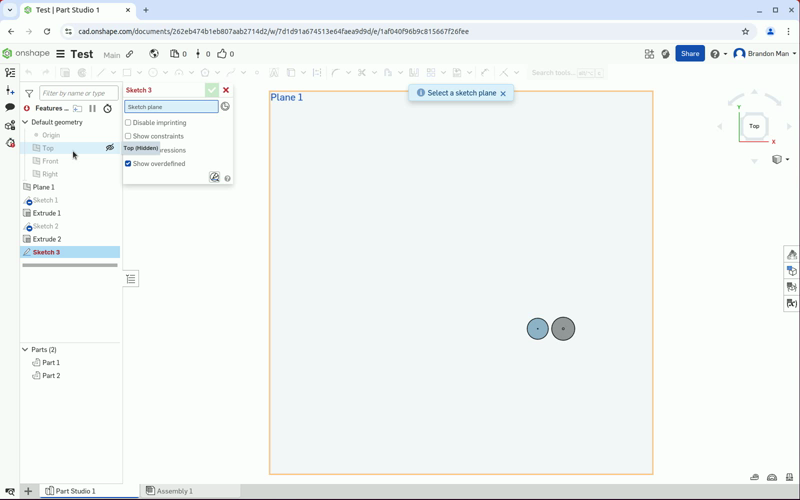
click(73, 150)
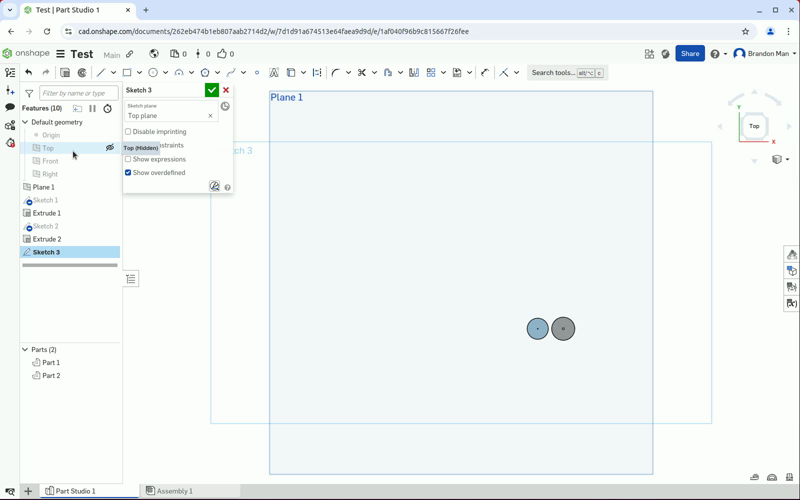
mouse_move(73, 352)
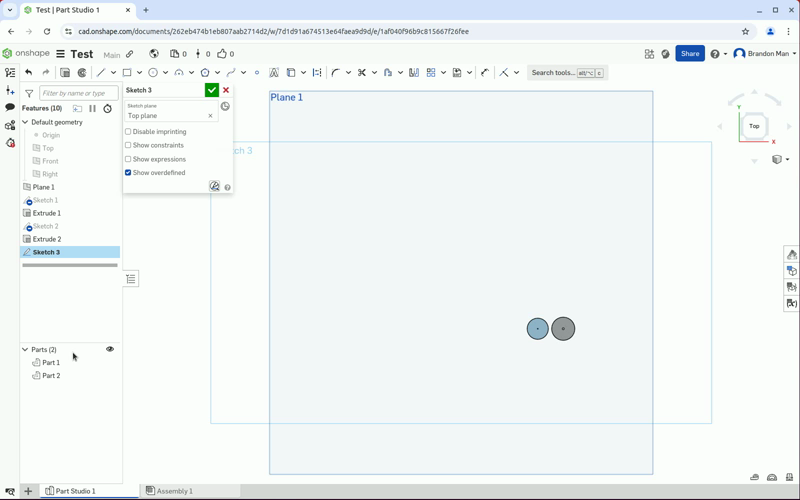
key(y)
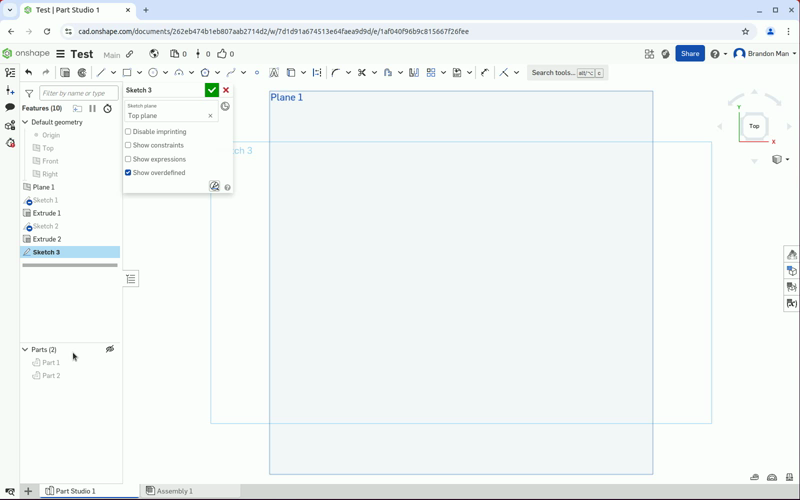
key(c)
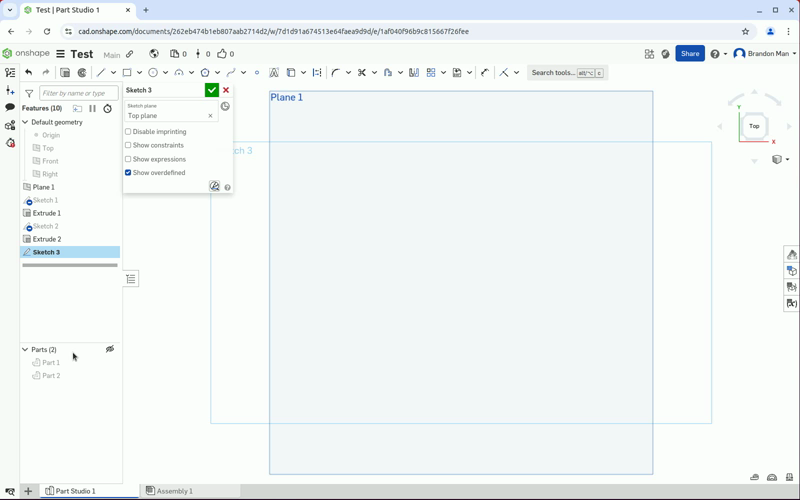
key_down(shift)
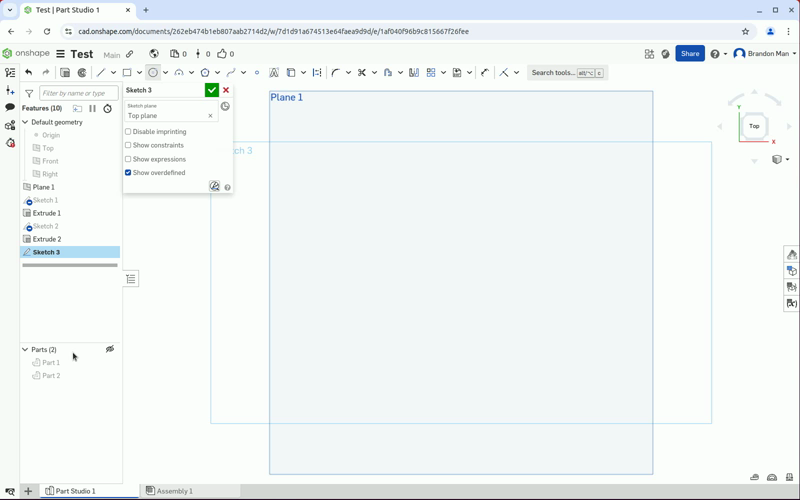
mouse_move(546, 298)
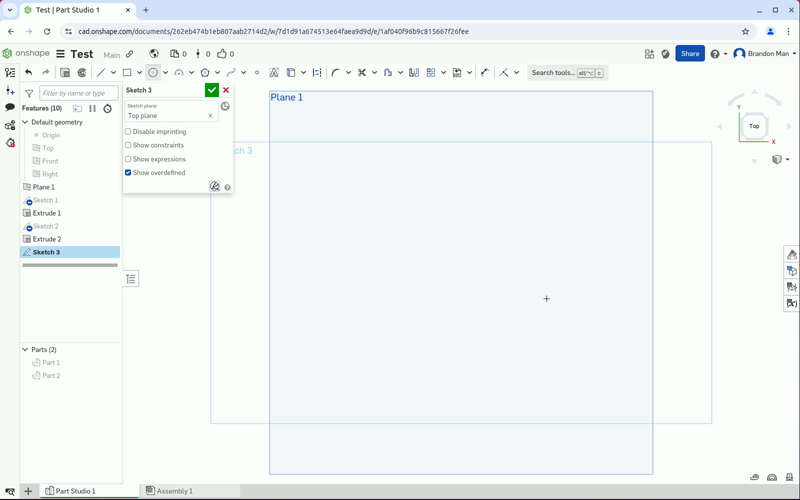
click(546, 298)
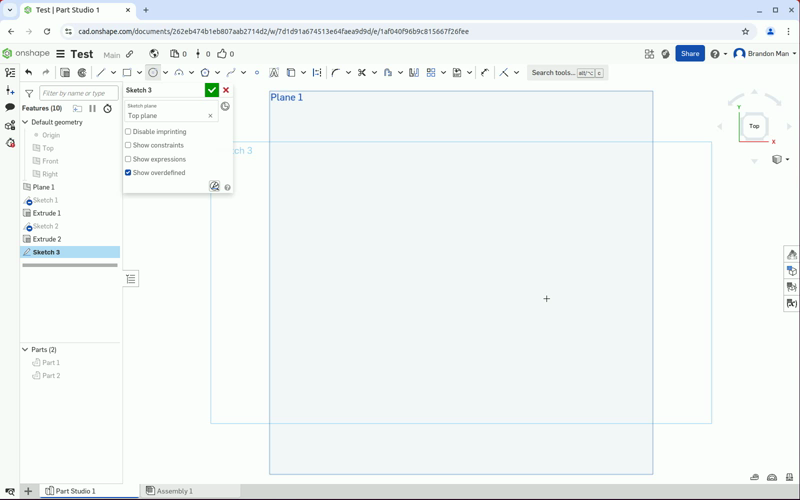
key_up(shift)
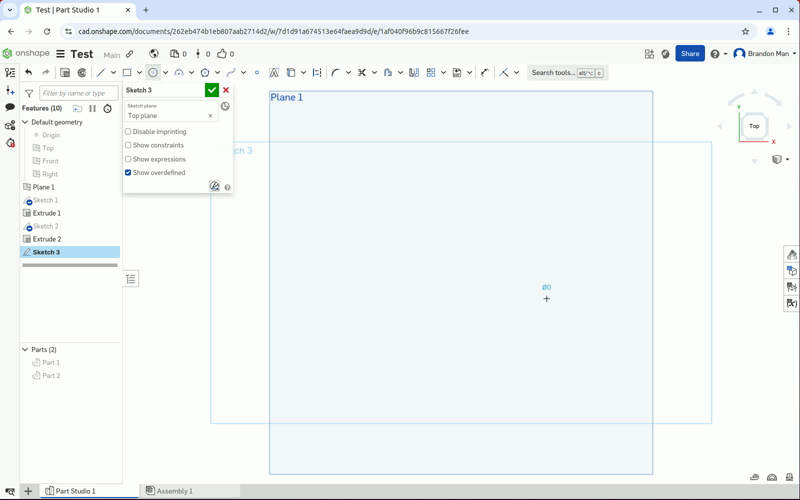
mouse_move(552, 298)
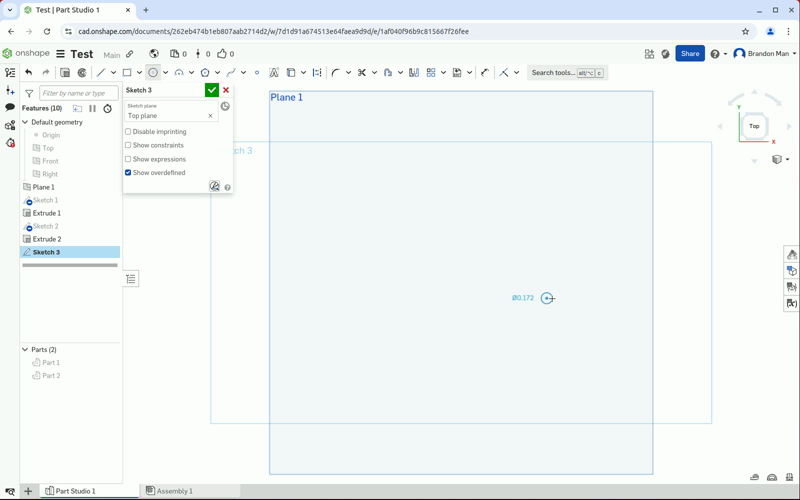
click(552, 298)
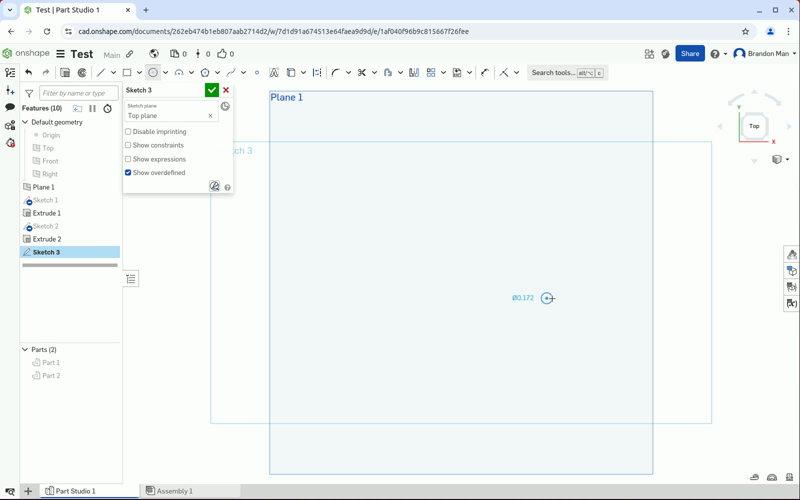
key(esc)
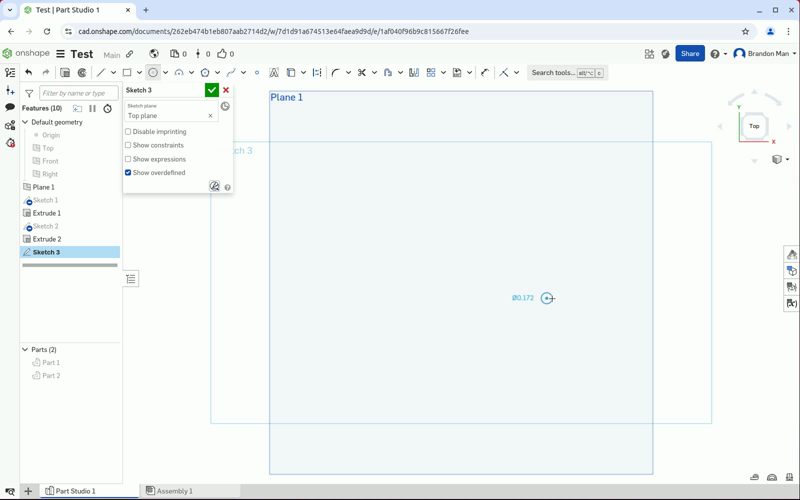
key(c)
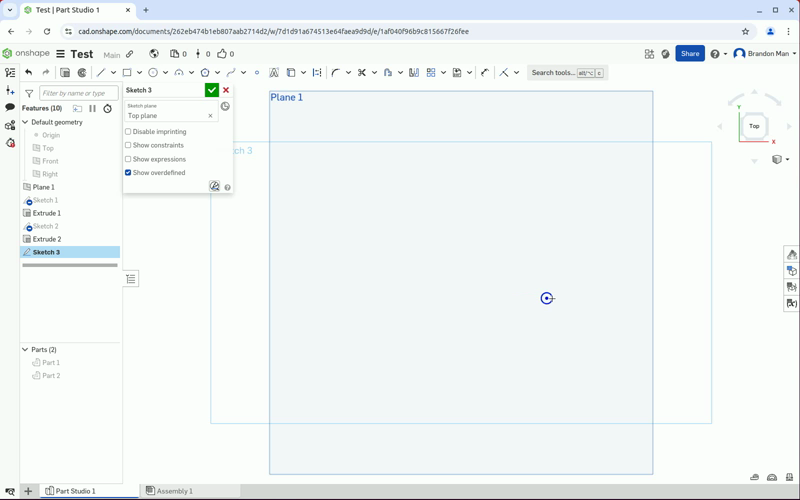
key_down(shift)
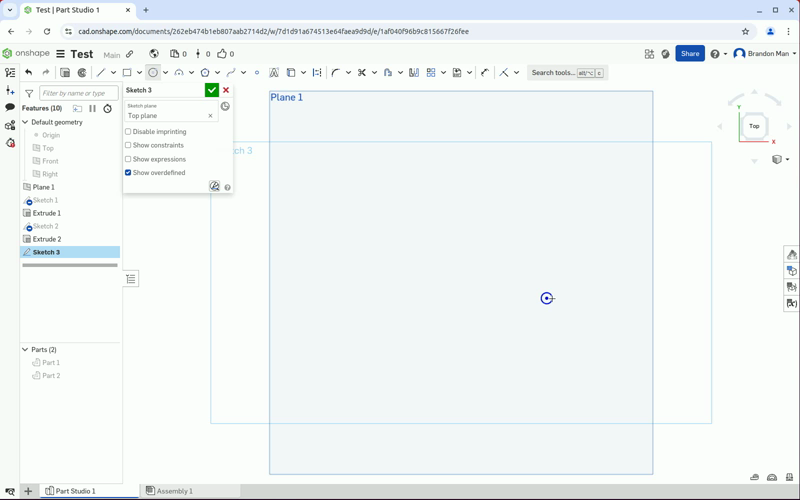
mouse_move(546, 298)
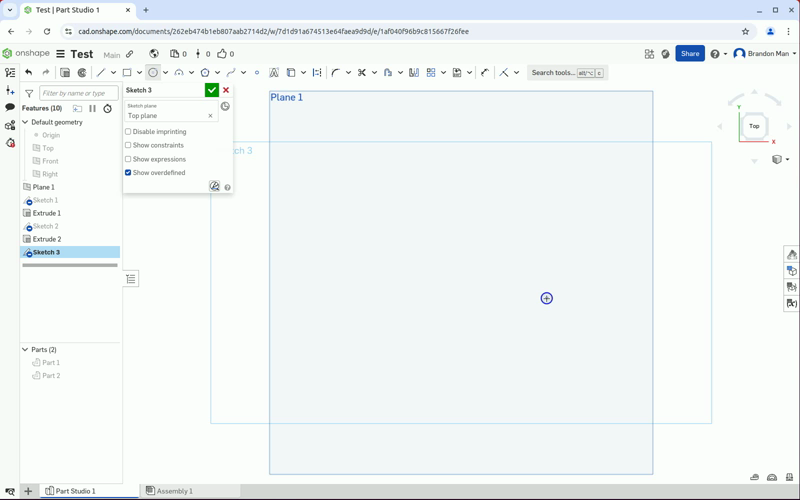
click(546, 298)
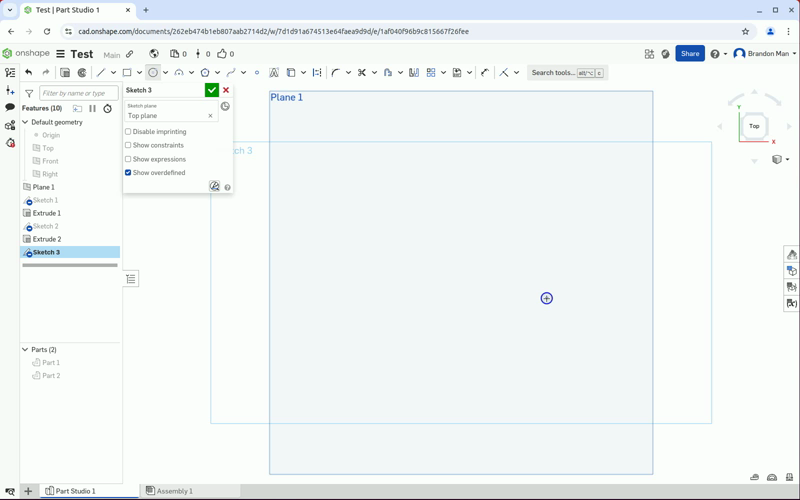
key_up(shift)
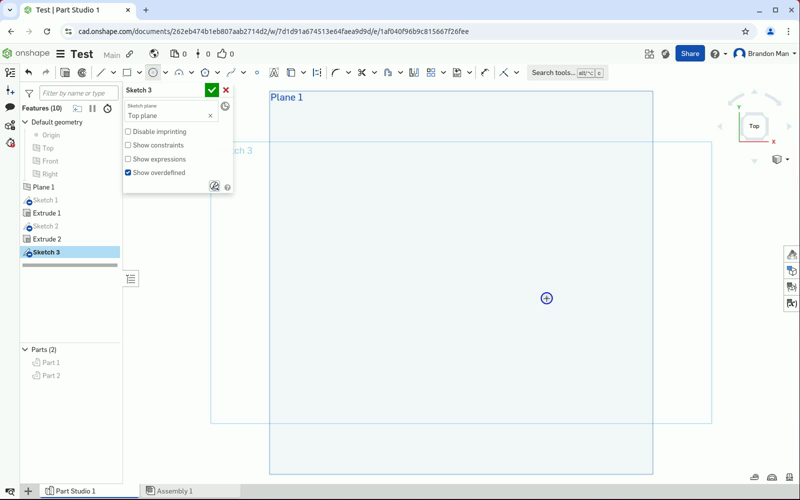
mouse_move(547, 298)
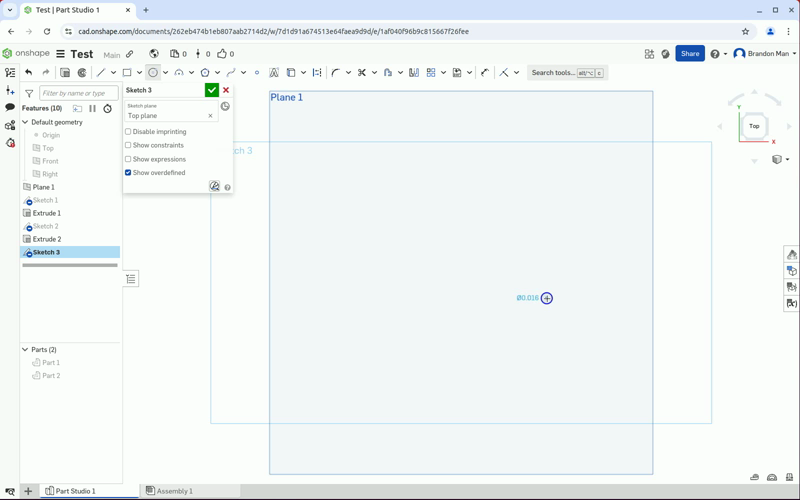
scroll(6)
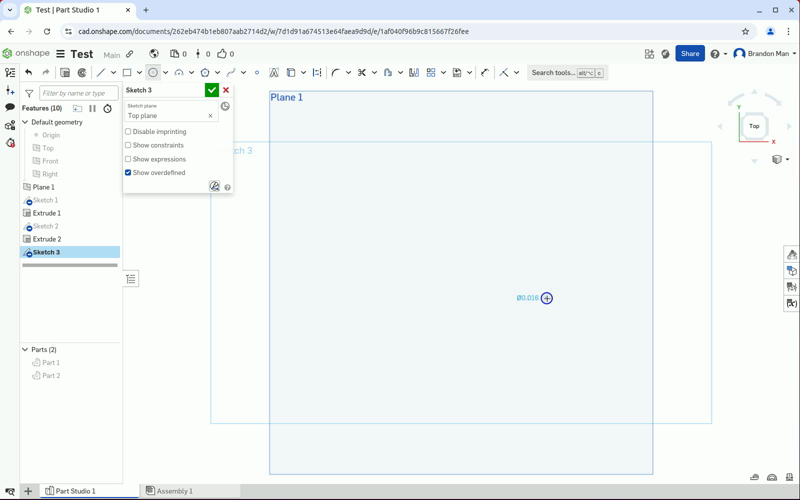
scroll(6)
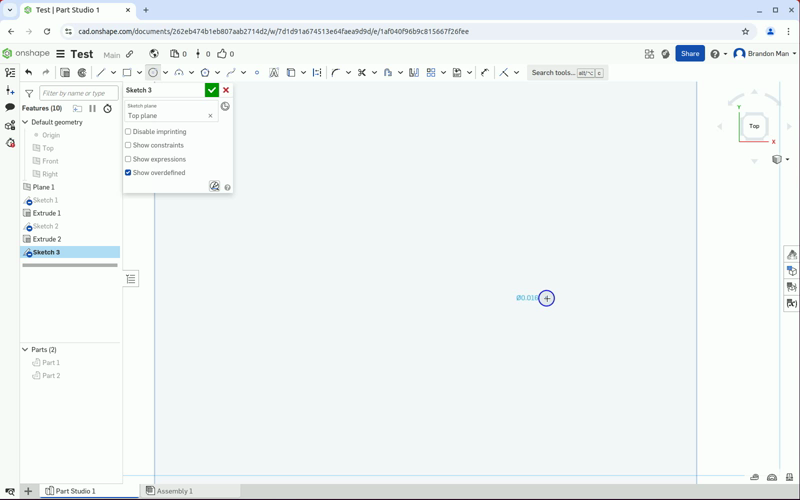
scroll(6)
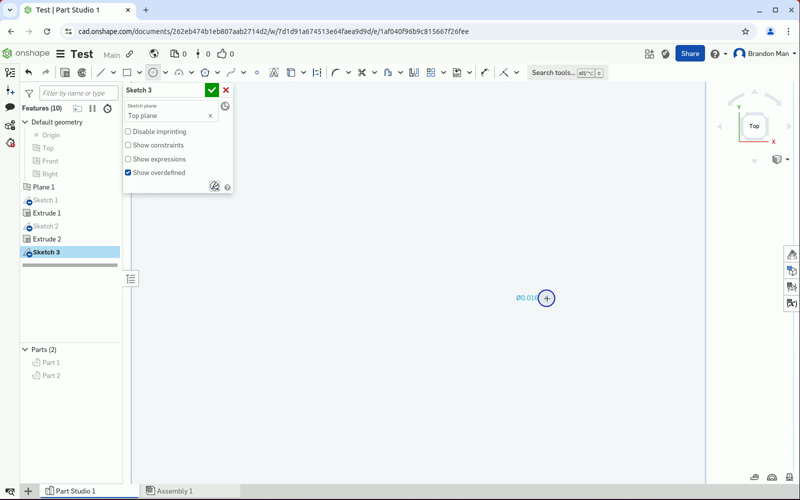
scroll(6)
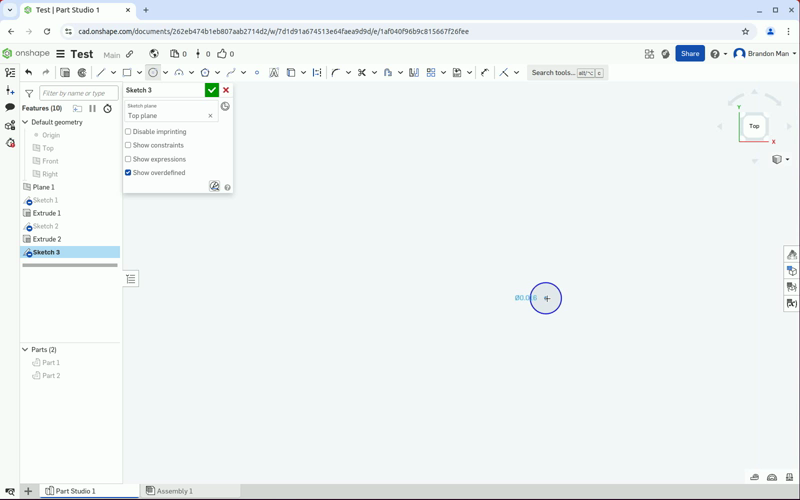
scroll(6)
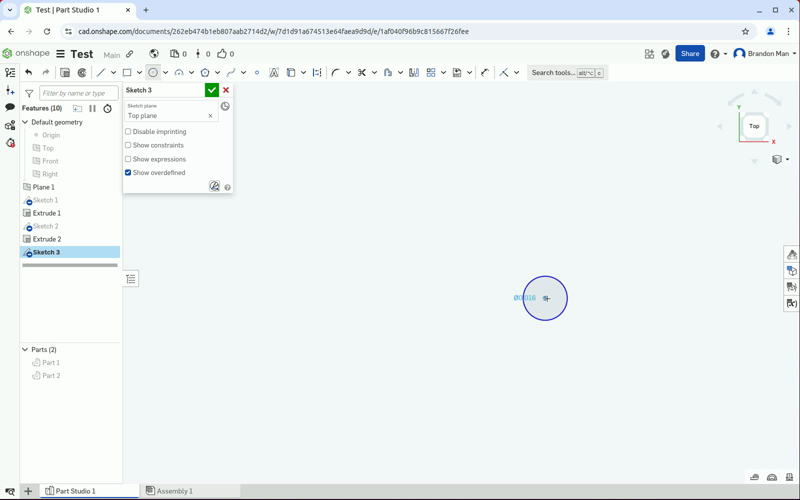
scroll(6)
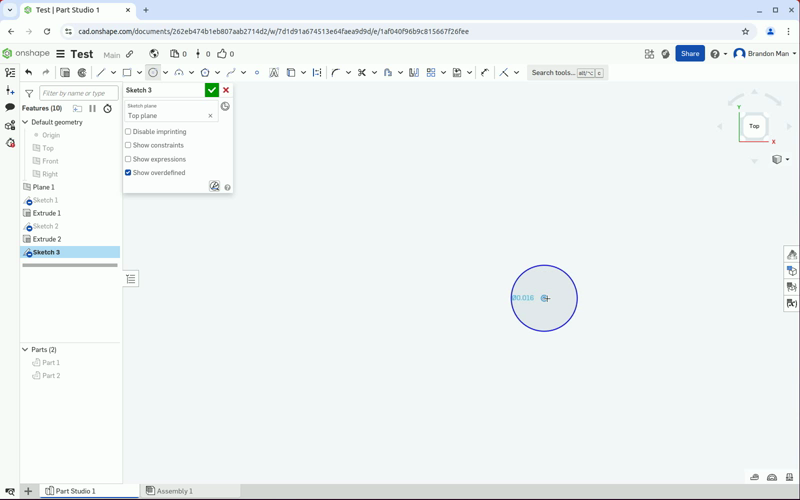
scroll(6)
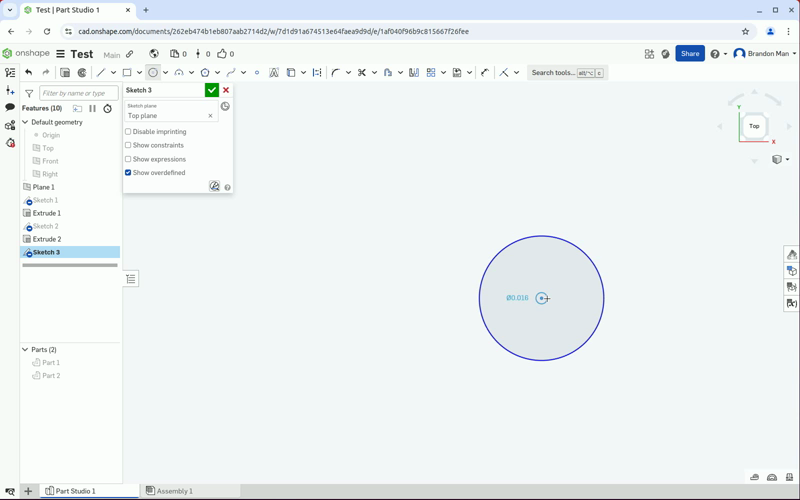
click(547, 298)
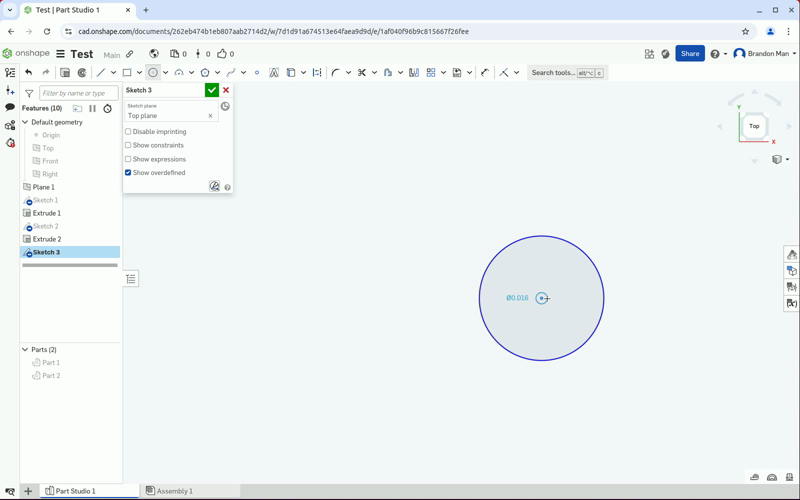
scroll(-6)
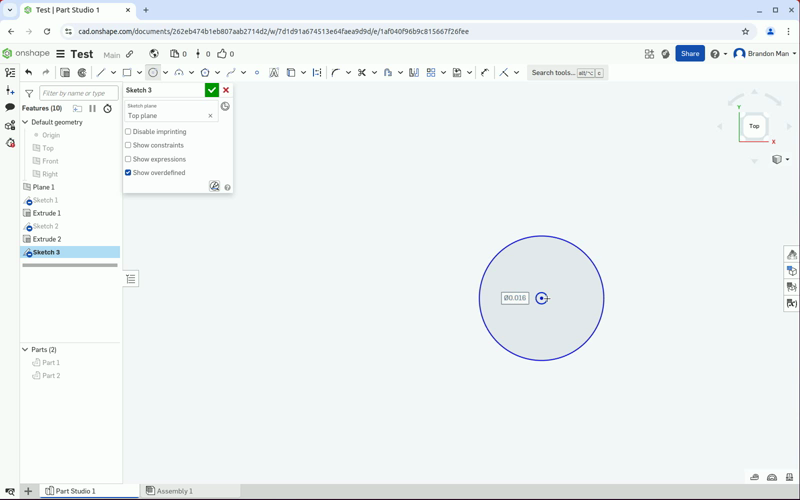
scroll(-6)
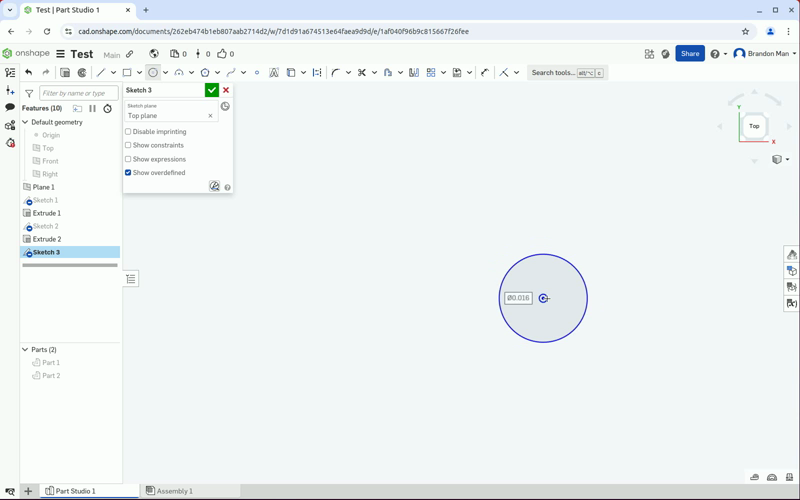
scroll(-6)
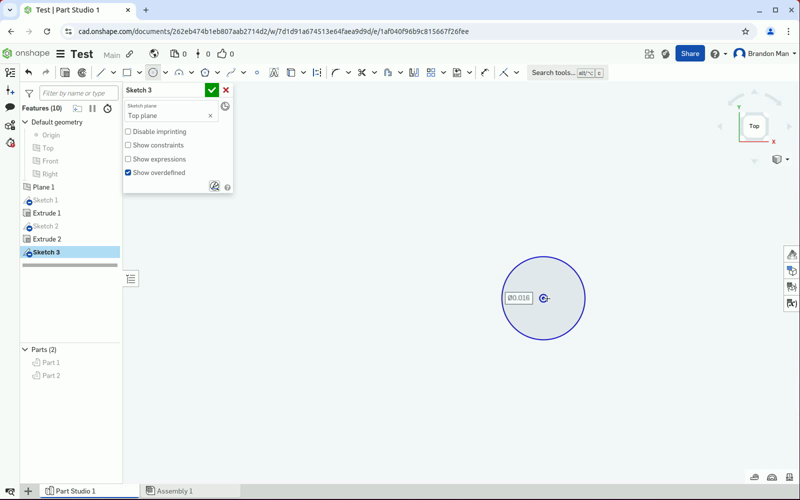
scroll(-6)
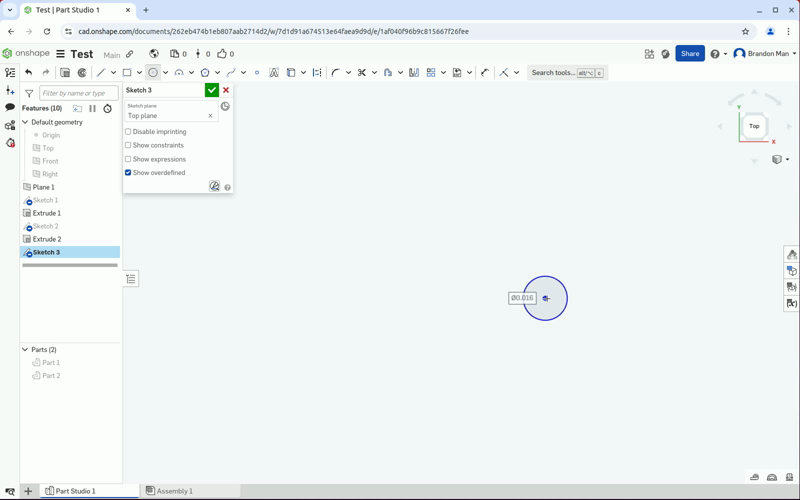
scroll(-6)
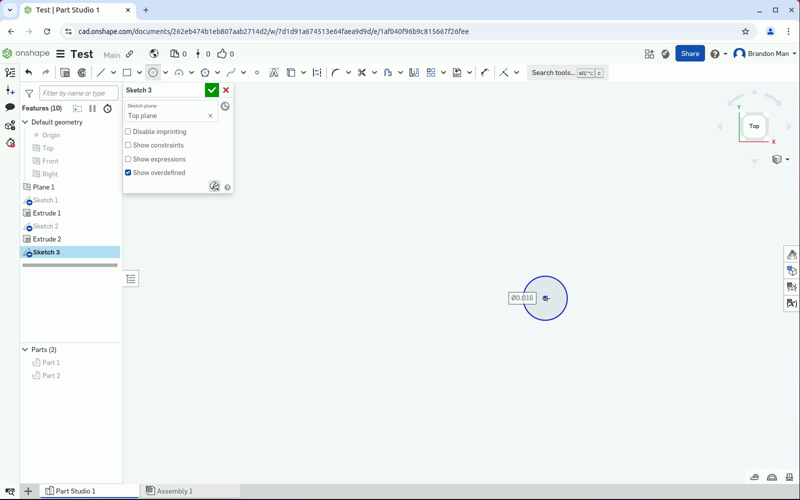
scroll(-6)
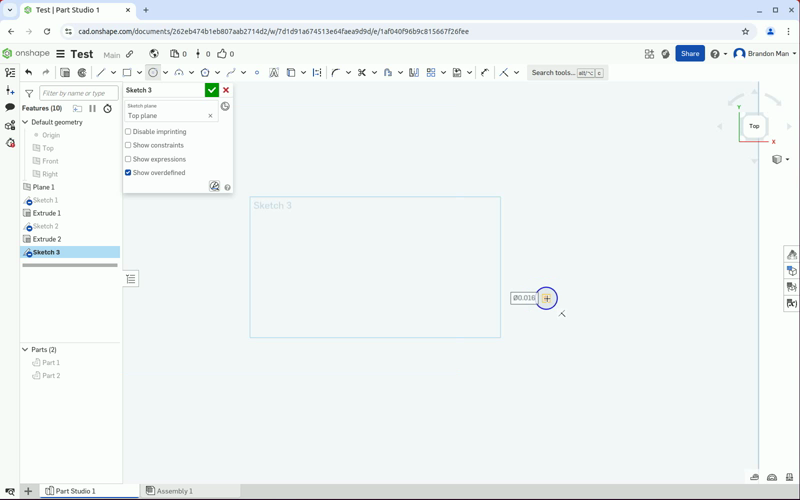
scroll(-6)
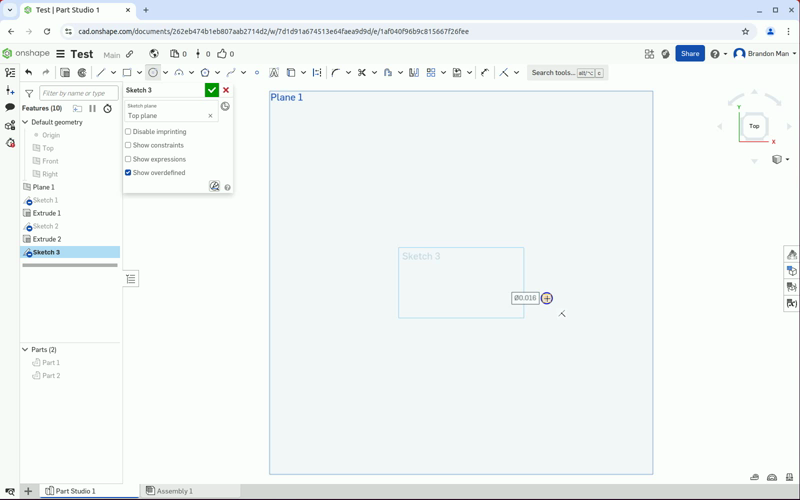
key(esc)
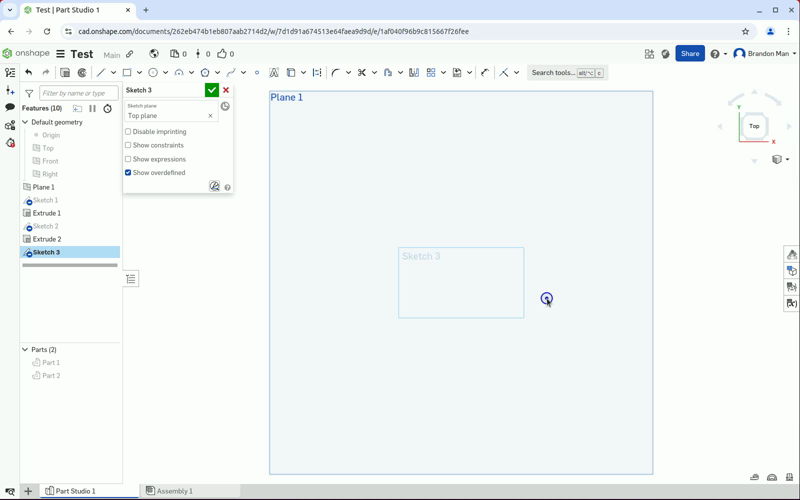
mouse_move(551, 299)
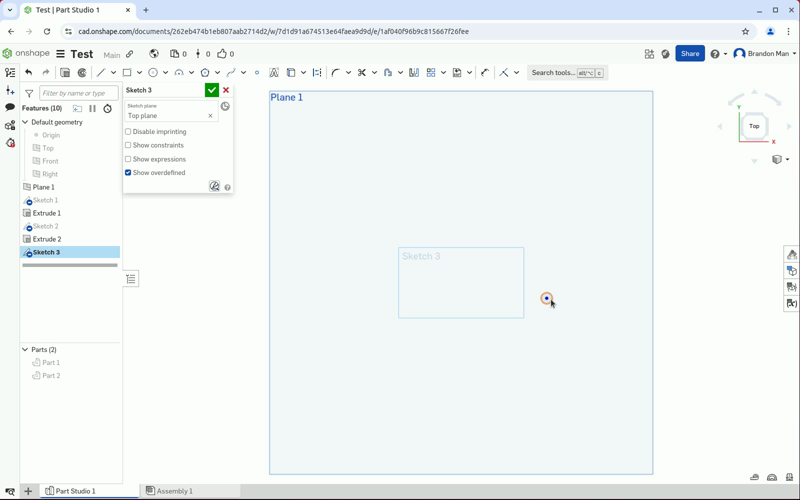
scroll(6)
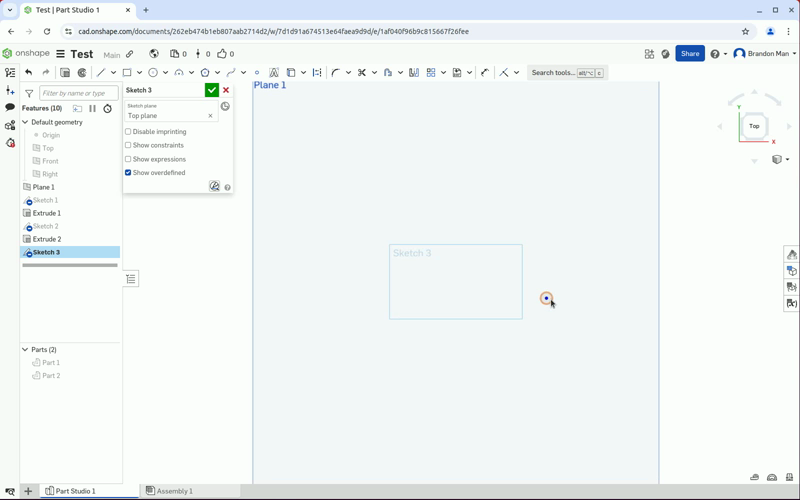
scroll(6)
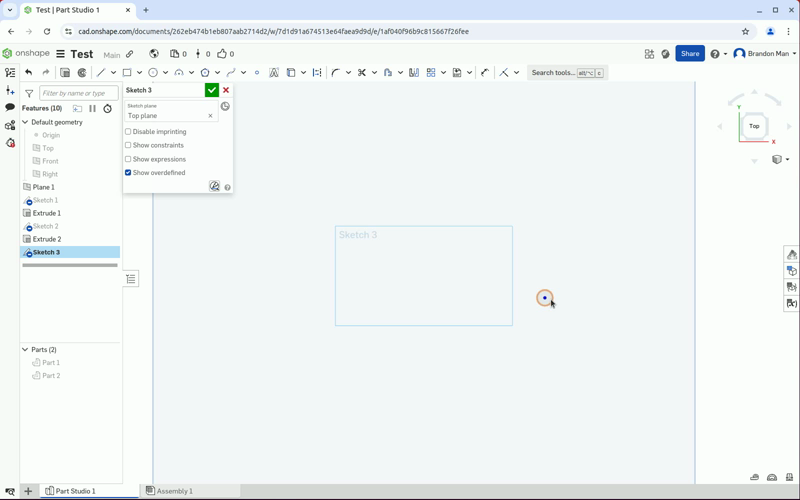
scroll(6)
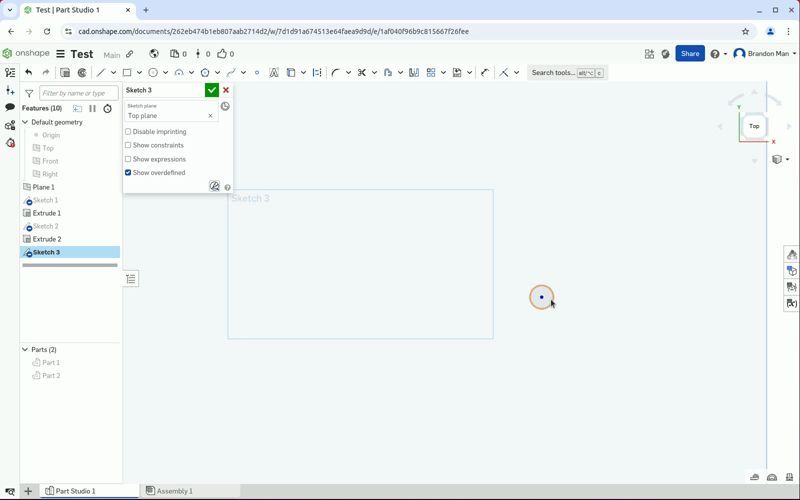
scroll(6)
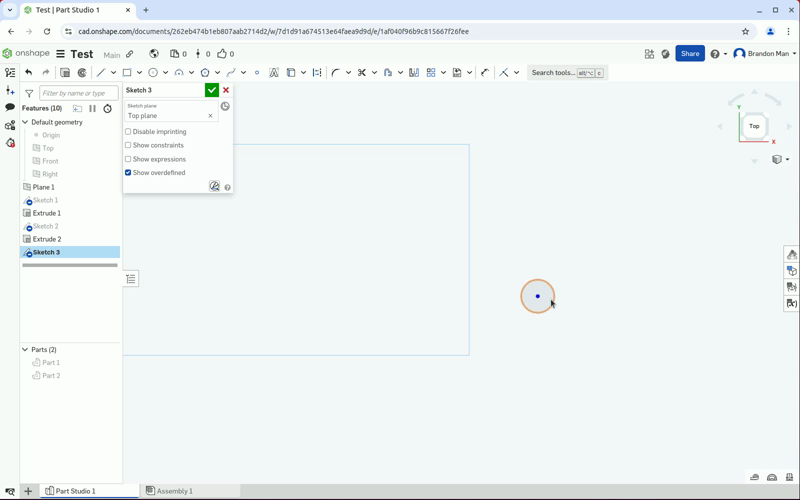
scroll(6)
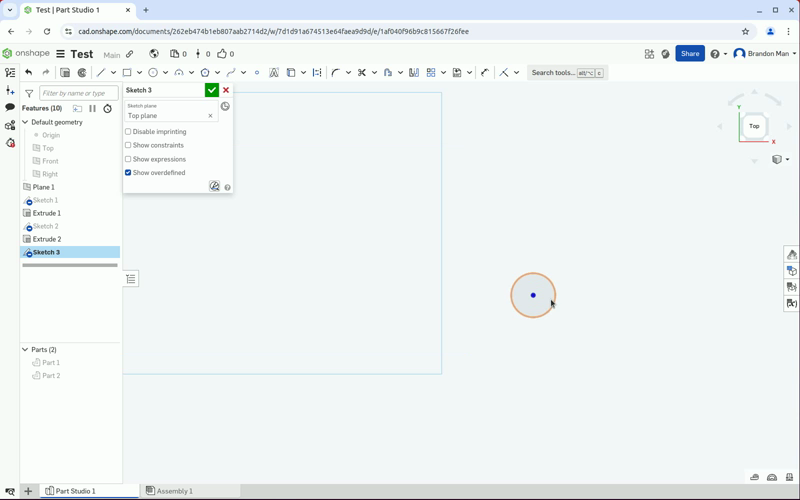
scroll(6)
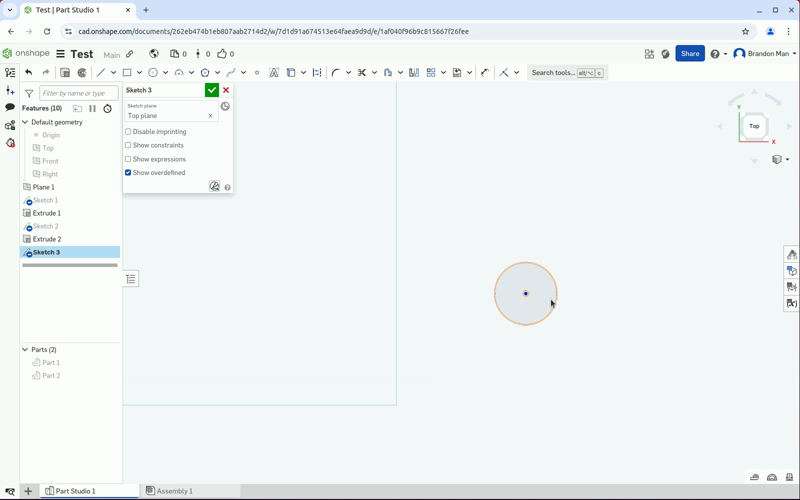
scroll(6)
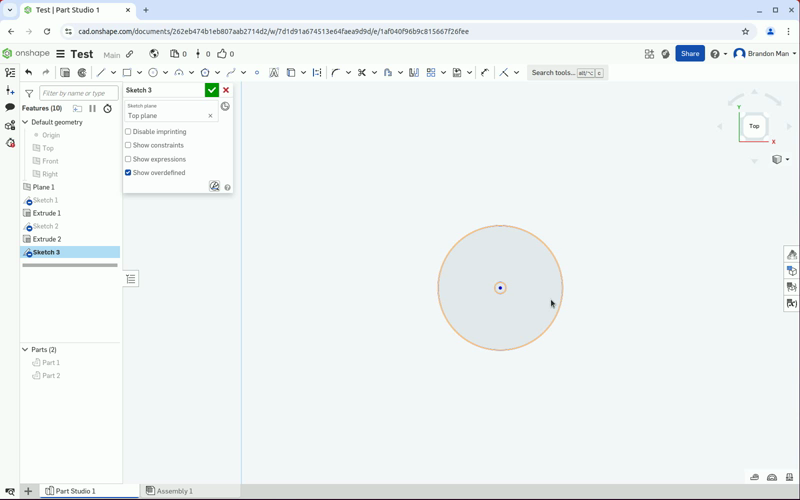
click(551, 299)
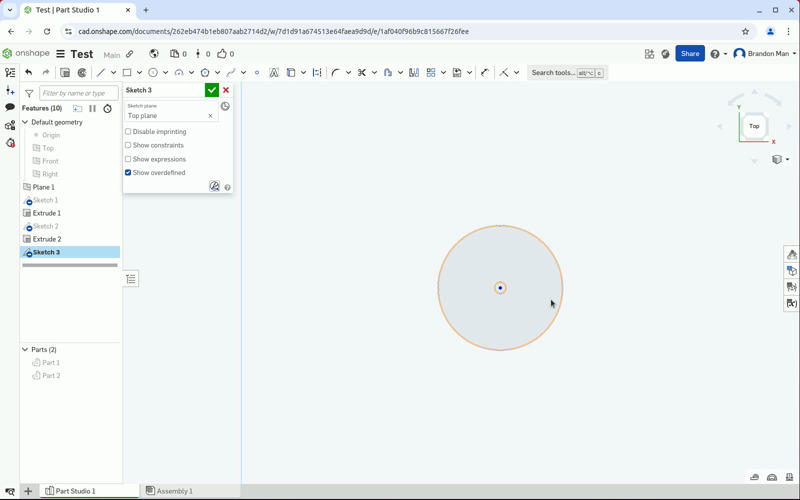
scroll(-6)
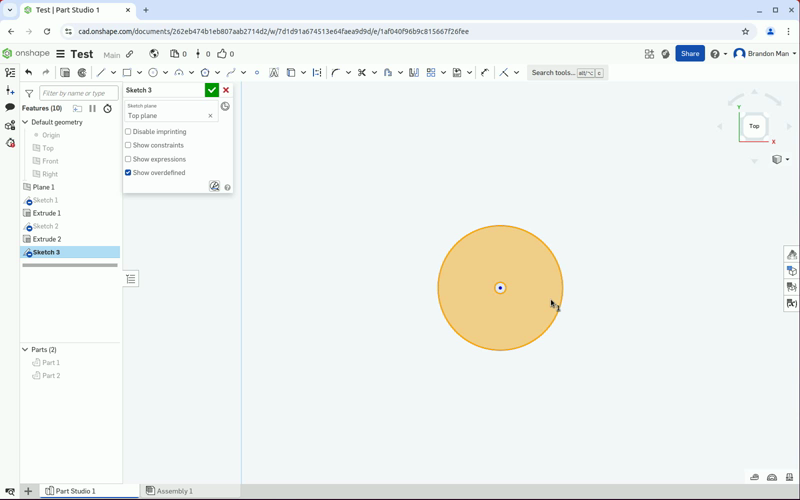
scroll(-6)
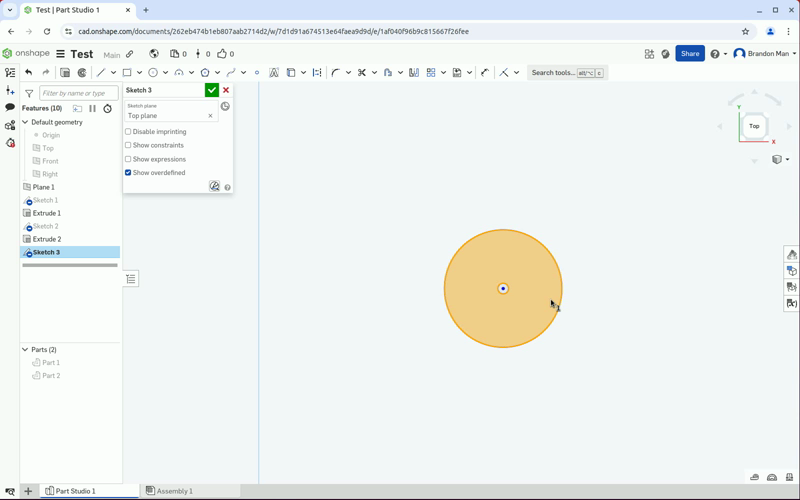
scroll(-6)
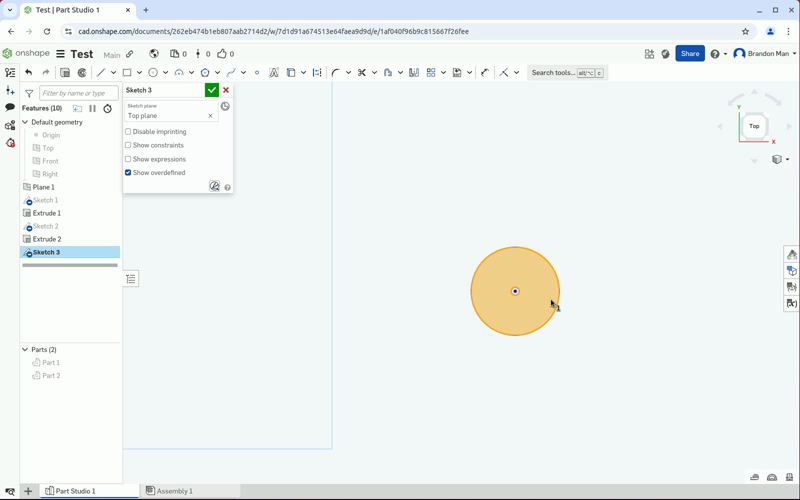
scroll(-6)
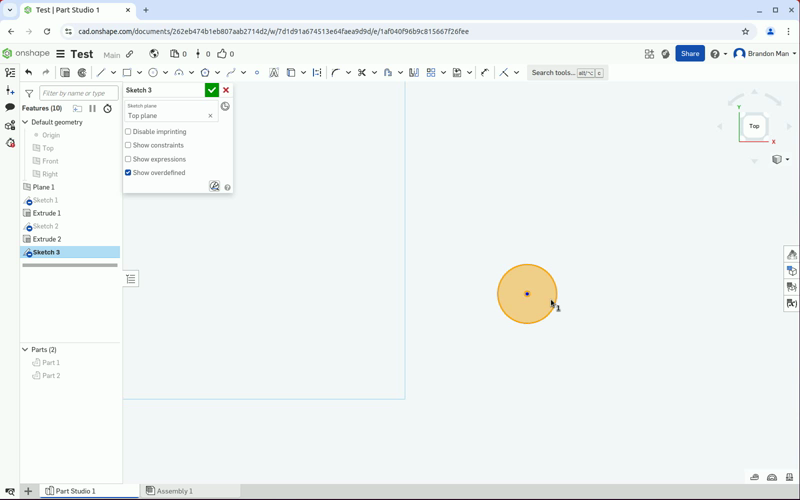
scroll(-6)
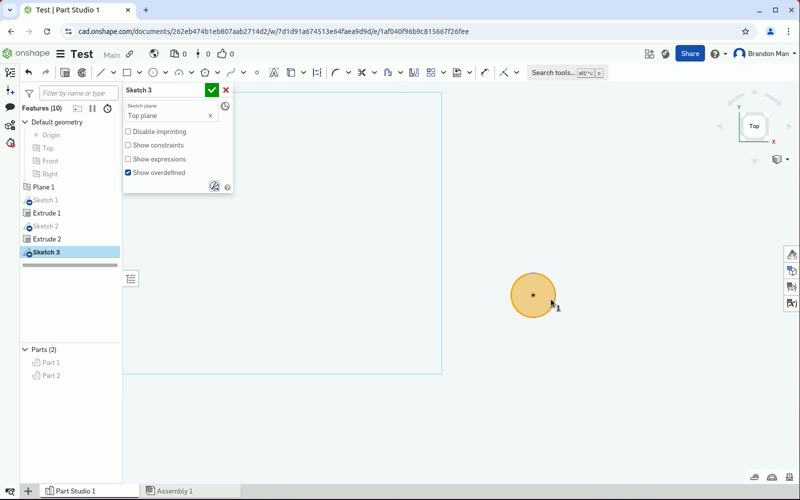
scroll(-6)
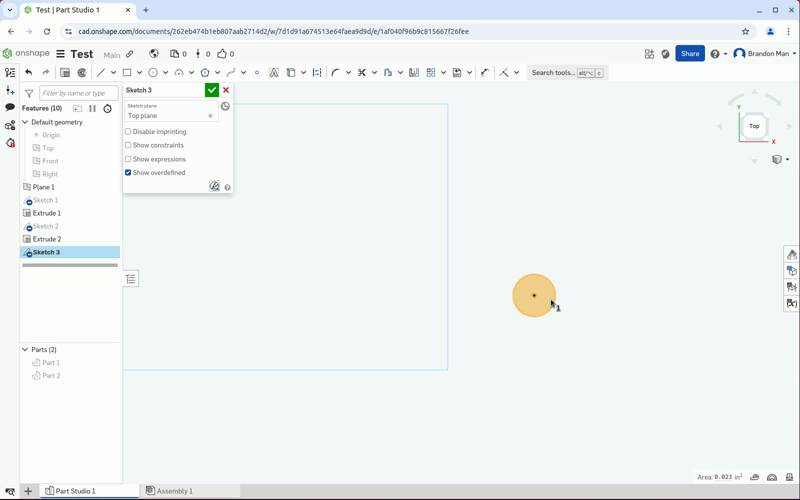
scroll(-6)
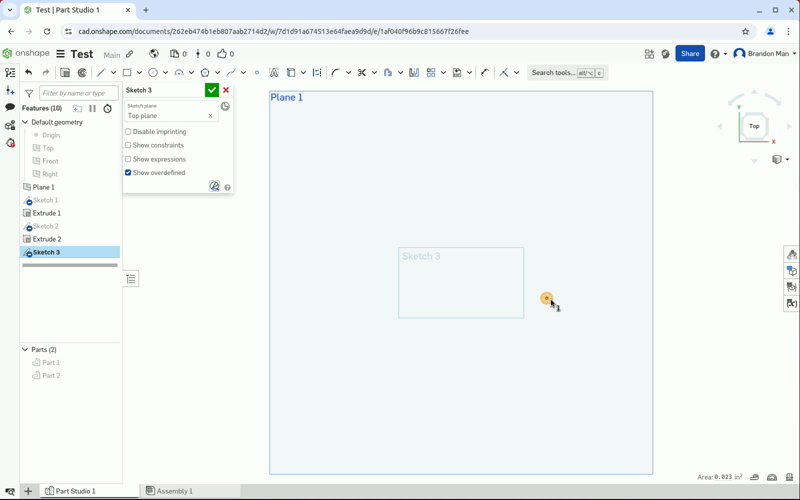
mouse_move(73, 352)
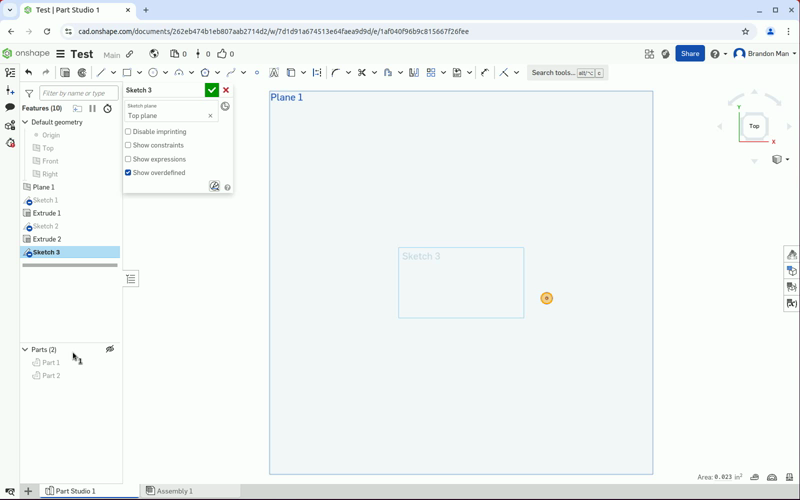
key(shift+y)
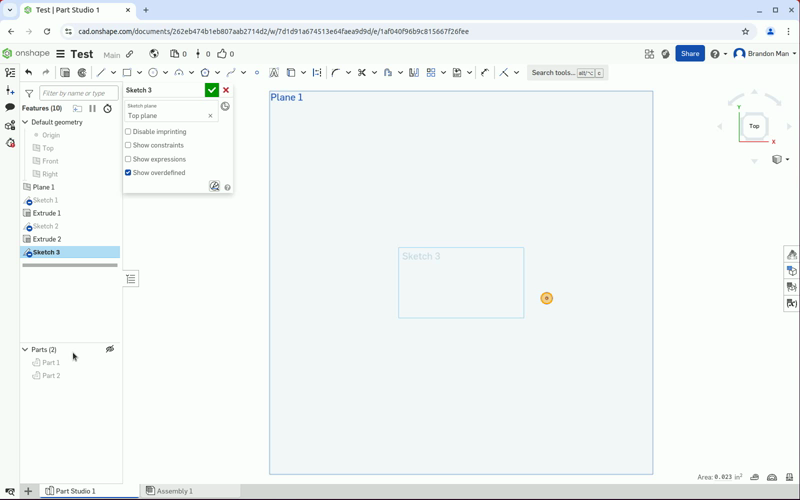
key(shift+e)
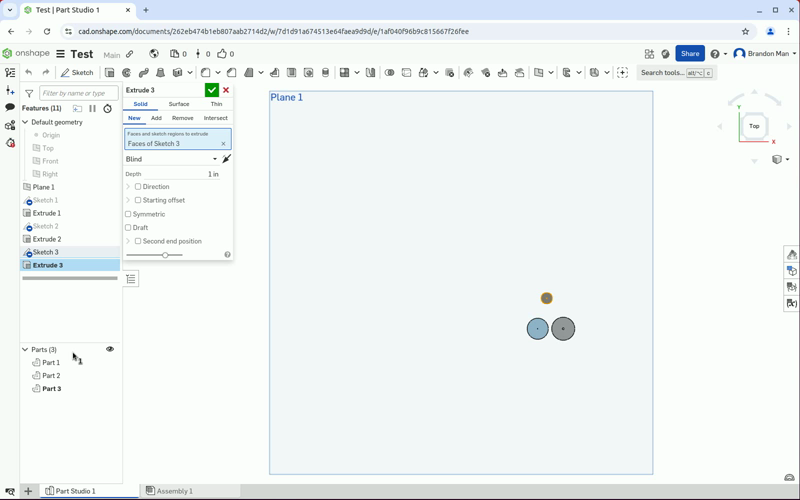
mouse_move(143, 106)
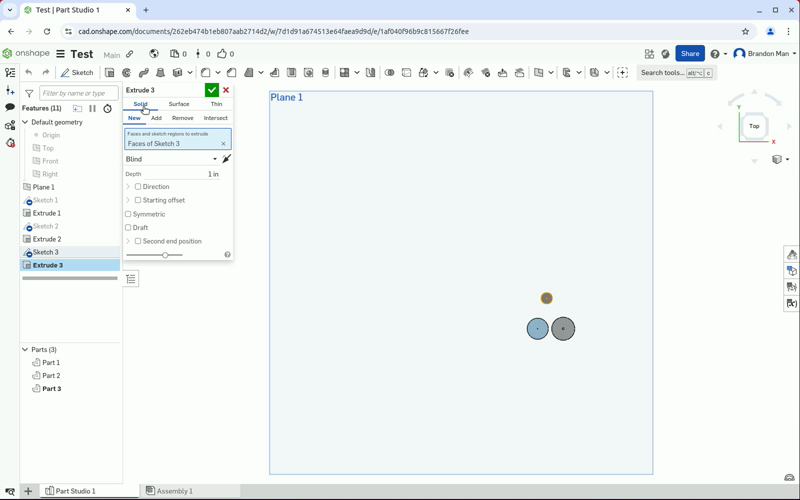
click(143, 106)
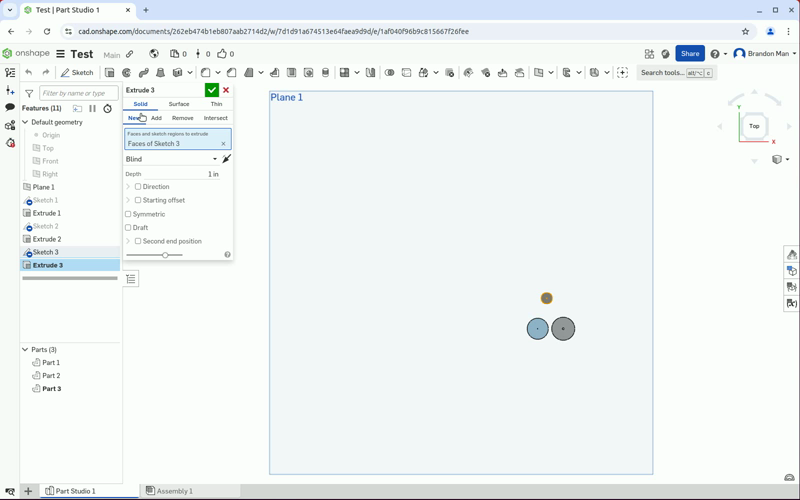
mouse_move(137, 120)
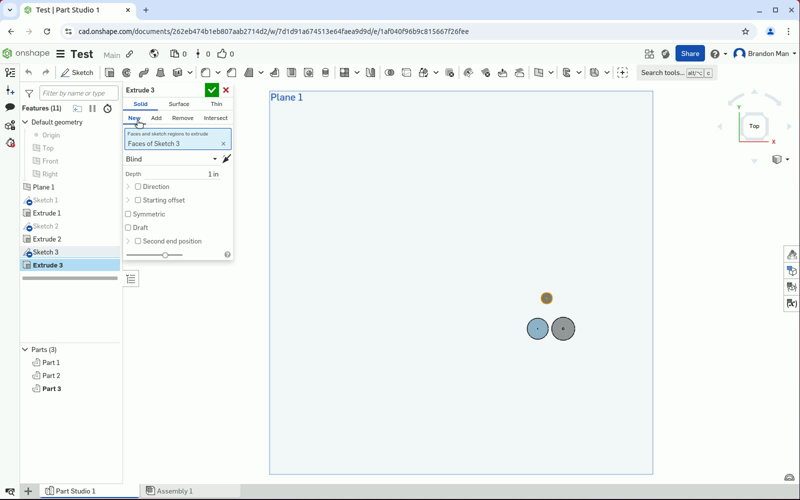
click(137, 120)
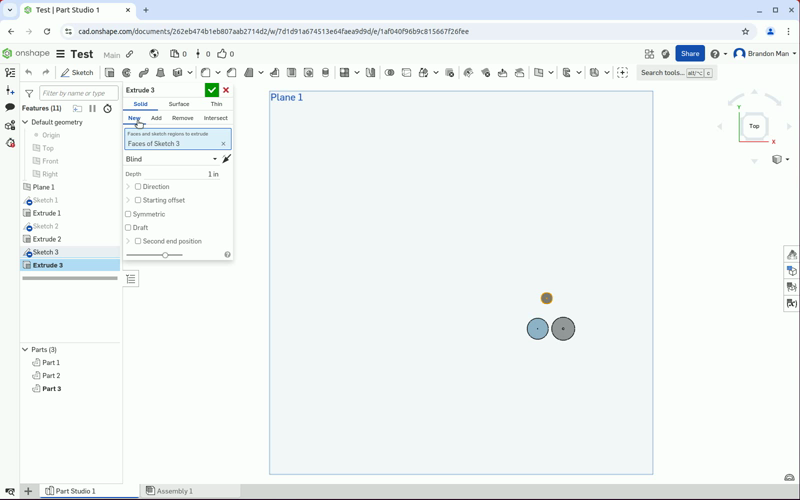
key(tab, 4)
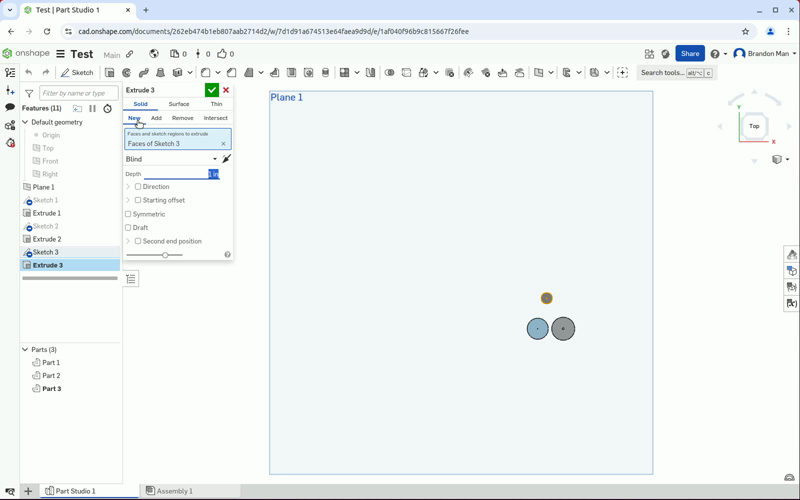
text(-0.018)
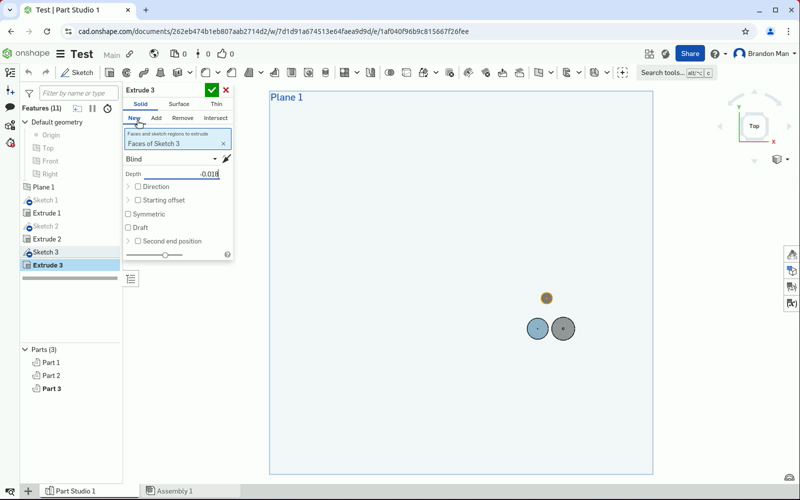
key(enter)
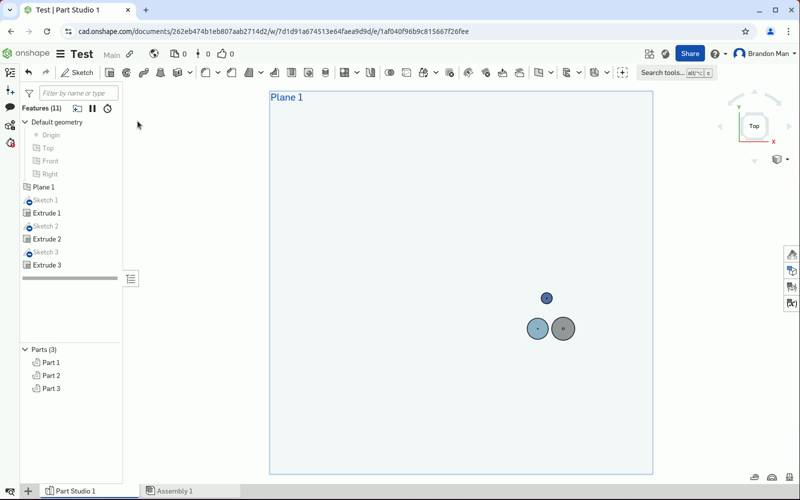
key(shift+h)
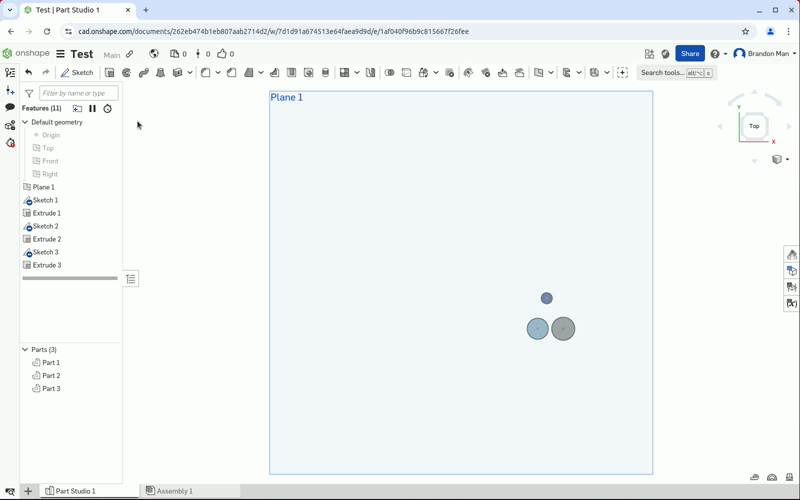
key(shift+h)
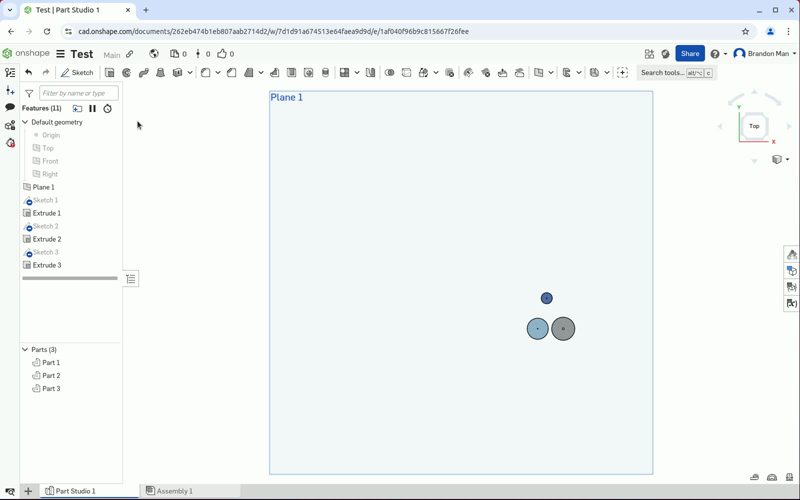
mouse_move(73, 189)
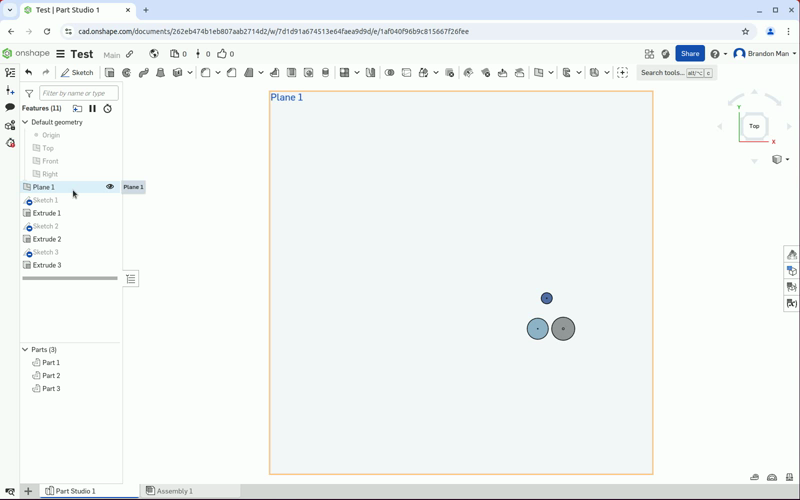
click(73, 189)
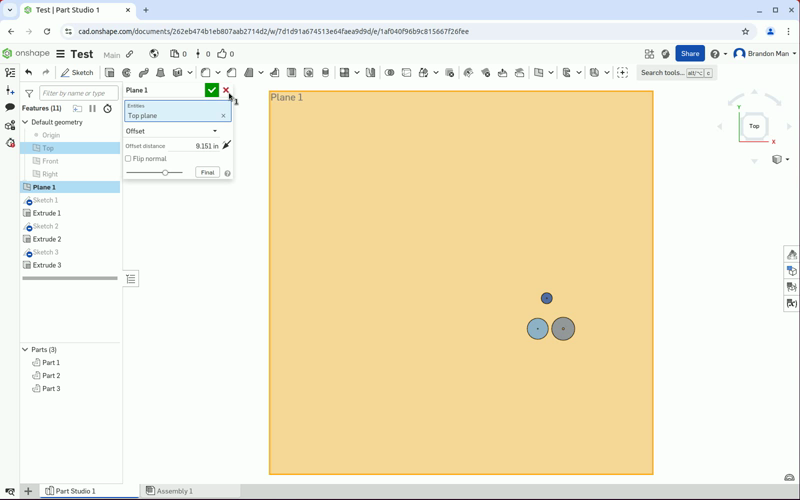
mouse_move(229, 92)
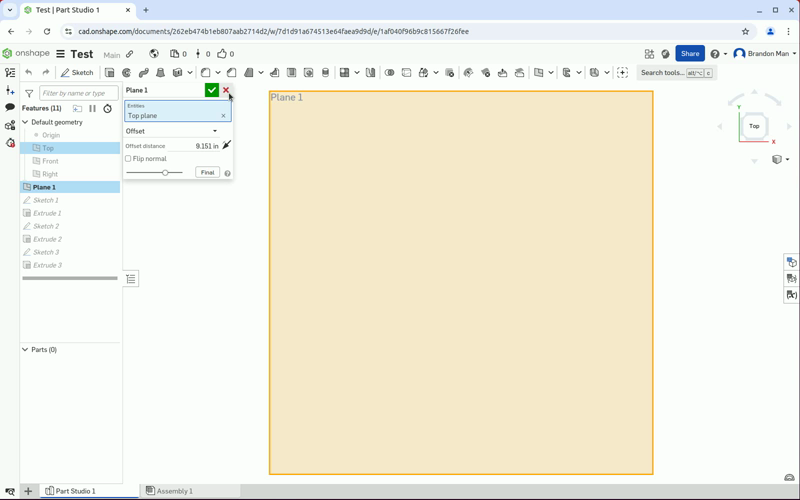
click(229, 92)
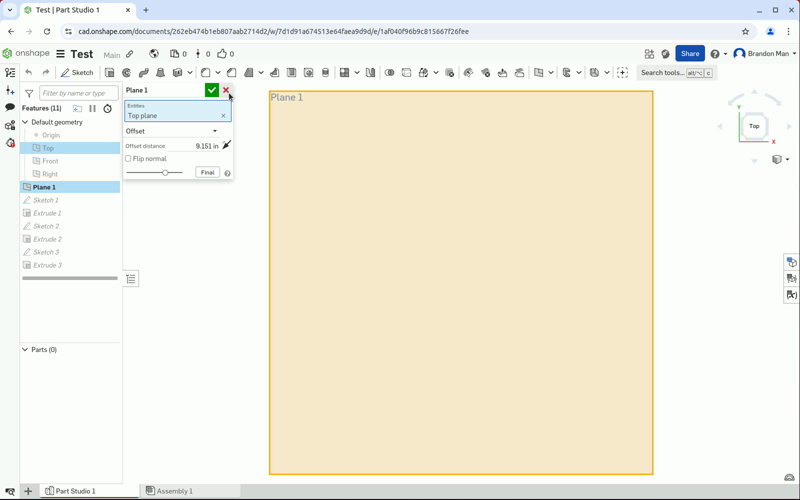
key(shift+s)
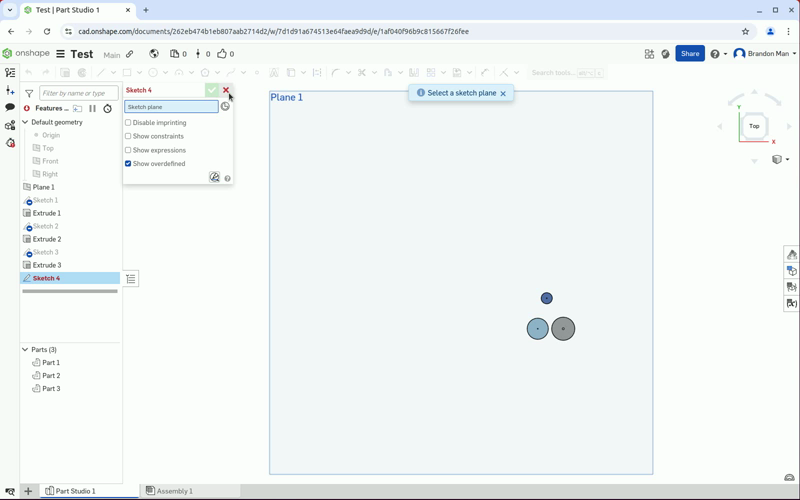
mouse_move(73, 150)
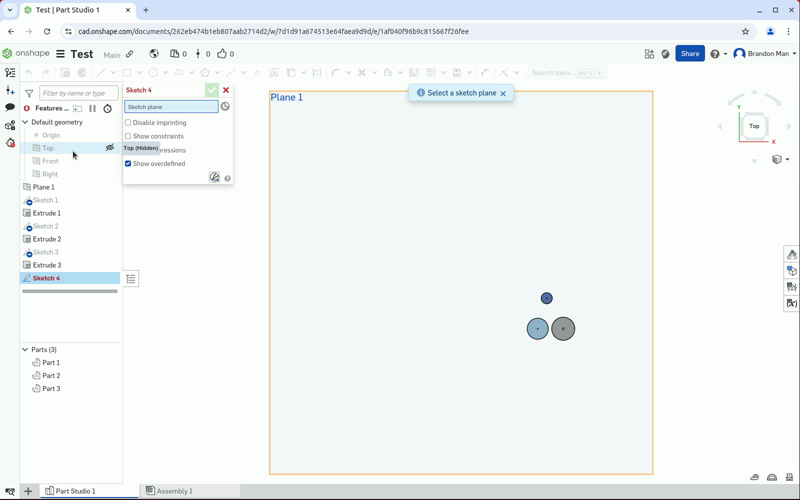
click(73, 150)
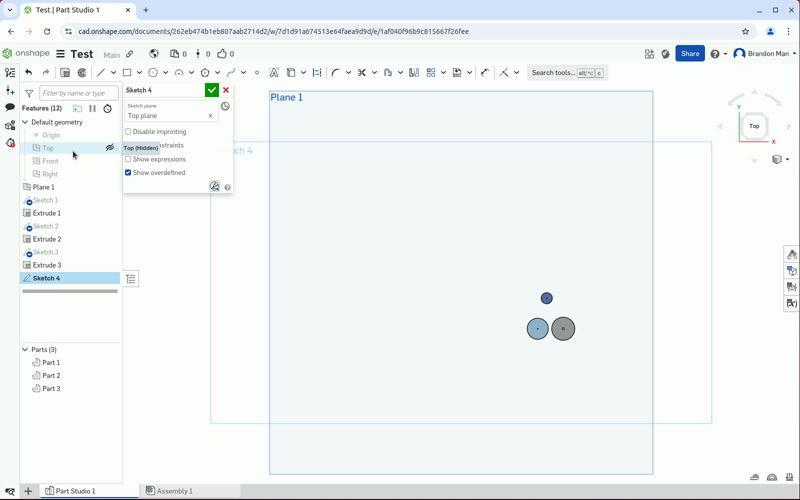
mouse_move(73, 352)
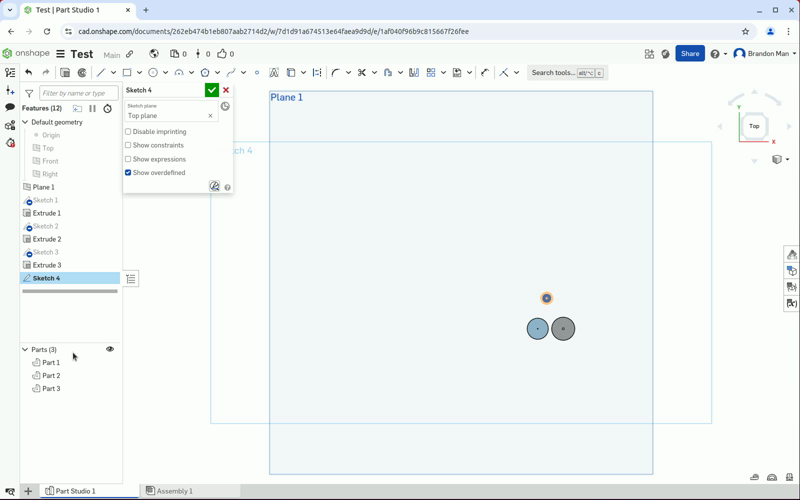
key(y)
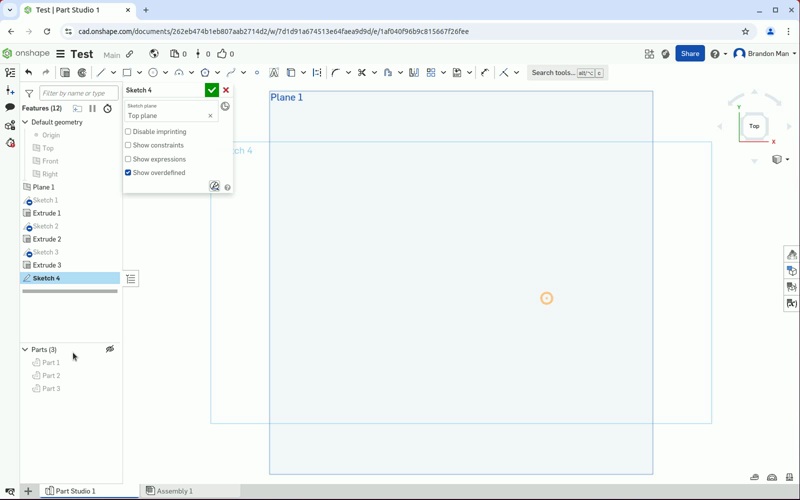
key(l)
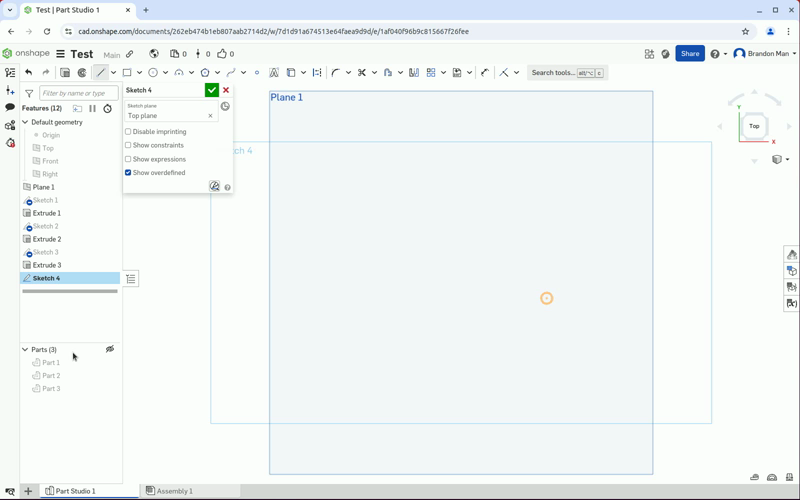
key_down(shift)
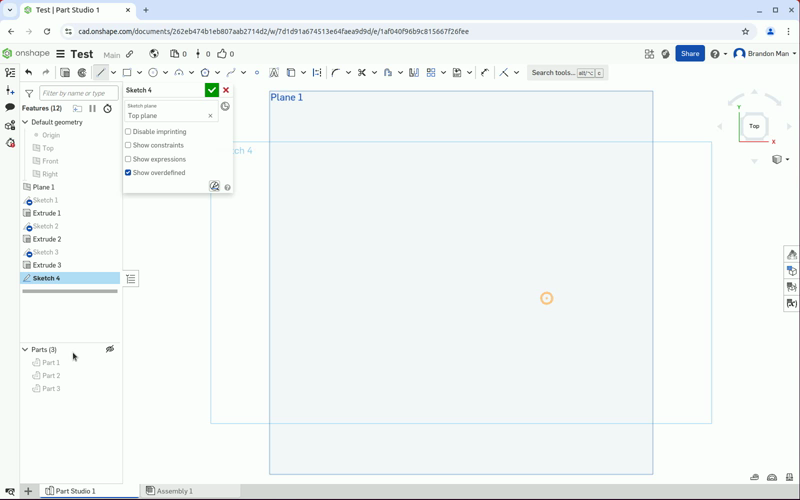
mouse_move(486, 334)
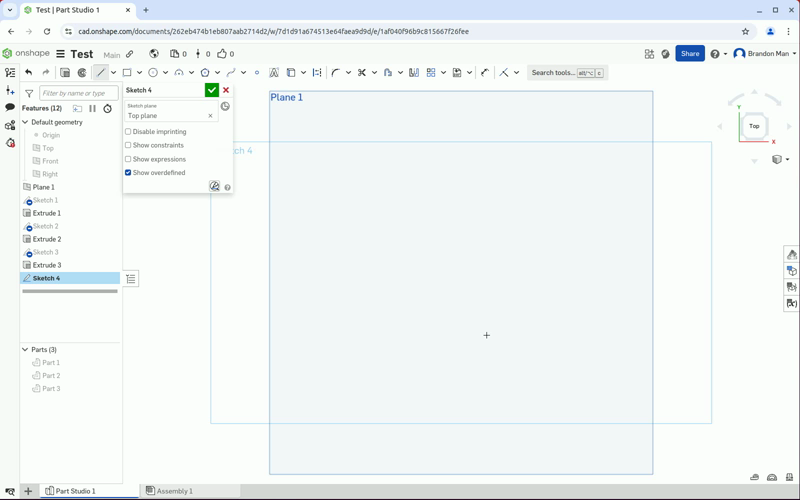
click(486, 334)
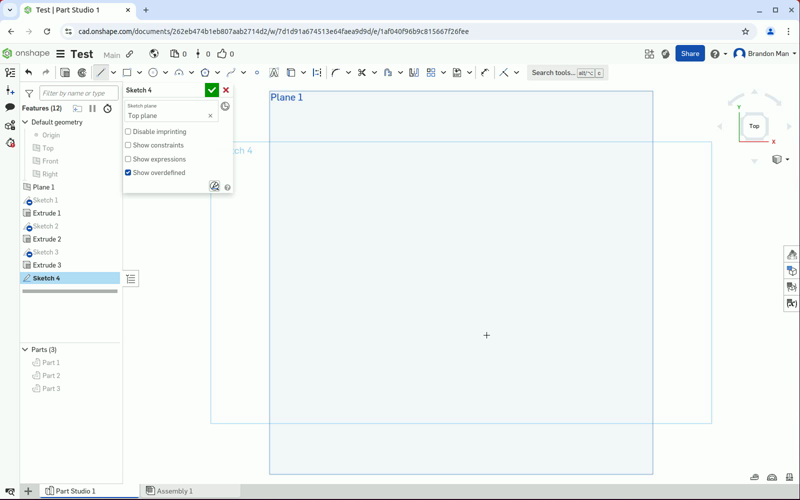
key_up(shift)
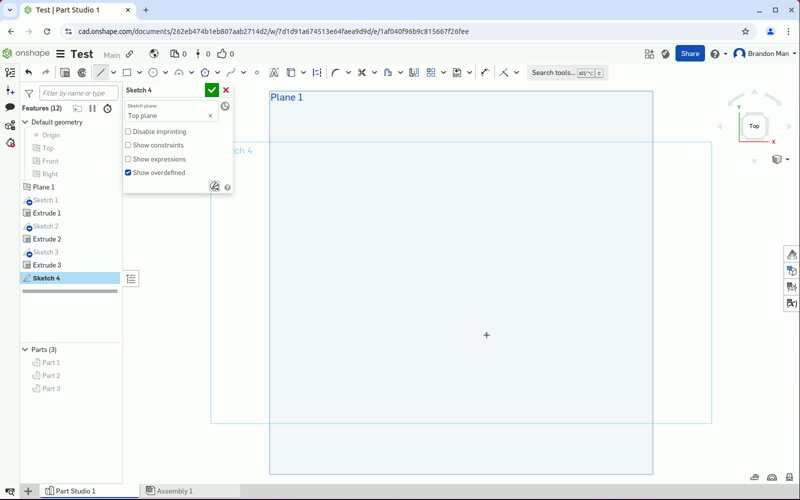
key_down(shift)
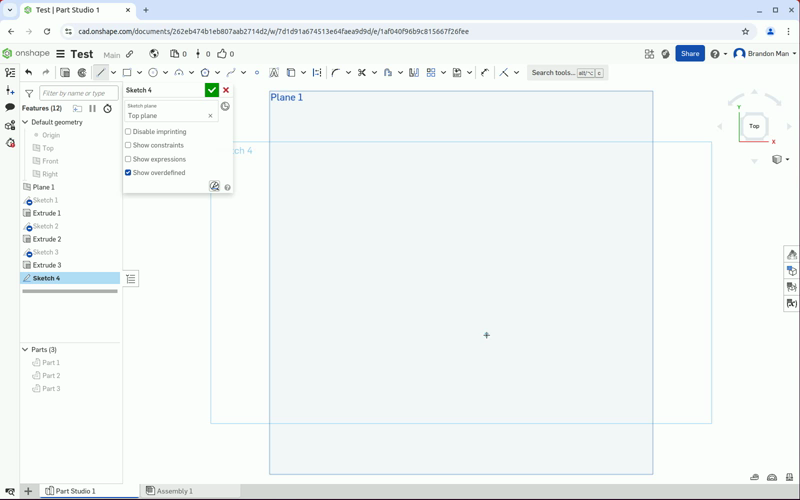
mouse_move(516, 334)
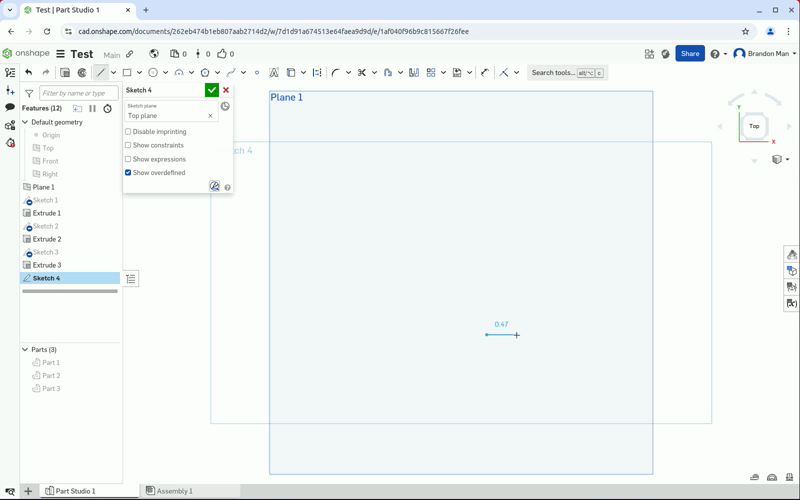
mouse_move(509, 334)
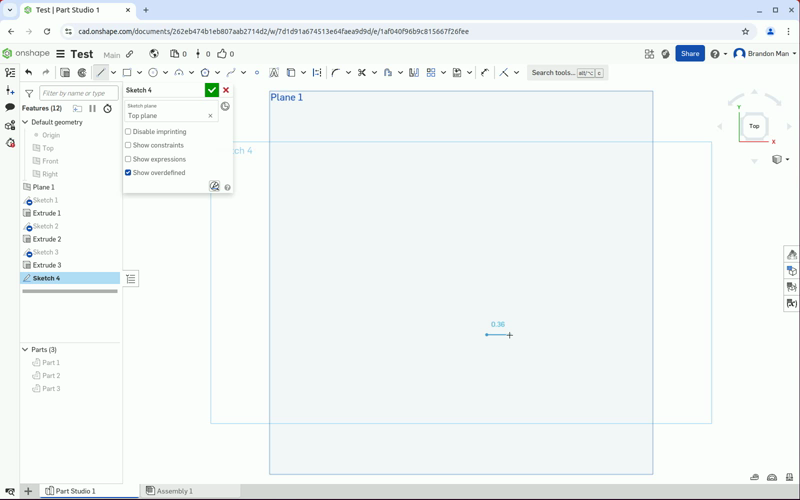
click(509, 334)
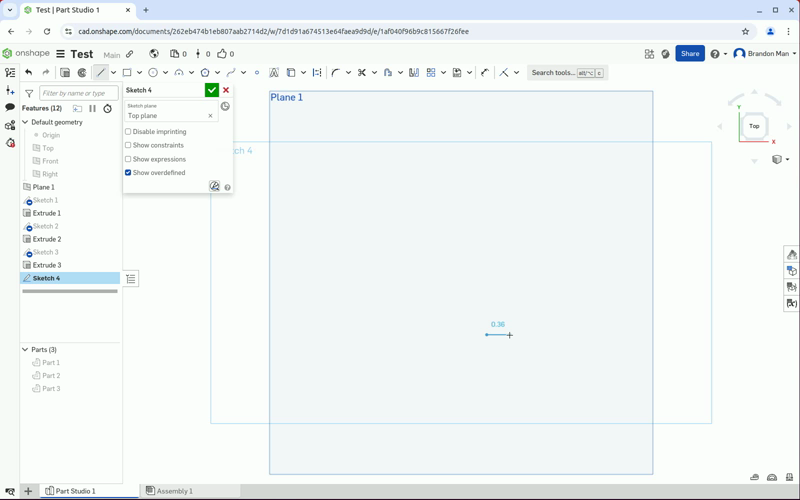
key_up(shift)
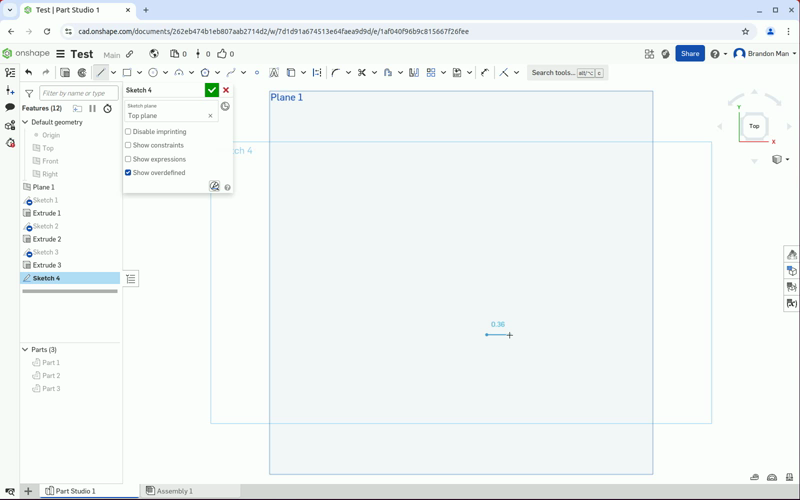
key_down(shift)
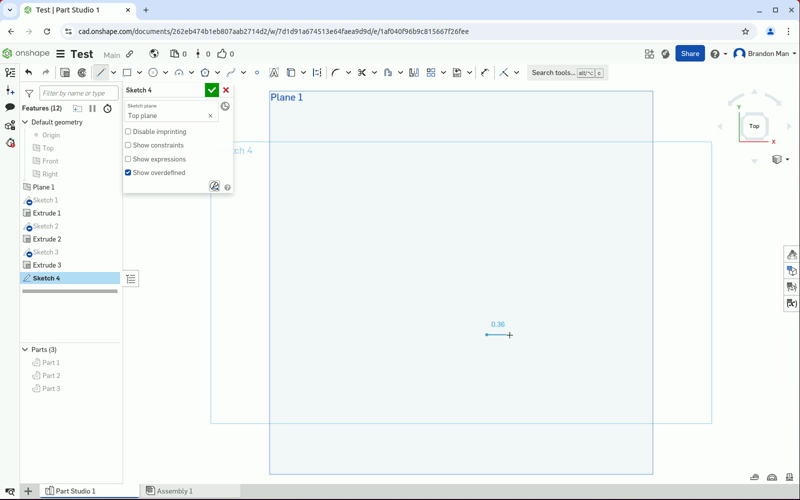
mouse_move(539, 334)
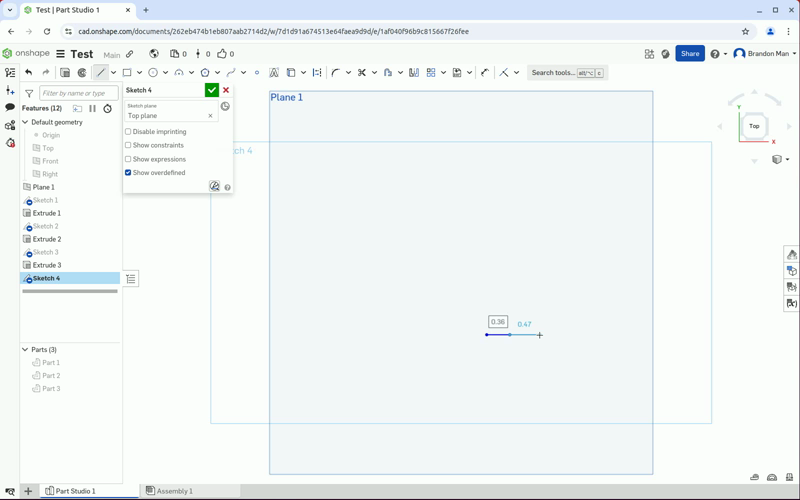
mouse_move(509, 306)
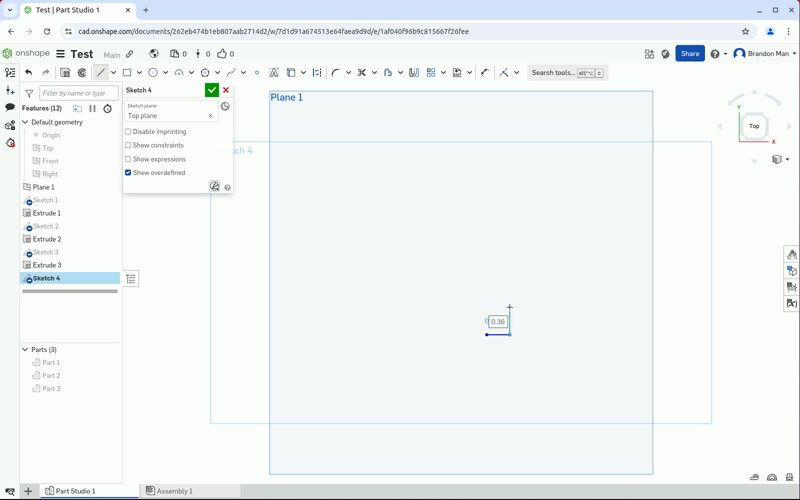
click(509, 306)
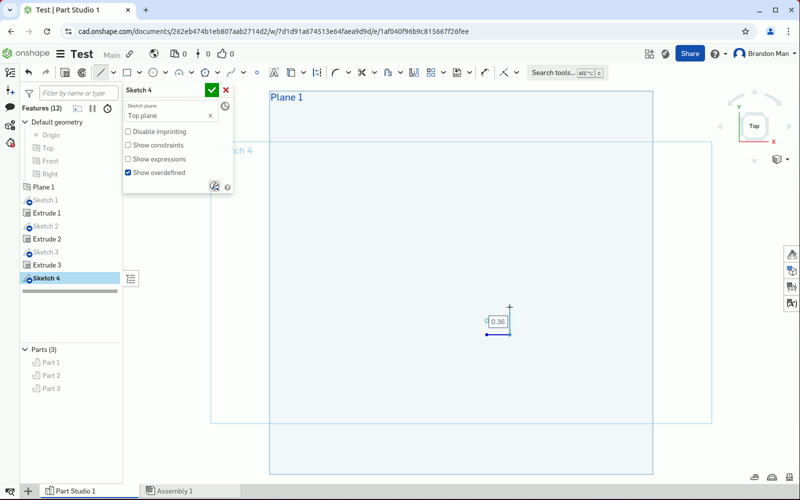
key_up(shift)
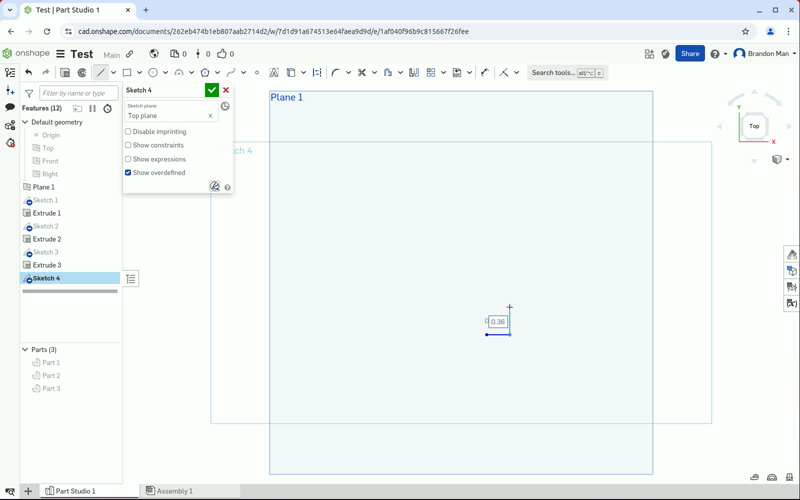
key(esc)
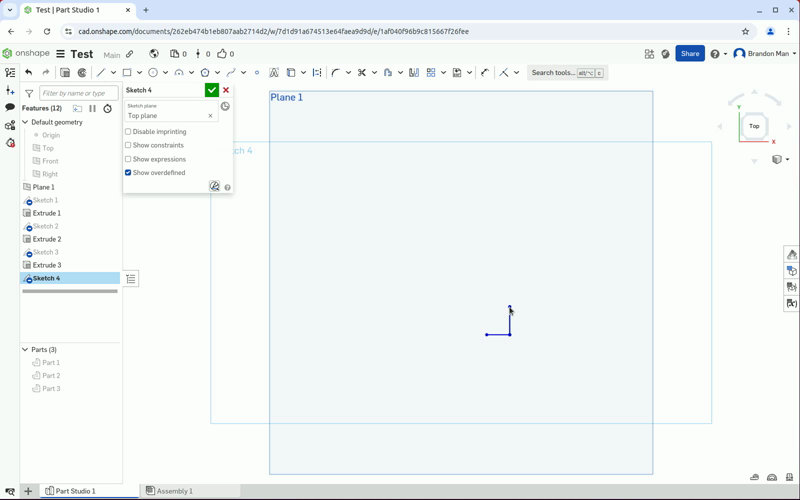
key(a)
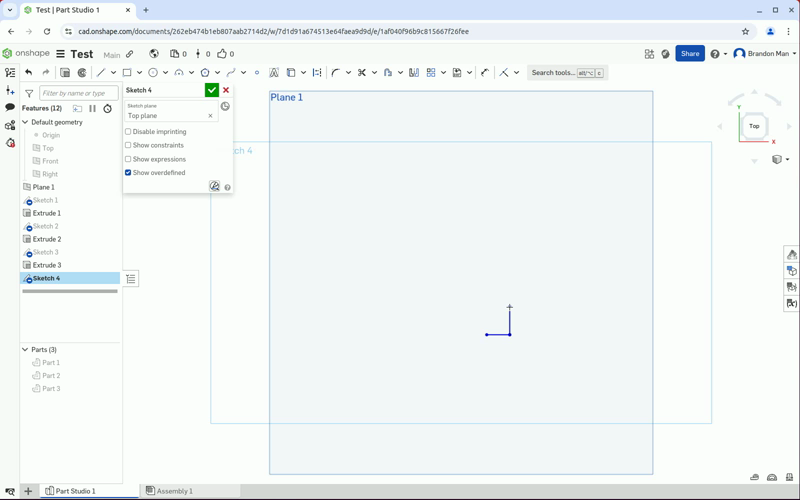
mouse_move(509, 306)
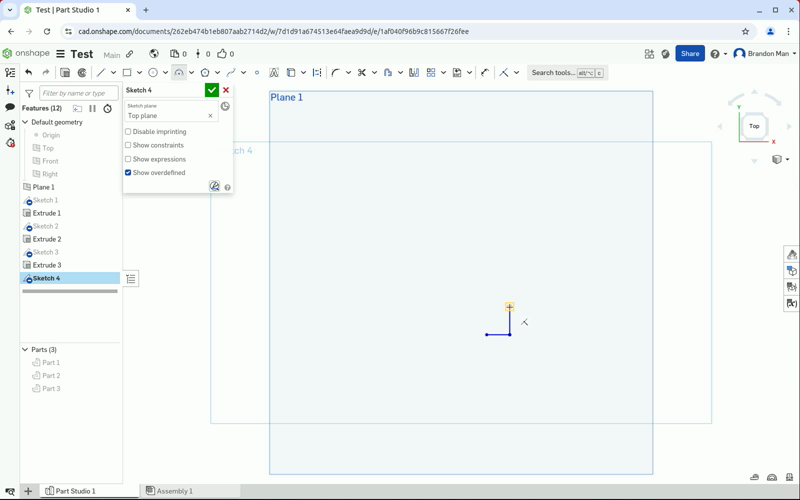
click(509, 306)
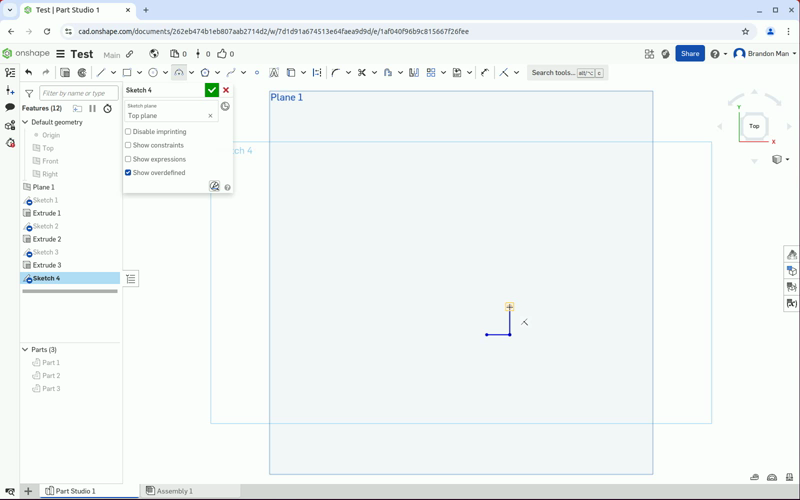
key_down(shift)
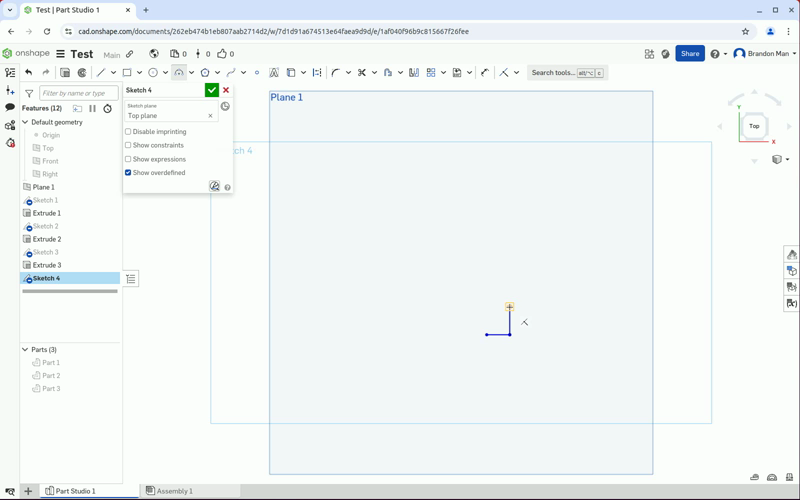
mouse_move(498, 295)
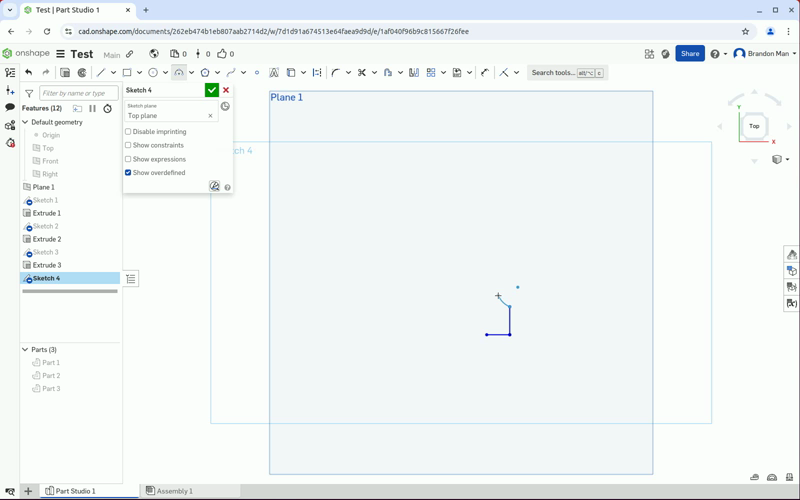
click(498, 295)
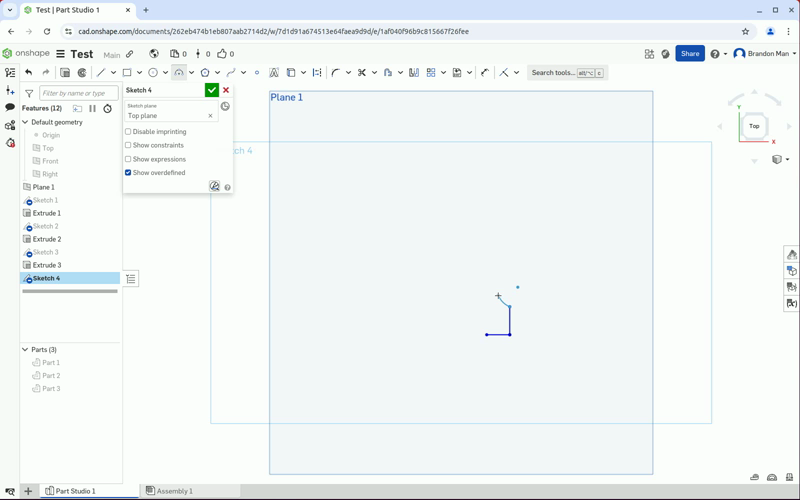
mouse_move(506, 298)
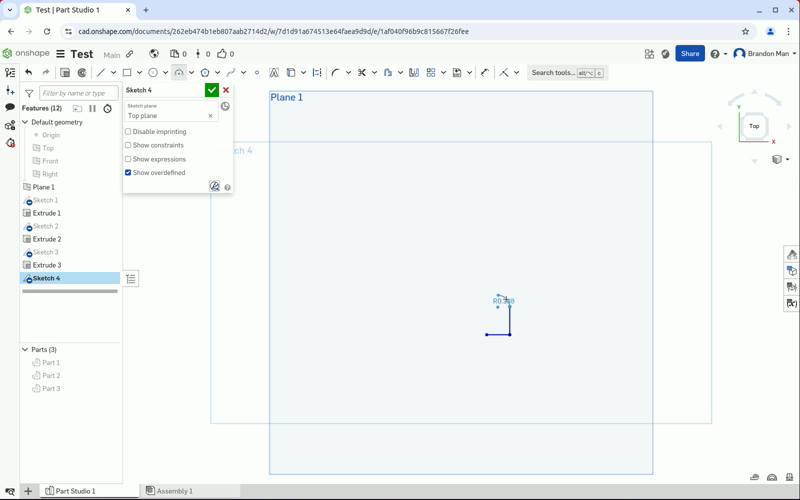
click(506, 298)
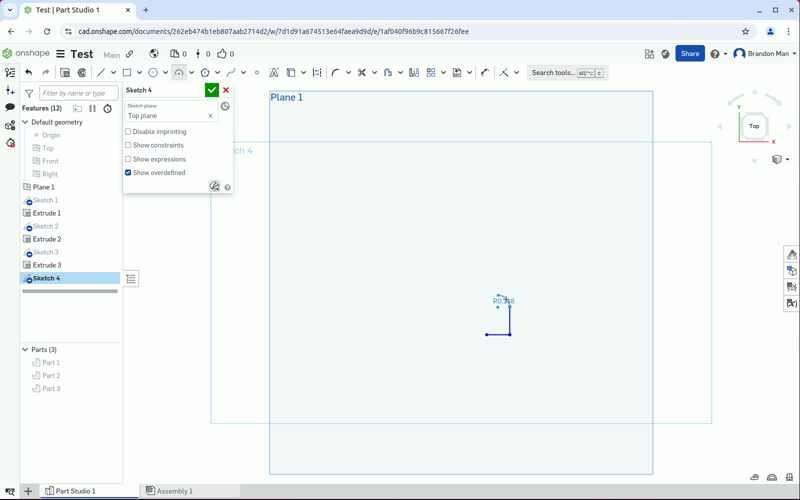
key_up(shift)
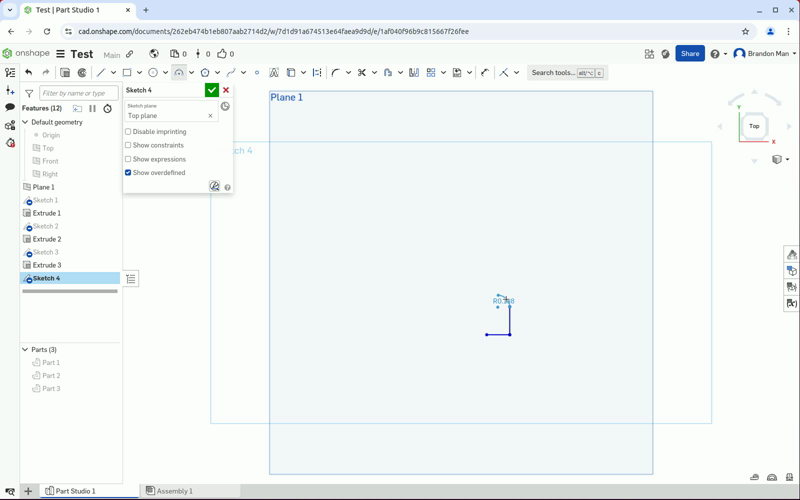
mouse_move(498, 295)
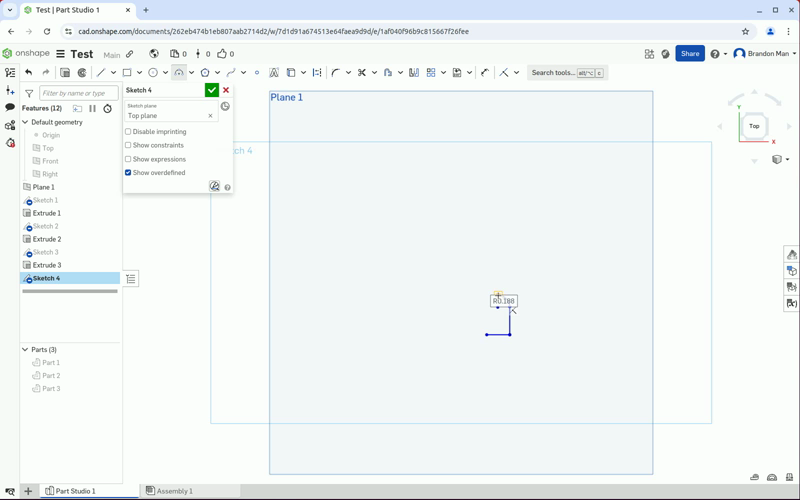
click(498, 295)
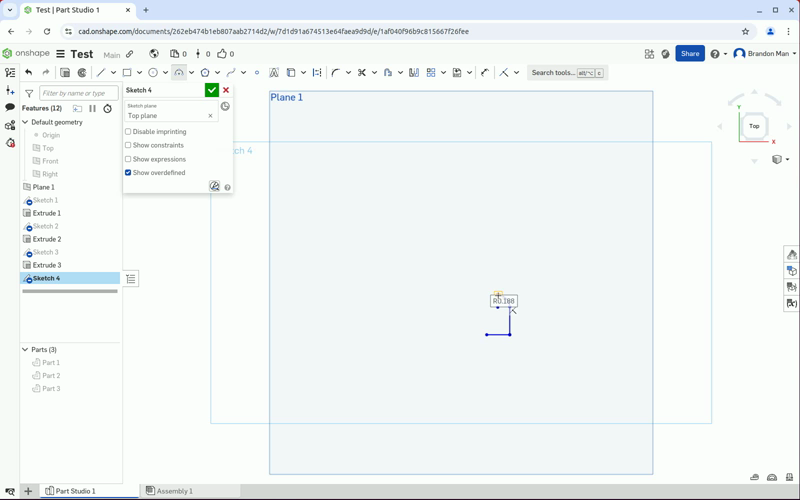
key_down(shift)
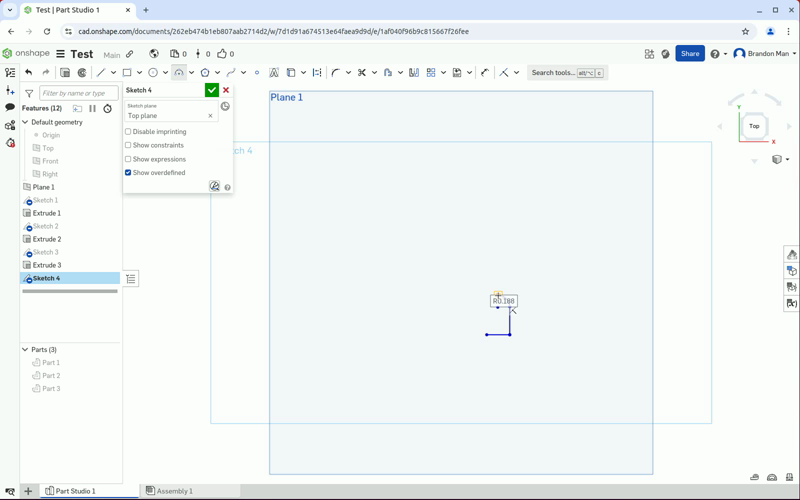
mouse_move(486, 306)
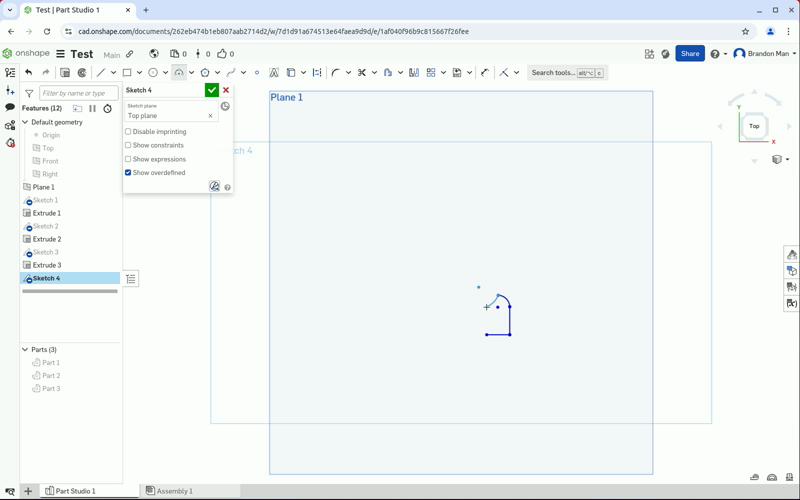
click(486, 306)
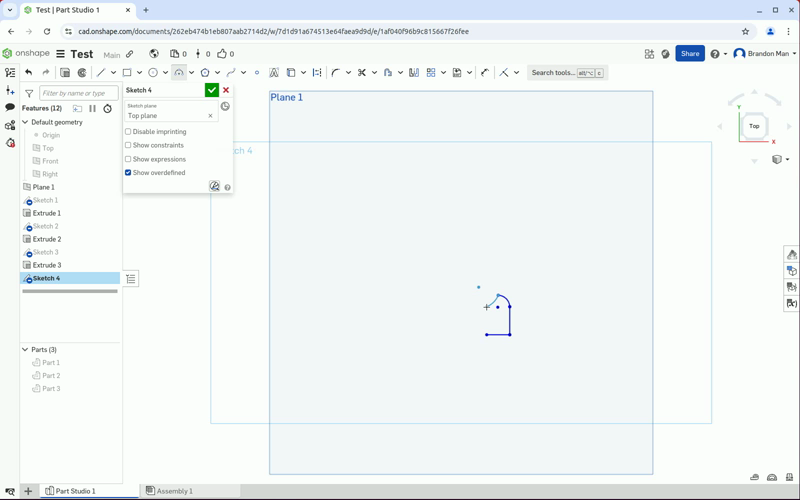
mouse_move(489, 298)
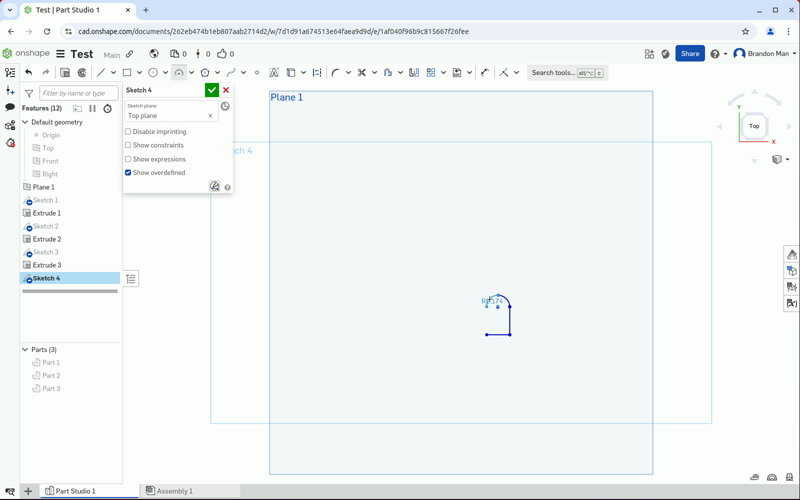
click(489, 298)
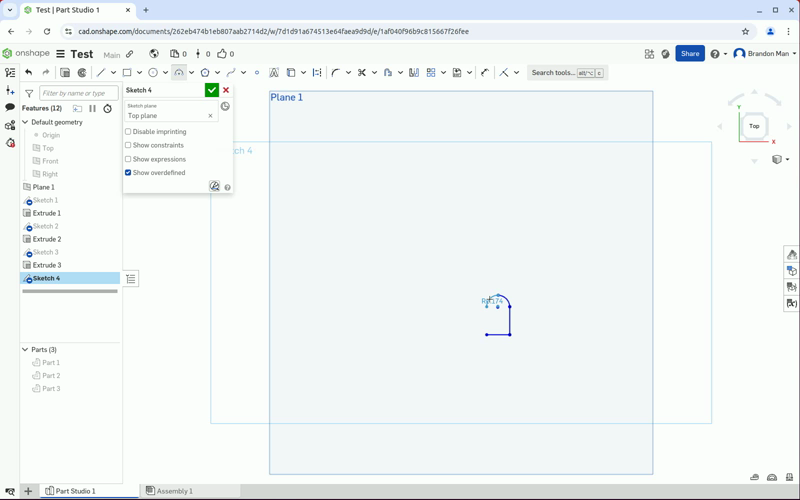
key_up(shift)
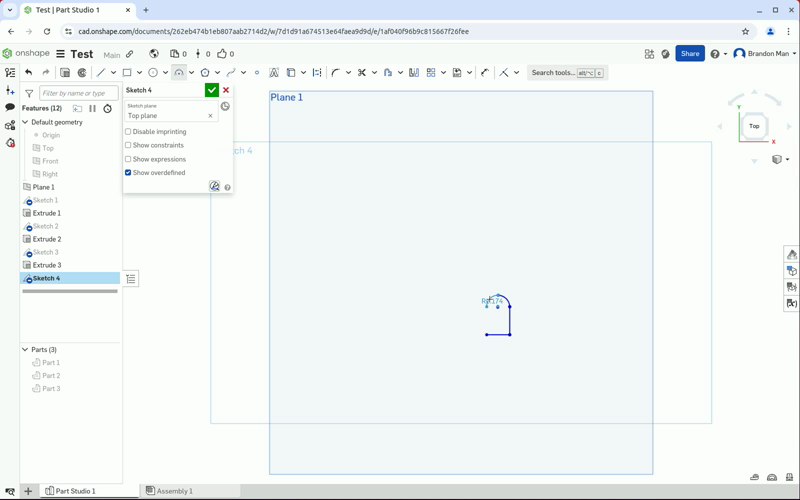
key(esc)
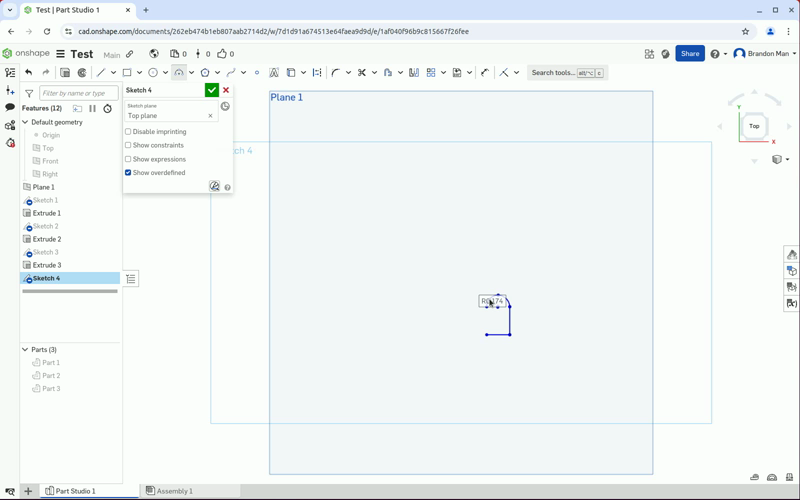
key(l)
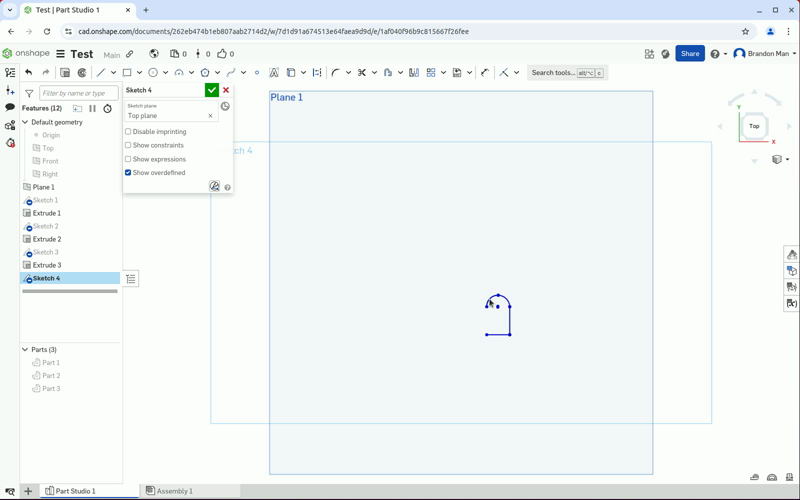
mouse_move(486, 306)
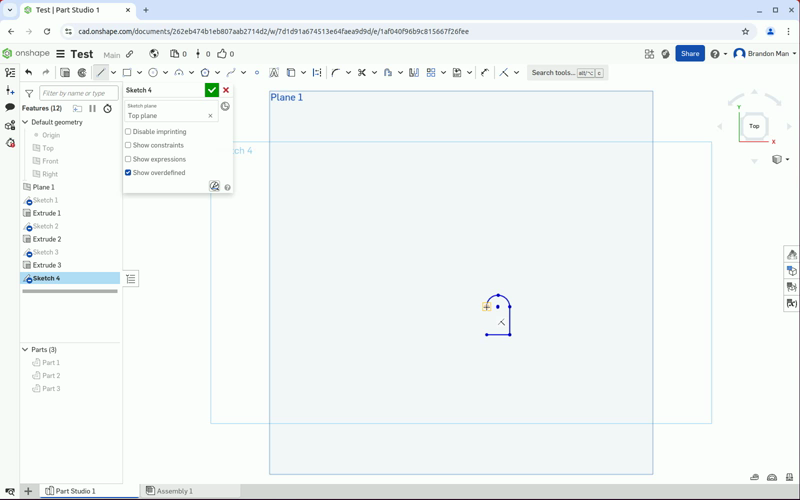
click(486, 306)
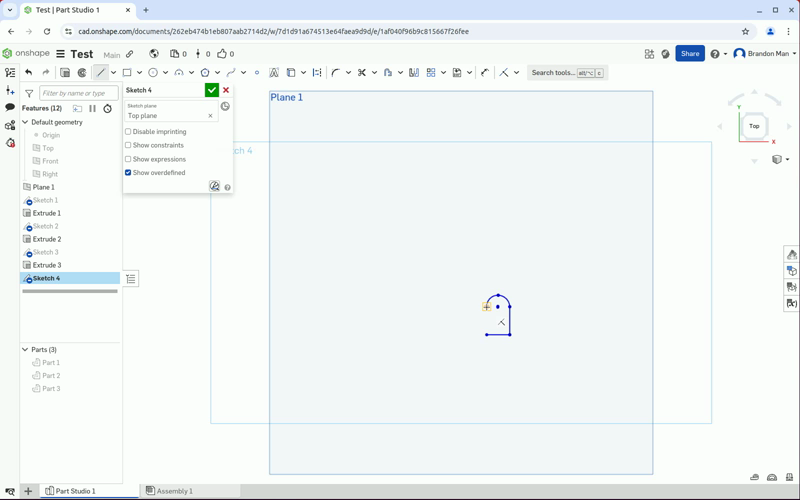
mouse_move(516, 306)
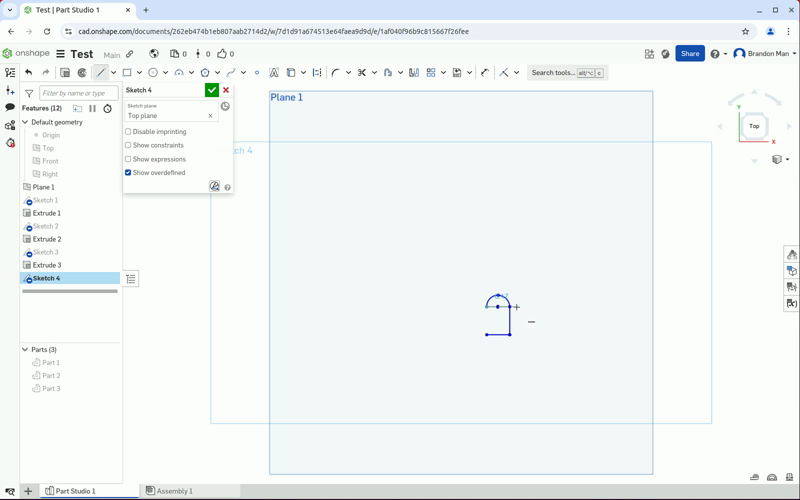
key_down(shift)
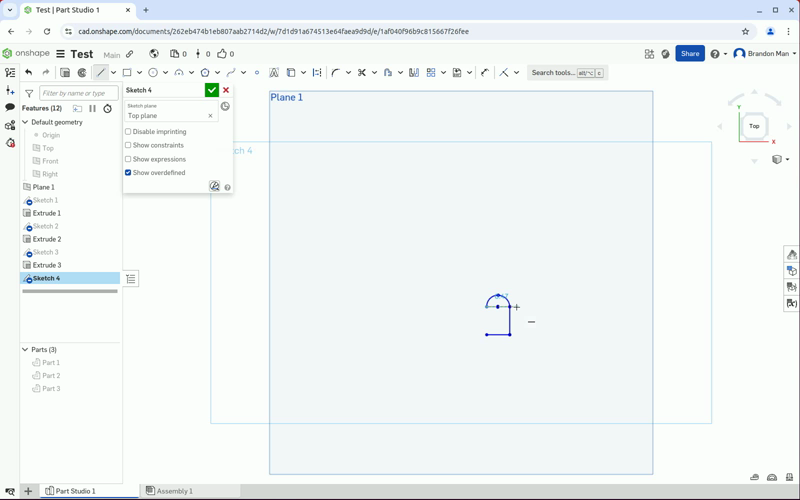
mouse_move(486, 334)
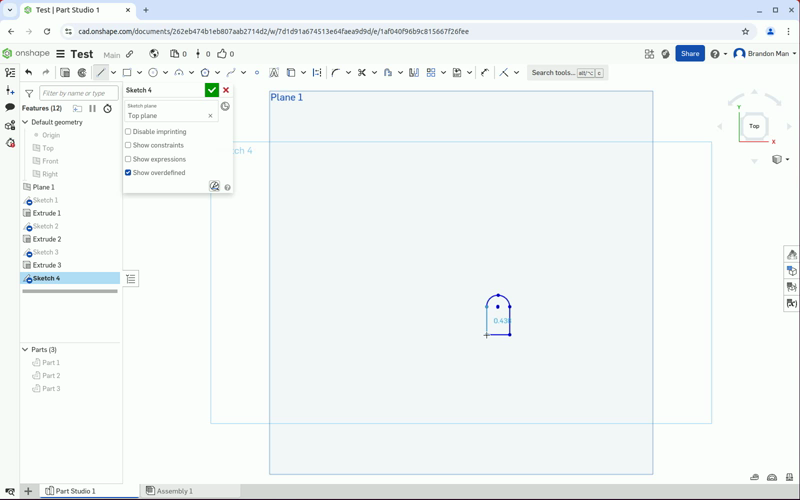
key_up(shift)
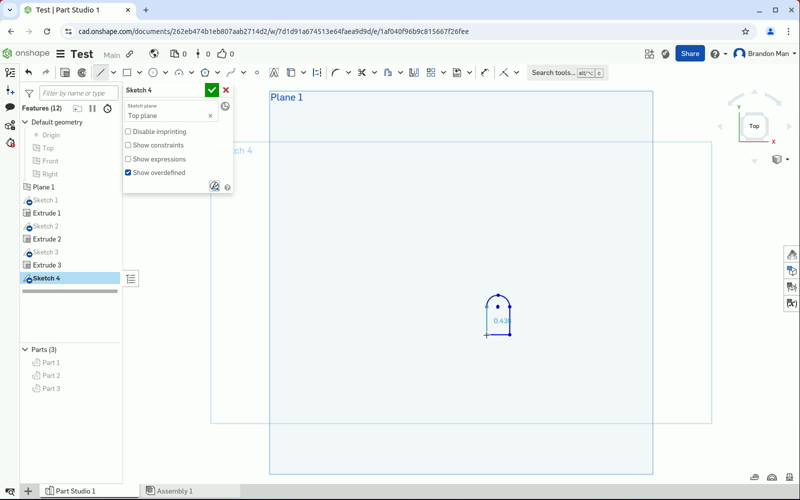
click(486, 334)
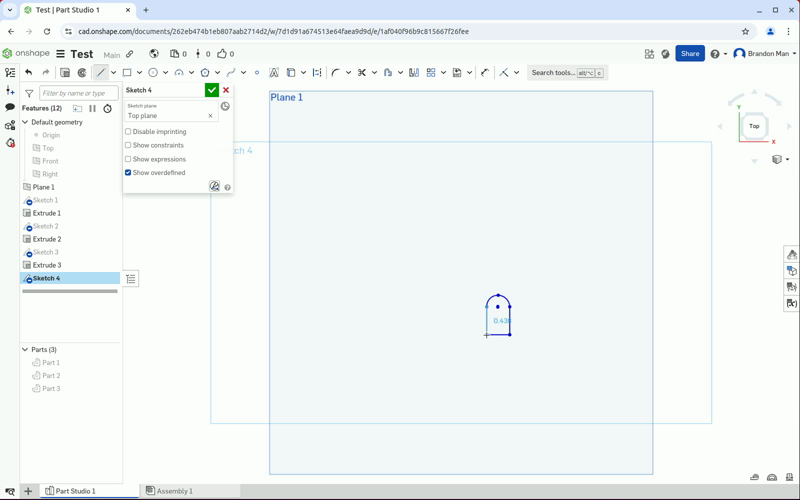
key(esc)
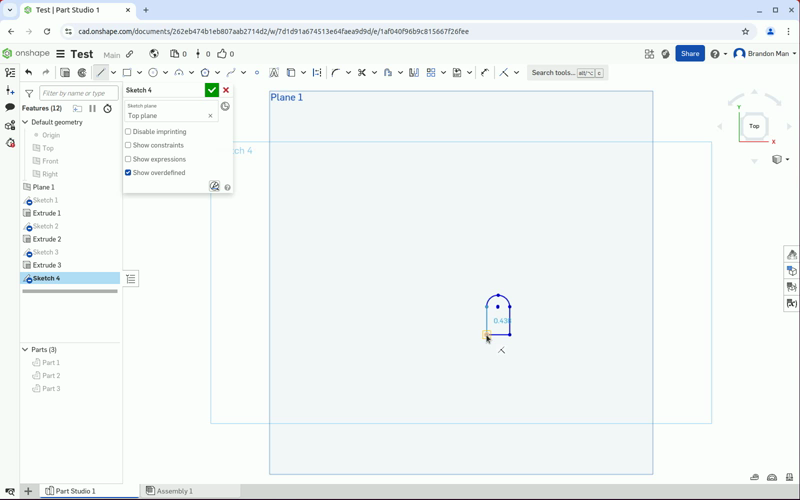
mouse_move(501, 323)
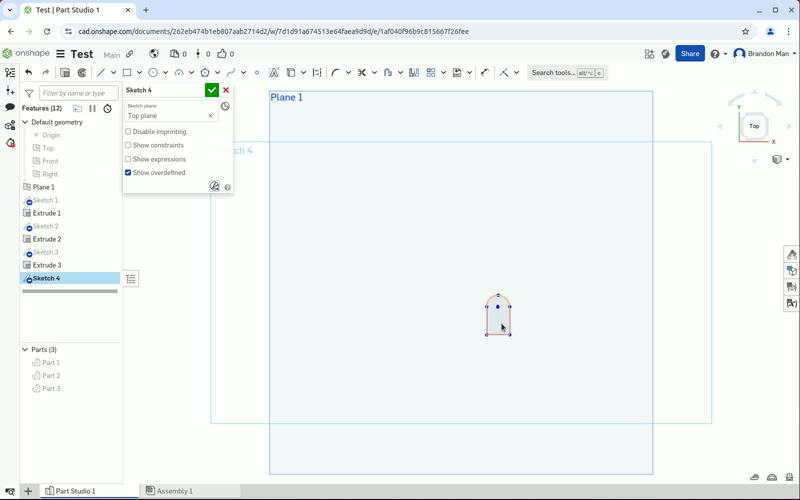
scroll(6)
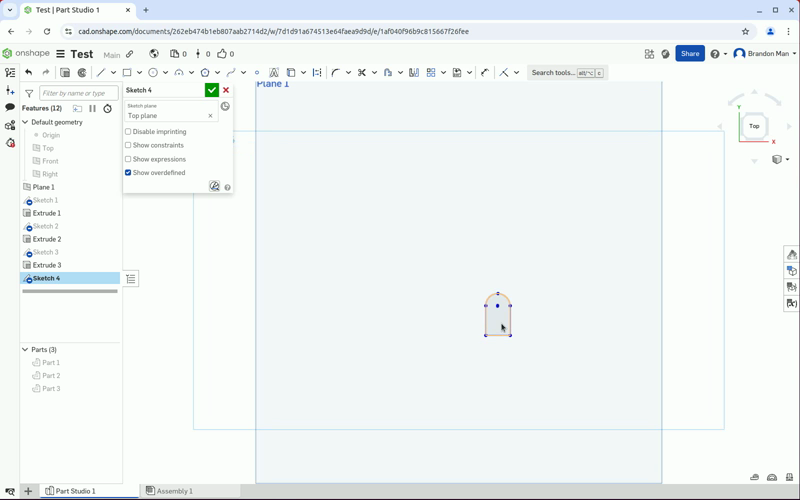
scroll(6)
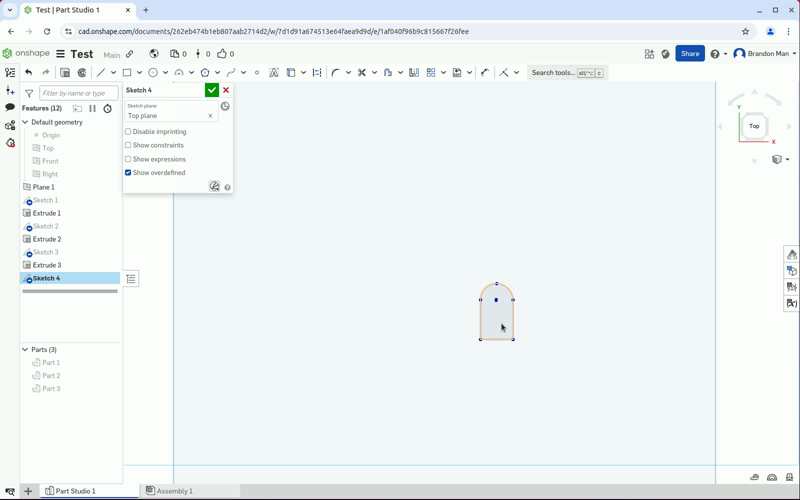
scroll(6)
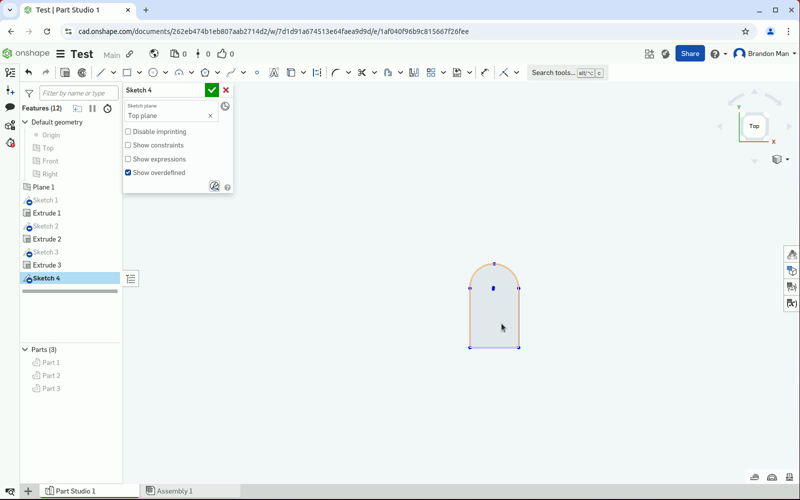
scroll(6)
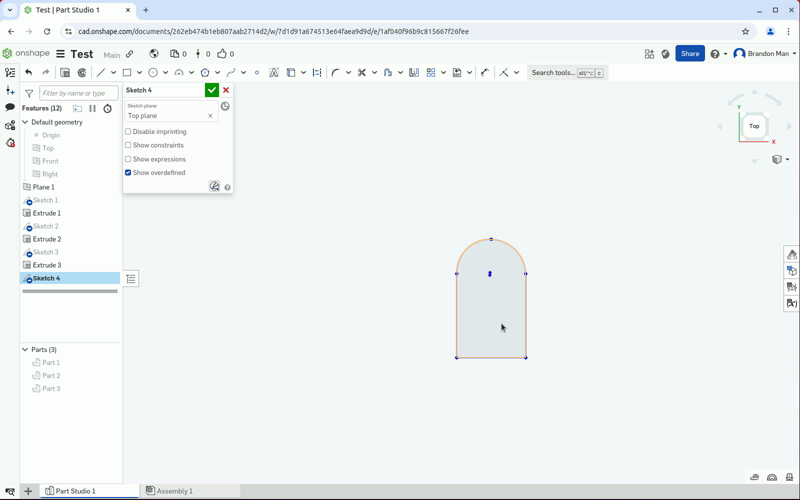
scroll(6)
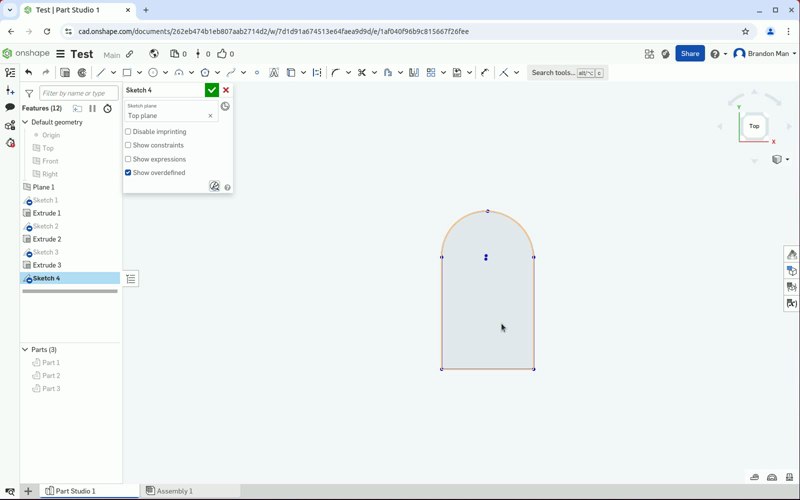
scroll(6)
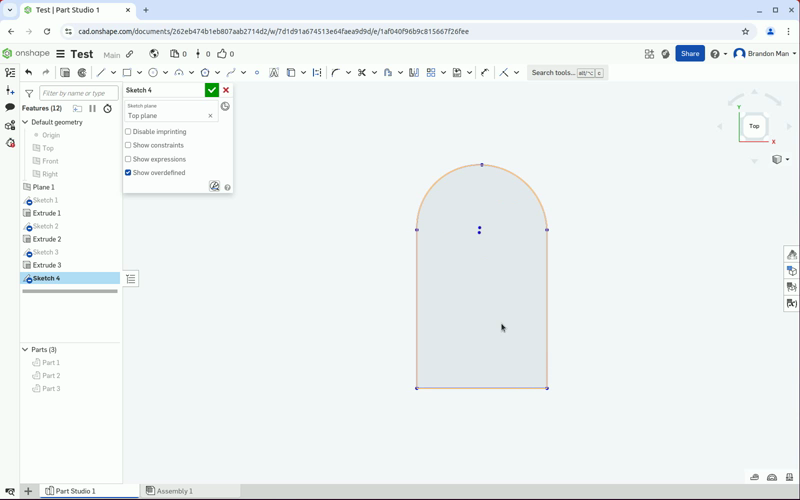
scroll(6)
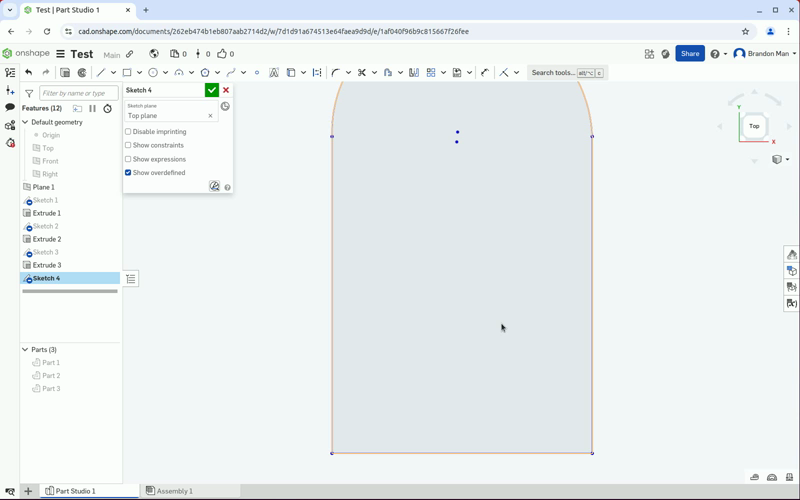
click(501, 323)
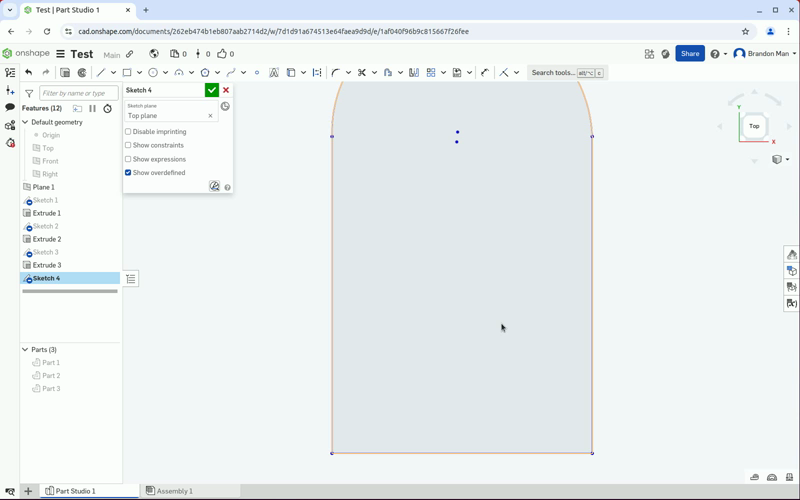
scroll(-6)
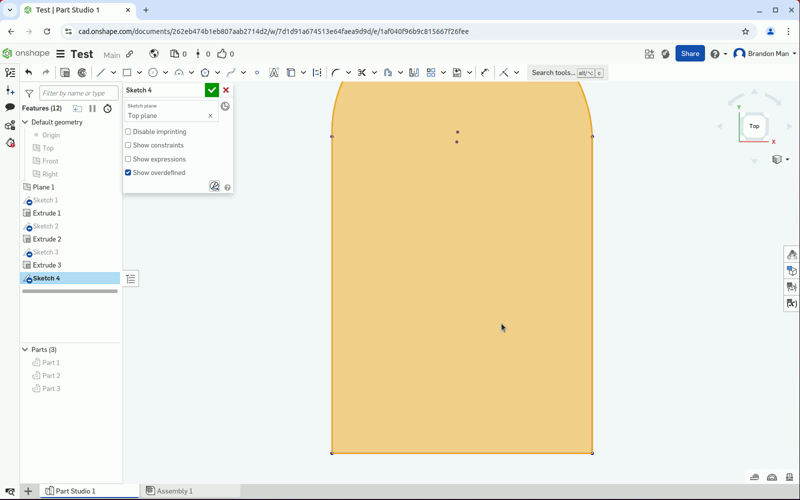
scroll(-6)
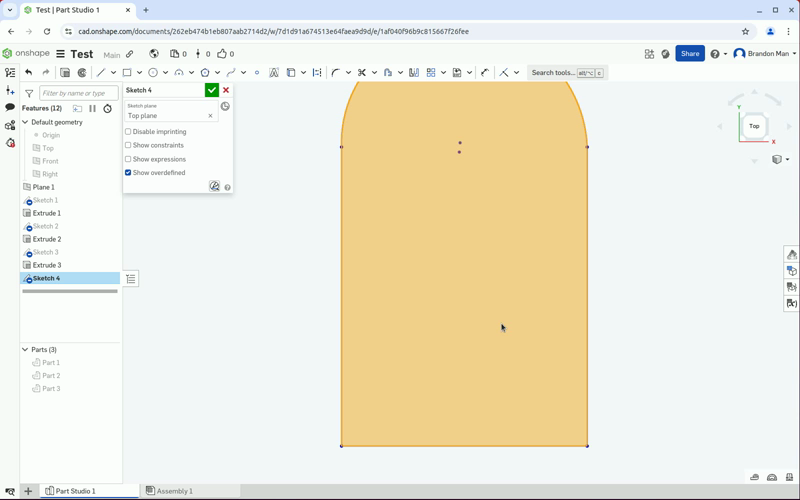
scroll(-6)
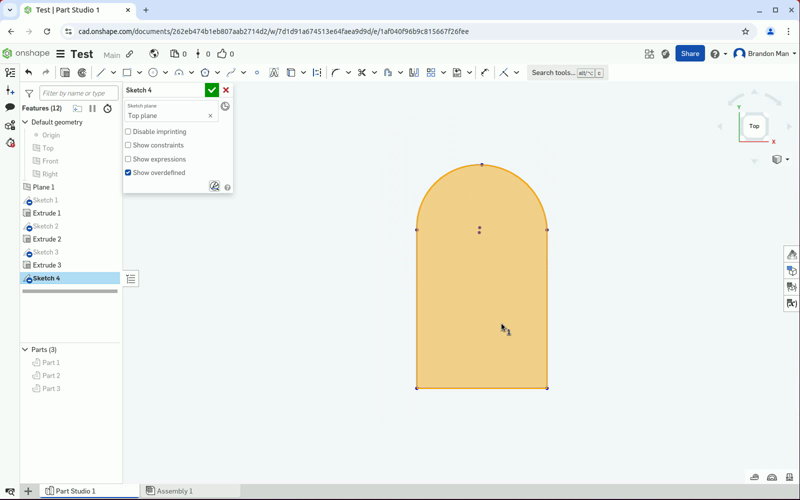
scroll(-6)
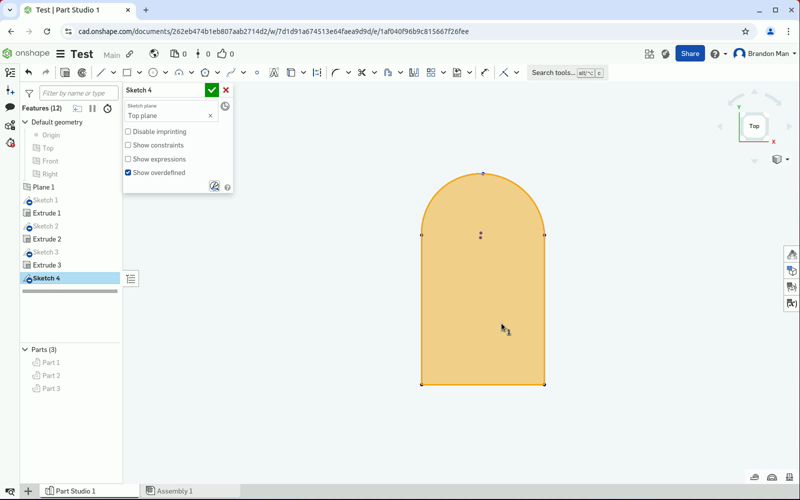
scroll(-6)
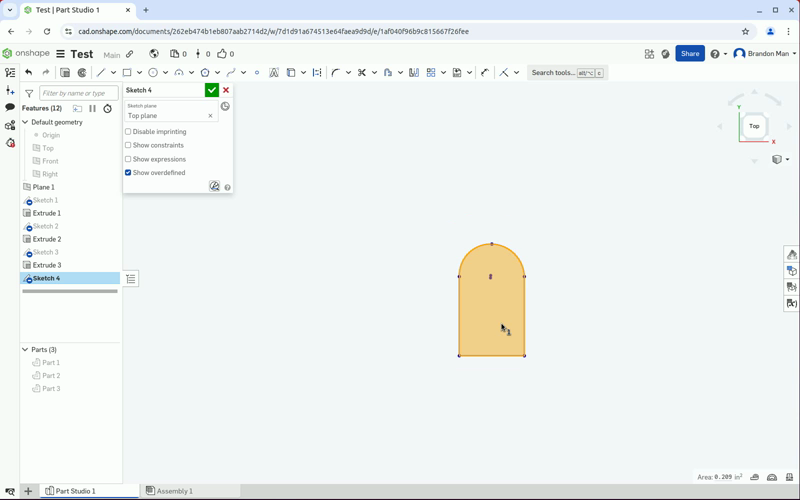
scroll(-6)
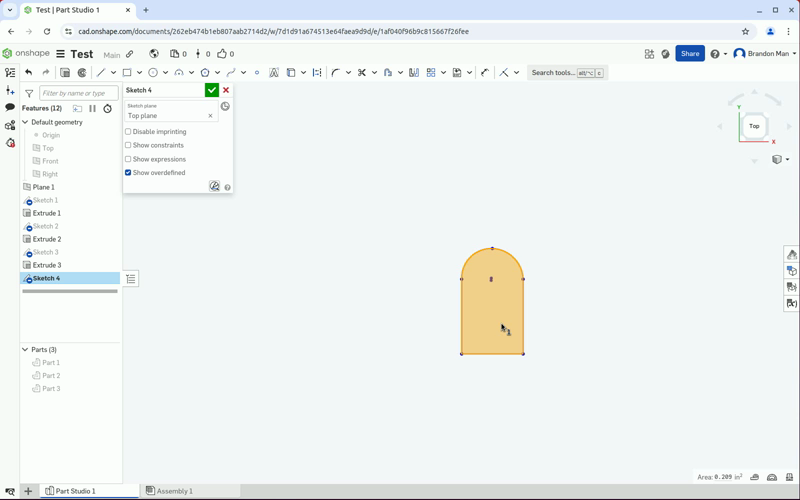
scroll(-6)
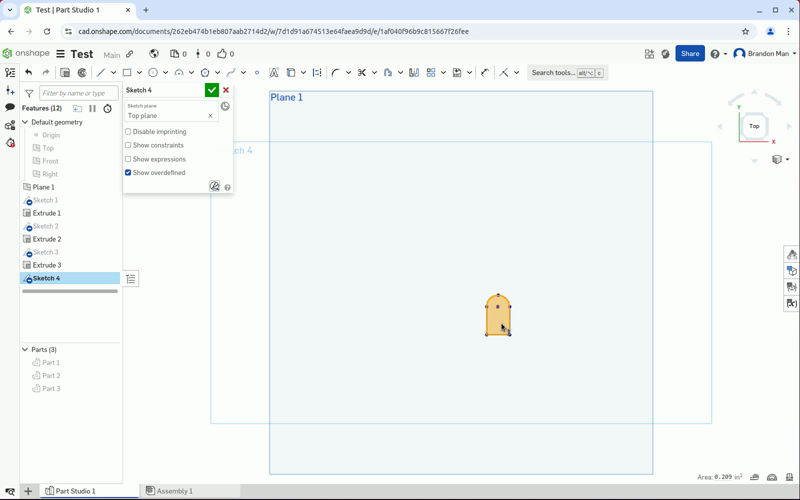
mouse_move(73, 352)
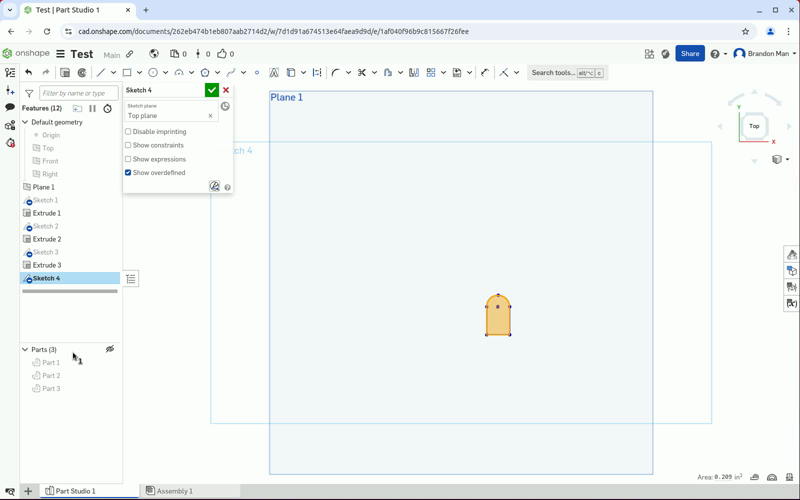
key(shift+y)
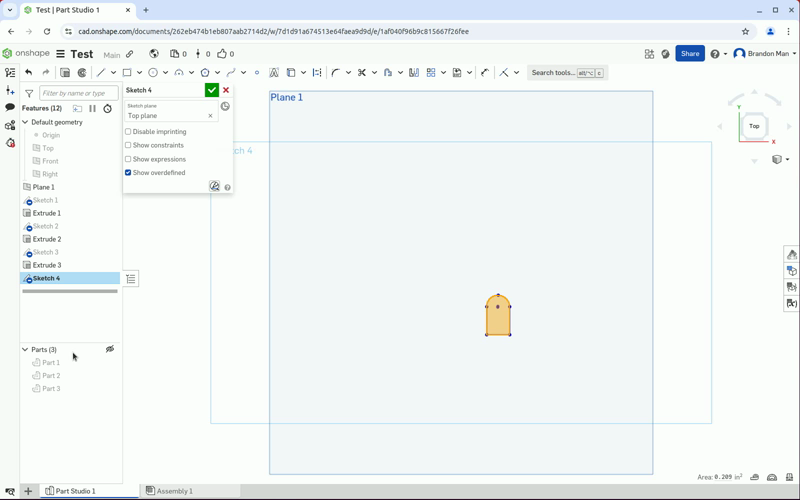
key(shift+e)
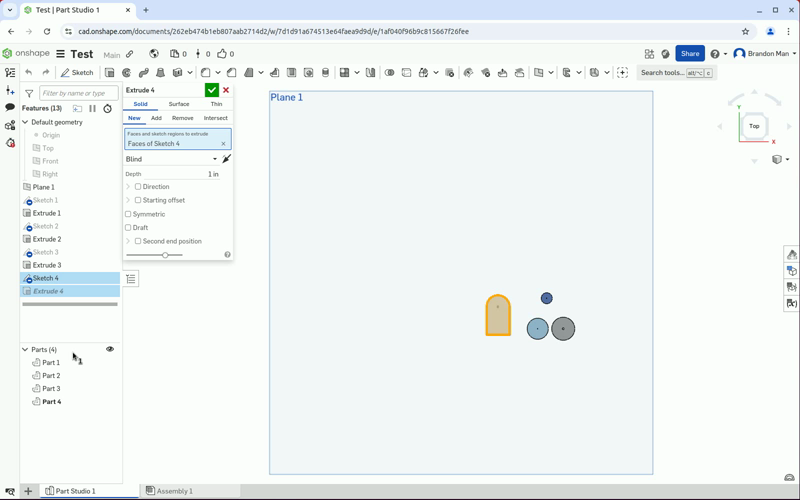
mouse_move(143, 106)
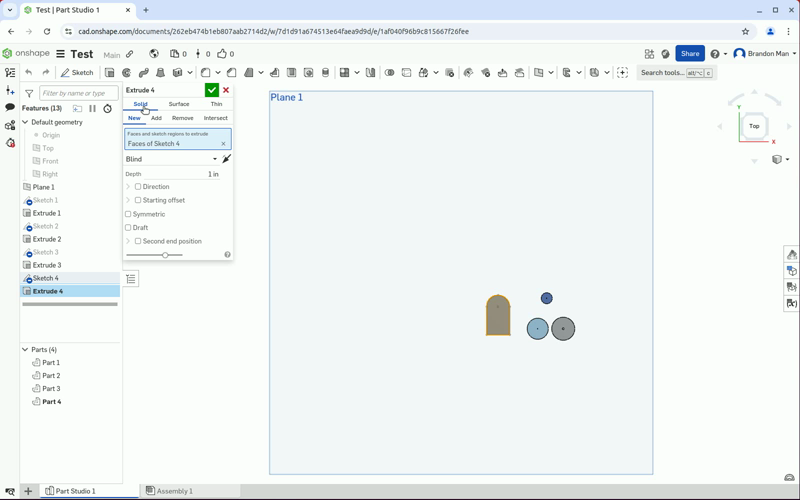
click(143, 106)
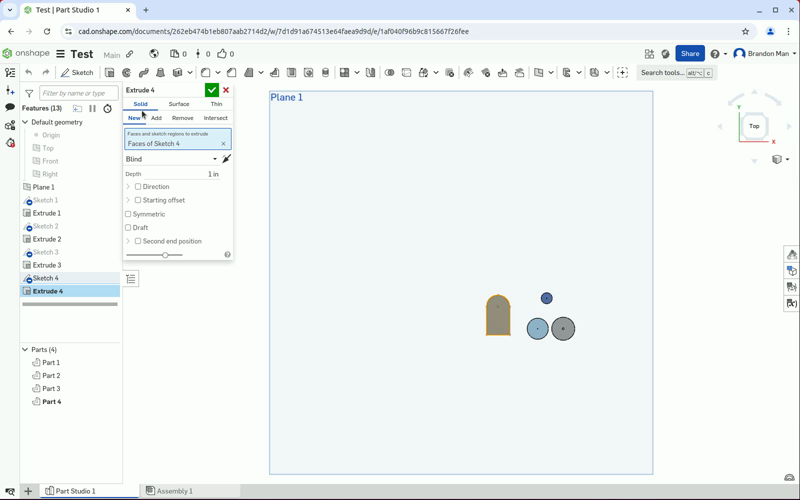
mouse_move(137, 120)
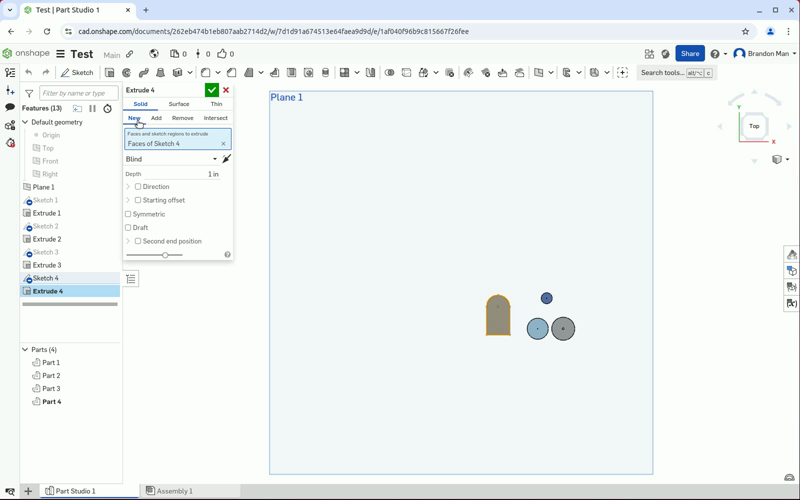
click(137, 120)
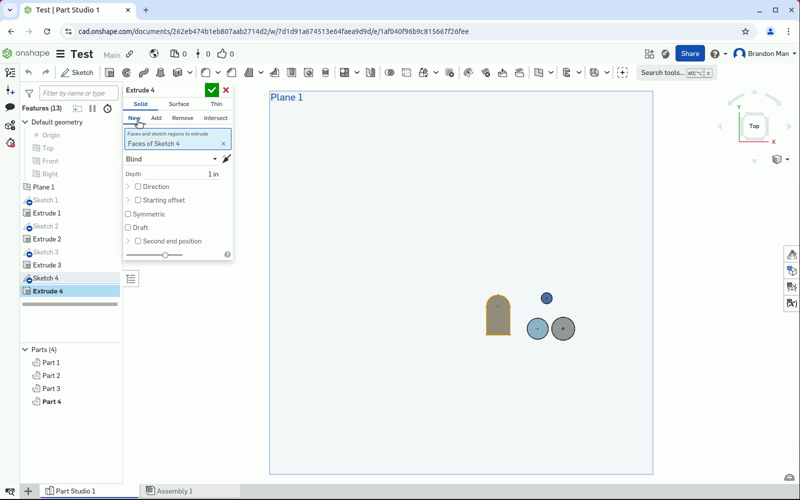
key(tab, 4)
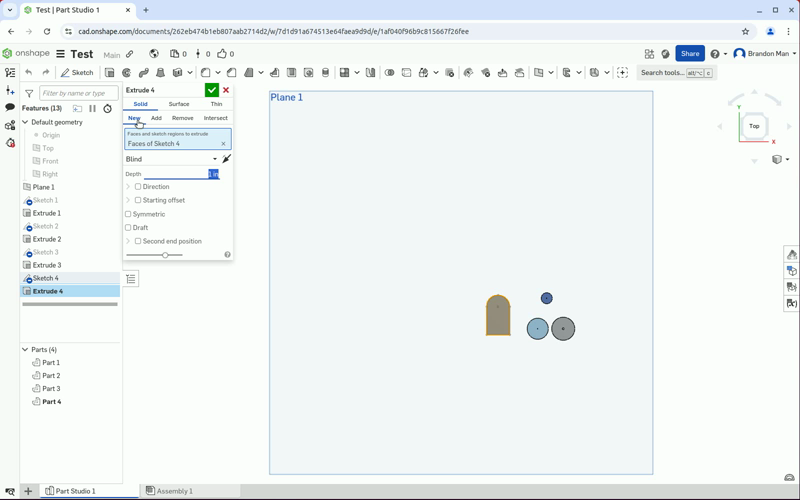
text(-0.018)
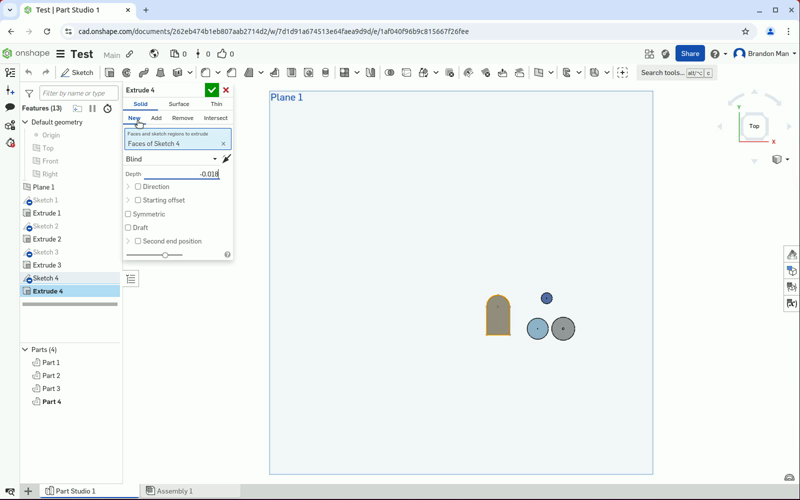
key(enter)
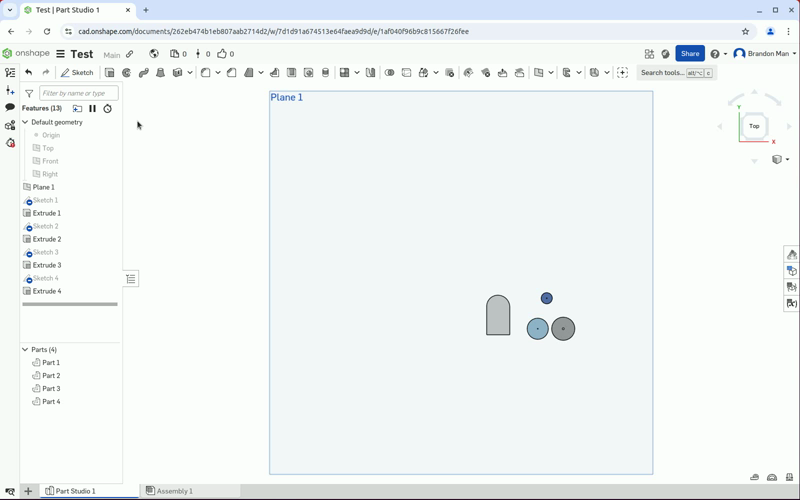
key(shift+h)
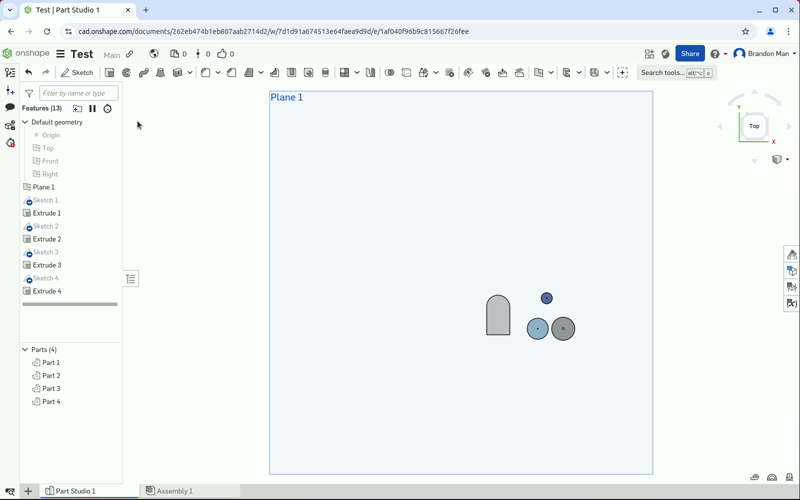
key(shift+h)
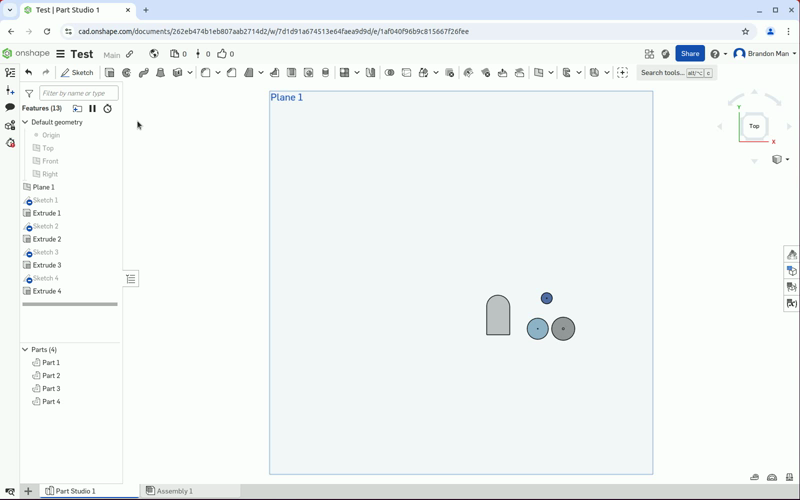
mouse_move(73, 189)
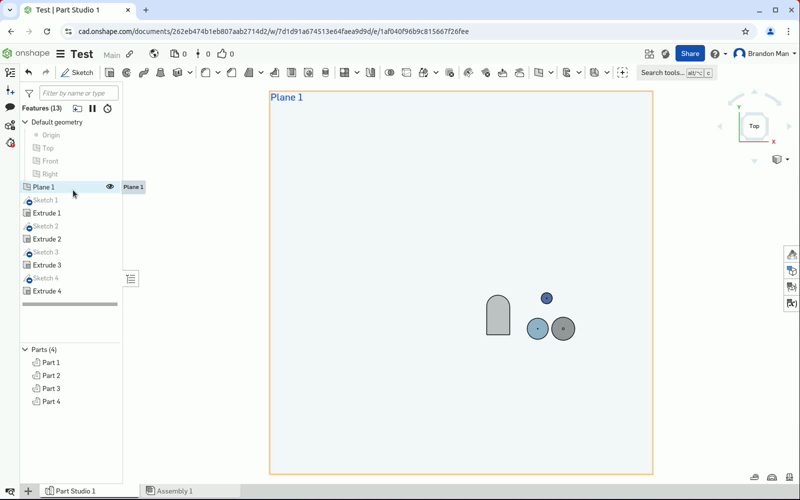
click(73, 189)
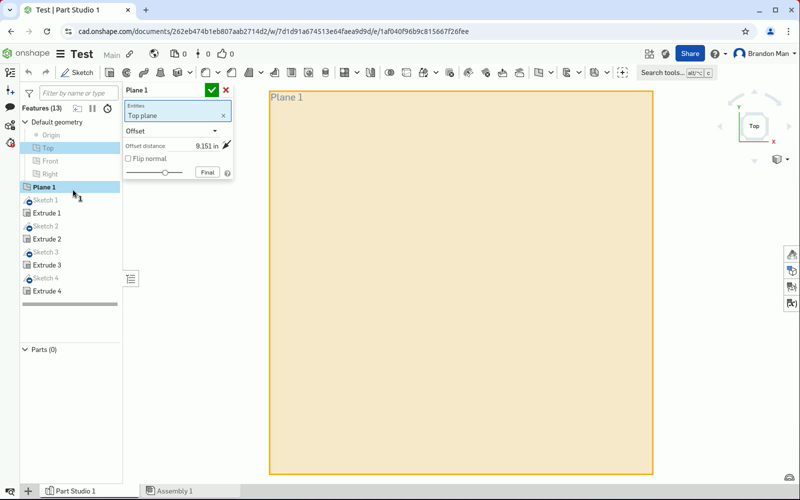
mouse_move(229, 92)
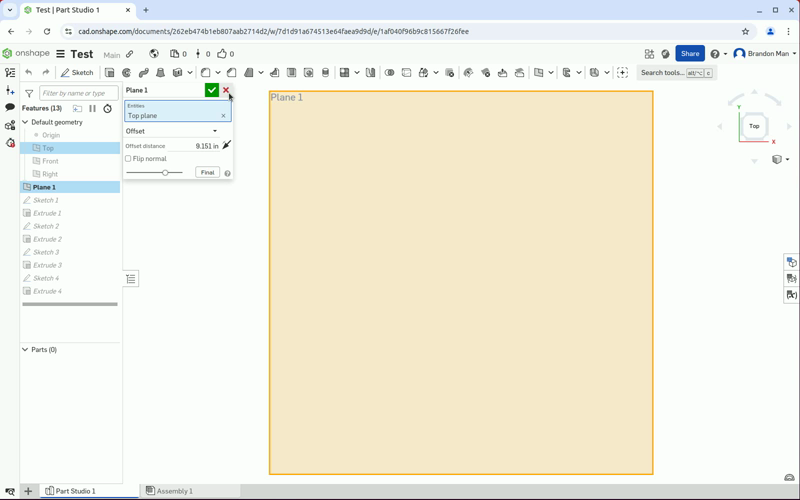
click(229, 92)
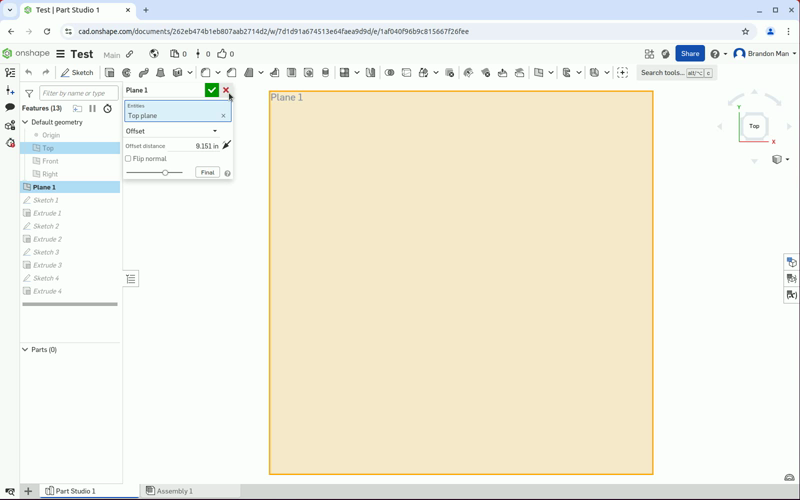
key(shift+s)
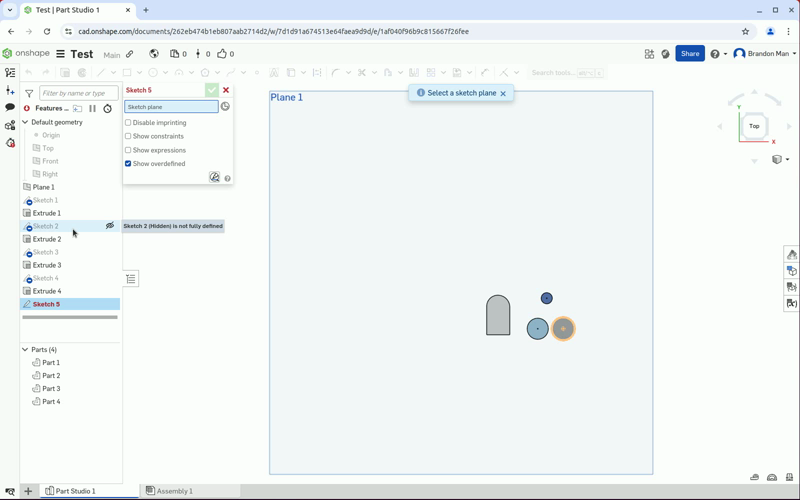
scroll(3)
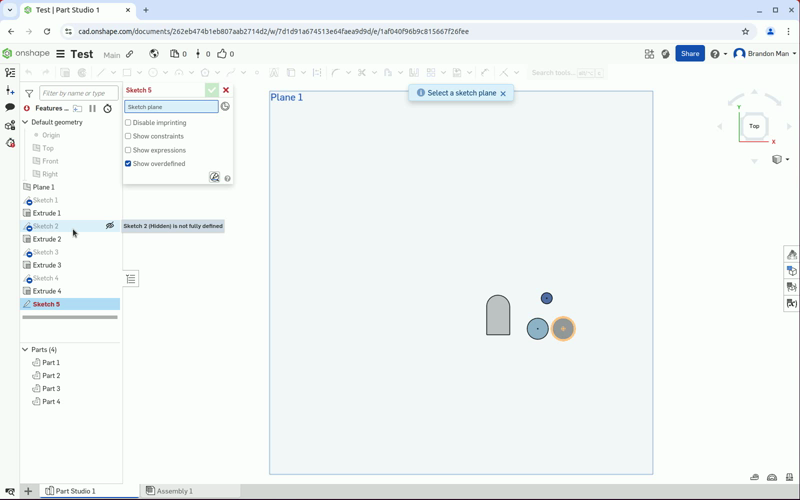
mouse_move(73, 150)
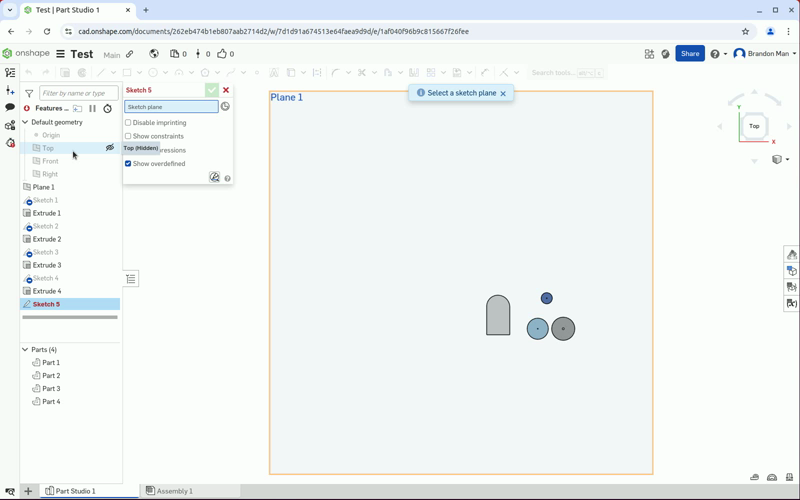
click(73, 150)
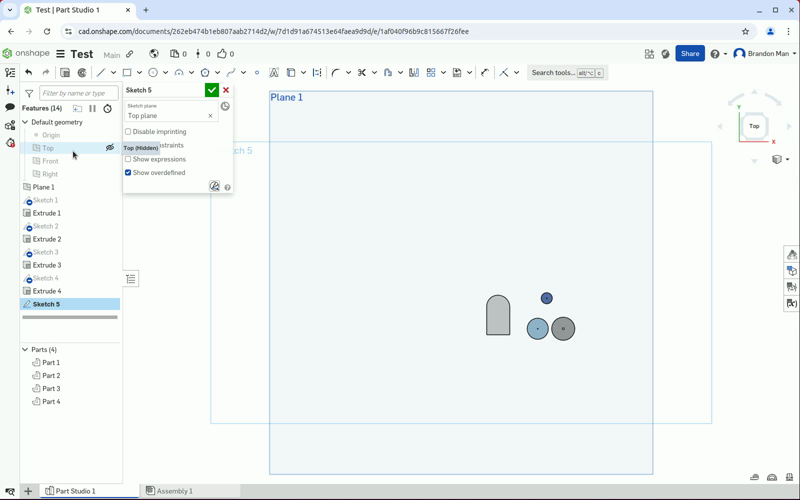
mouse_move(73, 352)
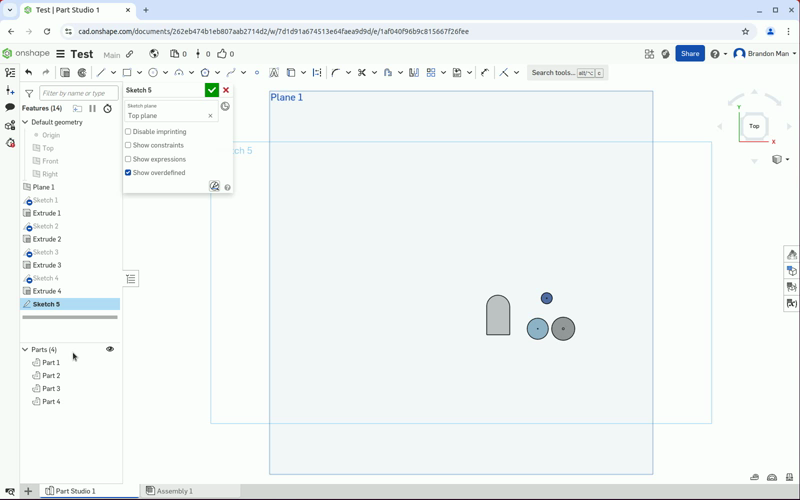
key(y)
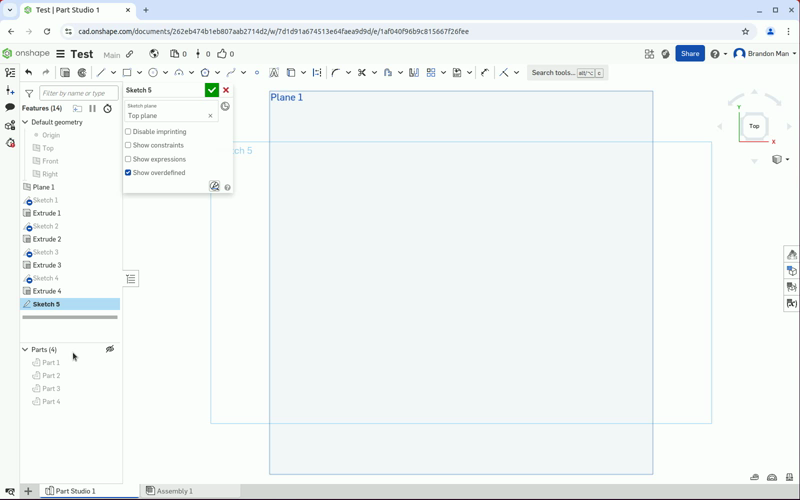
key(c)
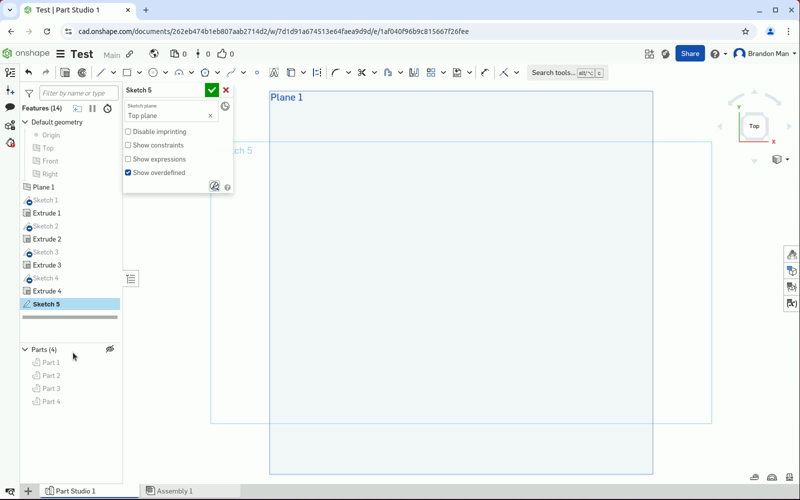
key_down(shift)
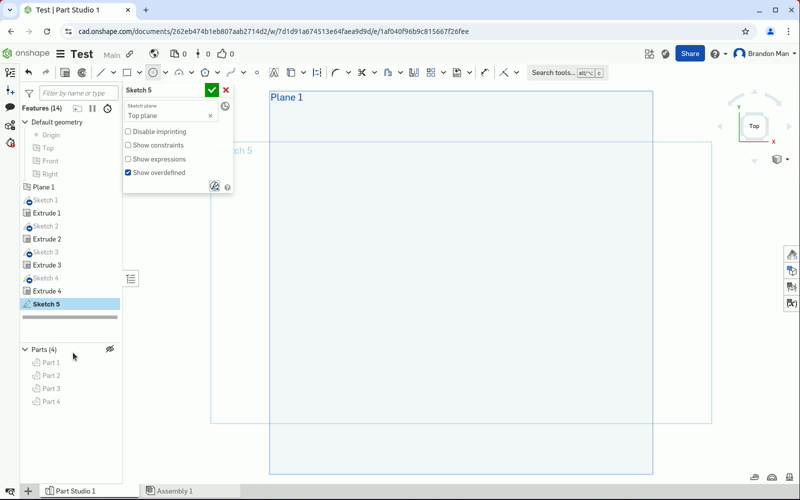
mouse_move(523, 298)
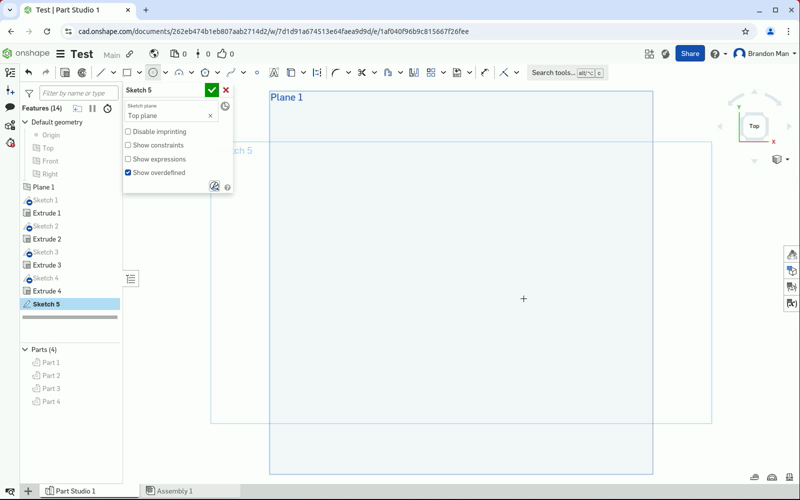
click(523, 298)
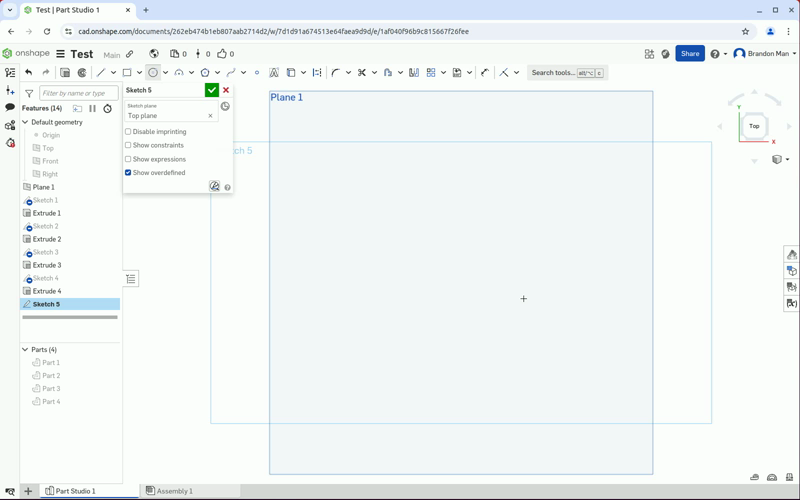
key_up(shift)
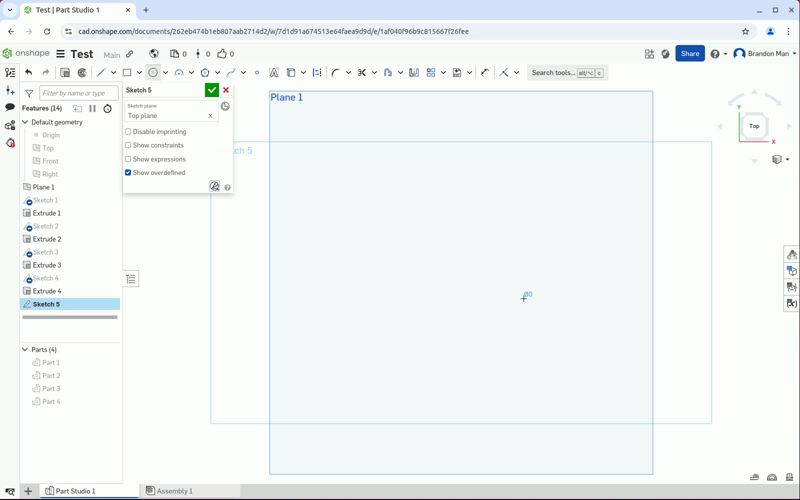
mouse_move(528, 298)
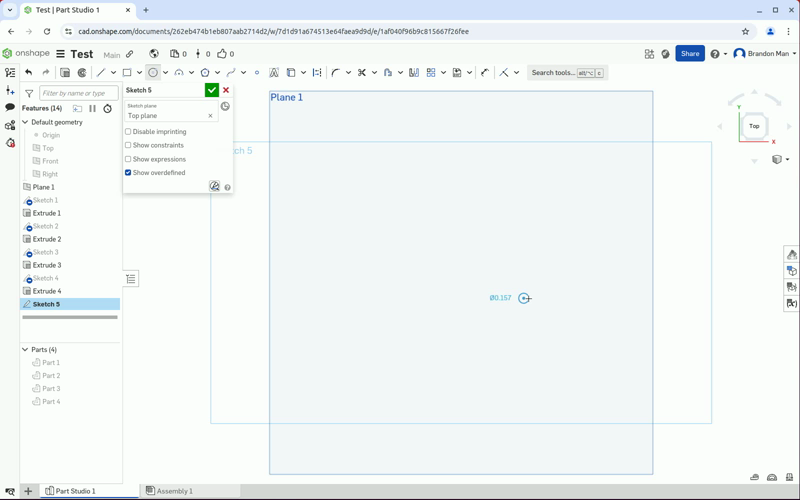
click(528, 298)
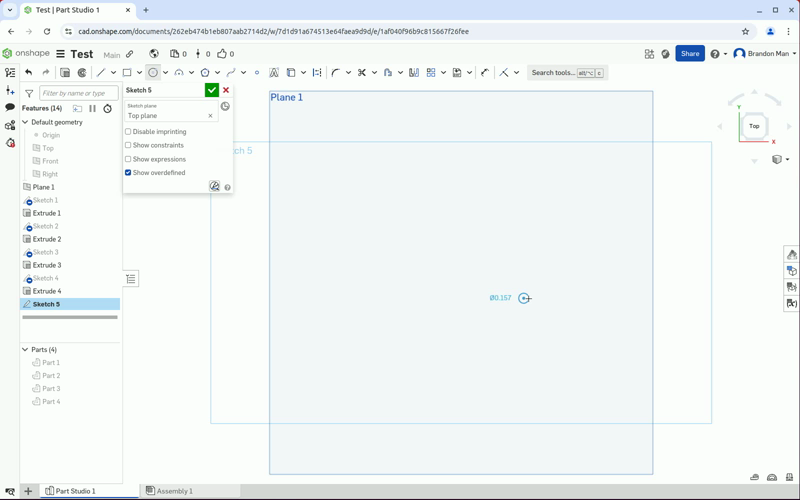
key(esc)
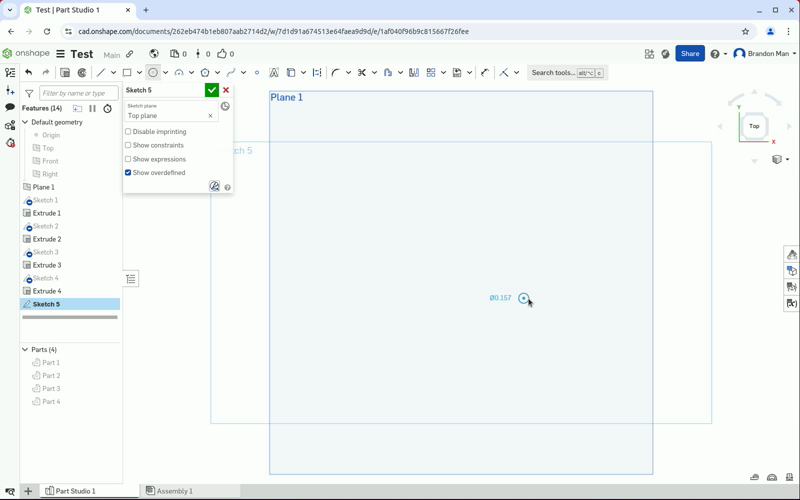
key(c)
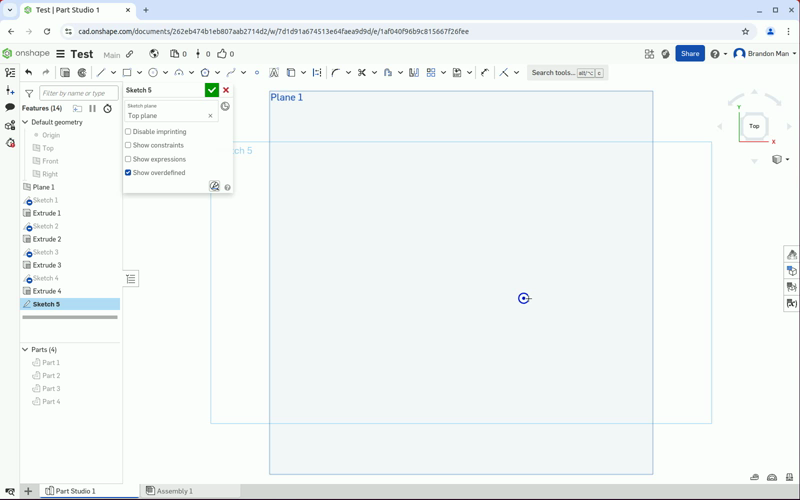
key_down(shift)
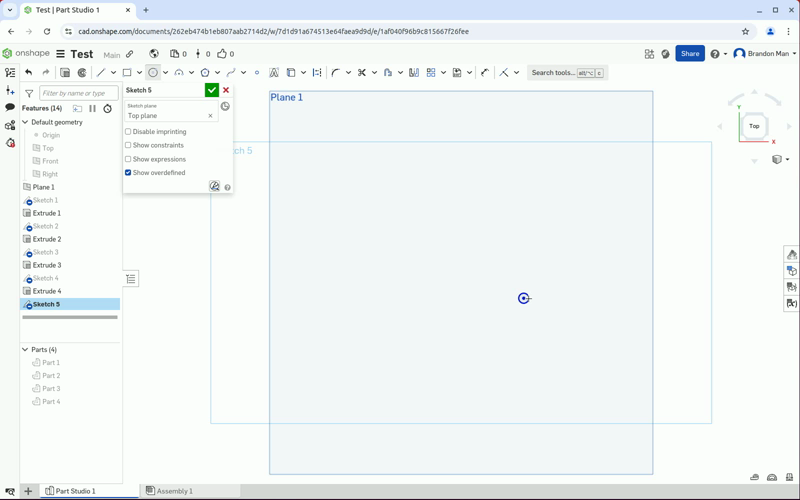
mouse_move(523, 298)
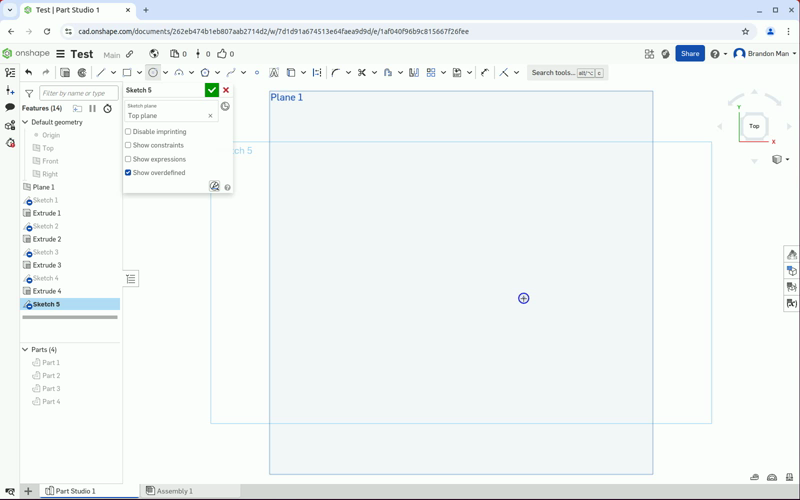
click(523, 298)
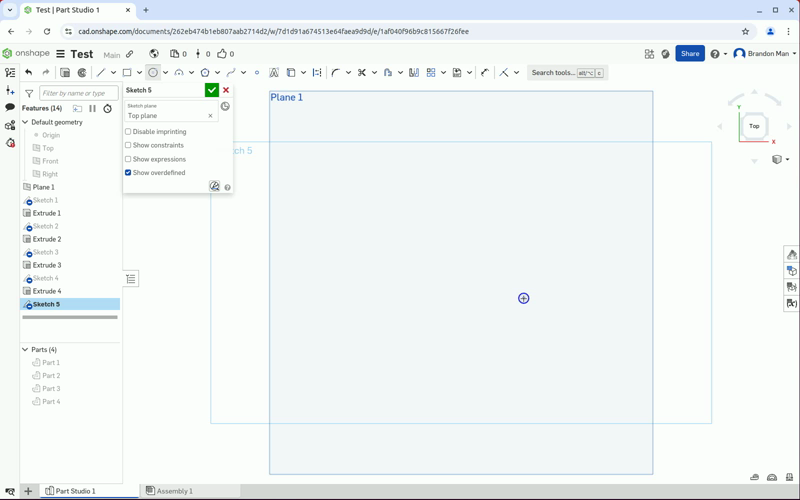
key_up(shift)
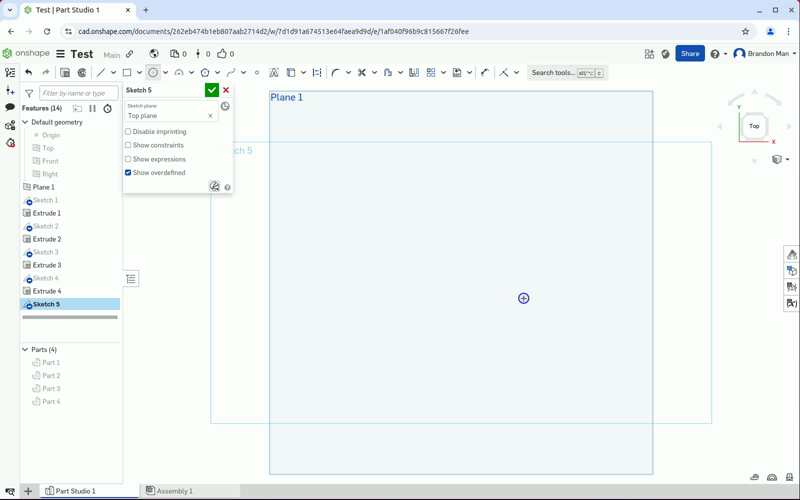
mouse_move(523, 298)
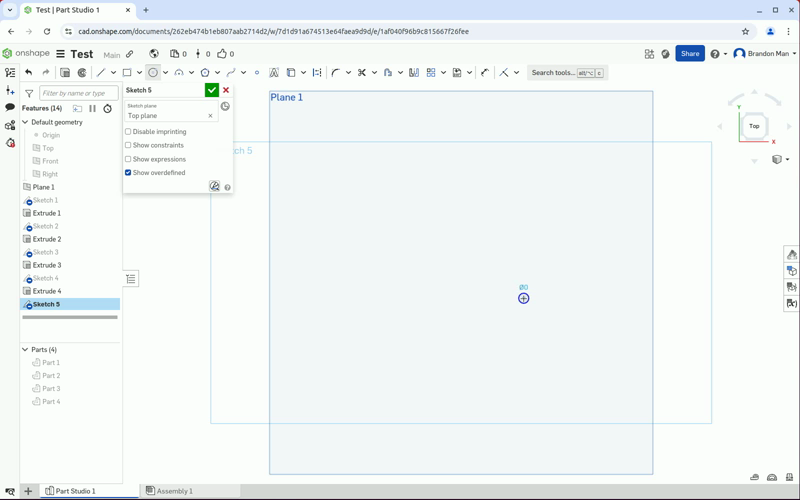
scroll(6)
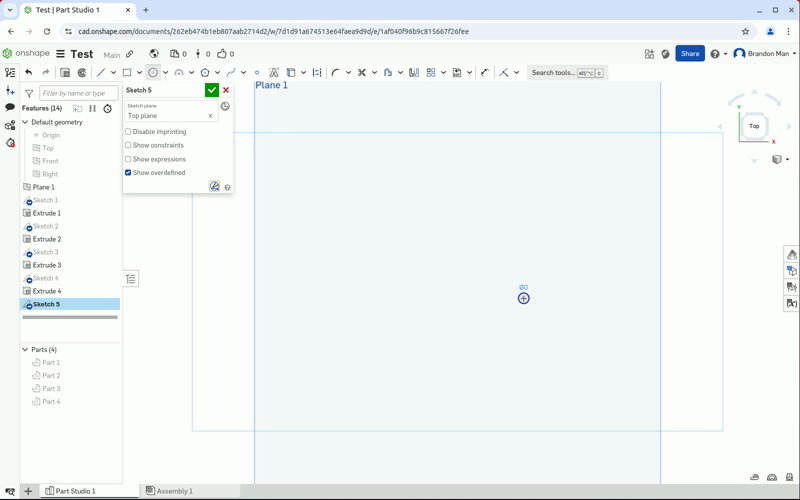
scroll(6)
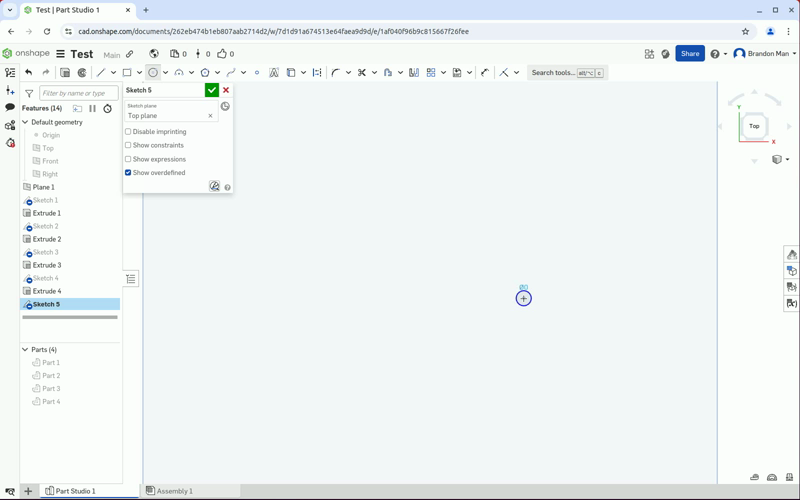
scroll(6)
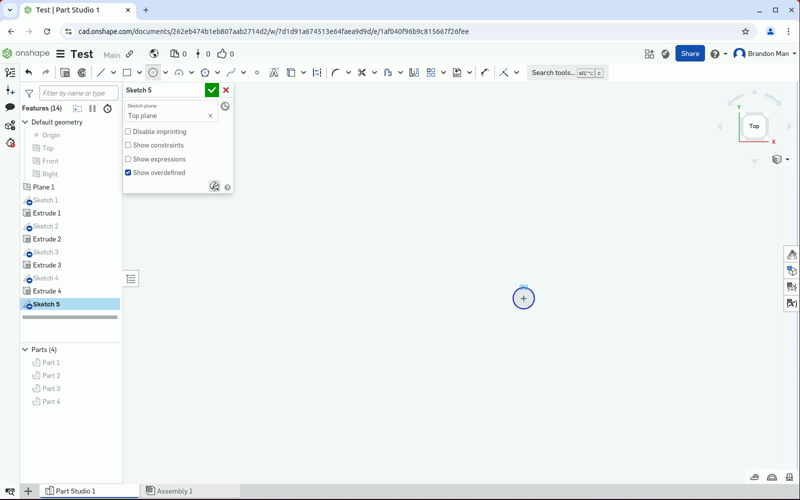
scroll(6)
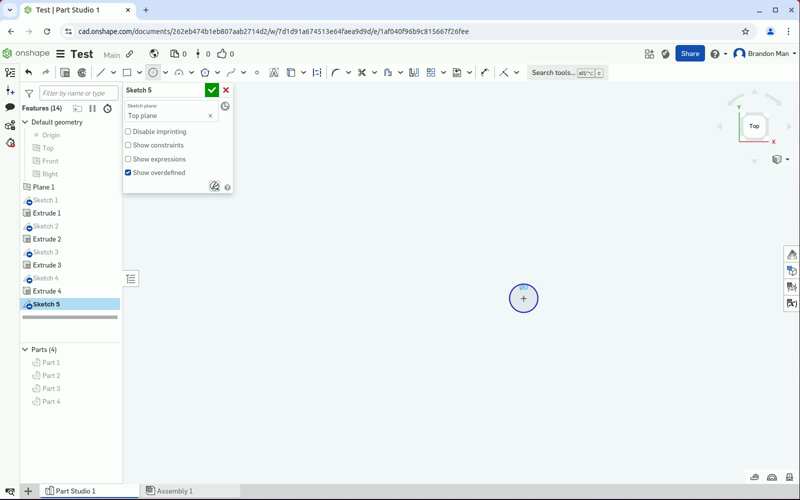
scroll(6)
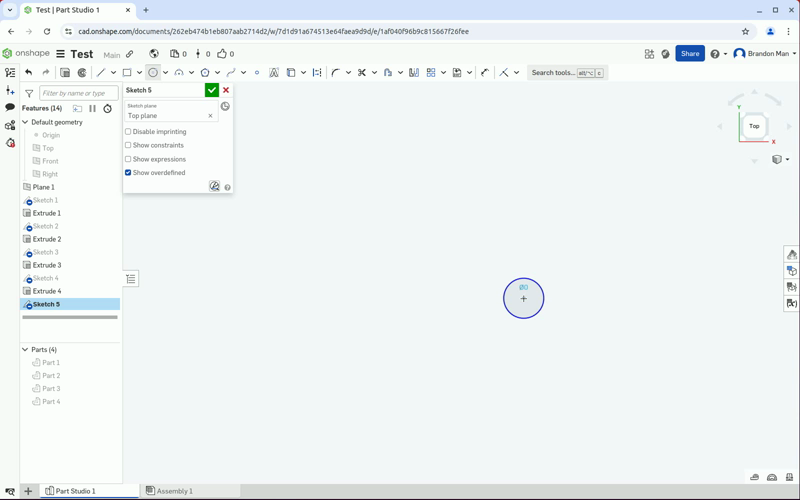
scroll(6)
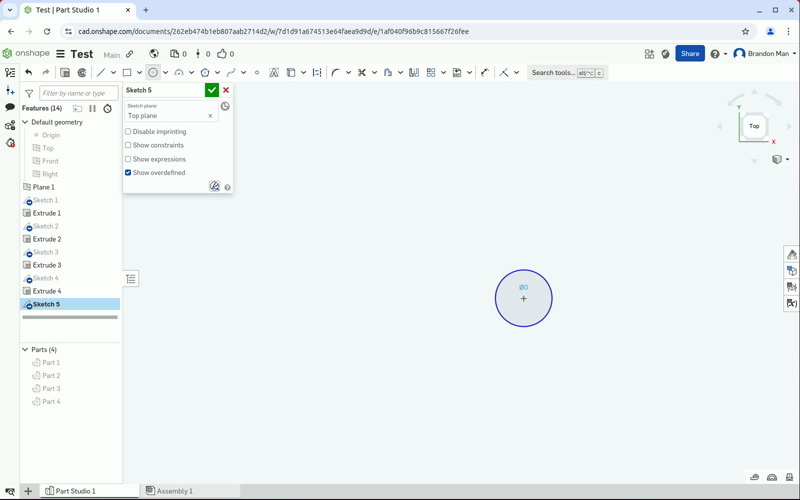
scroll(6)
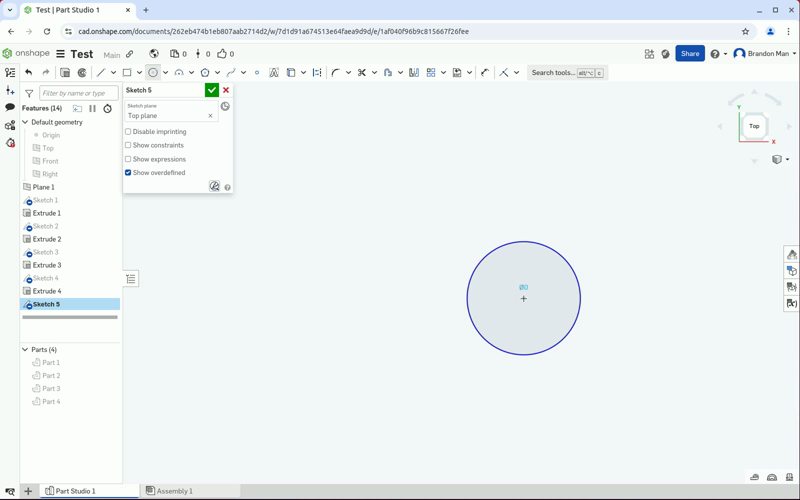
click(523, 298)
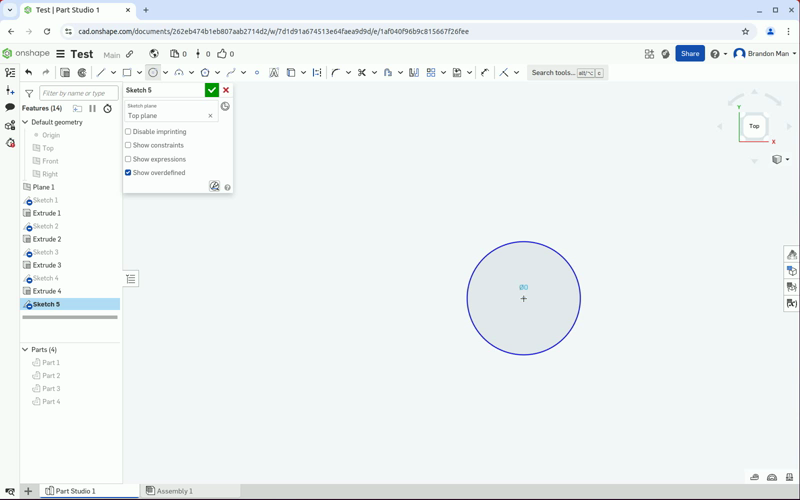
scroll(-6)
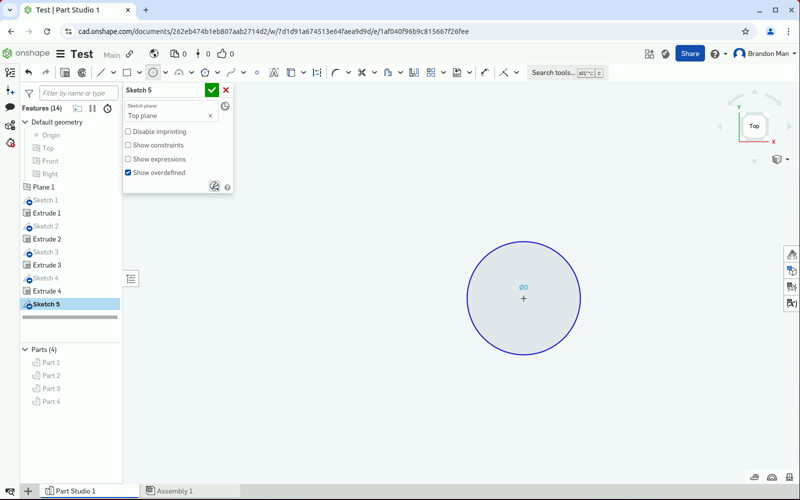
scroll(-6)
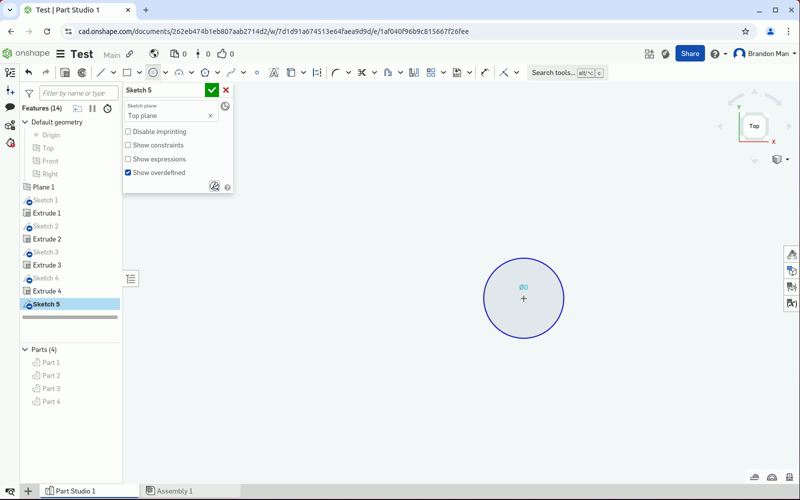
scroll(-6)
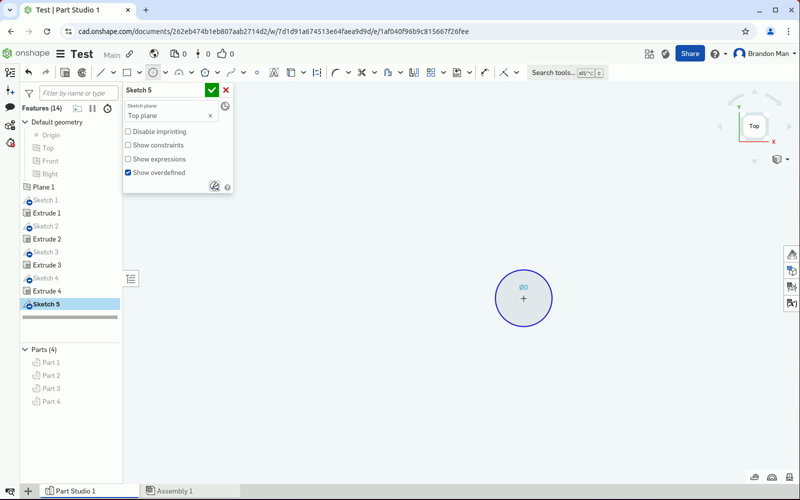
scroll(-6)
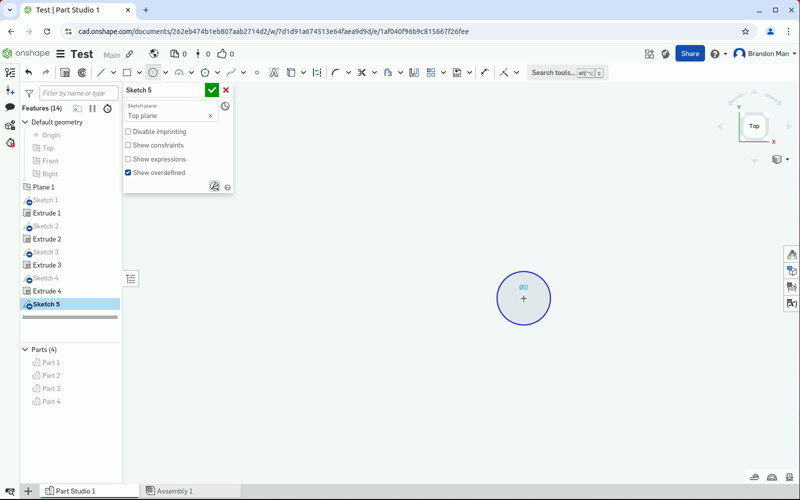
scroll(-6)
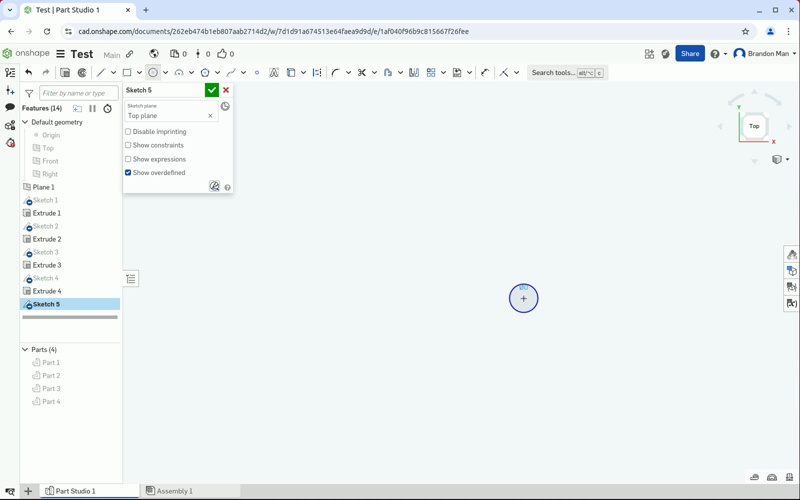
scroll(-6)
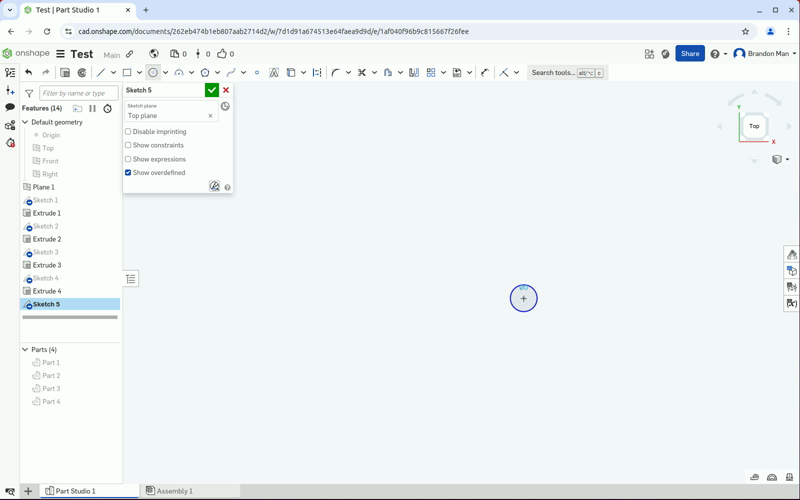
scroll(-6)
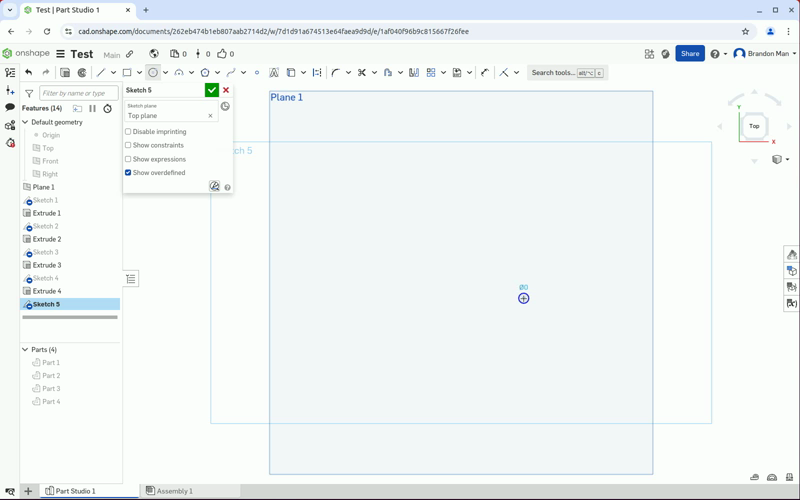
key(esc)
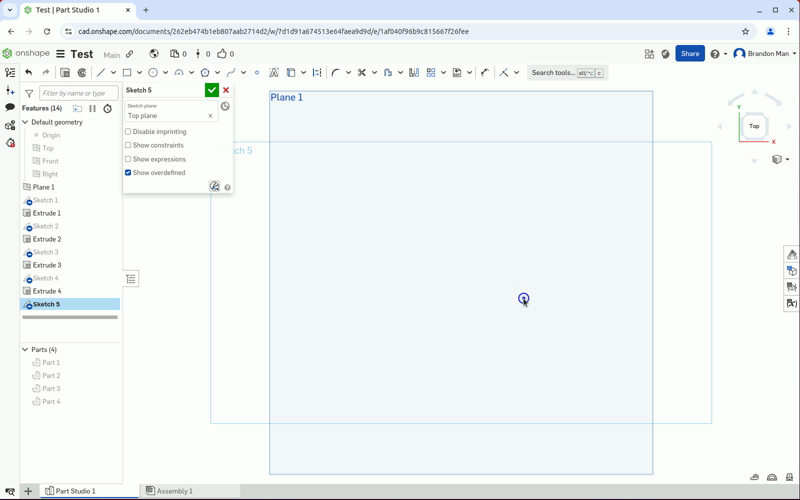
mouse_move(523, 302)
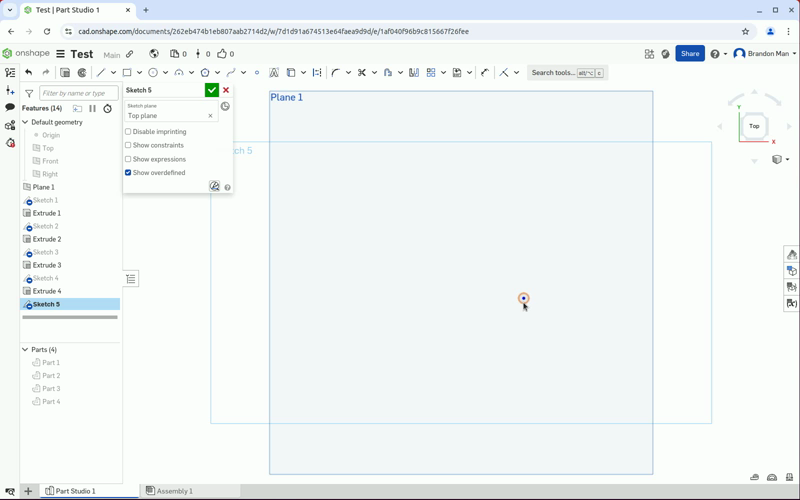
scroll(6)
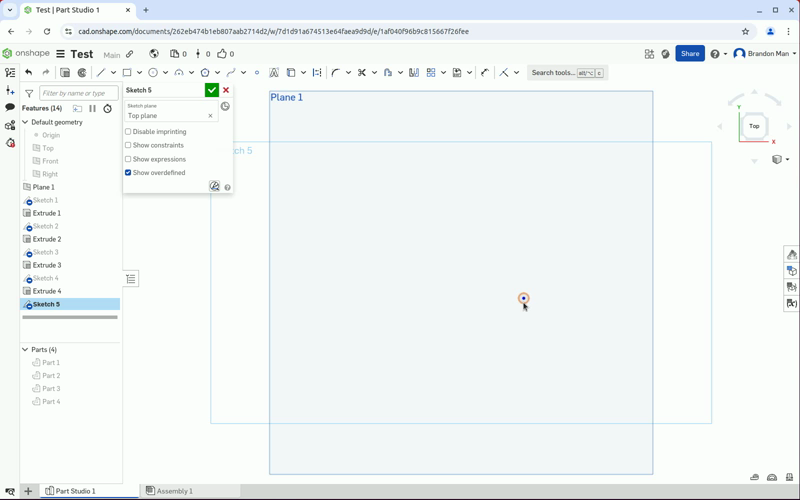
scroll(6)
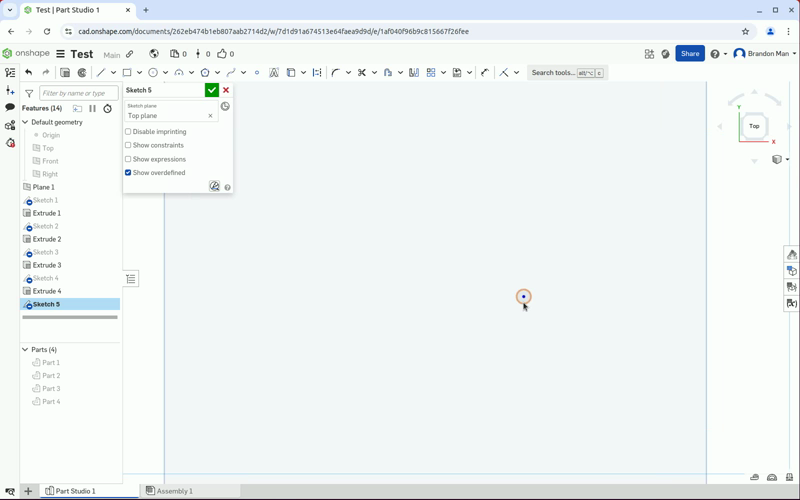
scroll(6)
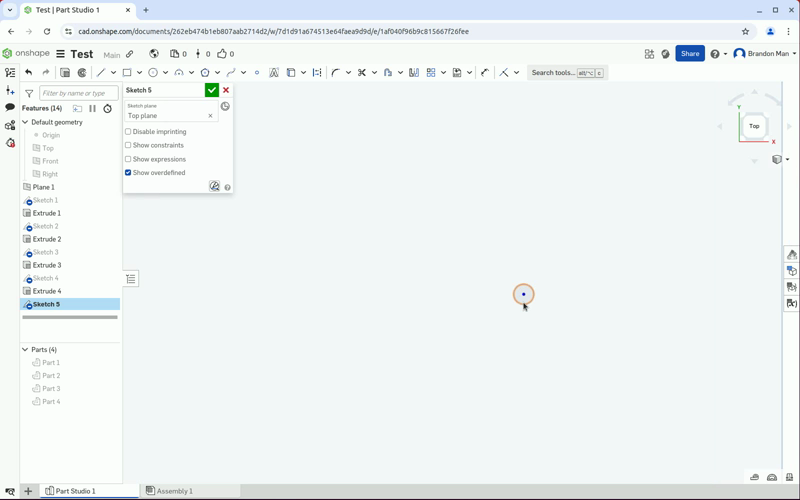
scroll(6)
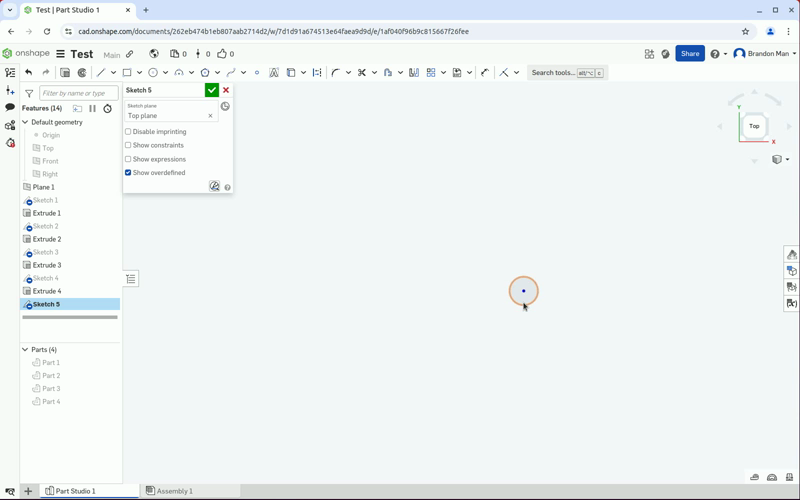
scroll(6)
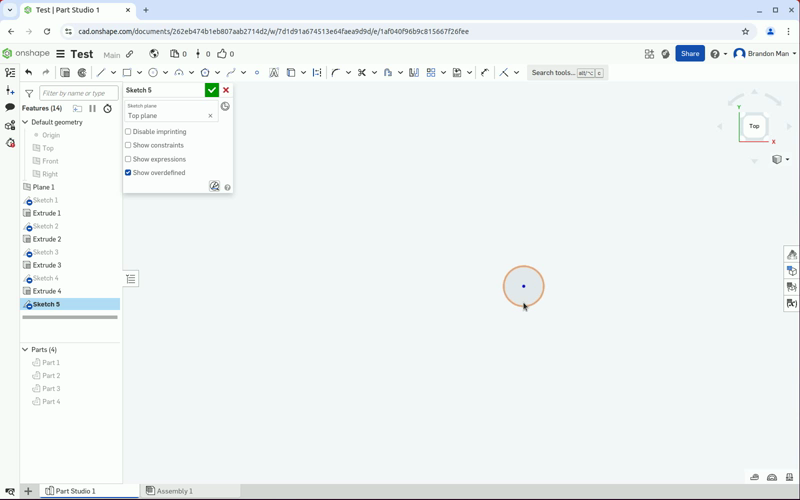
scroll(6)
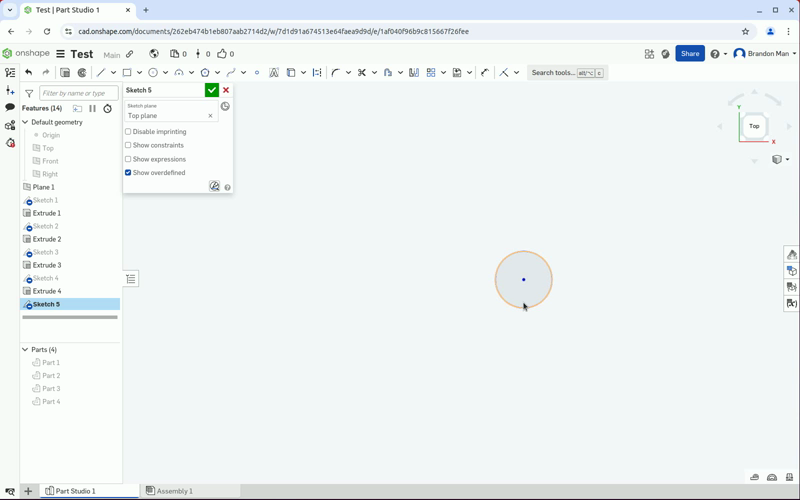
scroll(6)
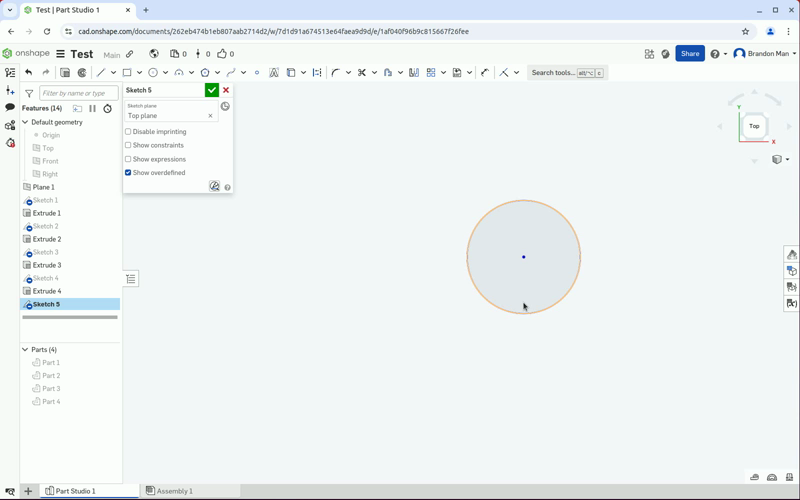
click(523, 302)
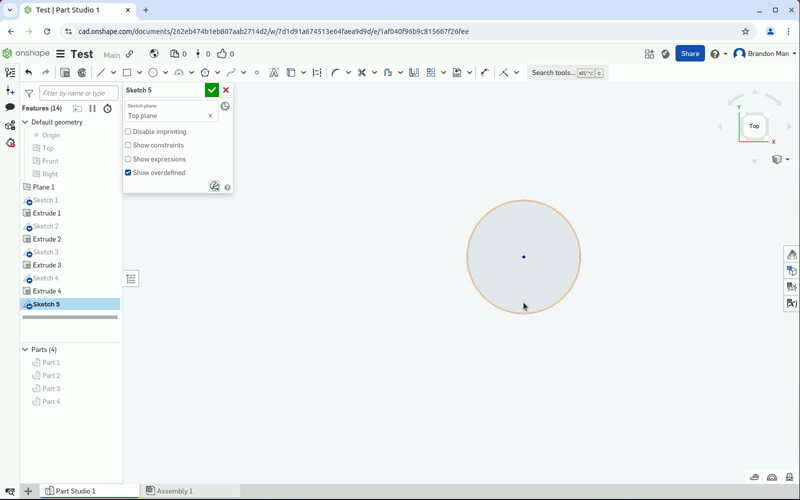
scroll(-6)
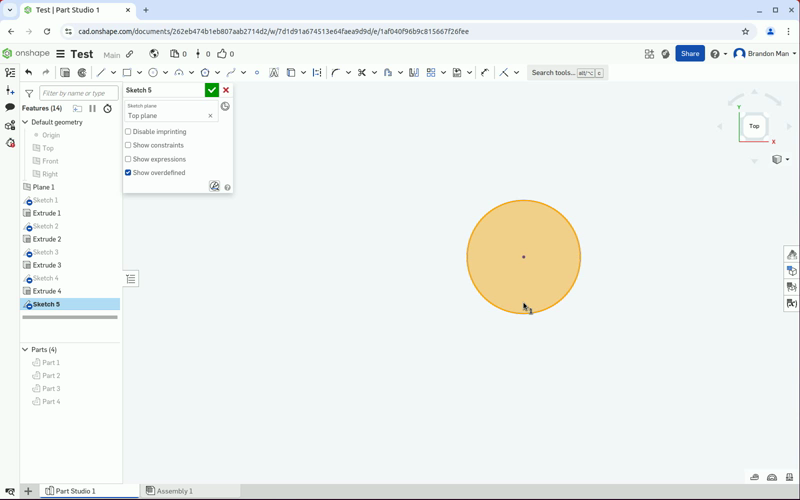
scroll(-6)
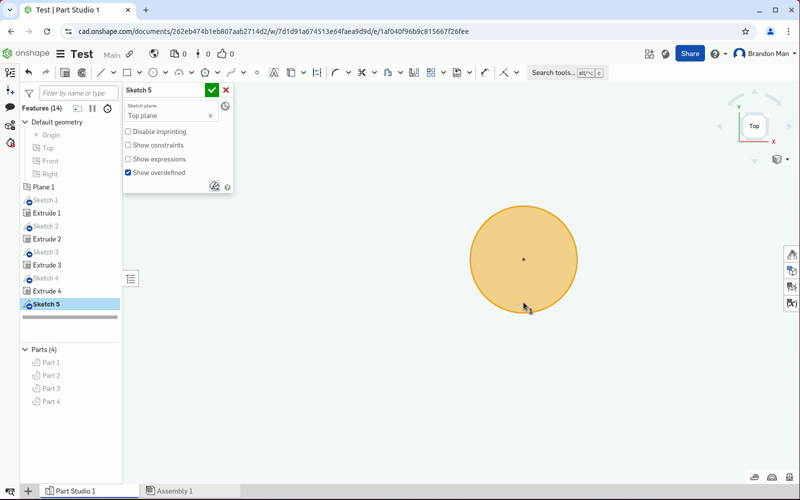
scroll(-6)
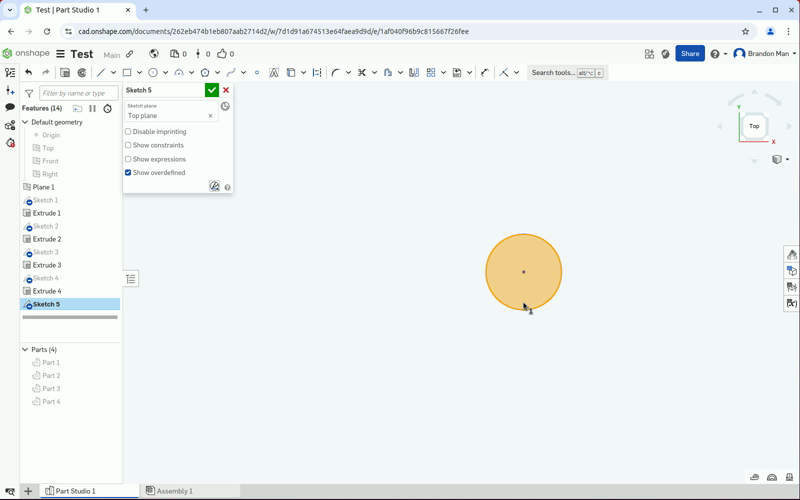
scroll(-6)
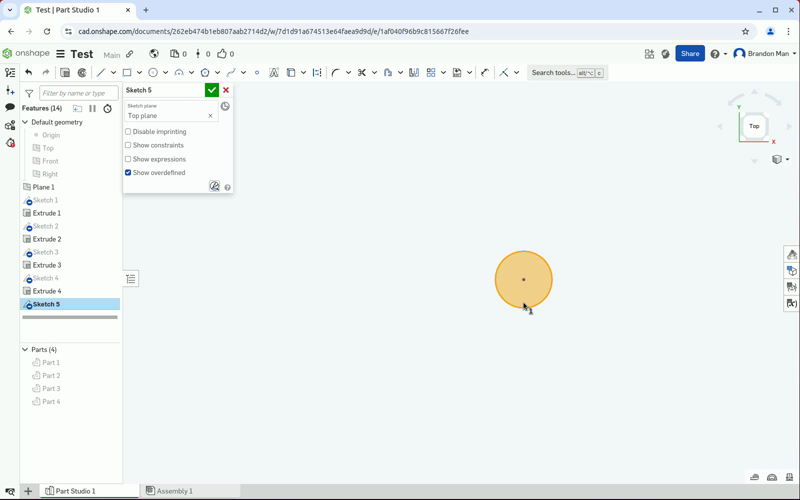
scroll(-6)
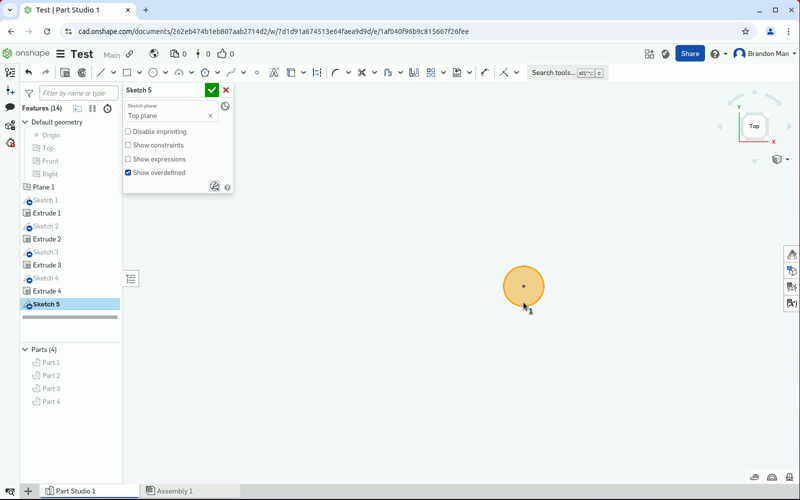
scroll(-6)
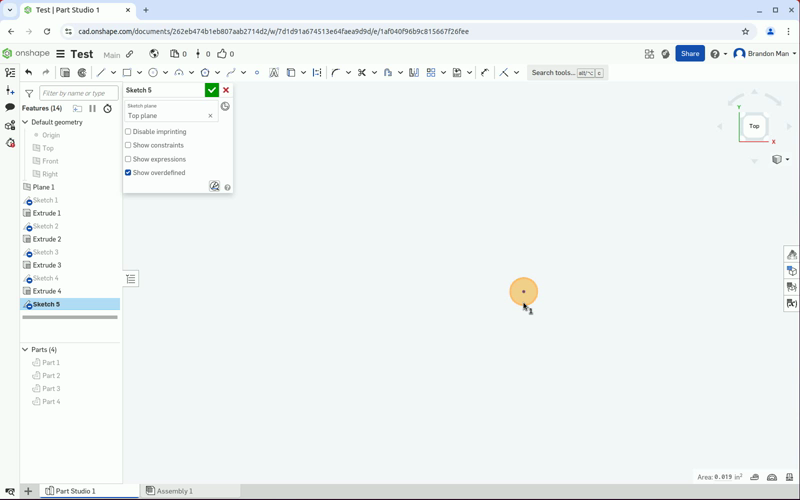
scroll(-6)
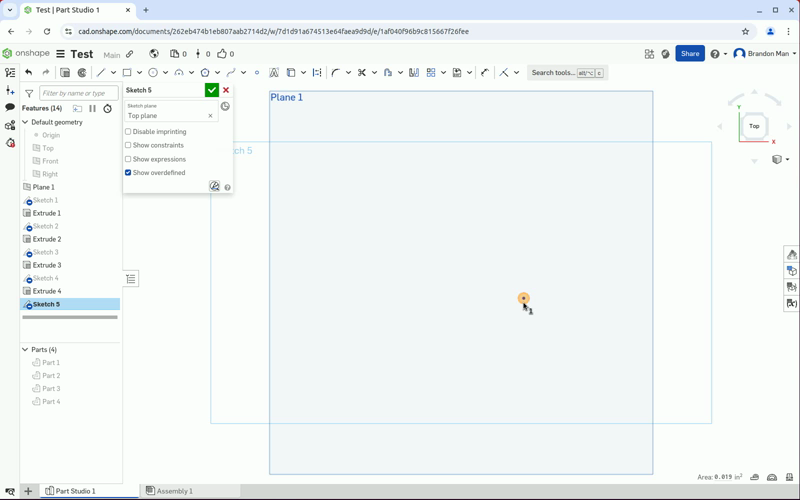
mouse_move(73, 352)
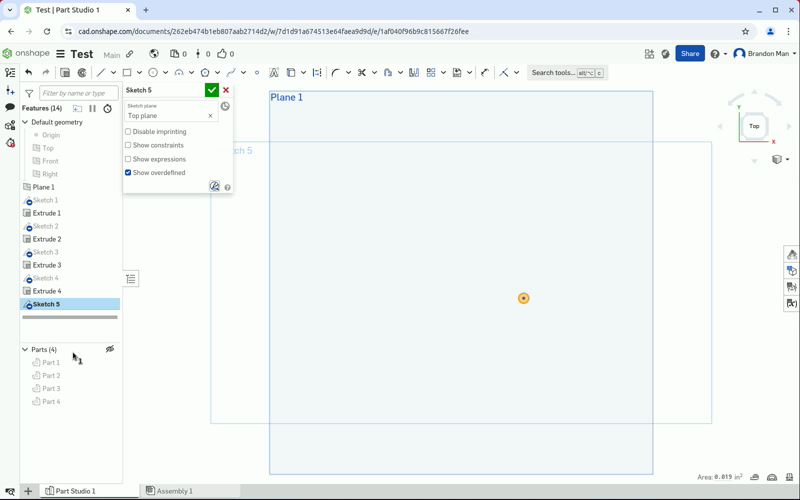
key(shift+y)
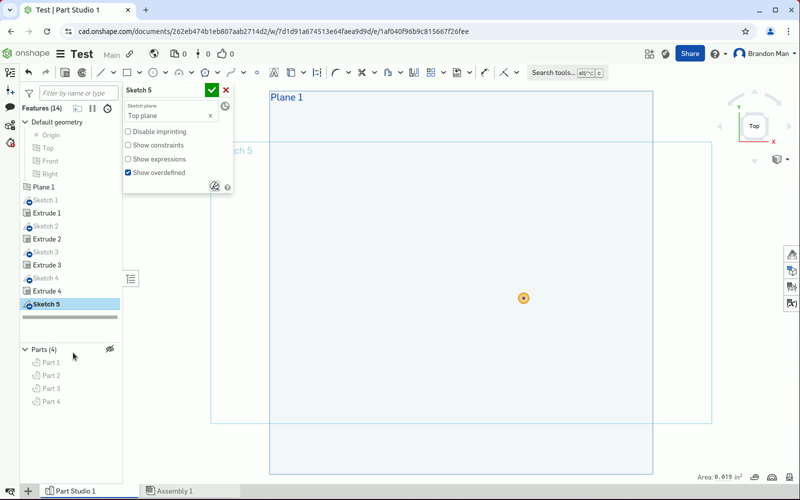
key(shift+e)
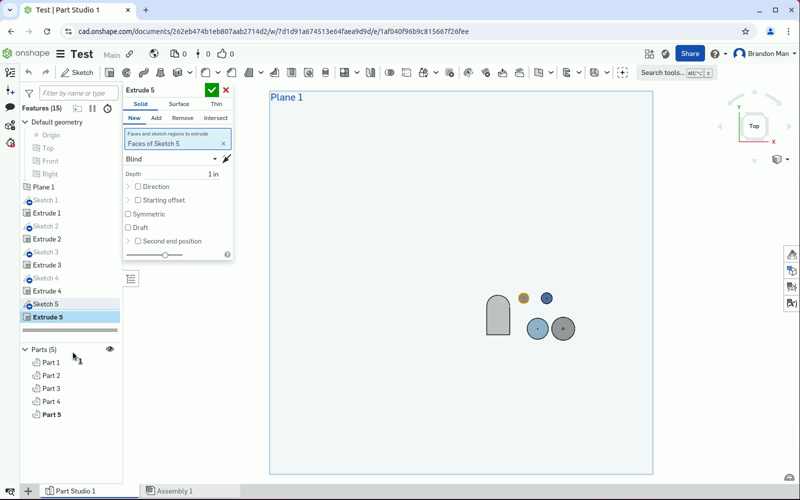
mouse_move(143, 106)
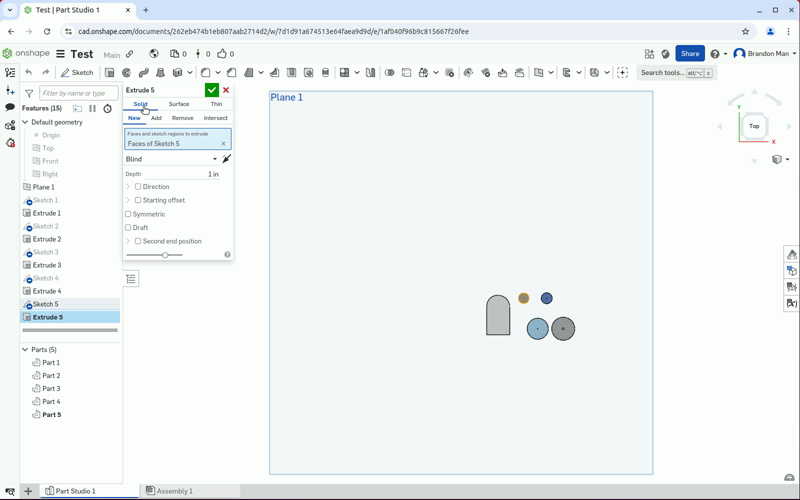
click(143, 106)
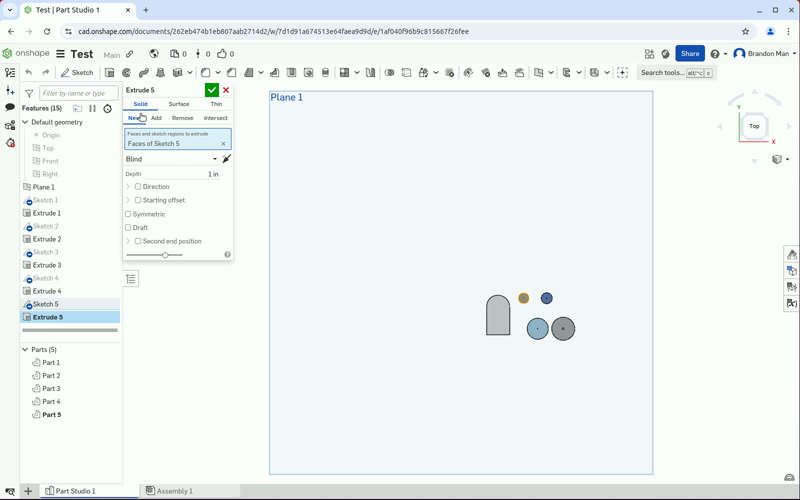
mouse_move(137, 120)
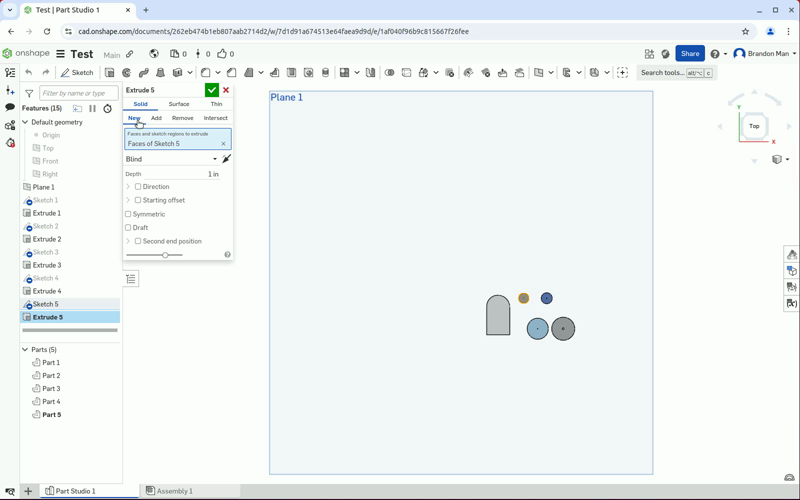
click(137, 120)
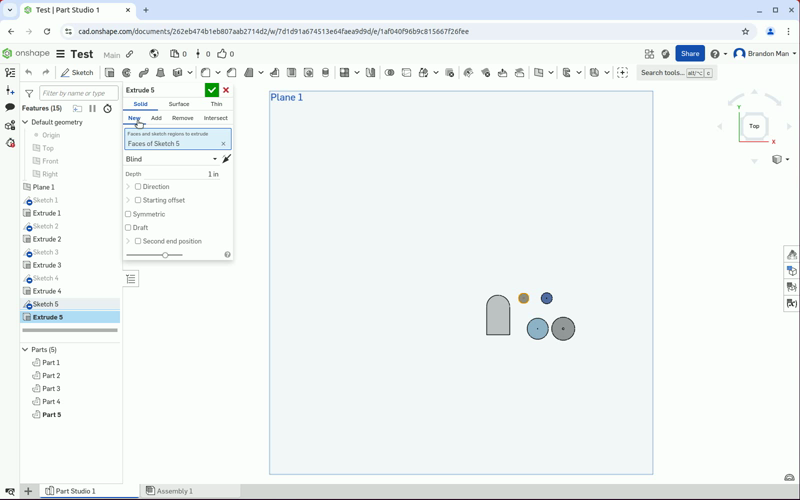
key(tab, 4)
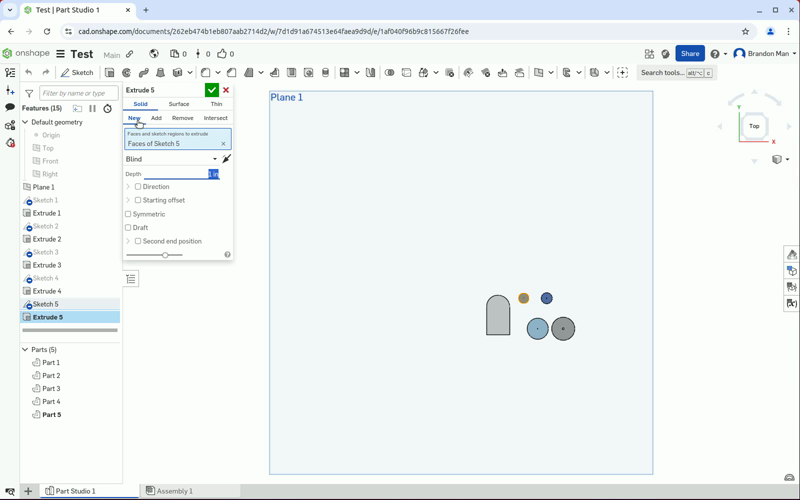
text(-0.018)
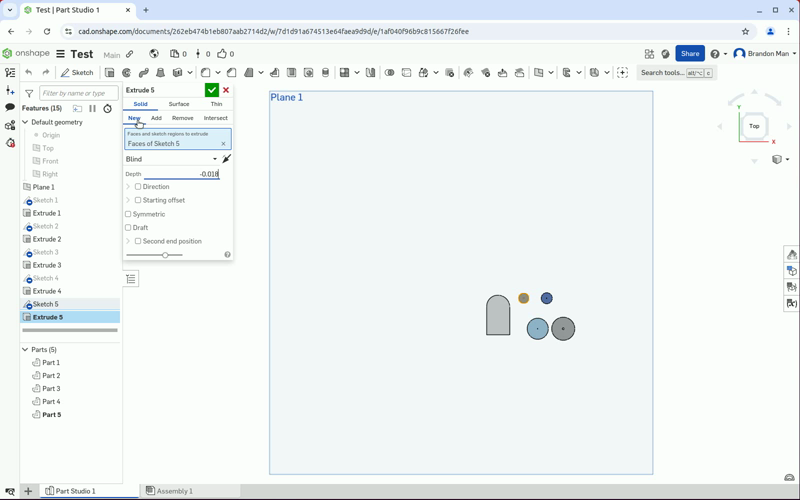
key(enter)
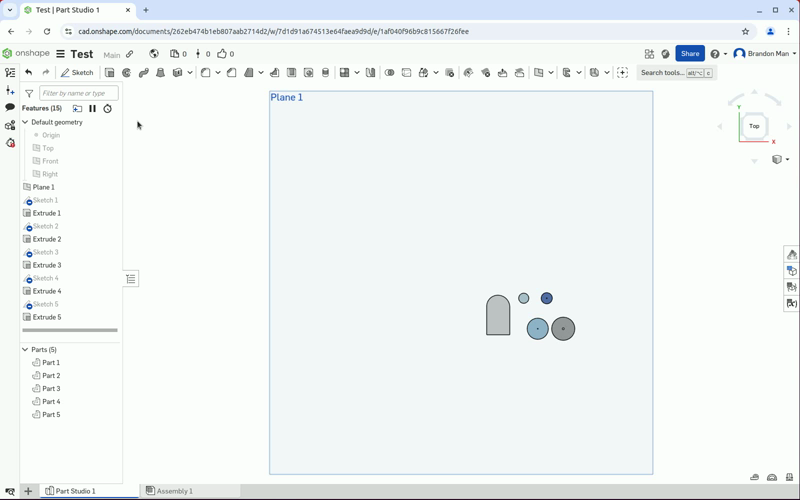
key(shift+h)
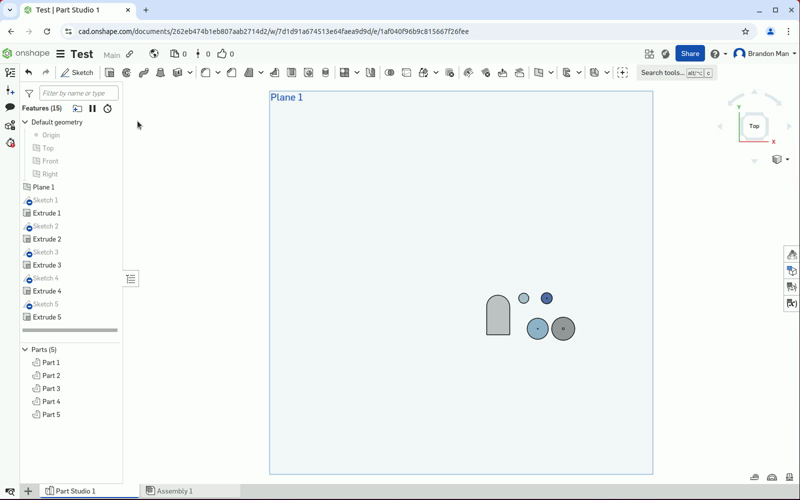
key(shift+h)
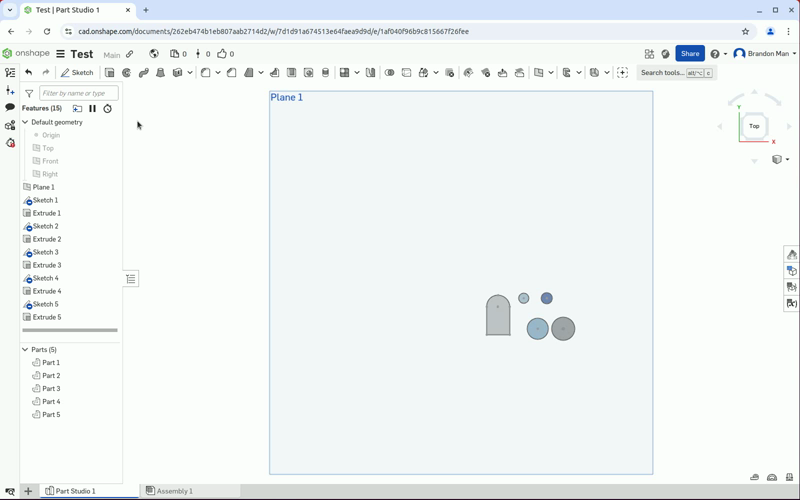
key(shift+7)
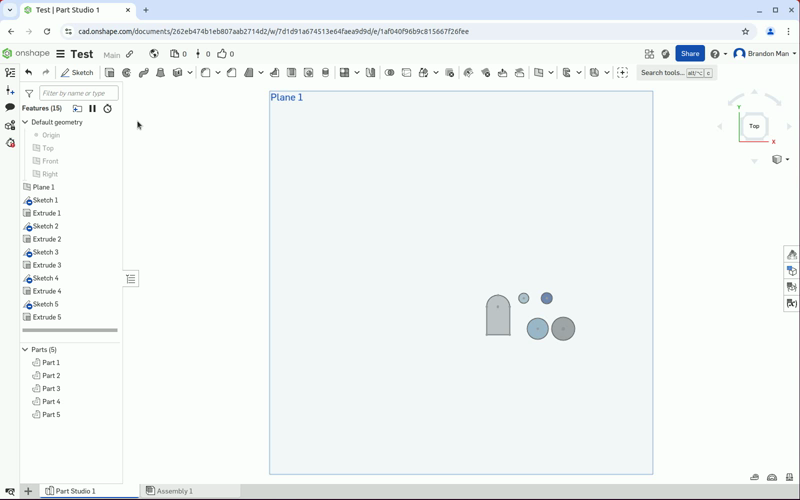
key(up, 3)
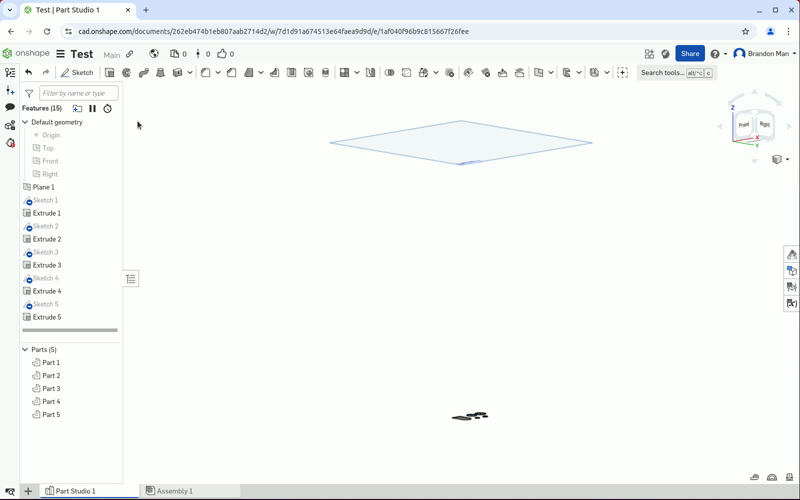
key(left, 3)
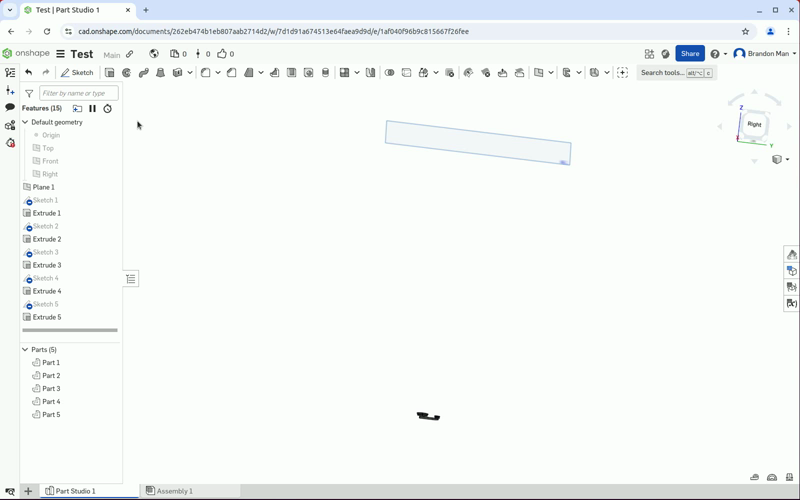
key(right, 3)
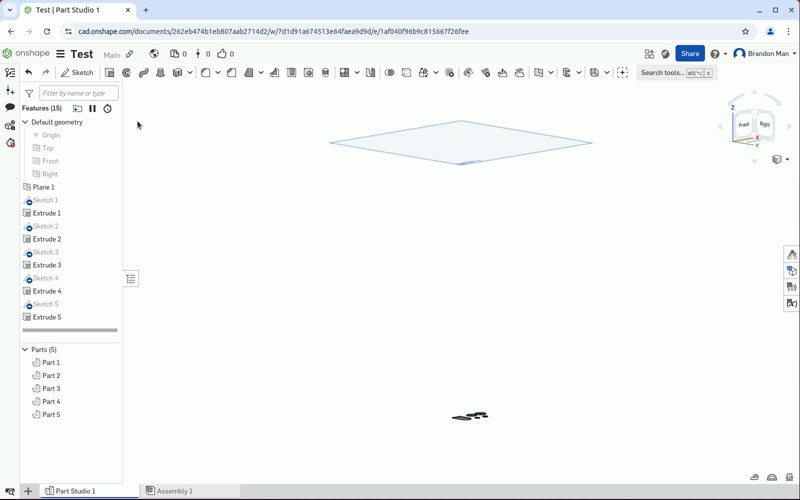
key(down, 3)
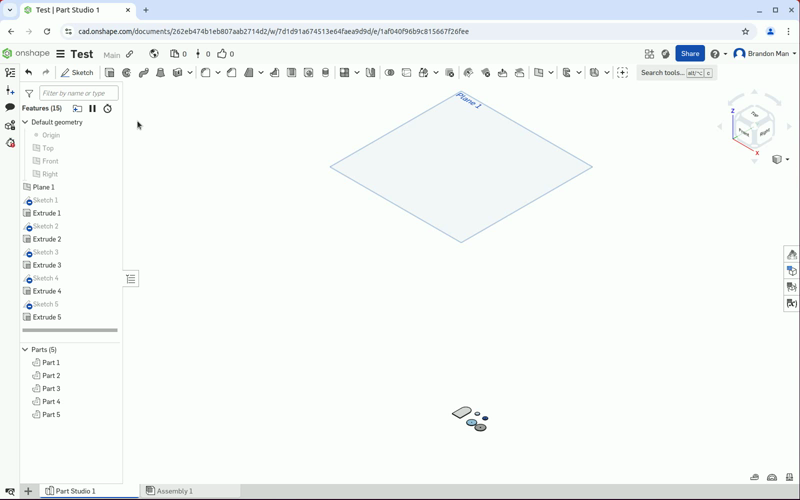
mouse_move(73, 189)
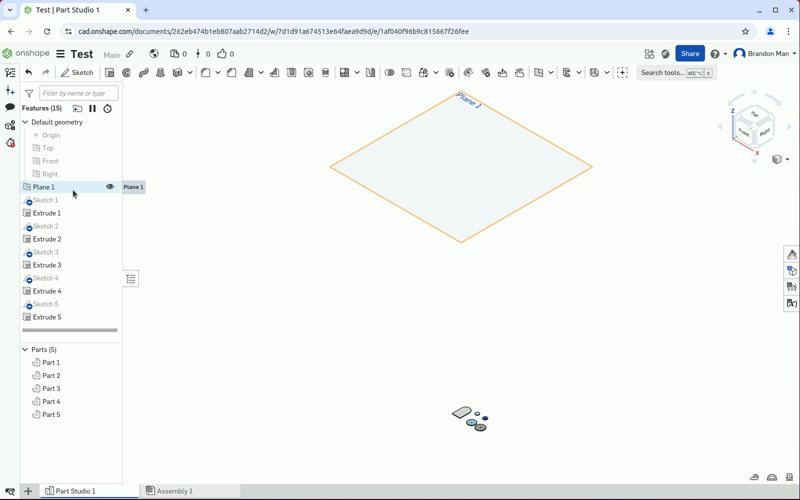
click(73, 189)